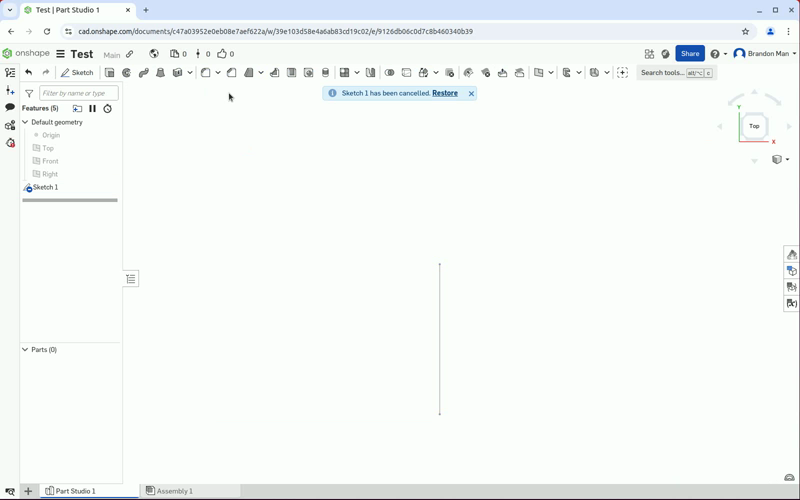
key(shift+h)
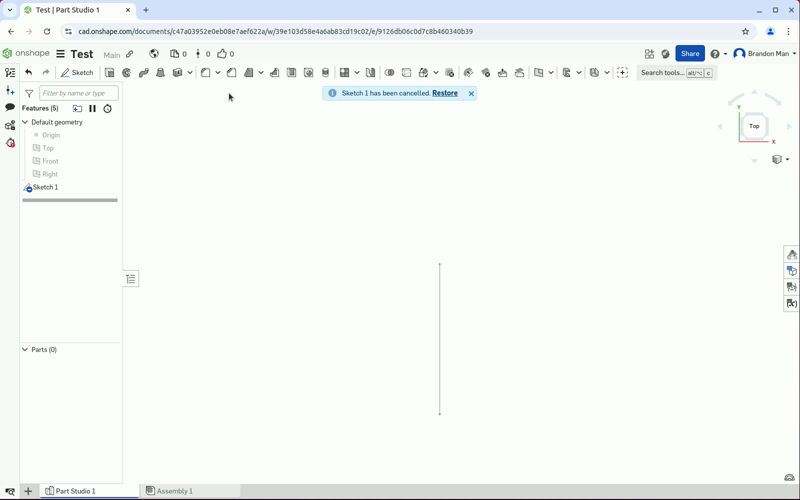
key(shift+s)
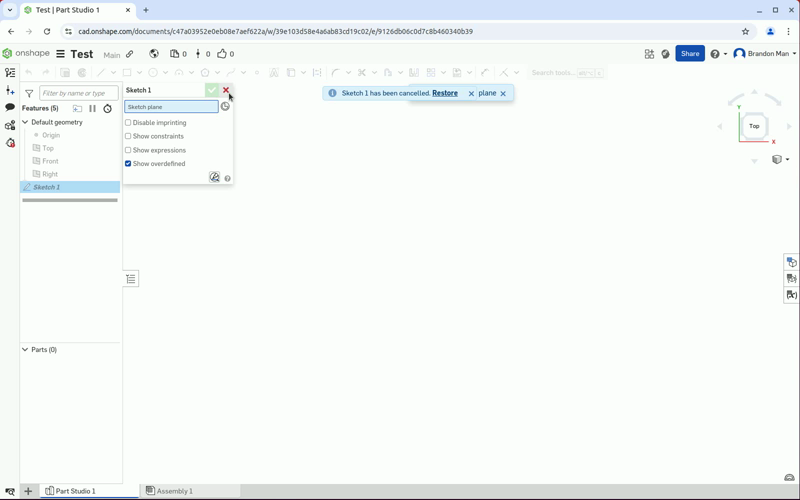
mouse_move(73, 150)
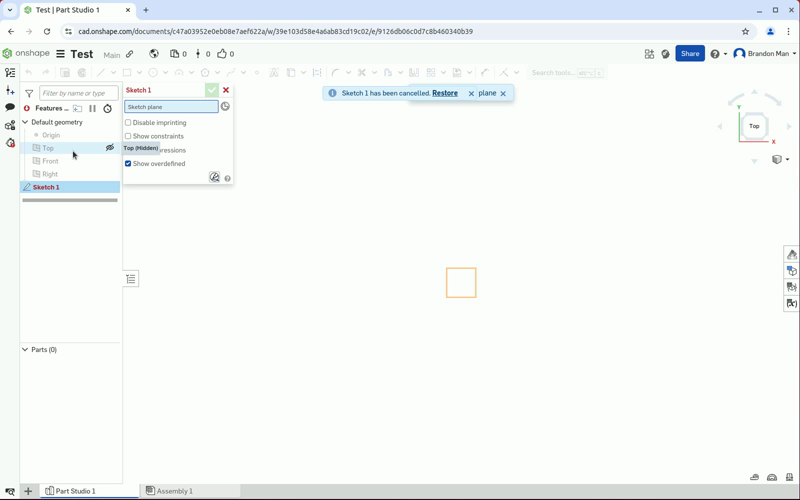
click(73, 150)
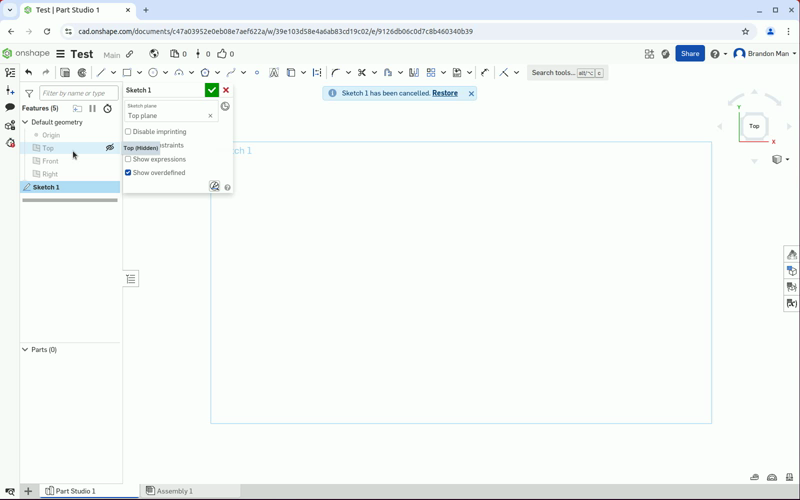
mouse_move(73, 352)
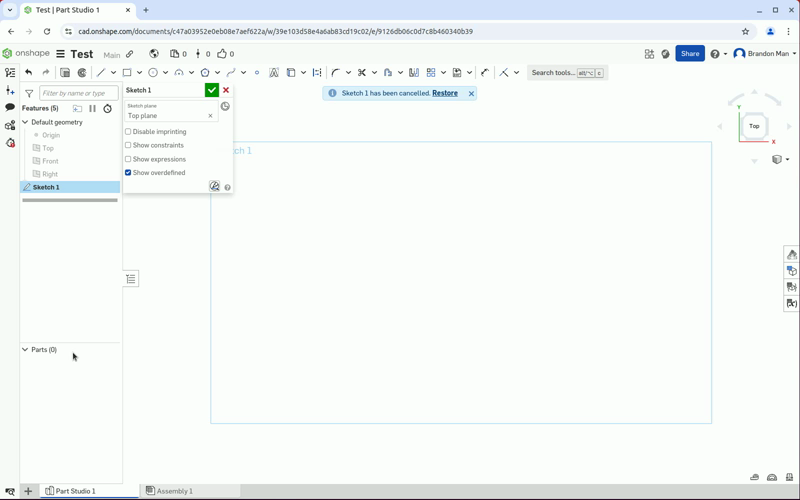
key(y)
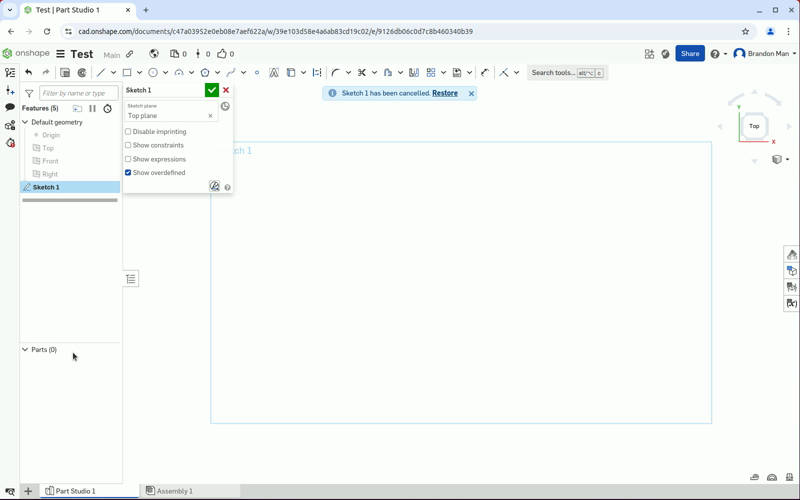
key(l)
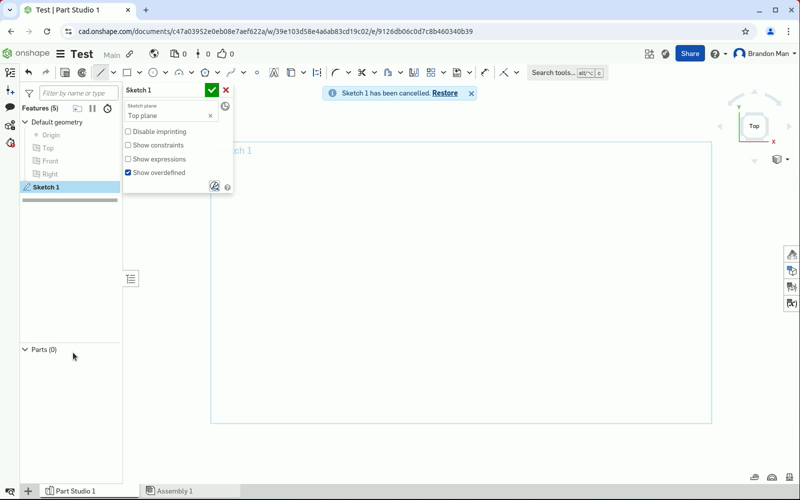
key_down(shift)
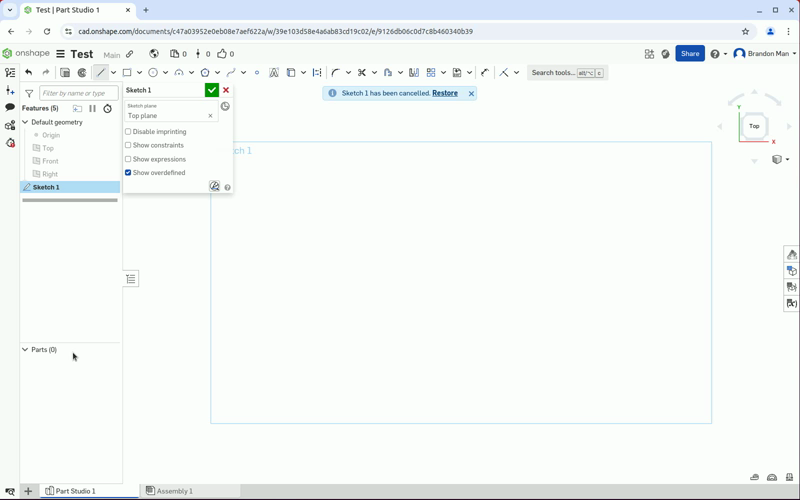
mouse_move(353, 237)
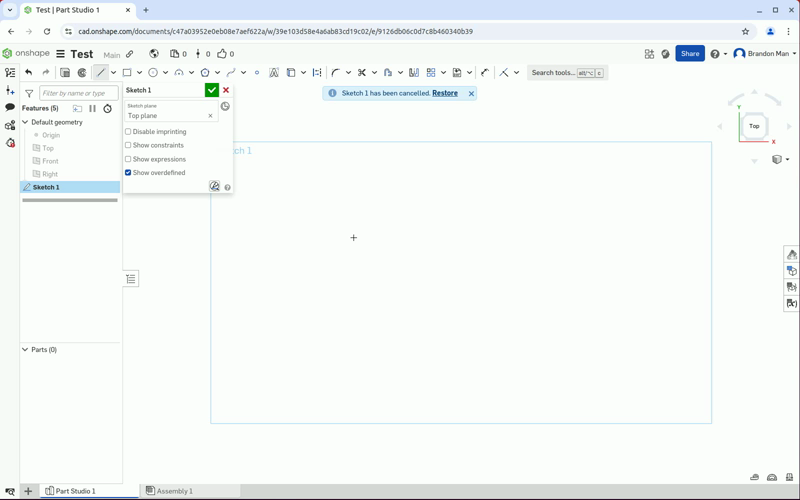
click(353, 237)
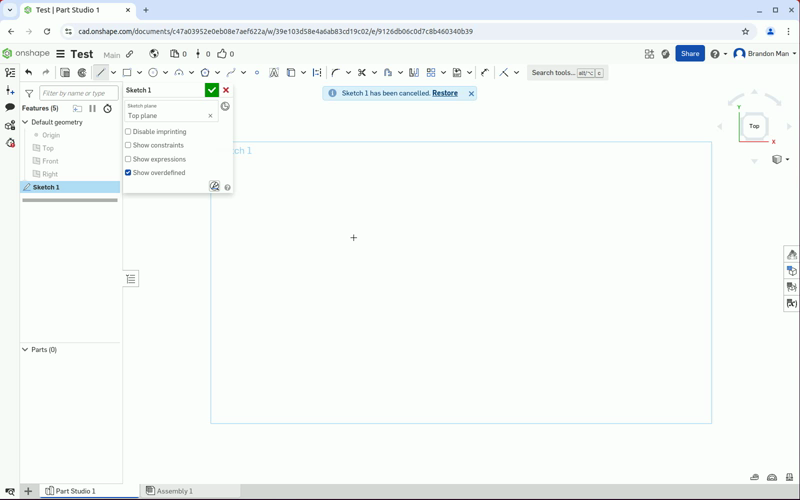
key_up(shift)
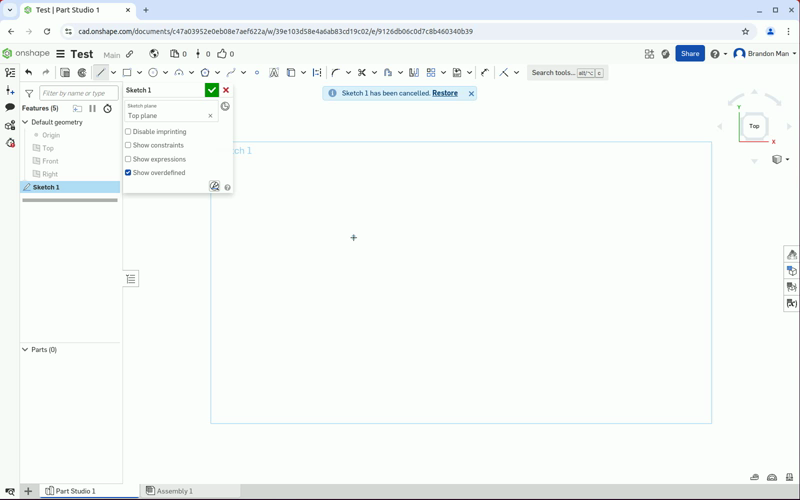
key_down(shift)
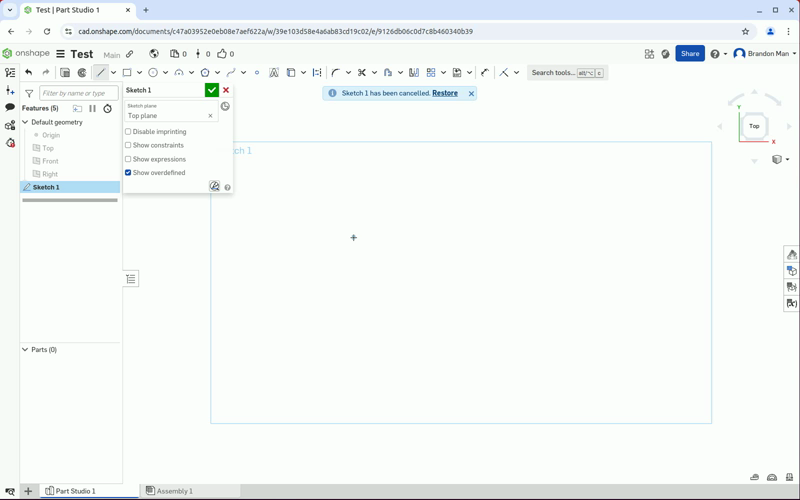
mouse_move(423, 237)
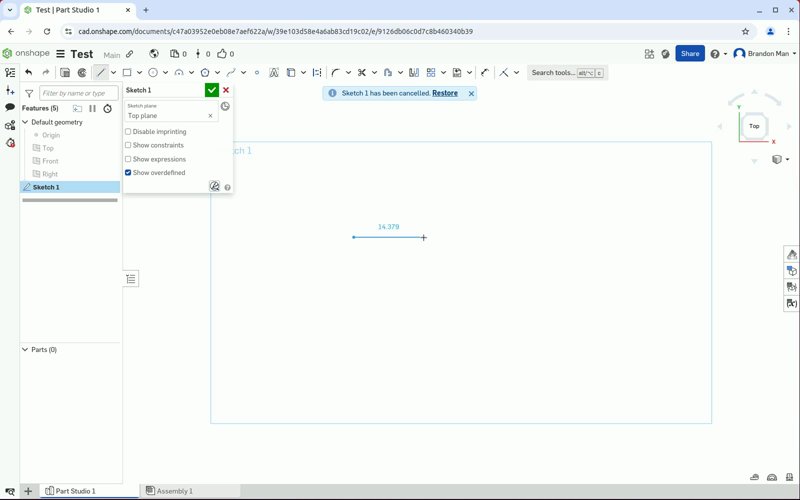
click(423, 237)
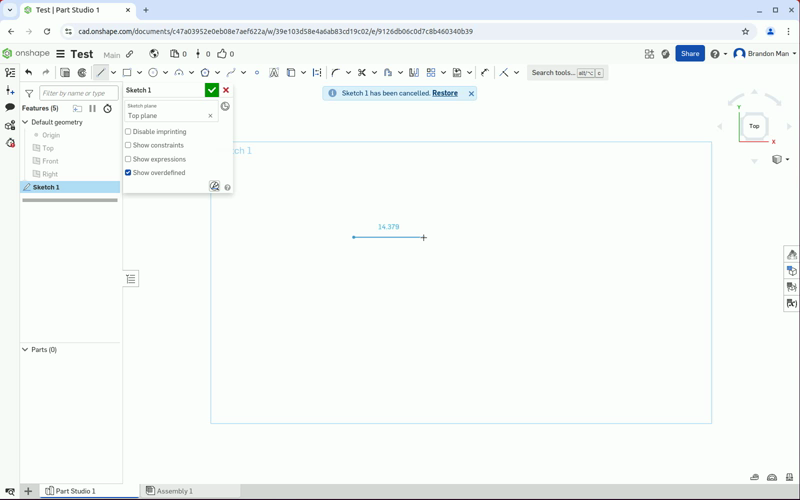
key_up(shift)
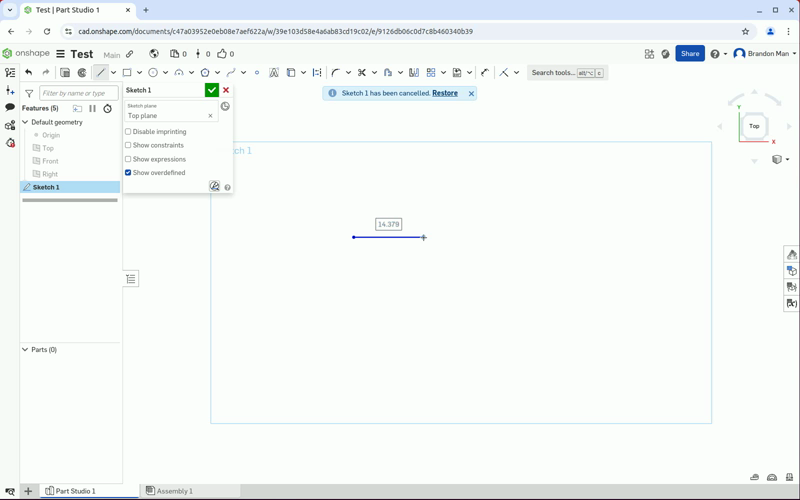
key(esc)
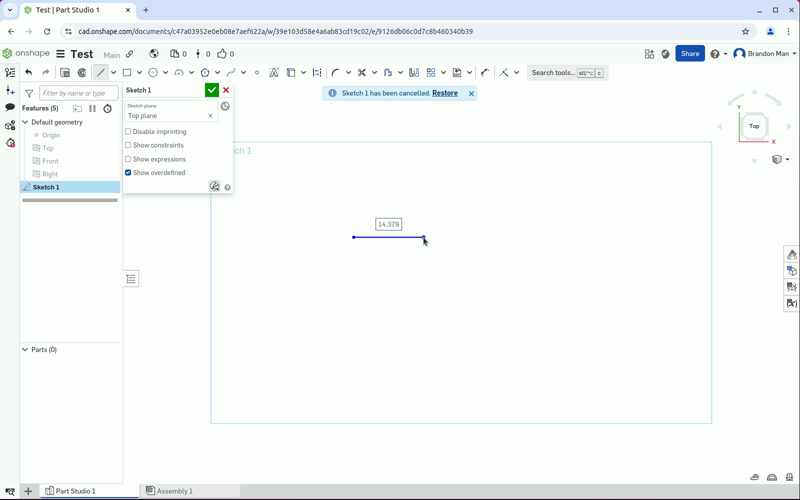
key(a)
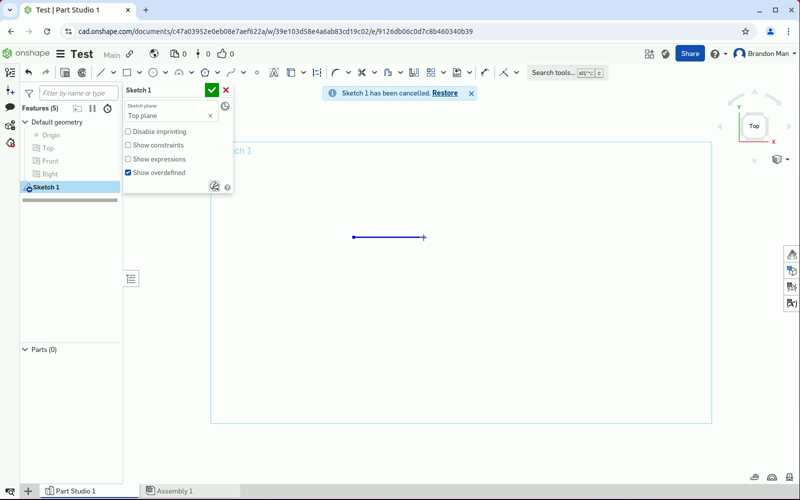
mouse_move(423, 237)
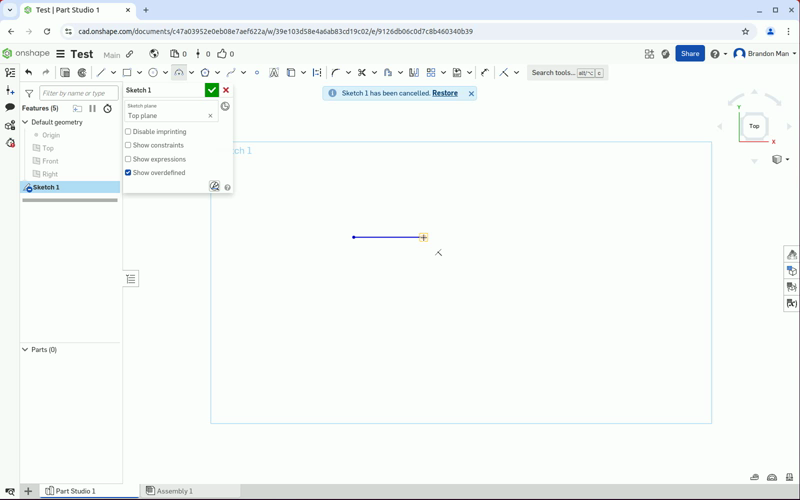
click(423, 237)
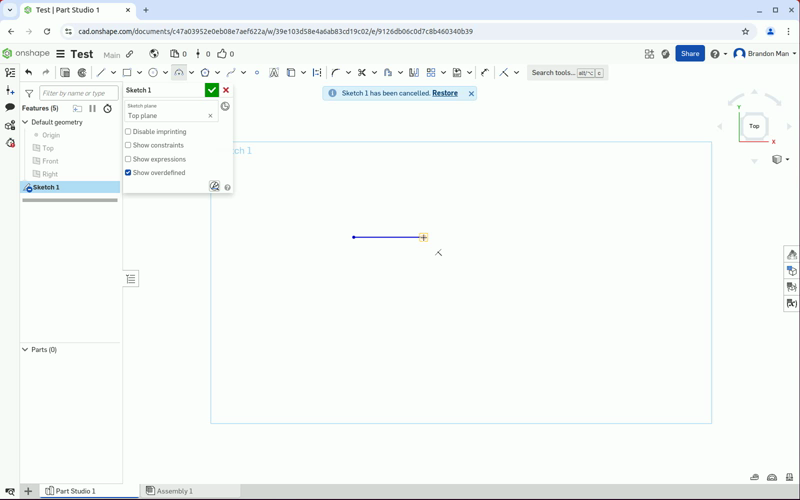
key_down(shift)
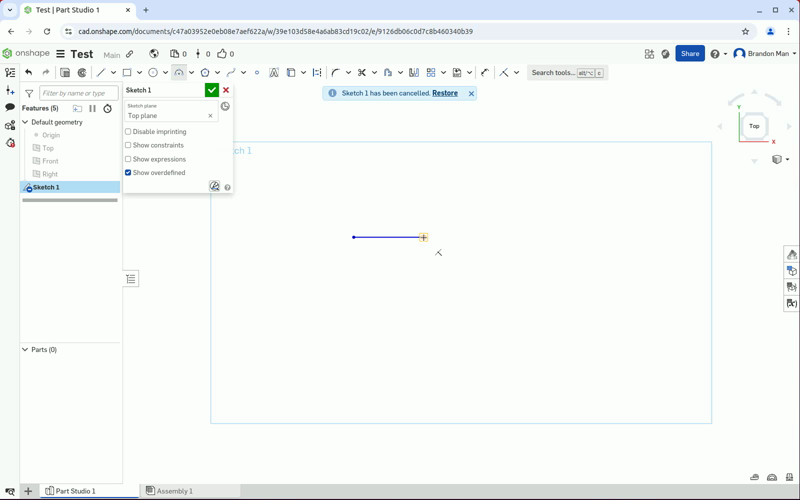
mouse_move(433, 237)
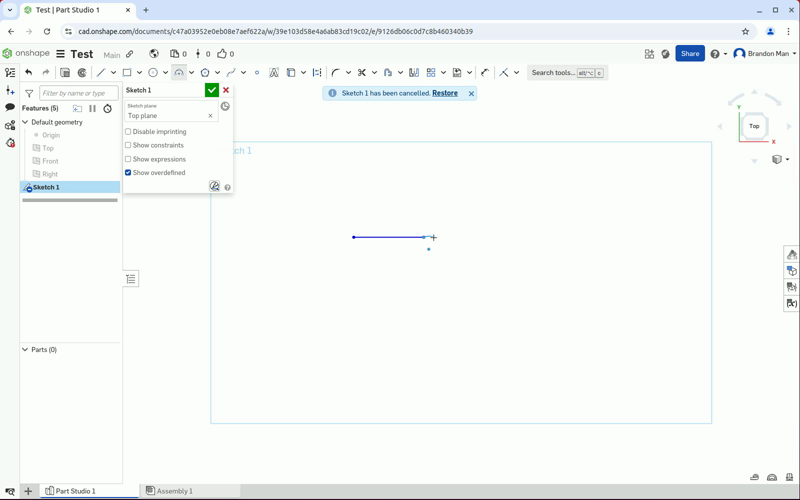
click(433, 237)
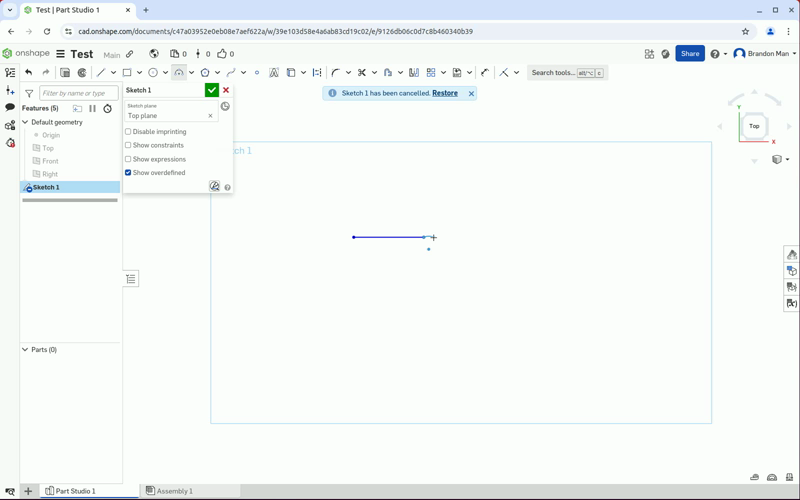
mouse_move(428, 232)
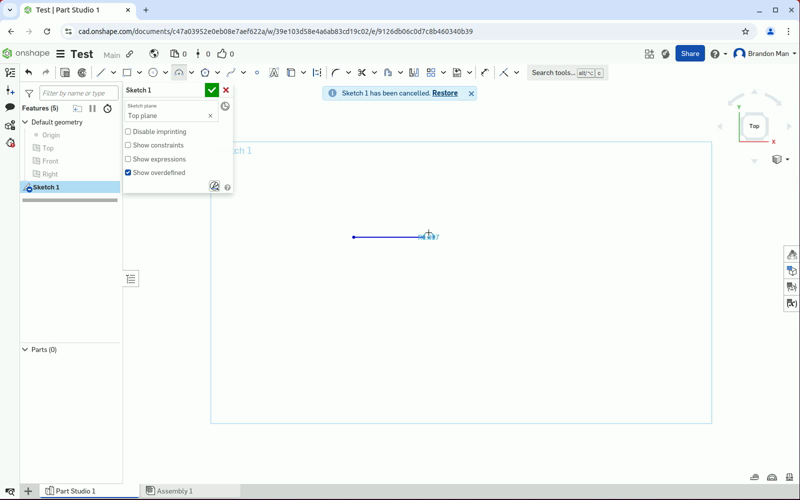
click(428, 232)
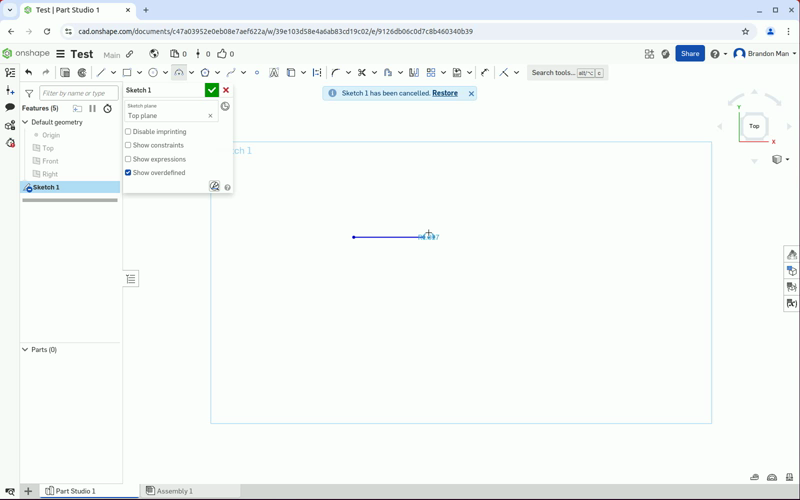
key_up(shift)
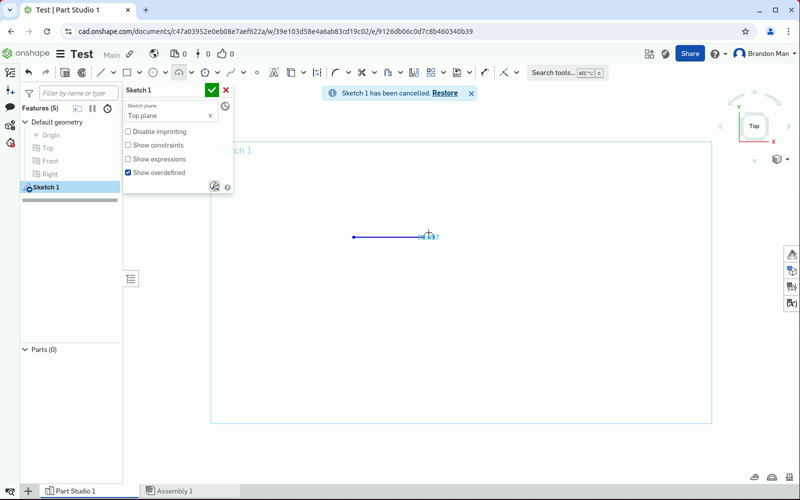
key(esc)
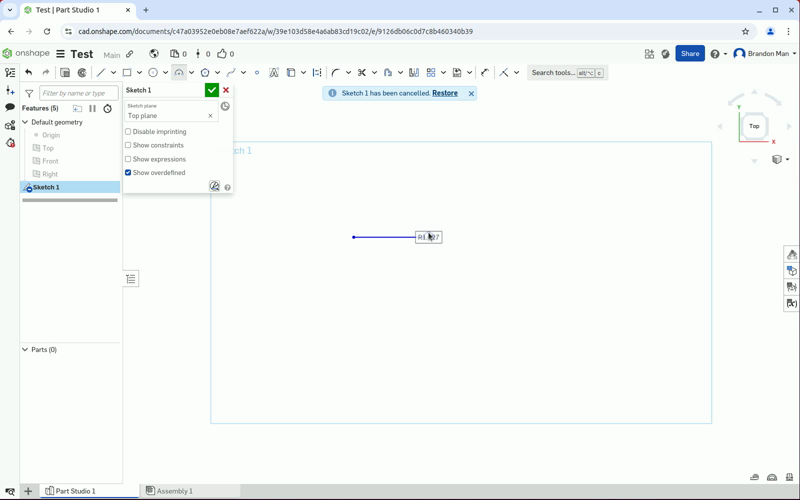
key(l)
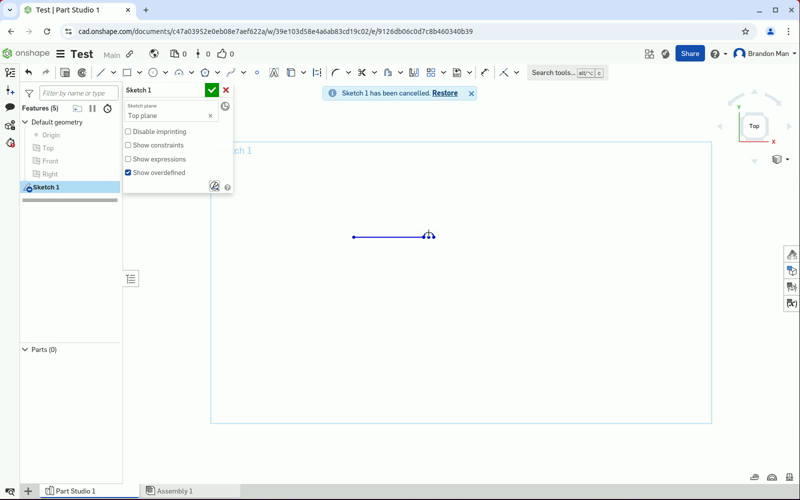
mouse_move(433, 237)
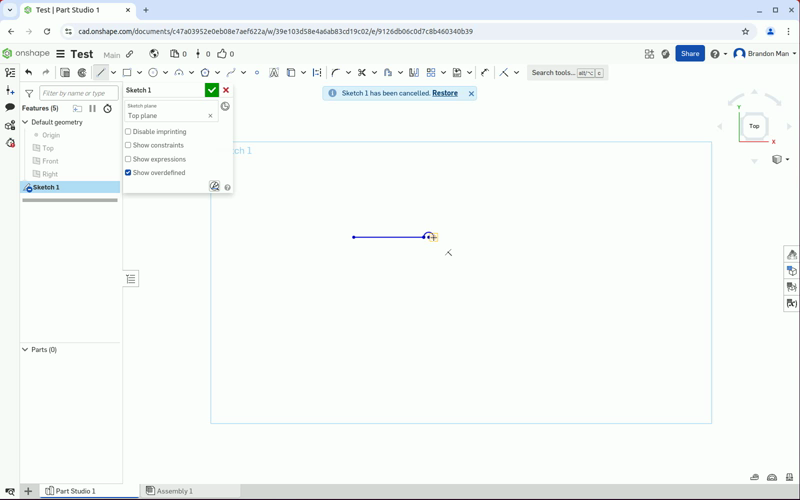
click(433, 237)
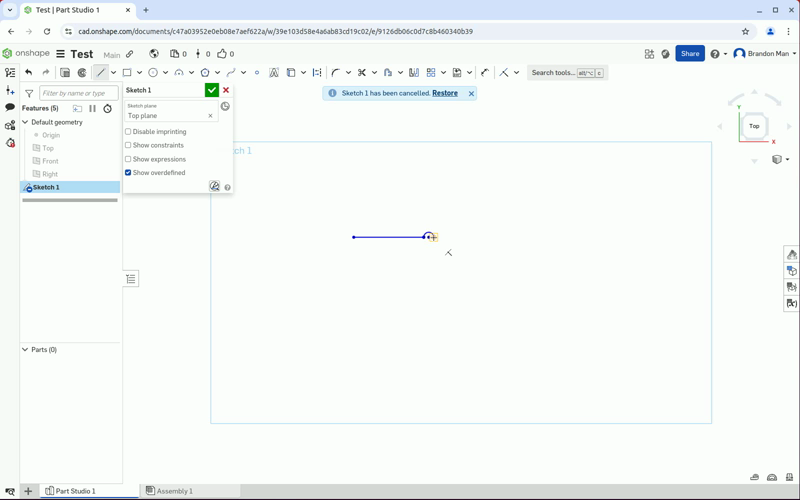
key_down(shift)
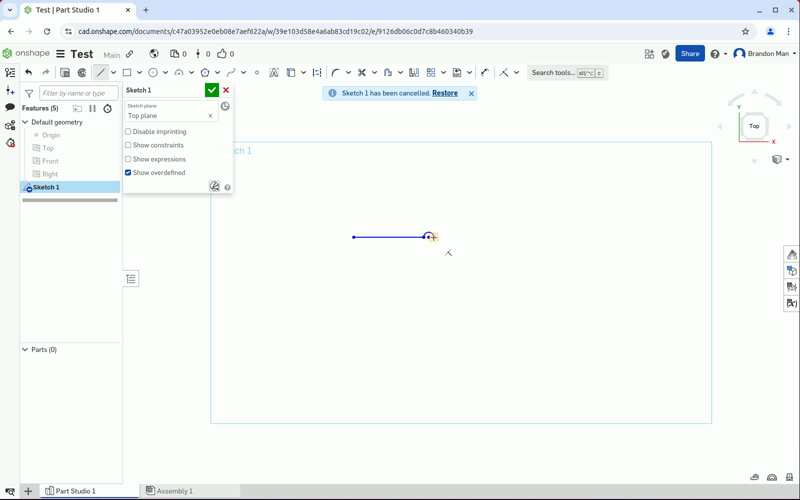
mouse_move(463, 237)
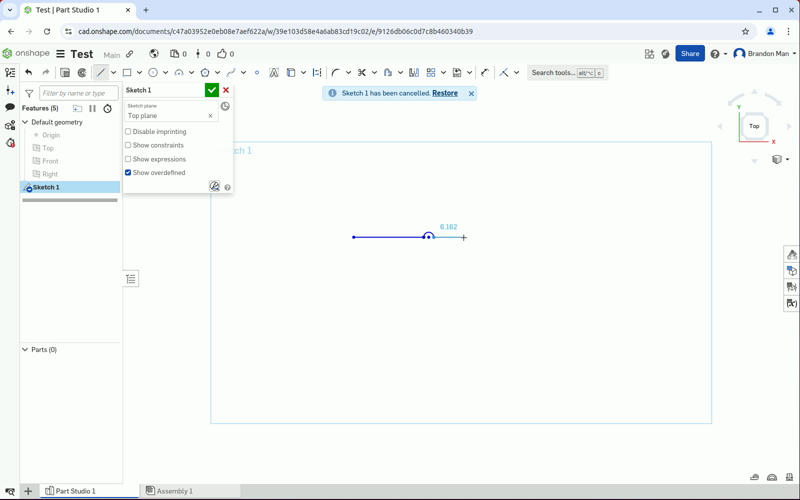
mouse_move(460, 237)
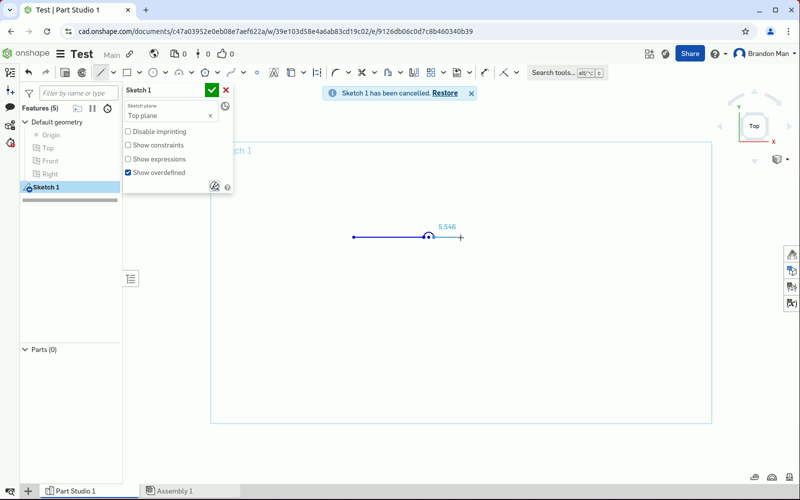
click(460, 237)
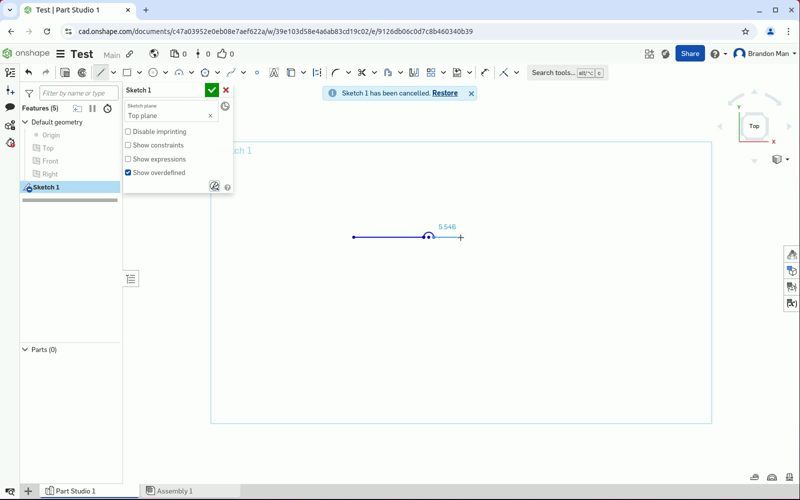
key_up(shift)
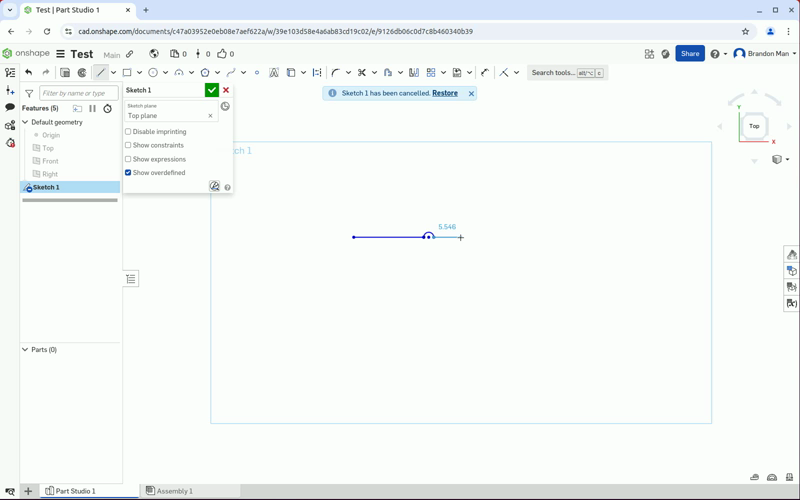
key_down(shift)
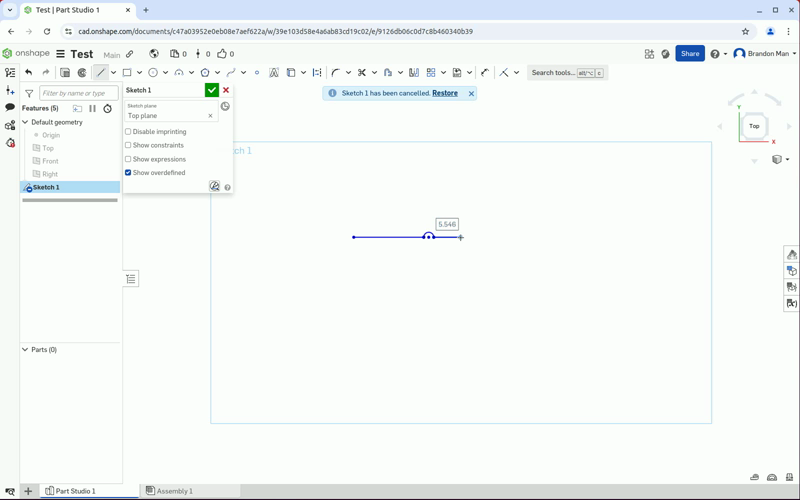
mouse_move(490, 237)
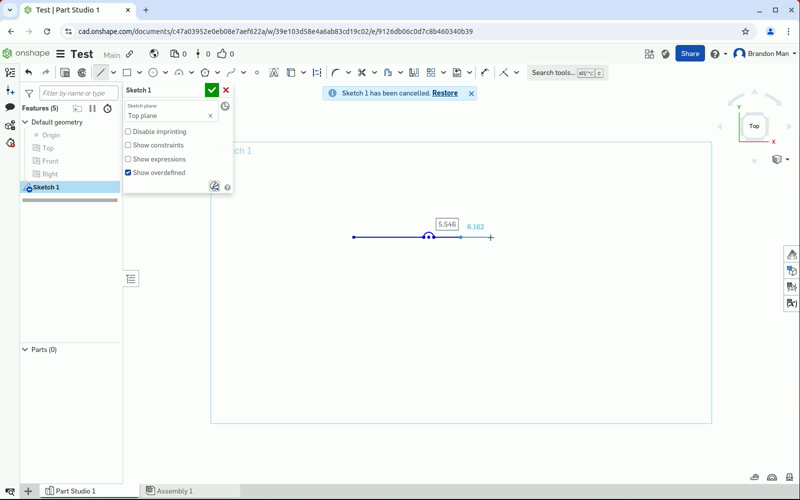
mouse_move(460, 196)
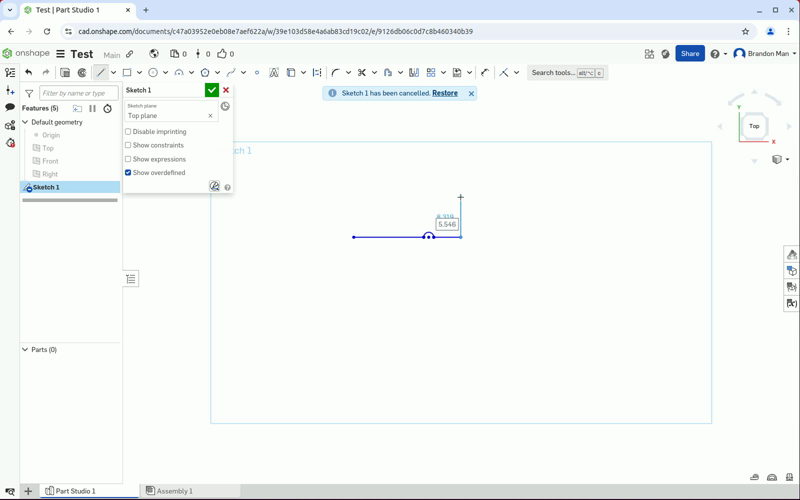
click(460, 196)
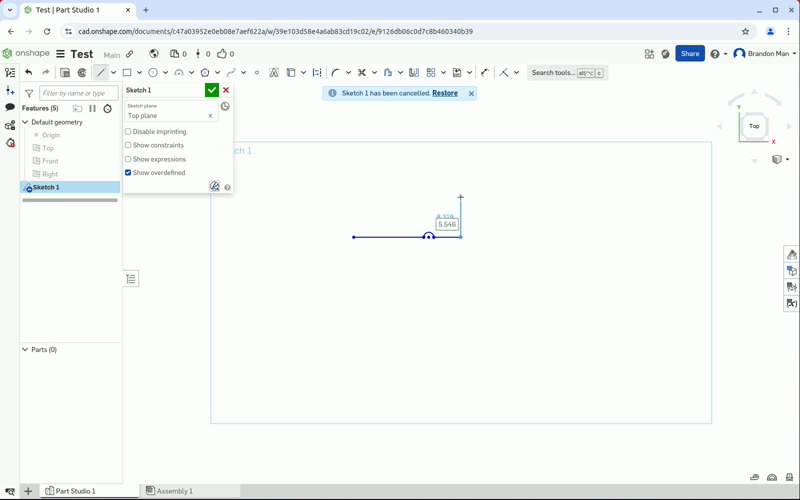
key_up(shift)
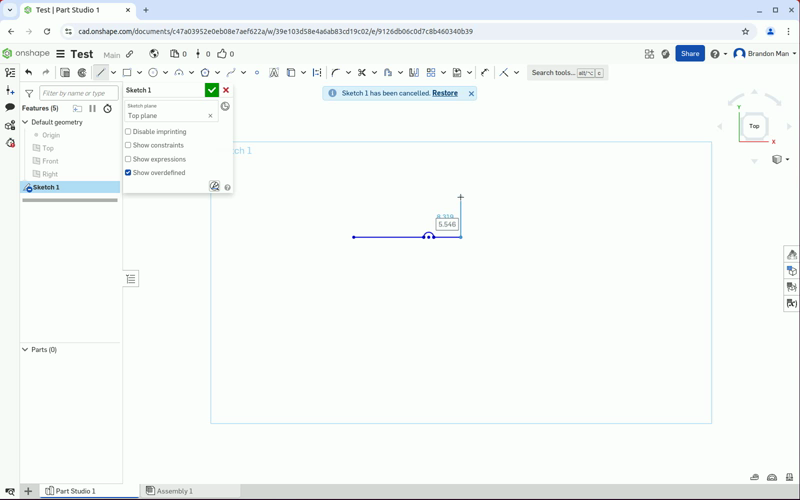
key(esc)
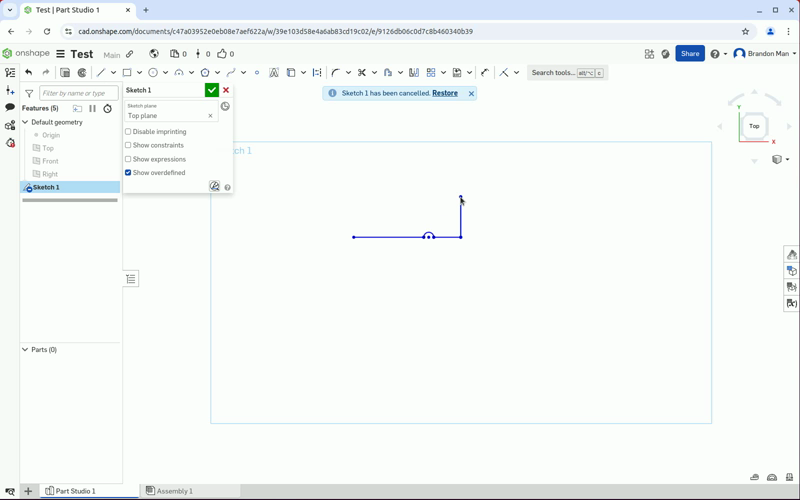
key(a)
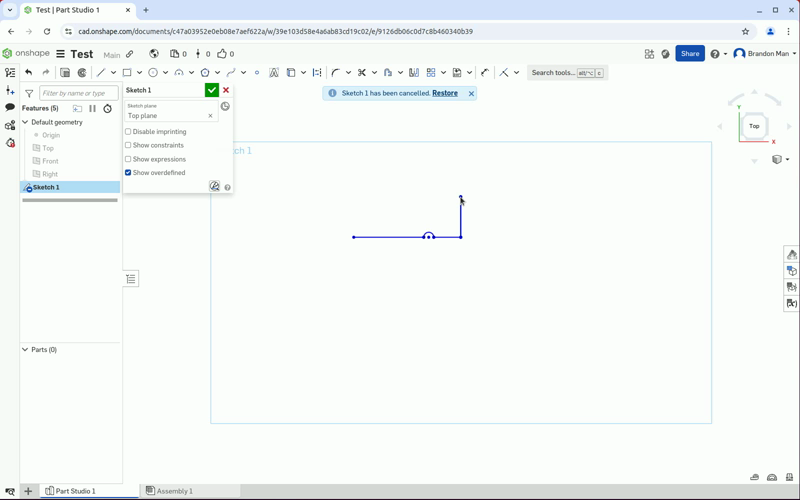
mouse_move(460, 196)
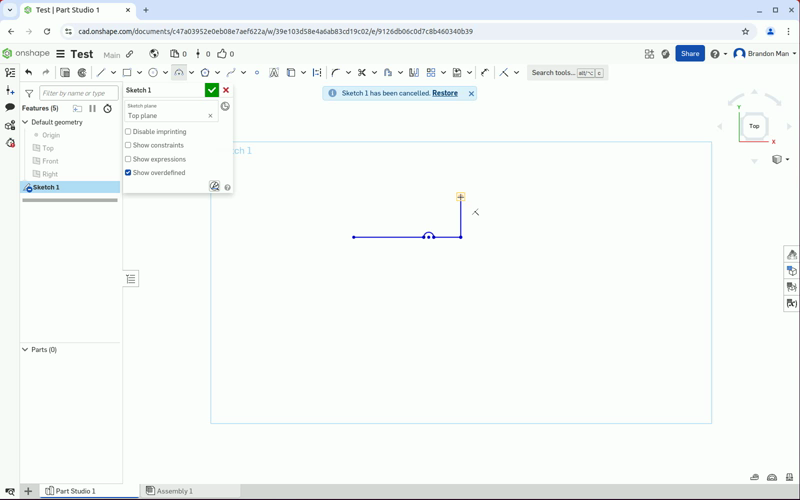
click(460, 196)
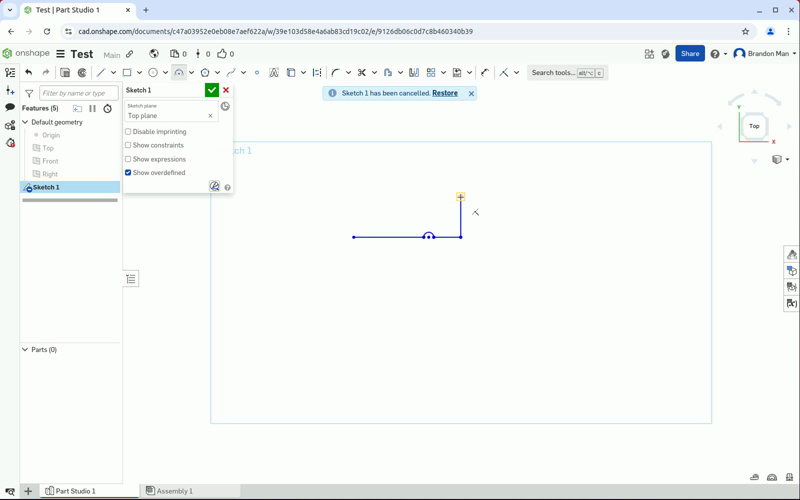
key_down(shift)
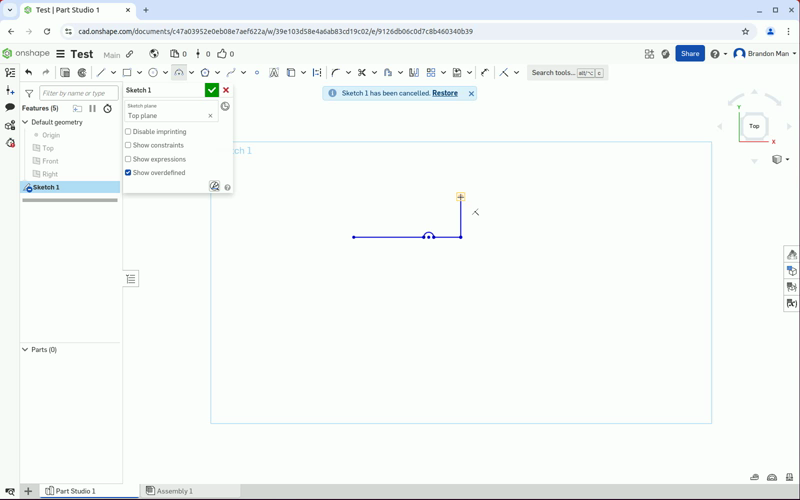
mouse_move(460, 186)
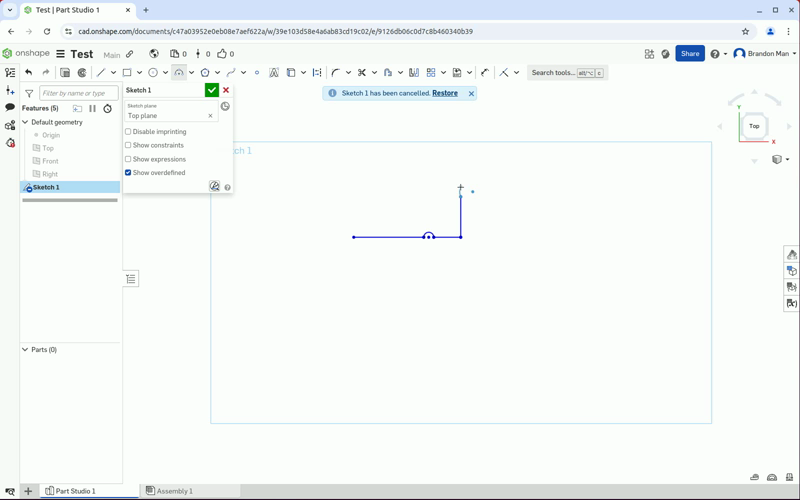
click(460, 186)
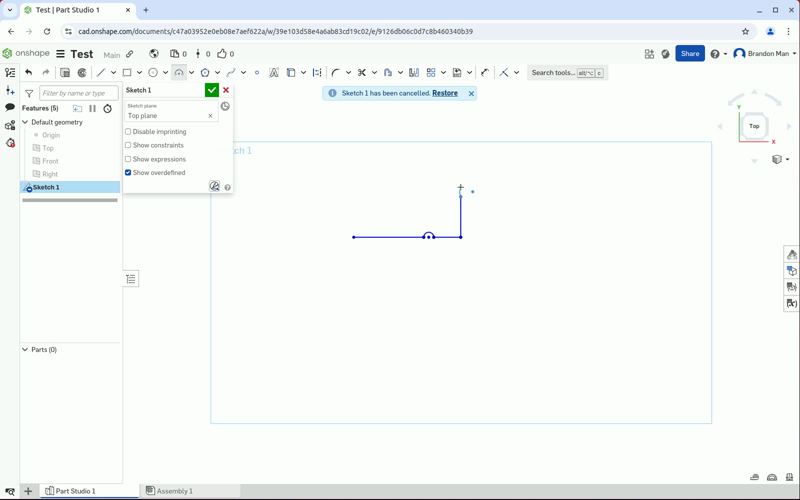
mouse_move(456, 191)
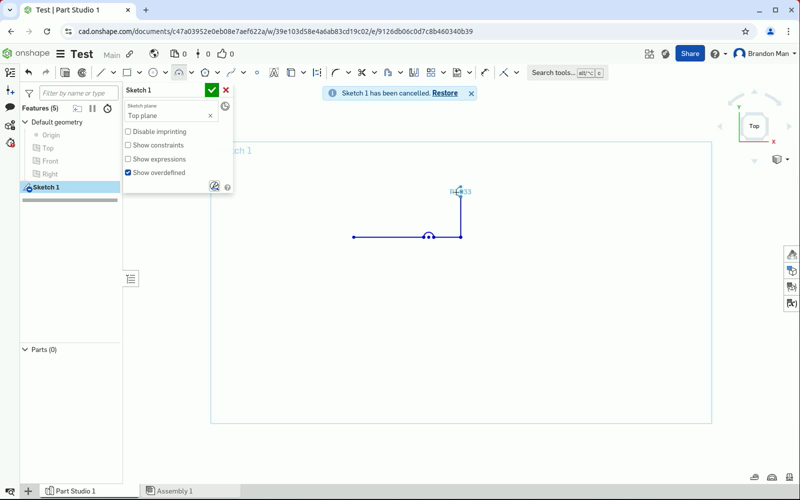
click(456, 191)
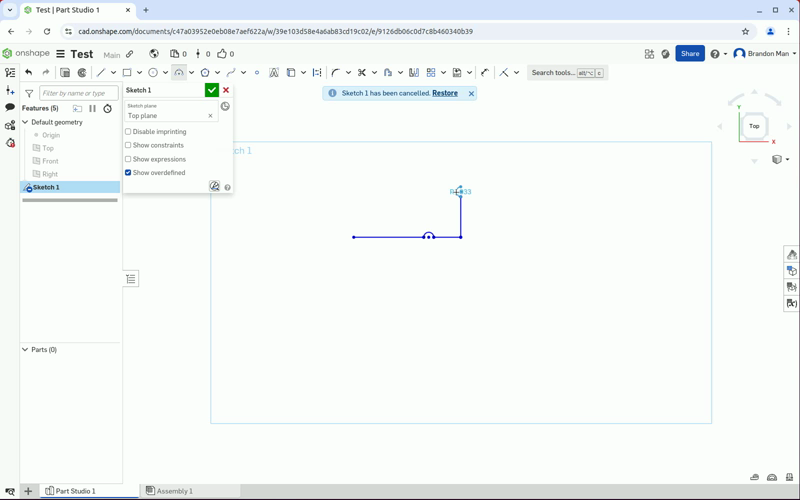
key_up(shift)
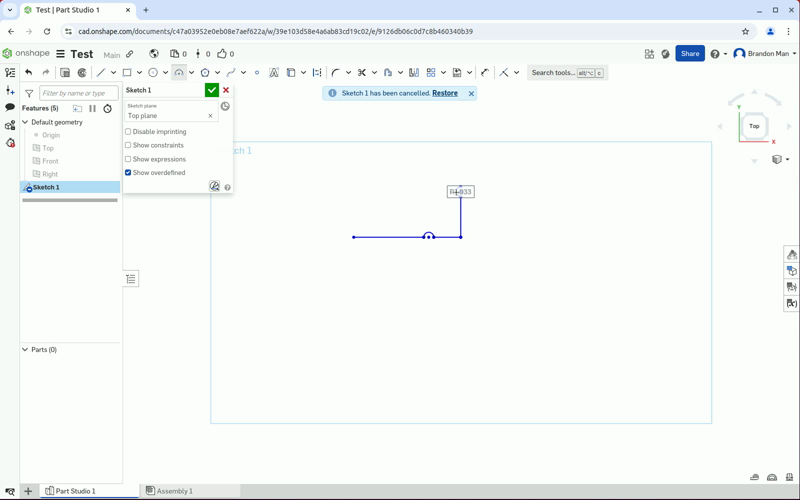
key(esc)
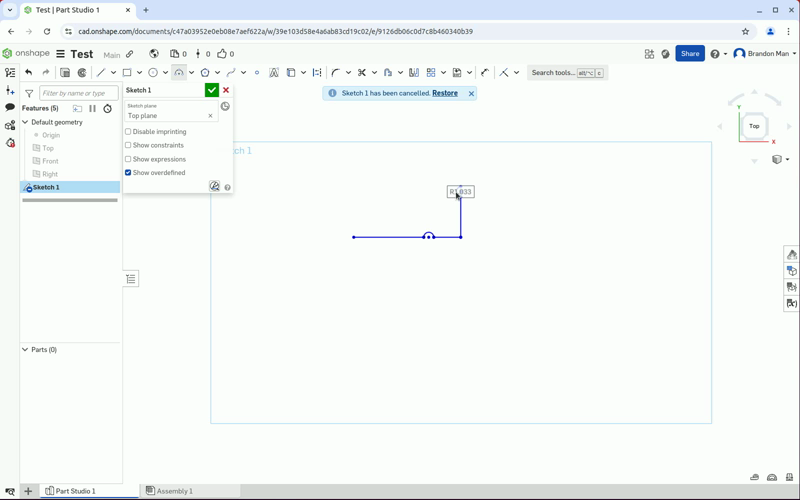
key(l)
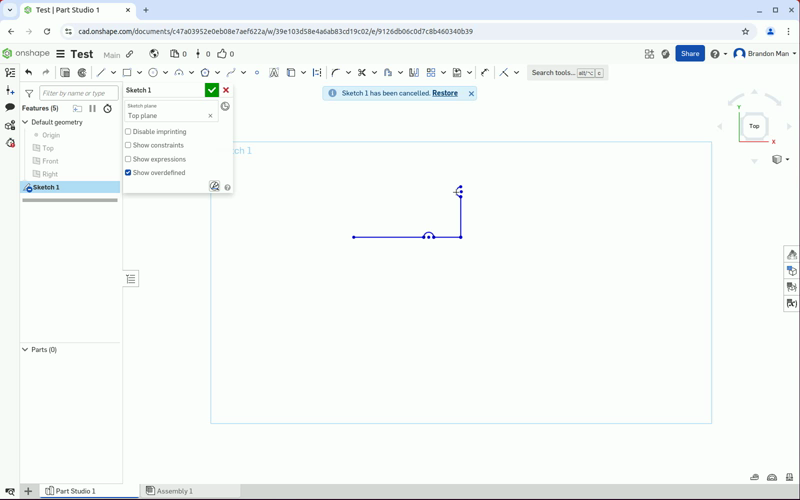
mouse_move(460, 186)
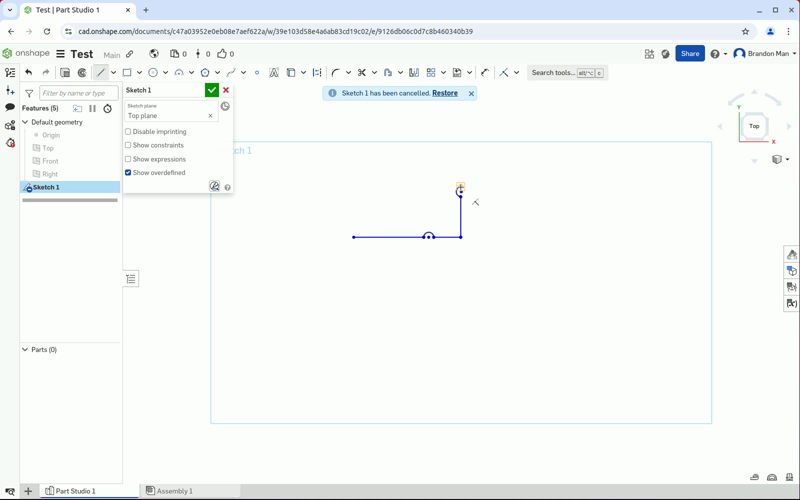
click(460, 186)
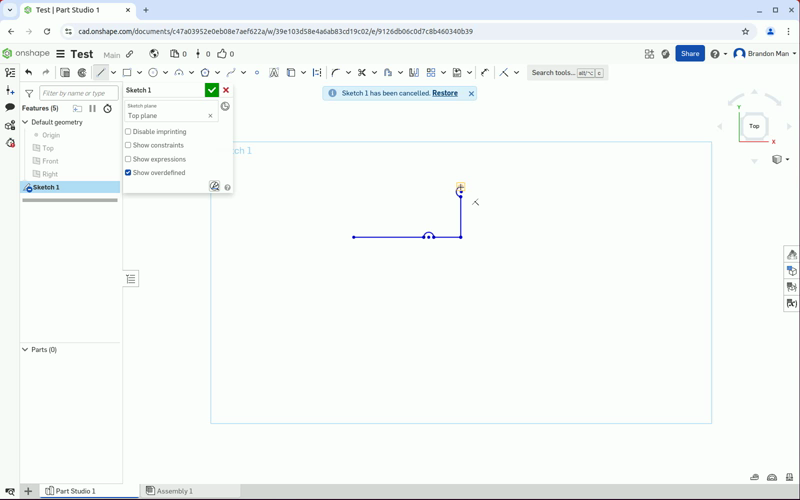
key_down(shift)
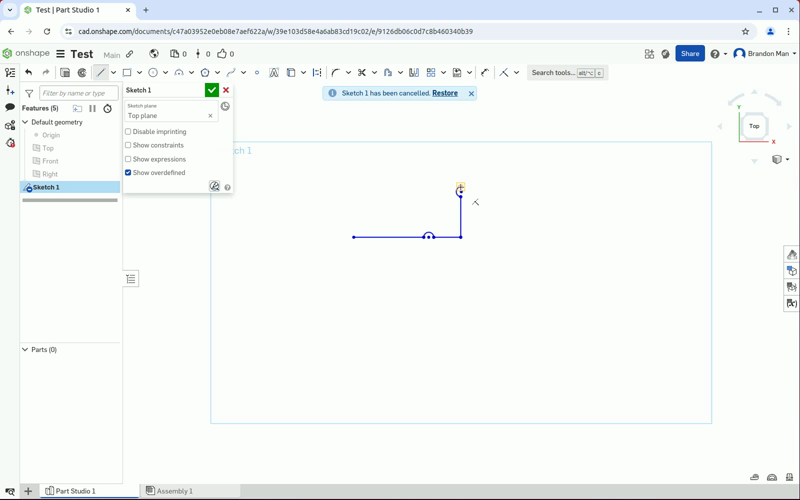
mouse_move(490, 186)
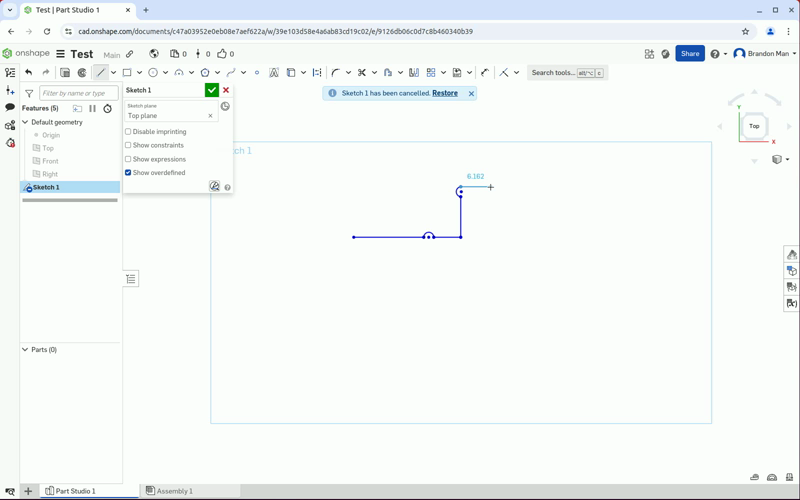
mouse_move(460, 173)
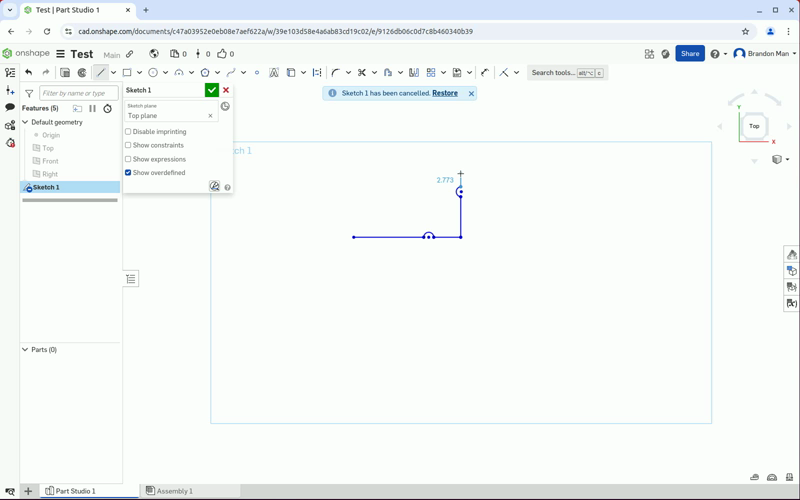
click(460, 173)
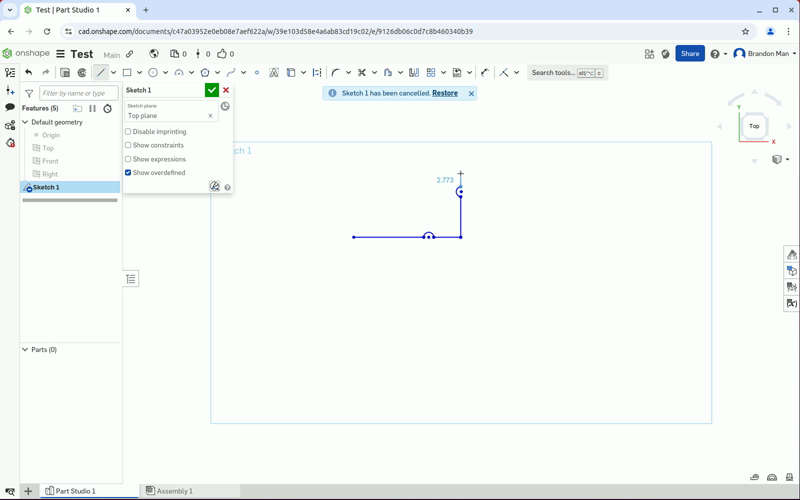
key_up(shift)
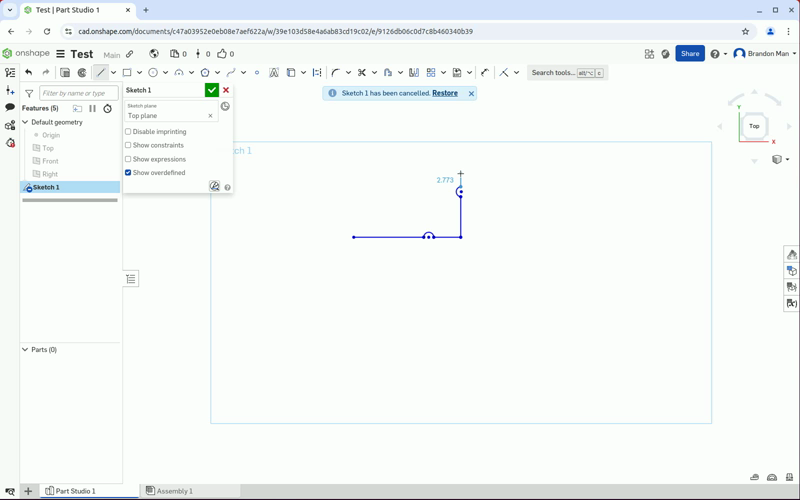
key(esc)
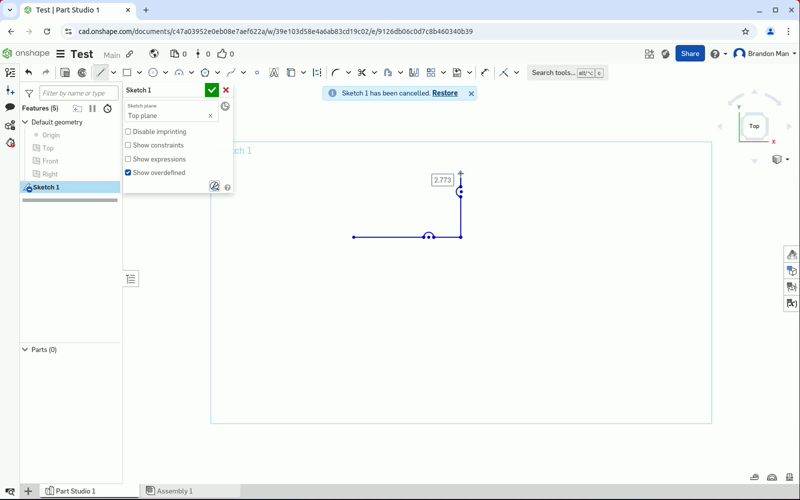
key(a)
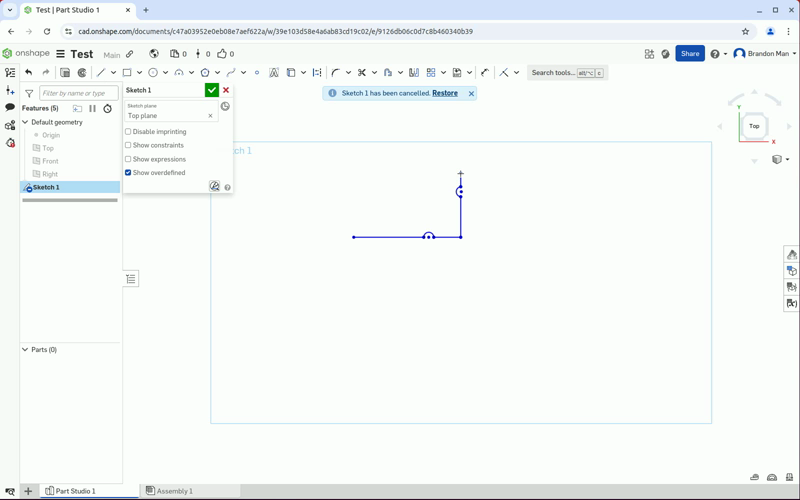
mouse_move(460, 173)
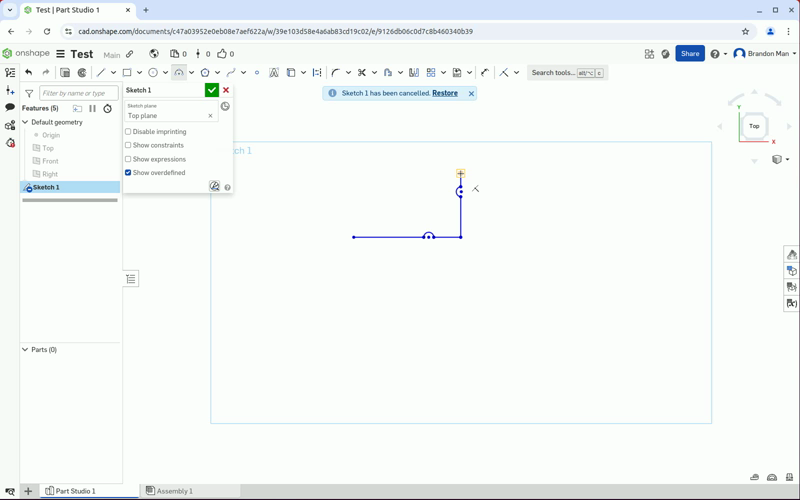
click(460, 173)
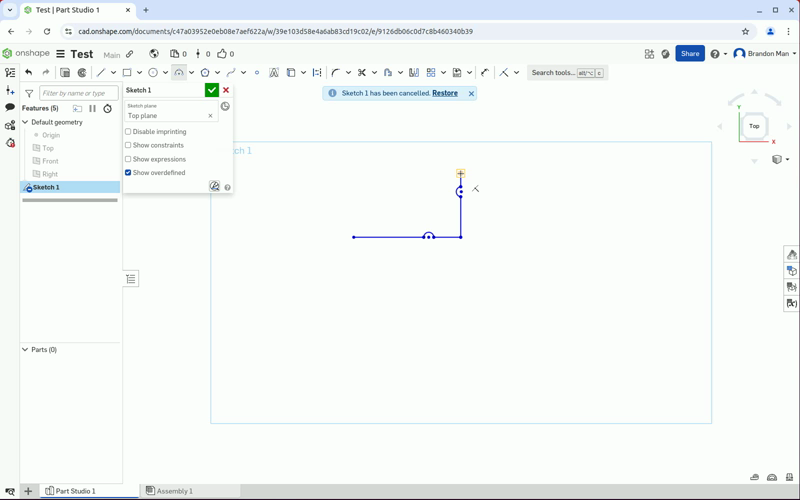
key_down(shift)
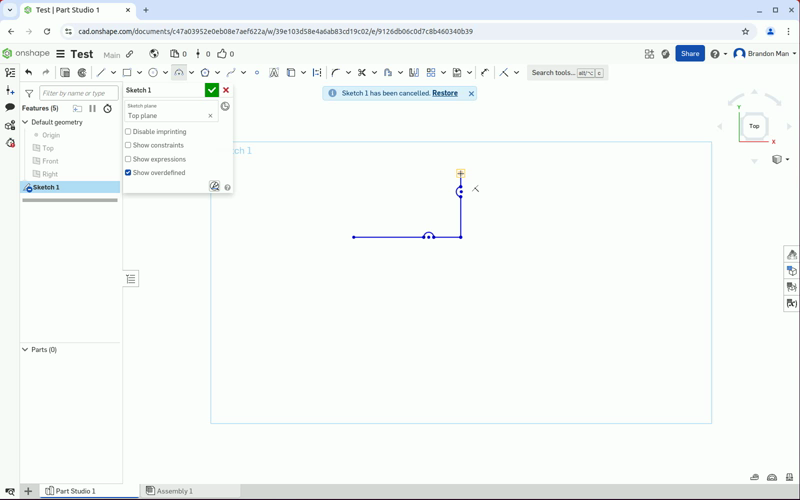
mouse_move(450, 176)
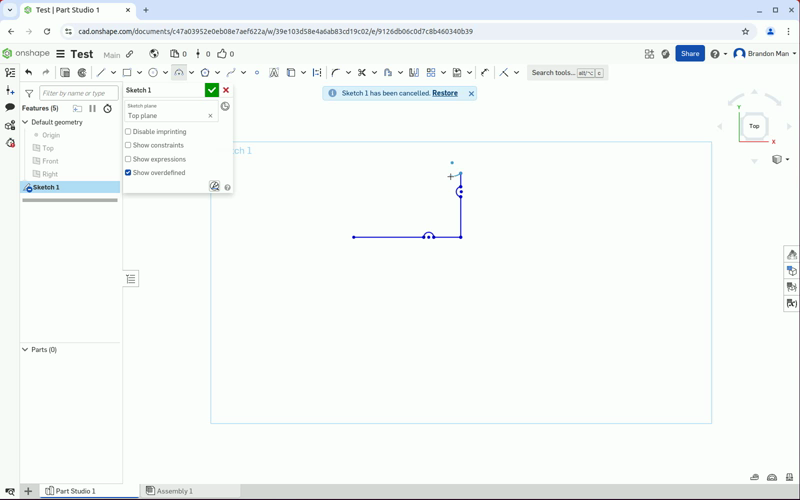
click(450, 176)
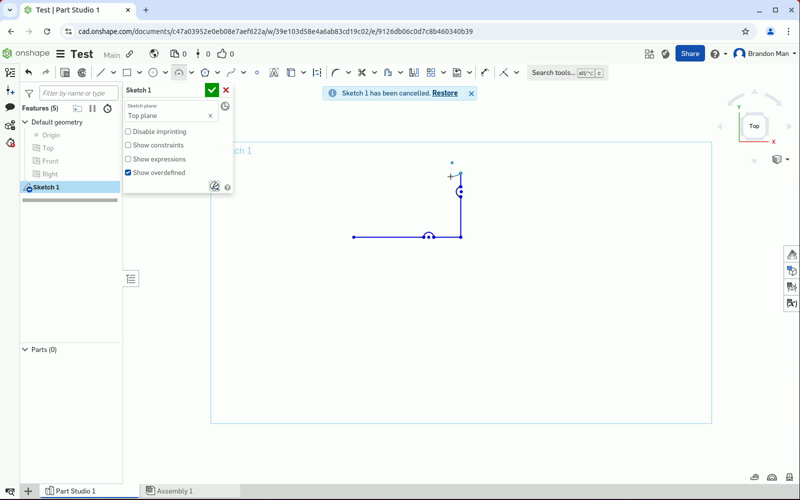
mouse_move(455, 174)
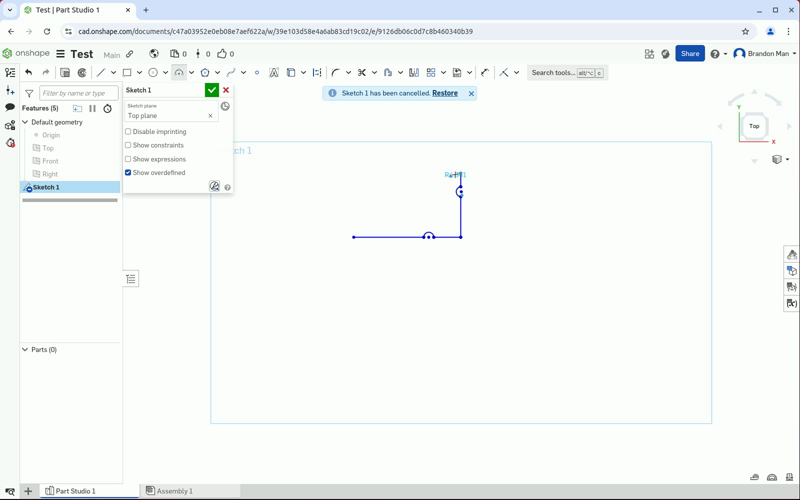
click(455, 174)
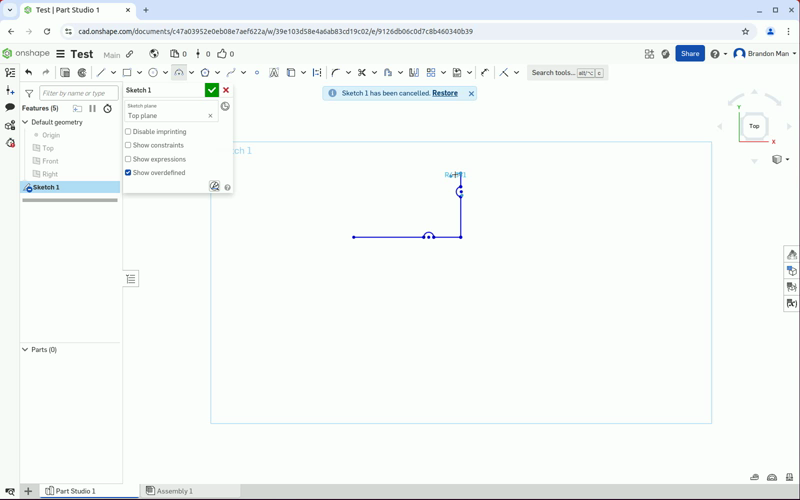
key_up(shift)
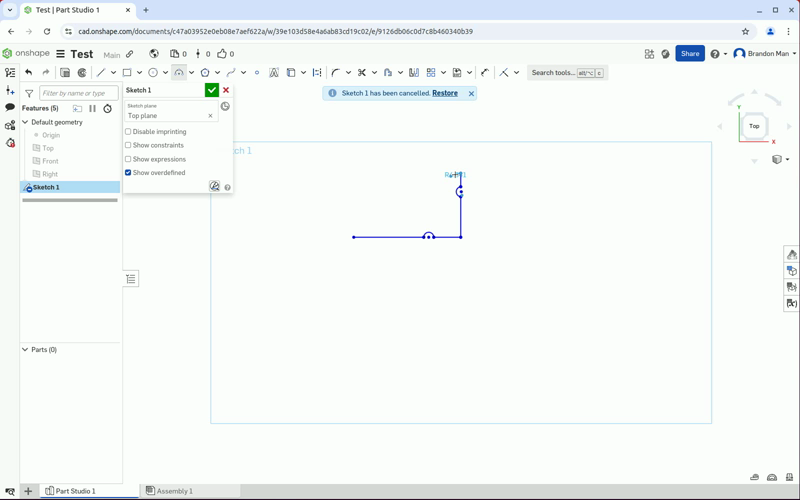
key(esc)
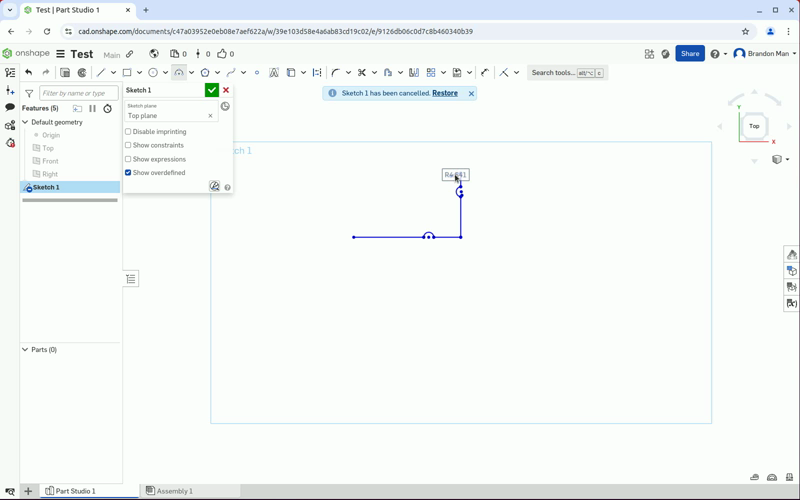
key(l)
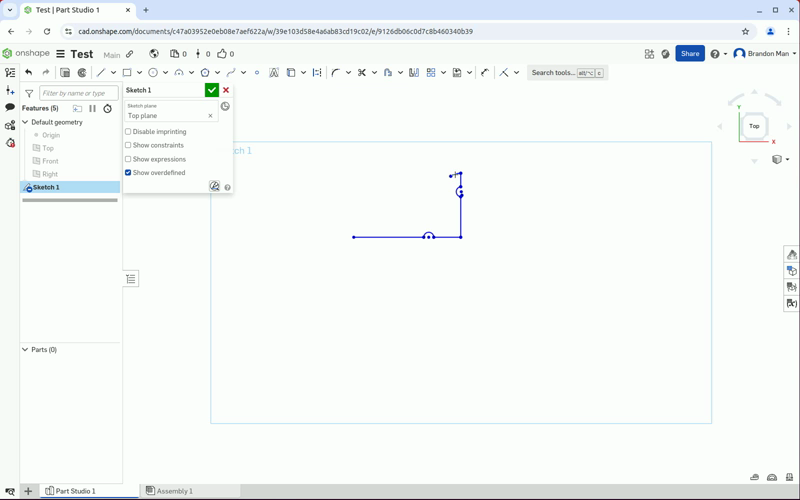
mouse_move(450, 176)
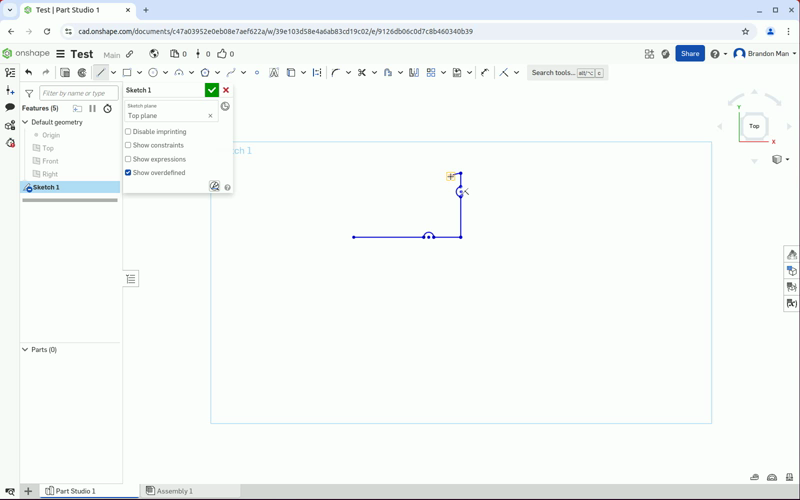
click(450, 176)
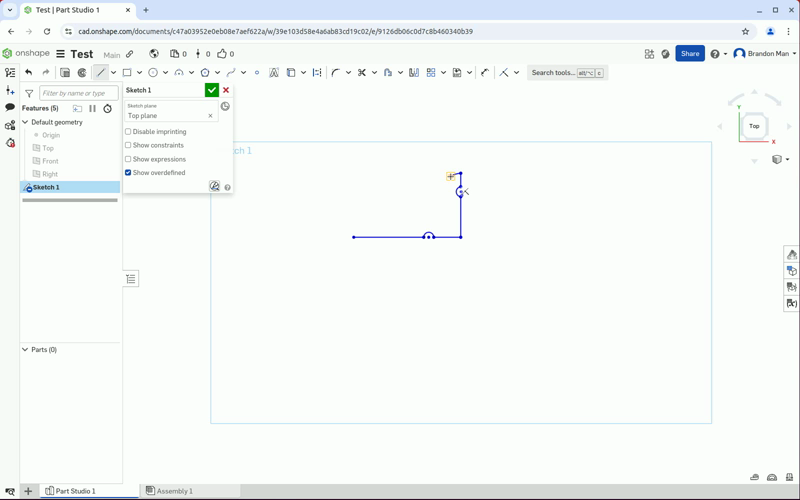
key_down(shift)
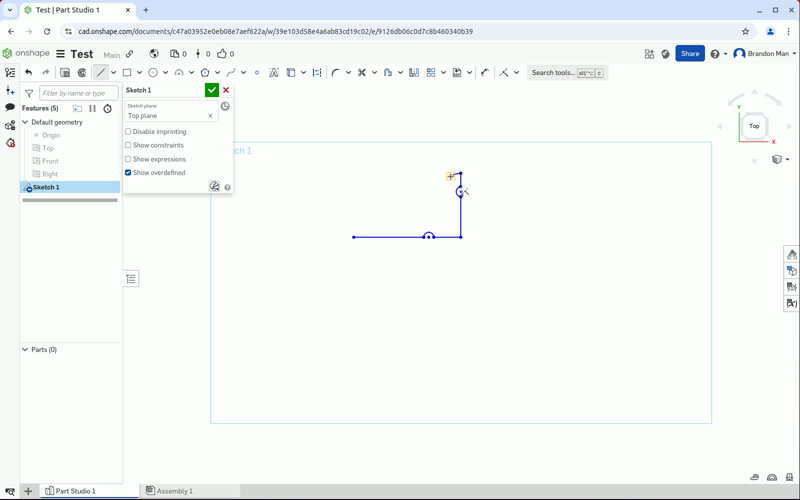
mouse_move(480, 176)
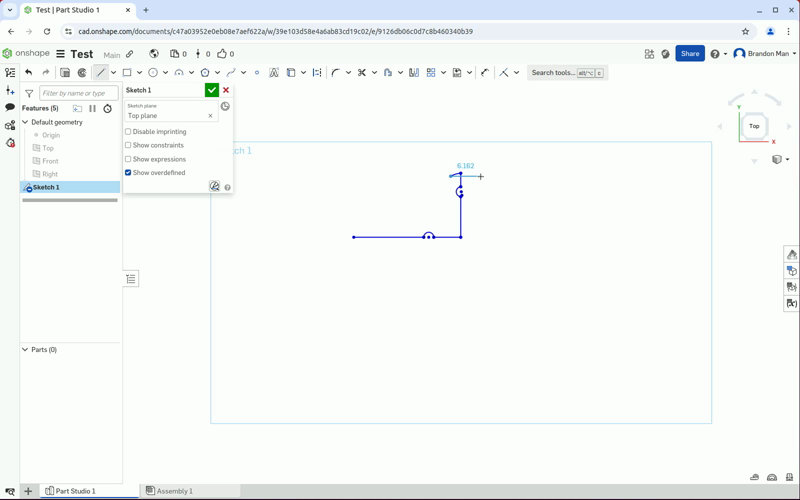
mouse_move(395, 189)
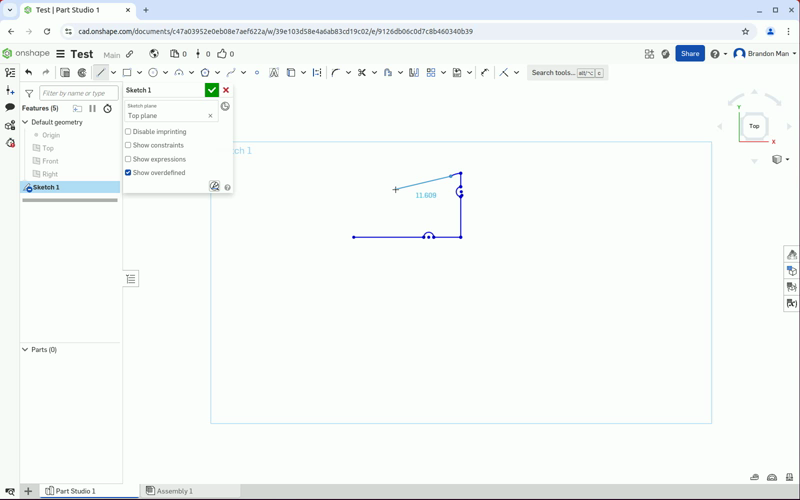
click(395, 189)
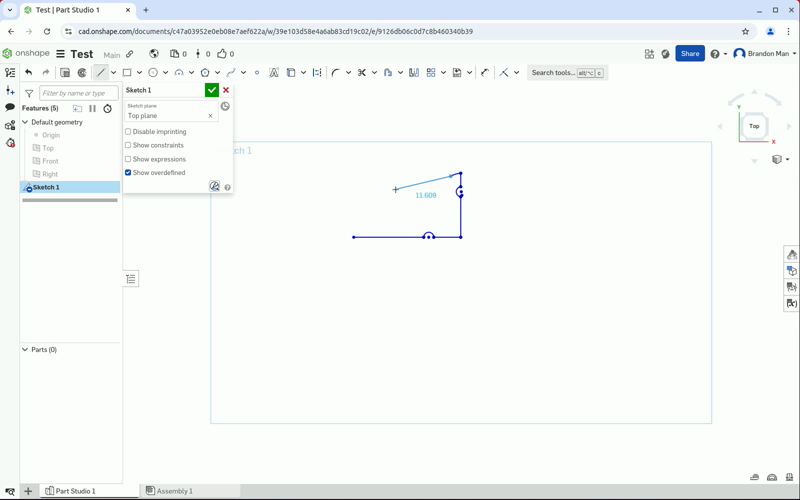
key_up(shift)
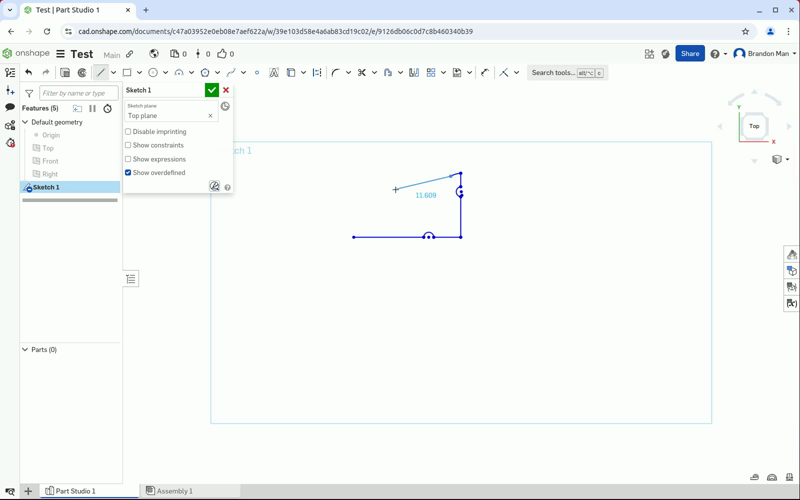
key(esc)
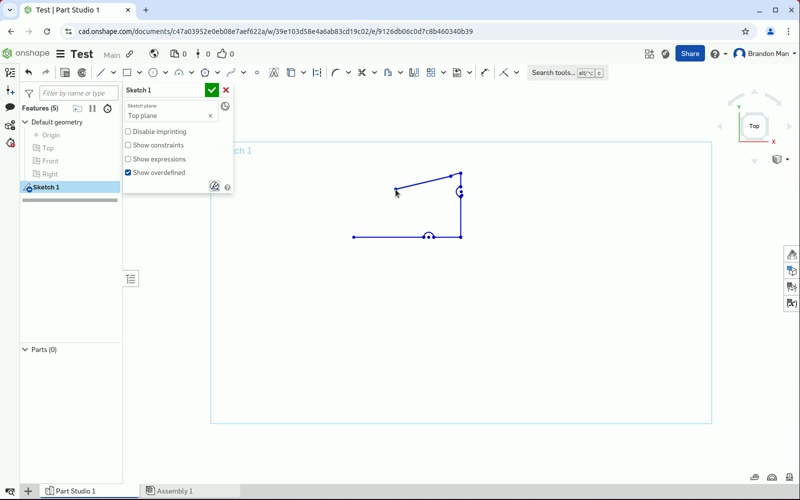
key(a)
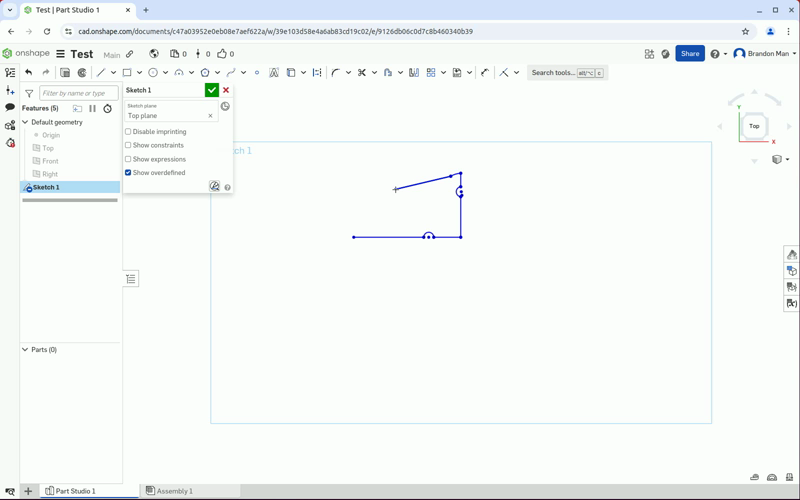
mouse_move(395, 189)
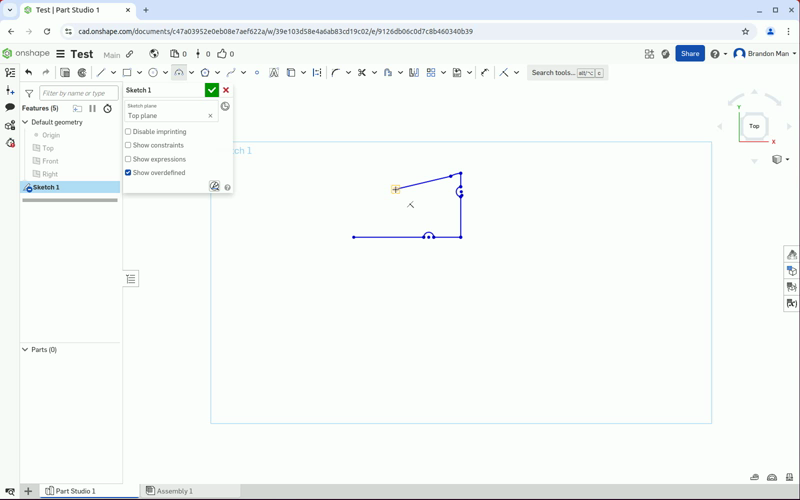
click(395, 189)
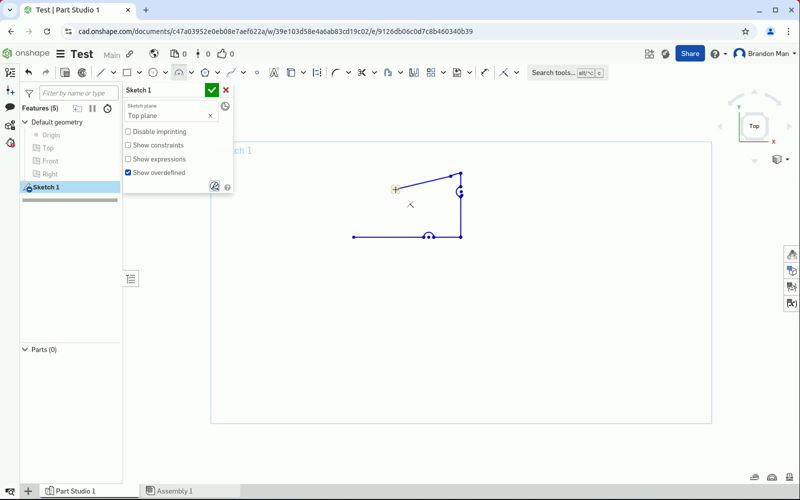
key_down(shift)
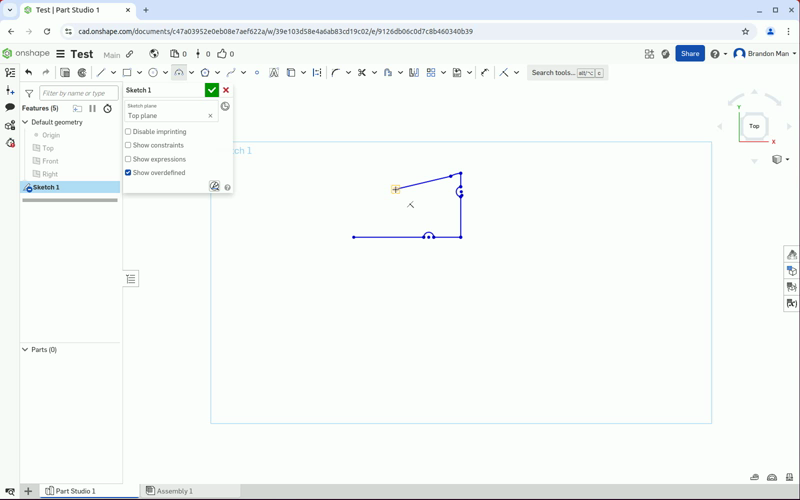
mouse_move(378, 180)
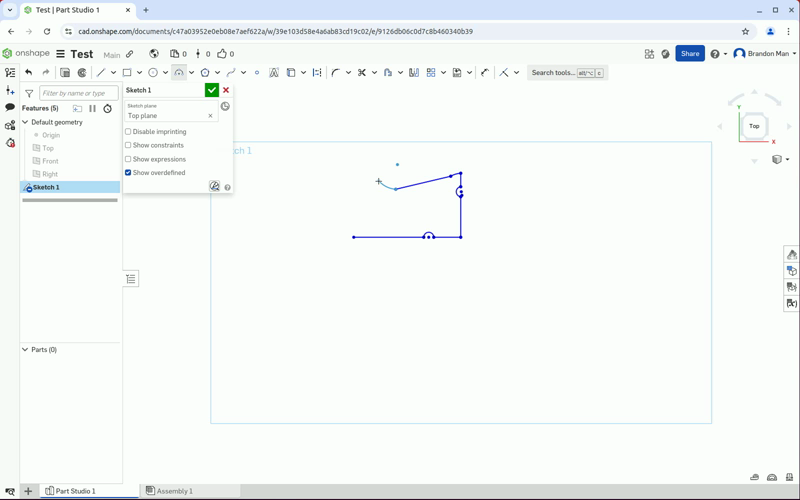
click(378, 180)
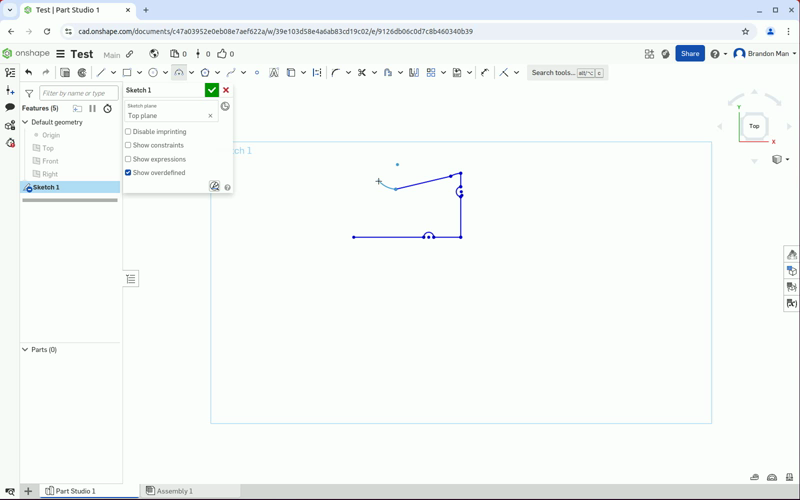
mouse_move(386, 187)
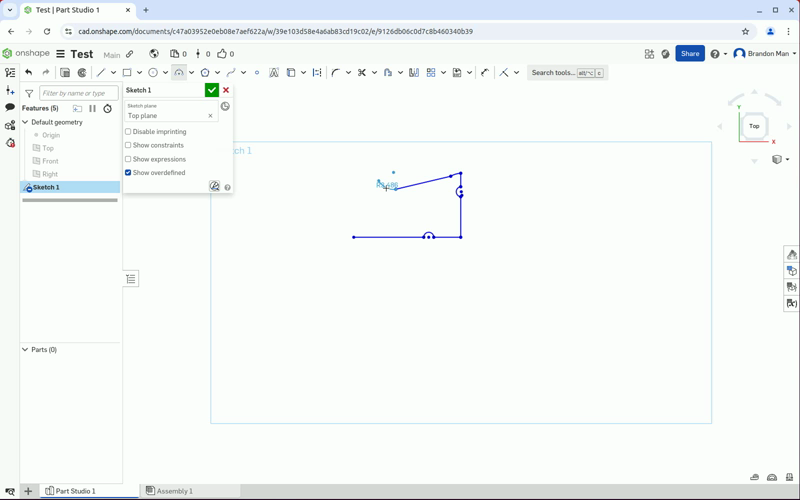
click(386, 187)
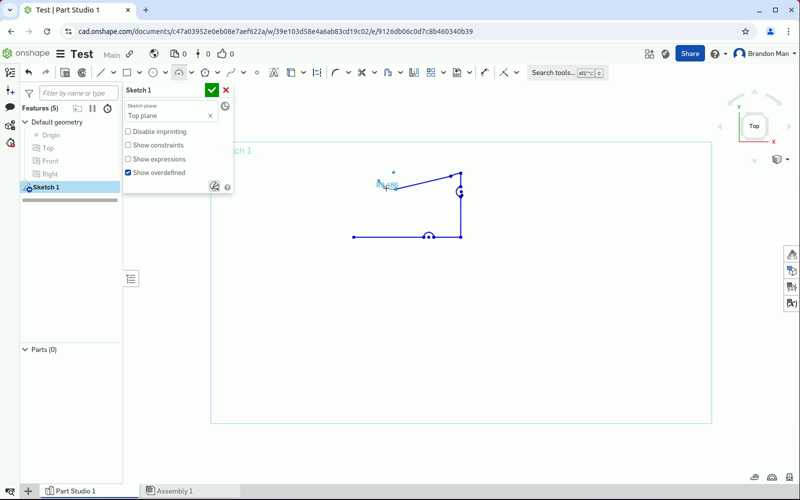
key_up(shift)
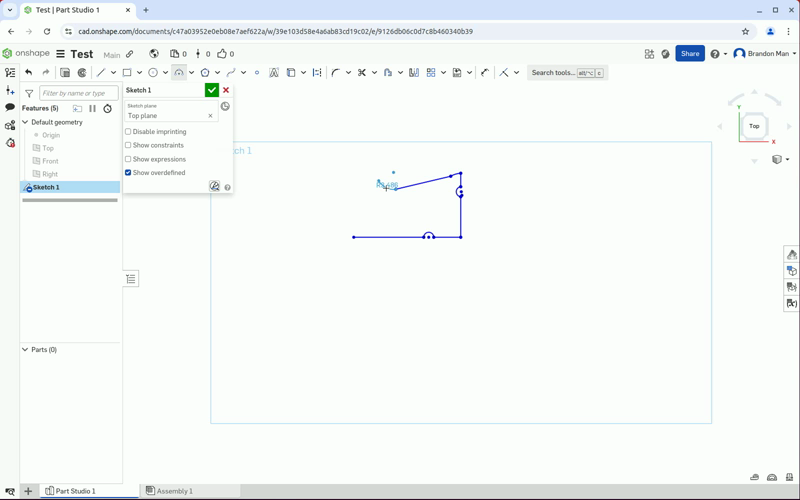
mouse_move(378, 180)
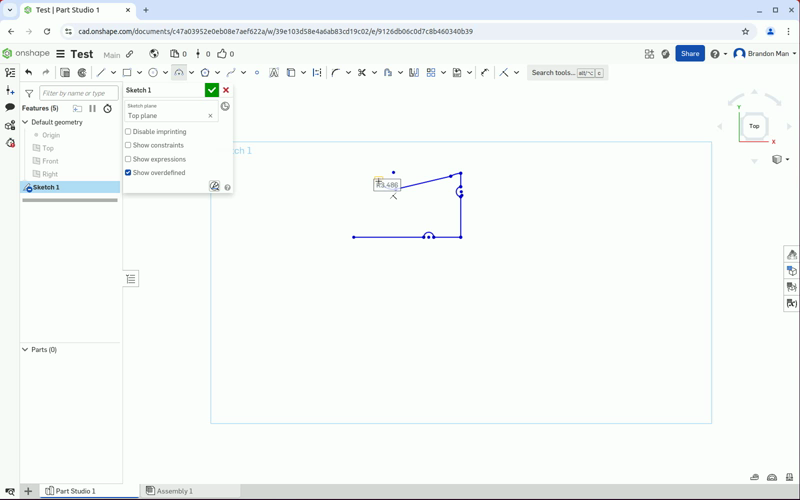
click(378, 180)
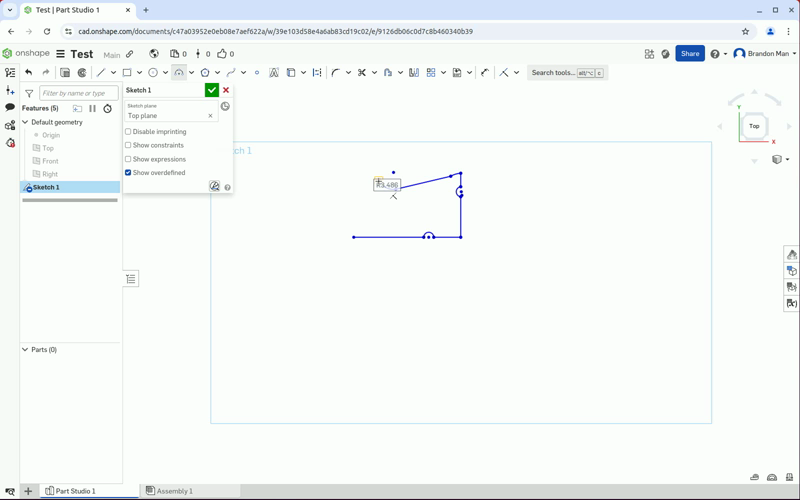
key_down(shift)
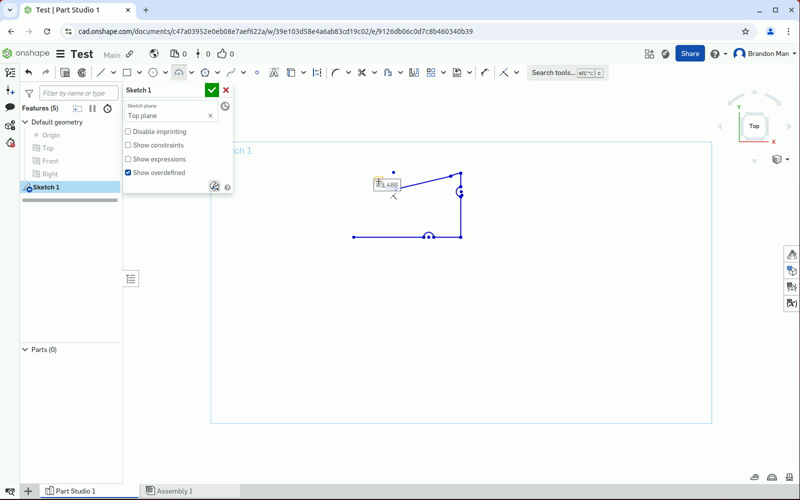
mouse_move(353, 198)
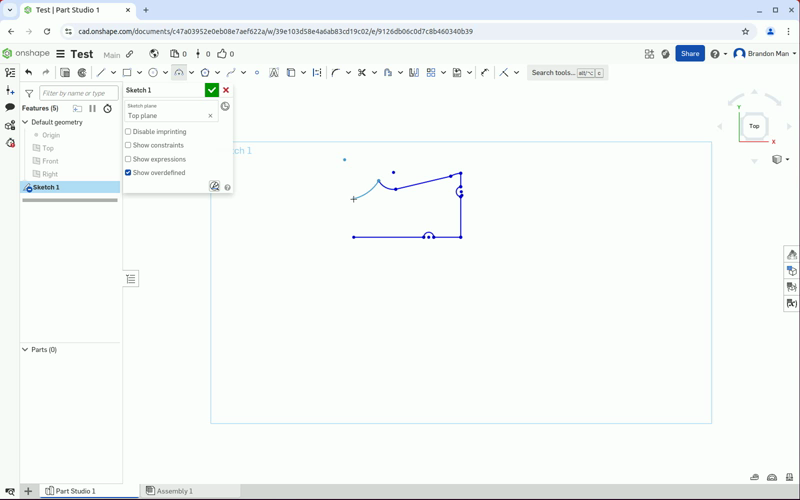
click(353, 198)
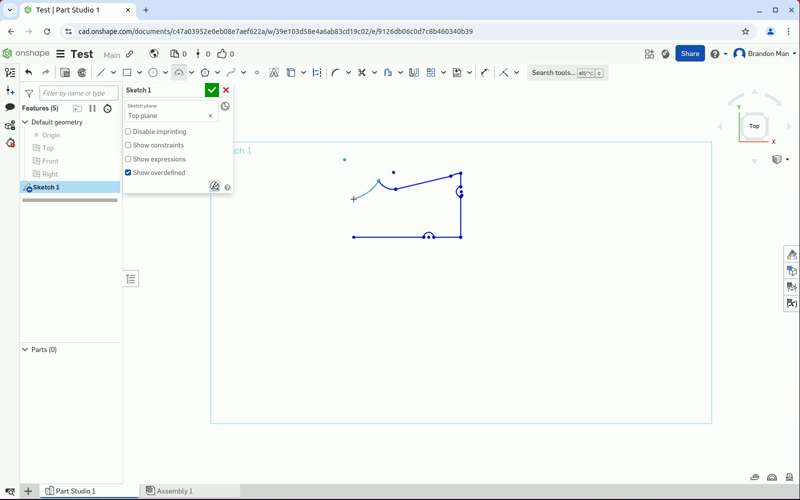
mouse_move(356, 175)
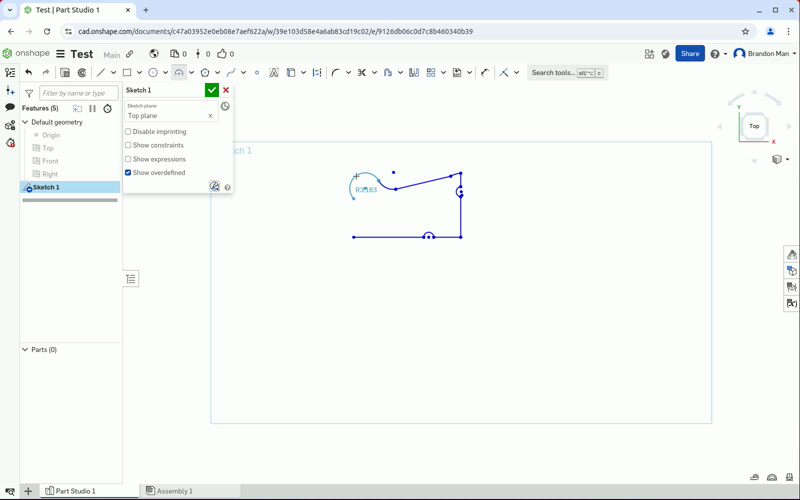
click(356, 175)
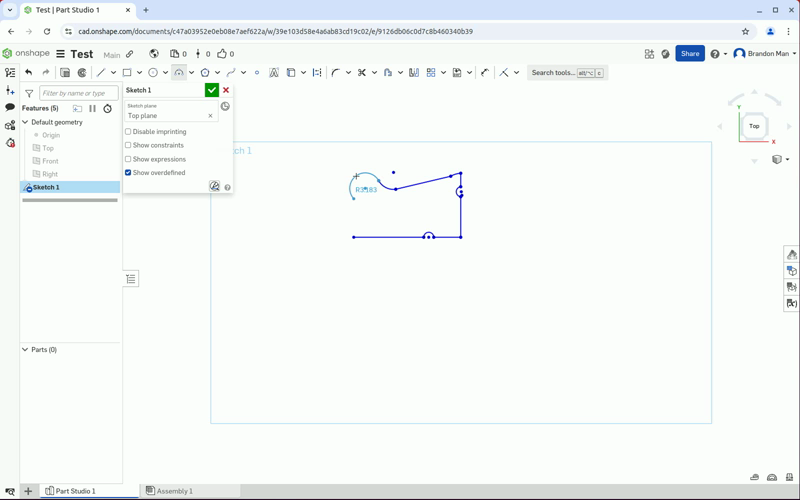
key_up(shift)
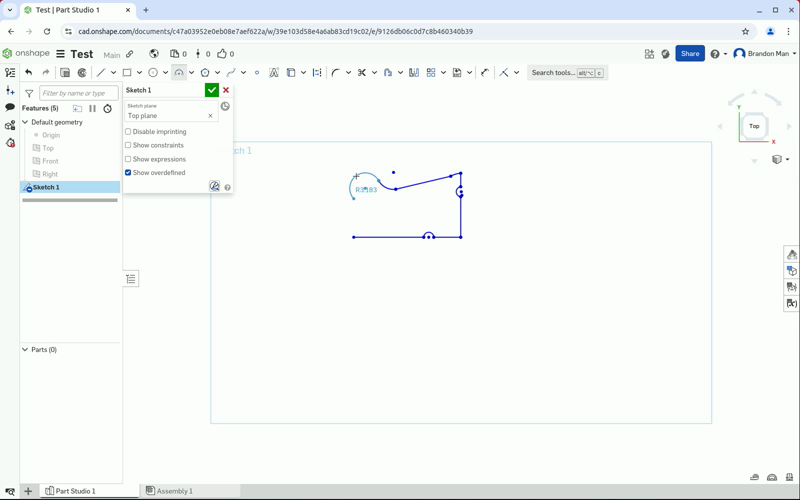
key(esc)
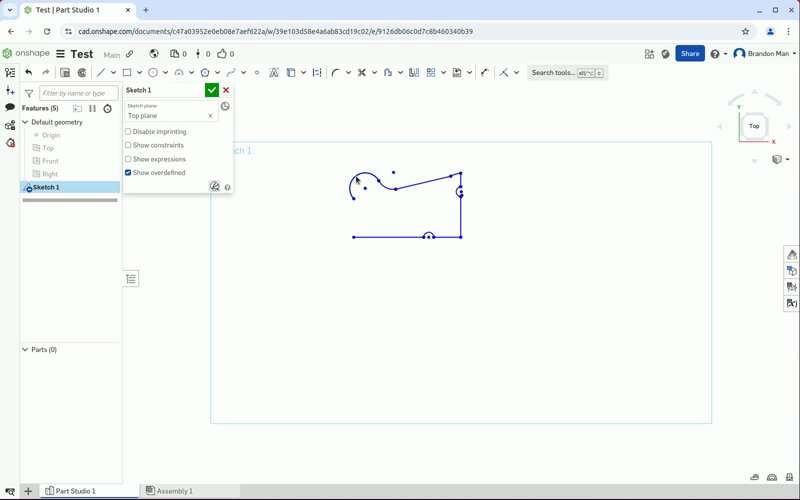
key(l)
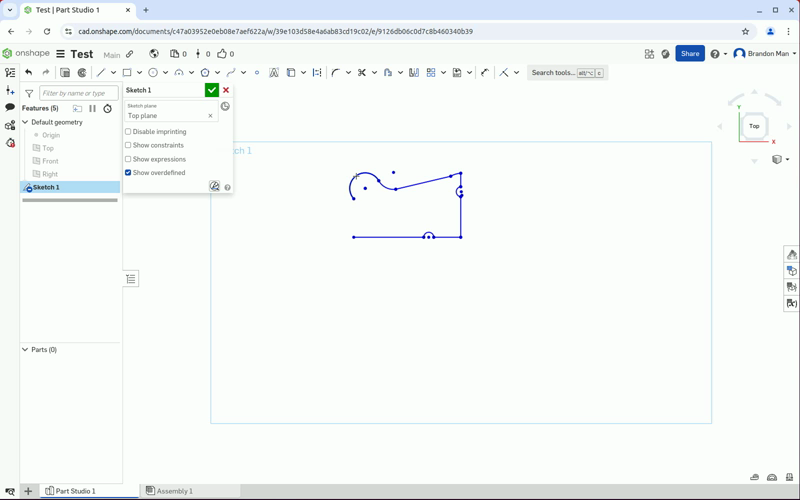
mouse_move(353, 198)
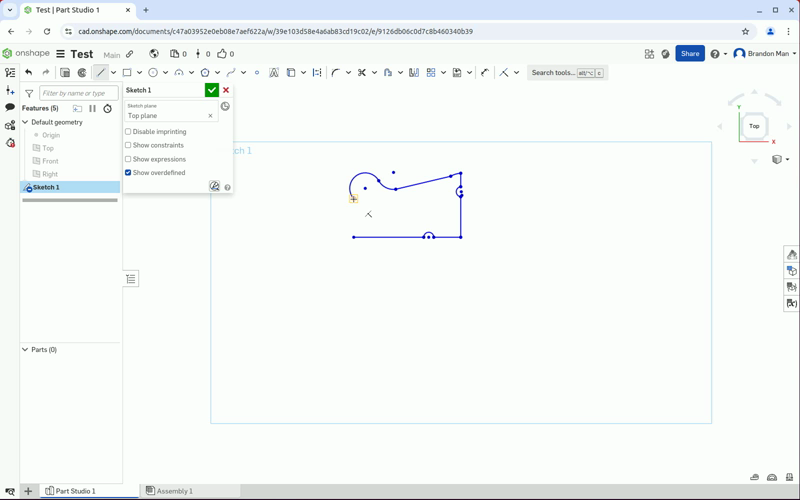
click(353, 198)
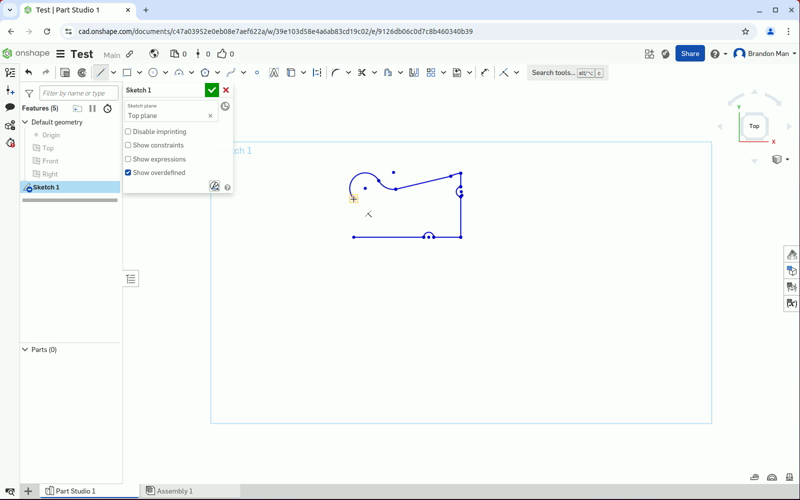
mouse_move(383, 198)
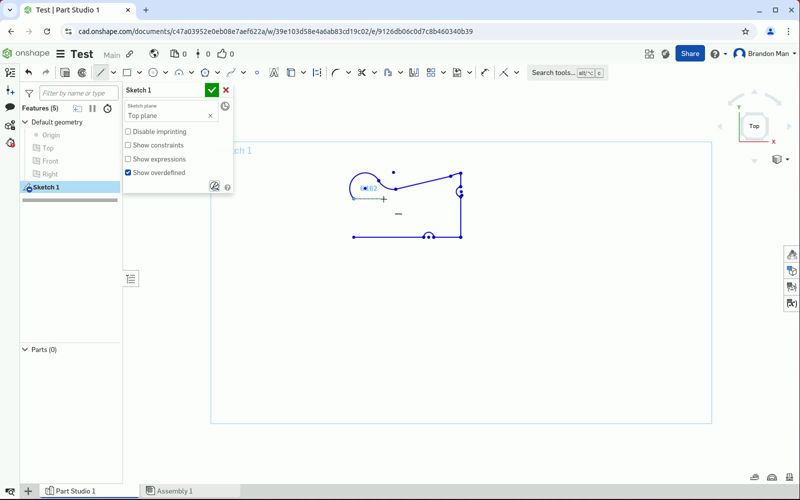
key_down(shift)
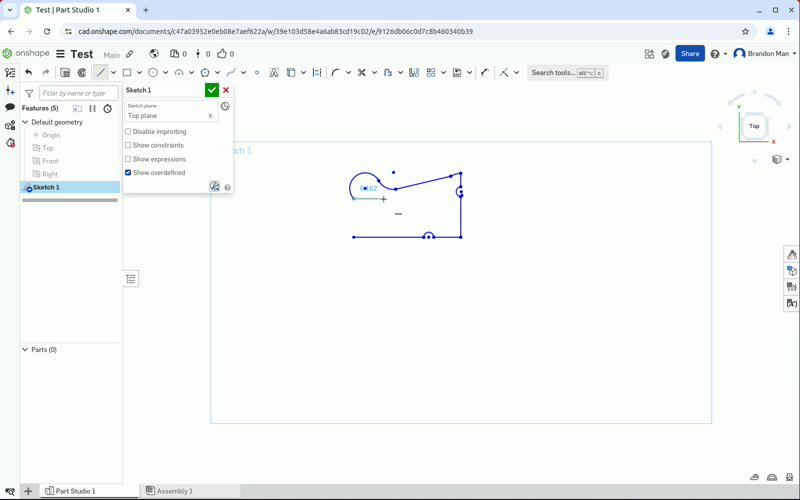
mouse_move(353, 237)
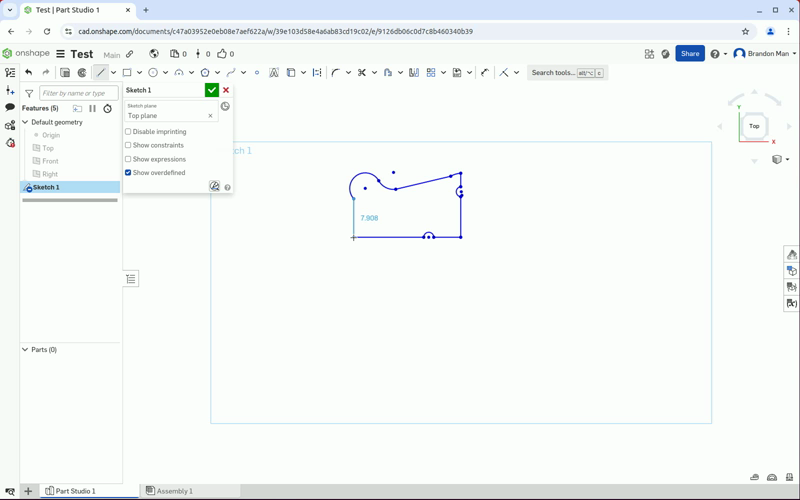
key_up(shift)
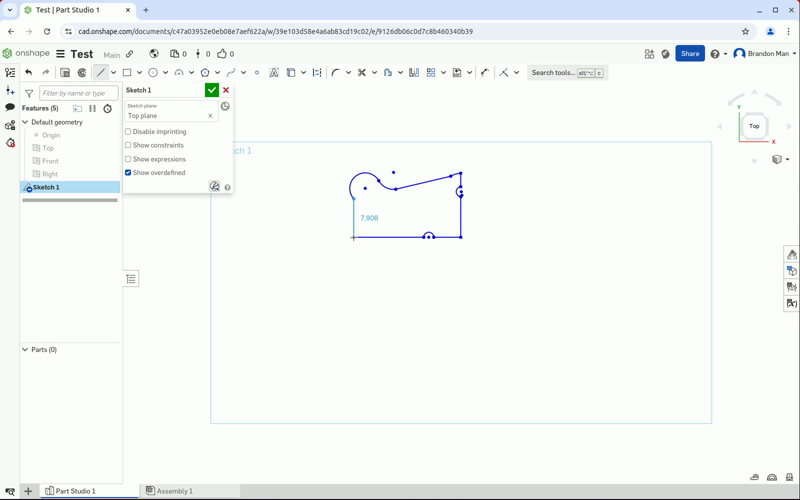
click(353, 237)
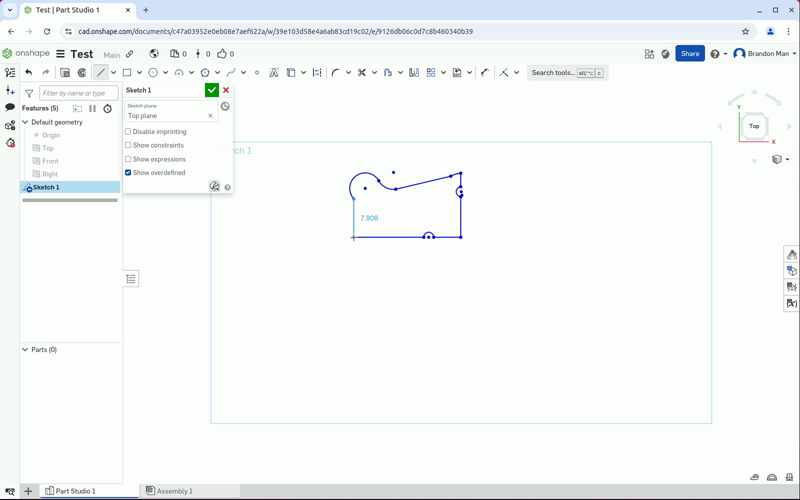
key(esc)
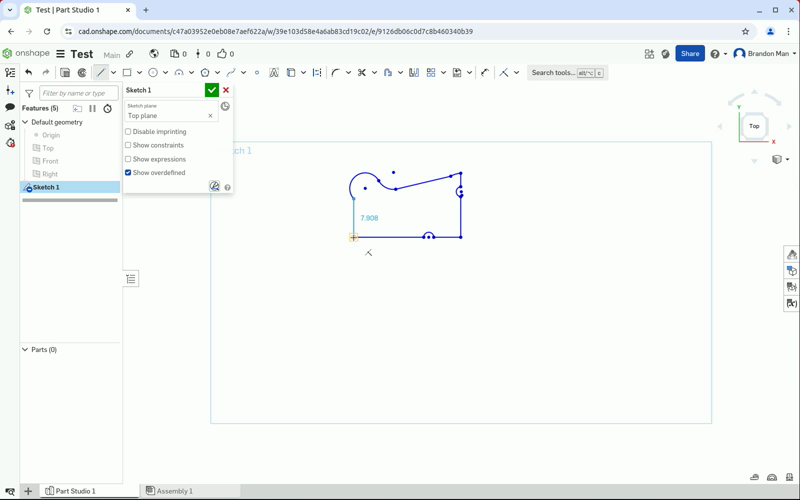
key(c)
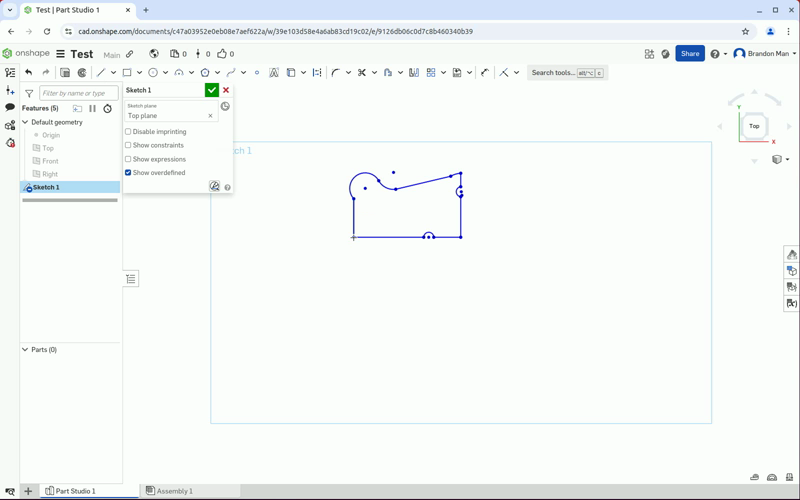
key_down(shift)
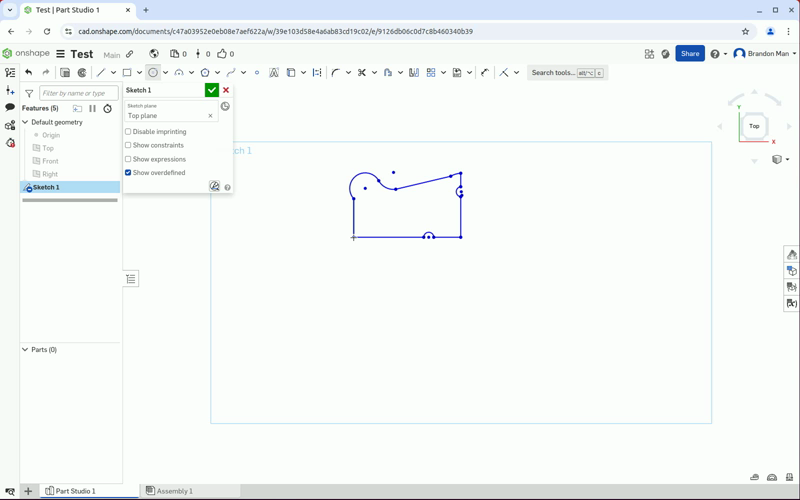
mouse_move(365, 186)
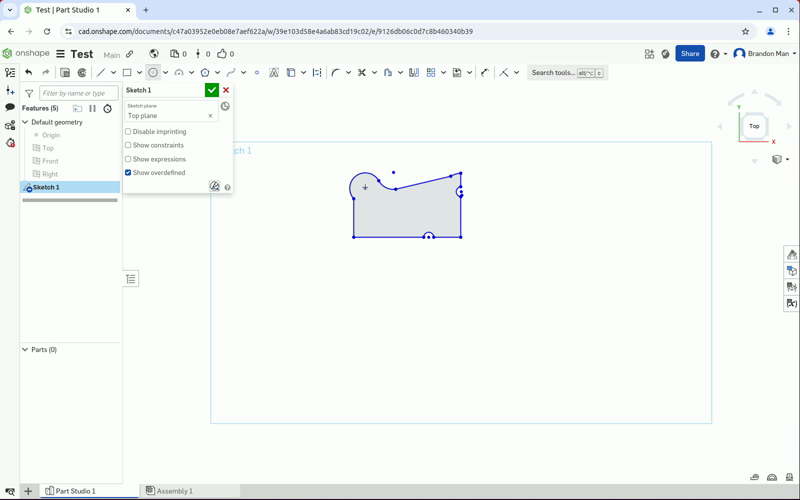
scroll(6)
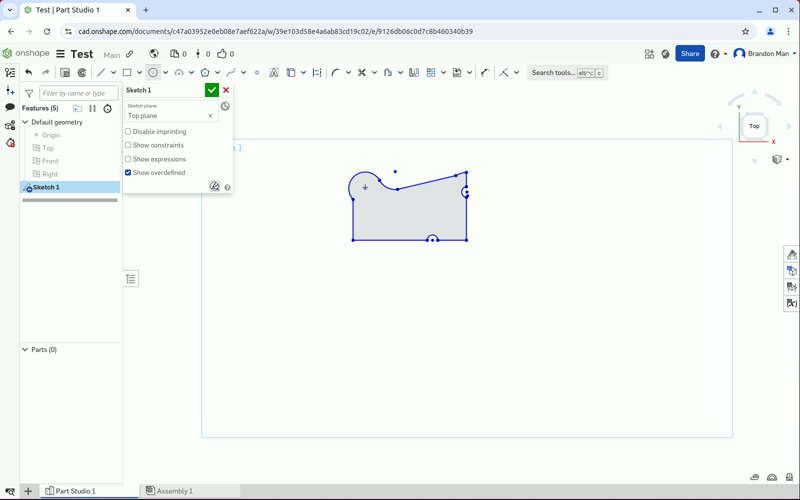
scroll(6)
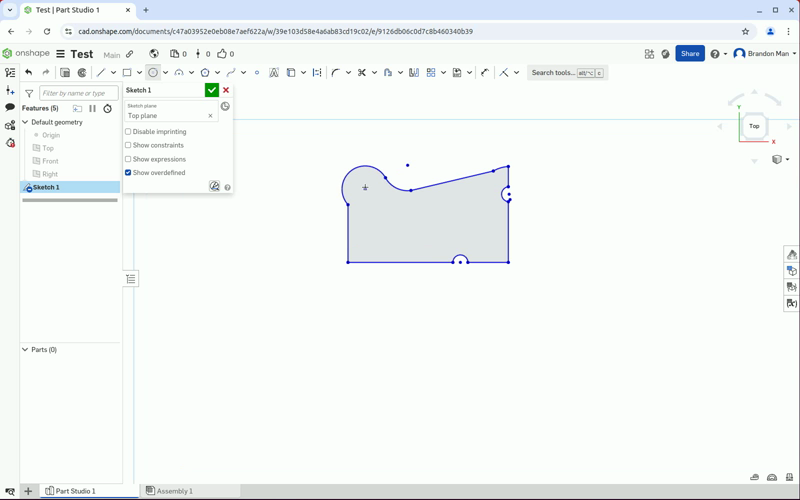
scroll(6)
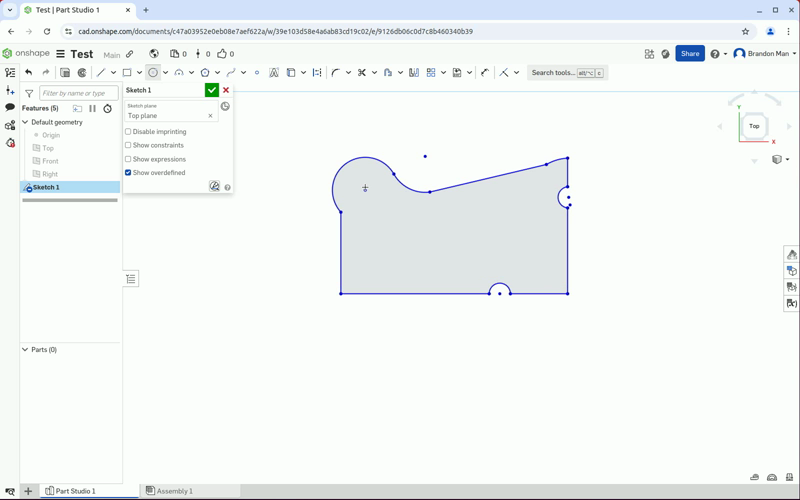
scroll(6)
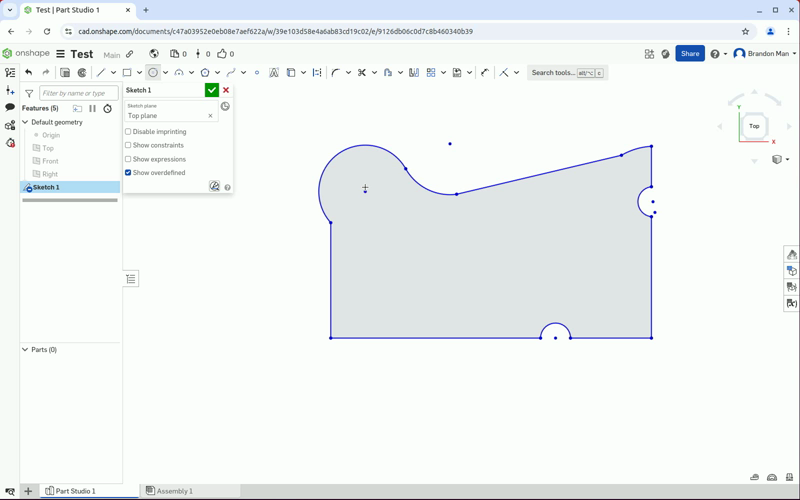
scroll(6)
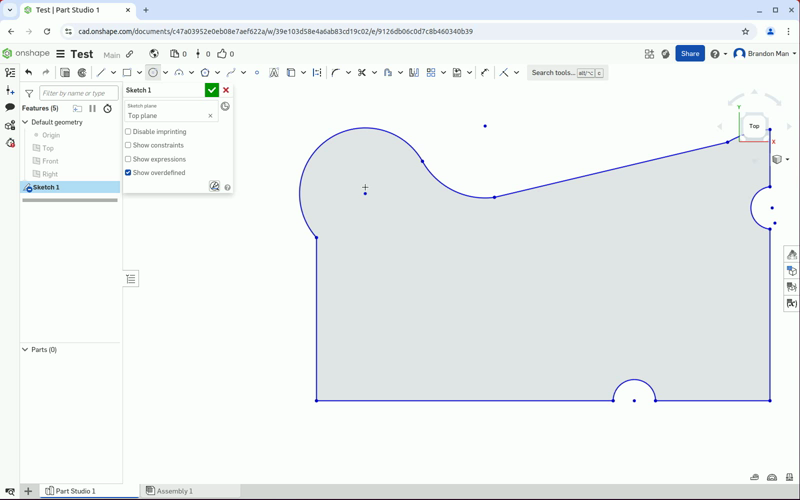
scroll(6)
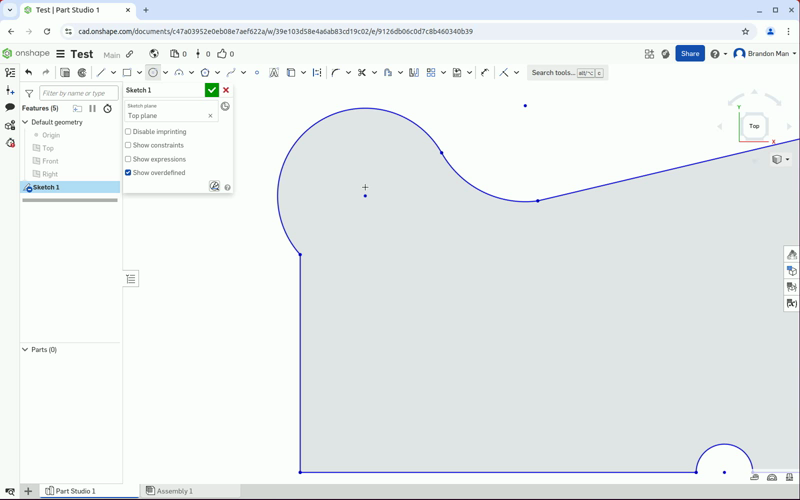
scroll(6)
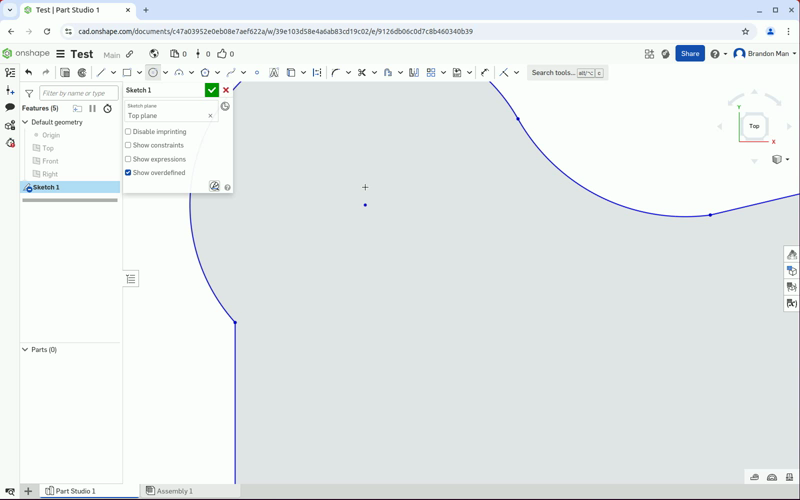
click(365, 186)
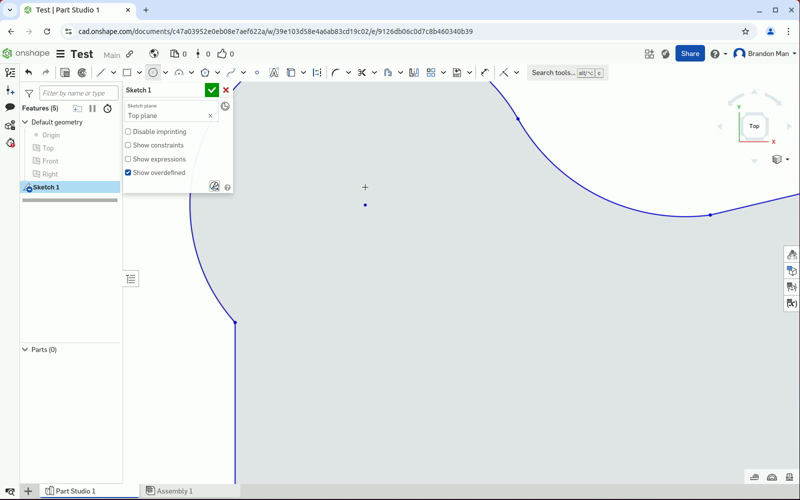
scroll(-6)
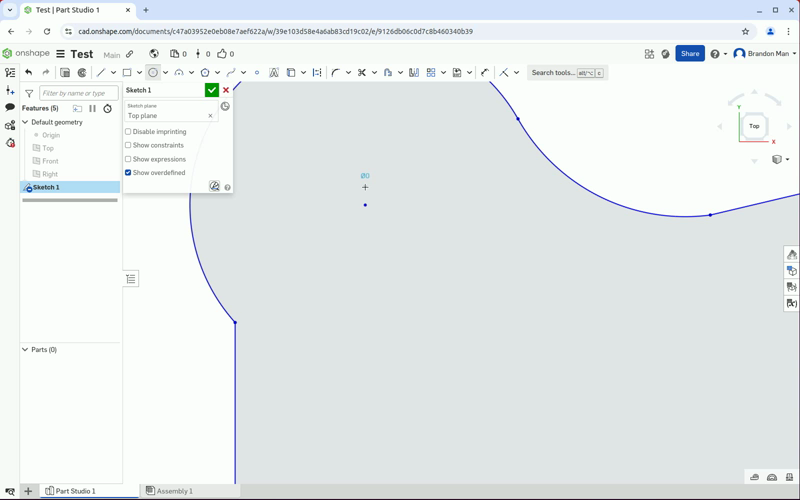
scroll(-6)
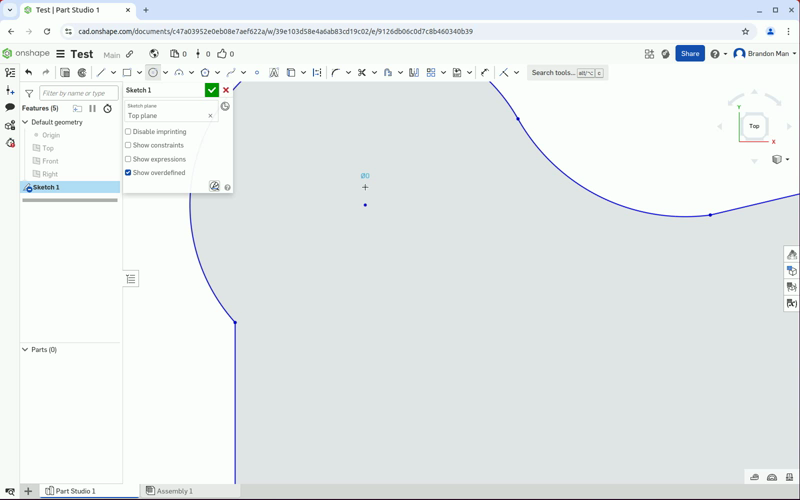
scroll(-6)
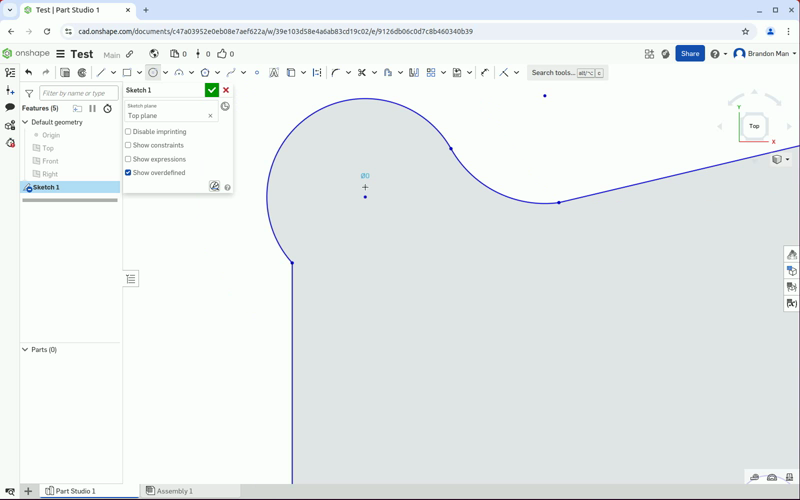
scroll(-6)
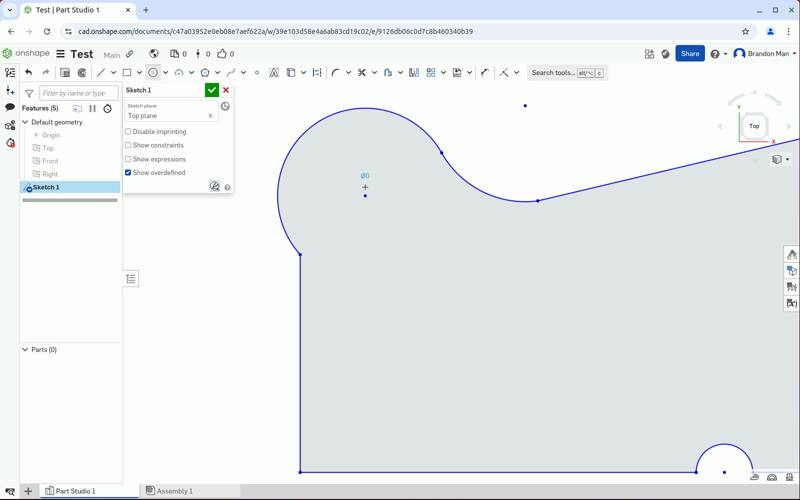
scroll(-6)
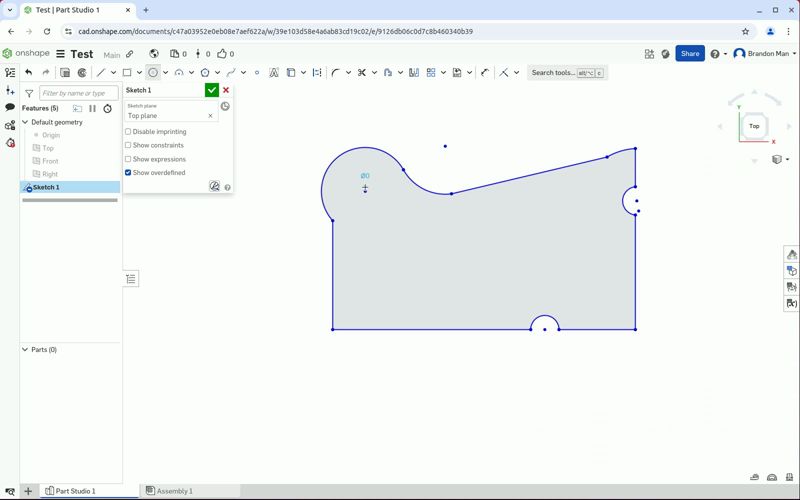
scroll(-6)
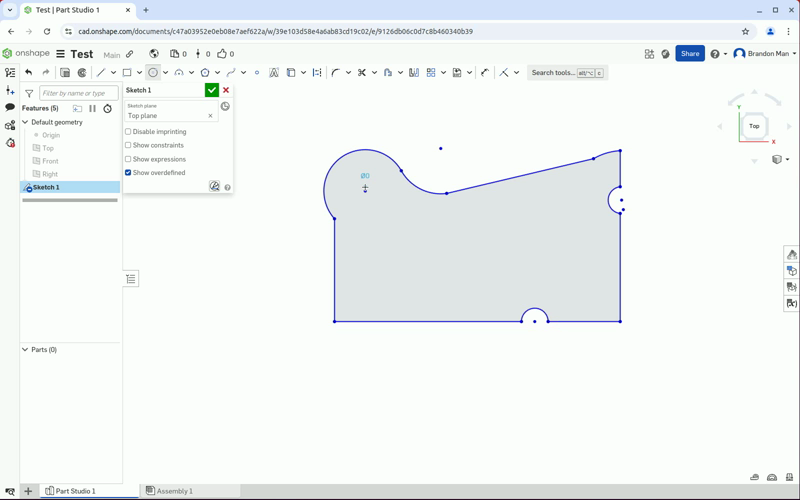
scroll(-6)
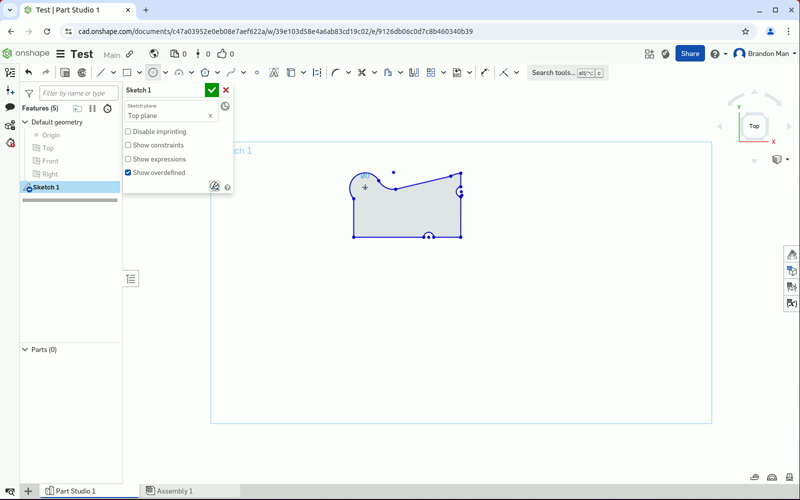
key_up(shift)
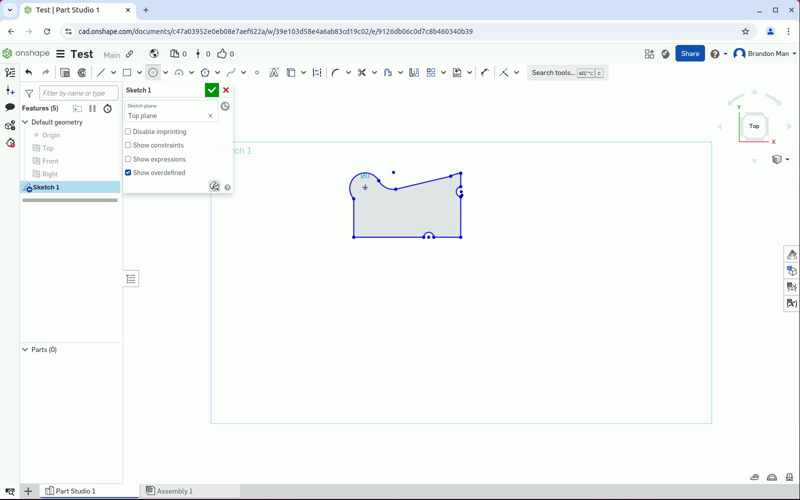
mouse_move(373, 186)
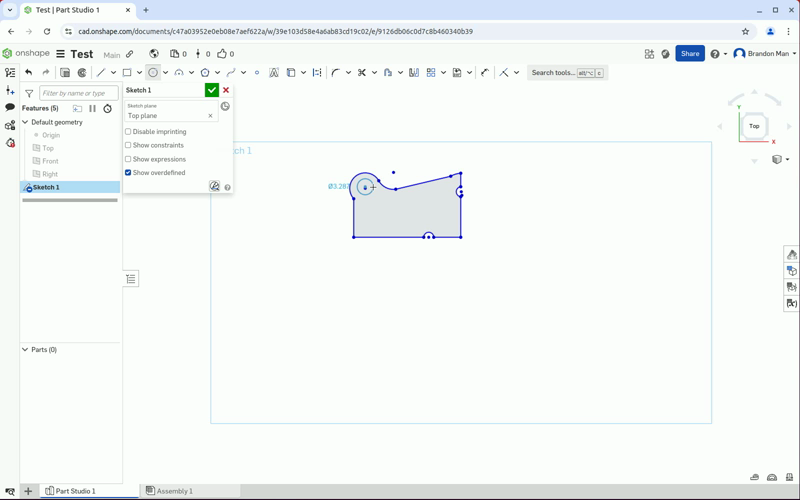
click(373, 186)
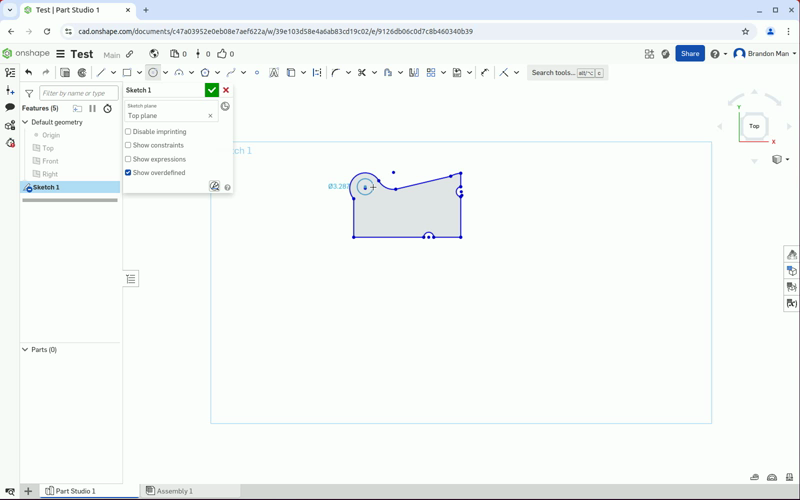
key(esc)
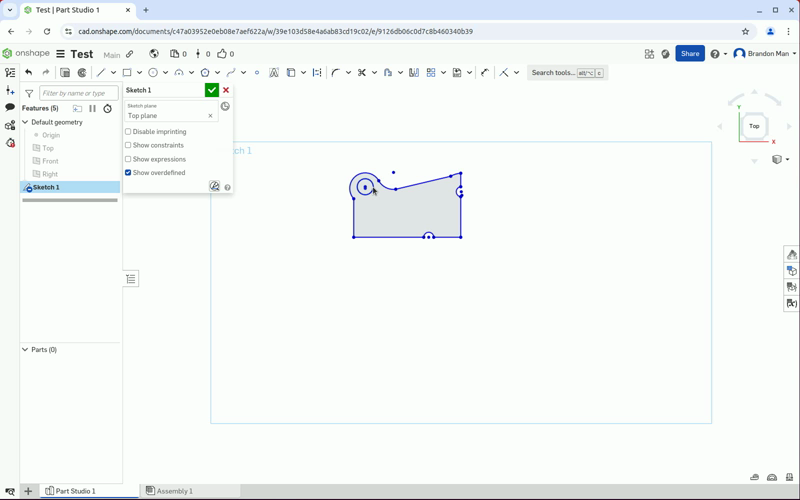
mouse_move(413, 211)
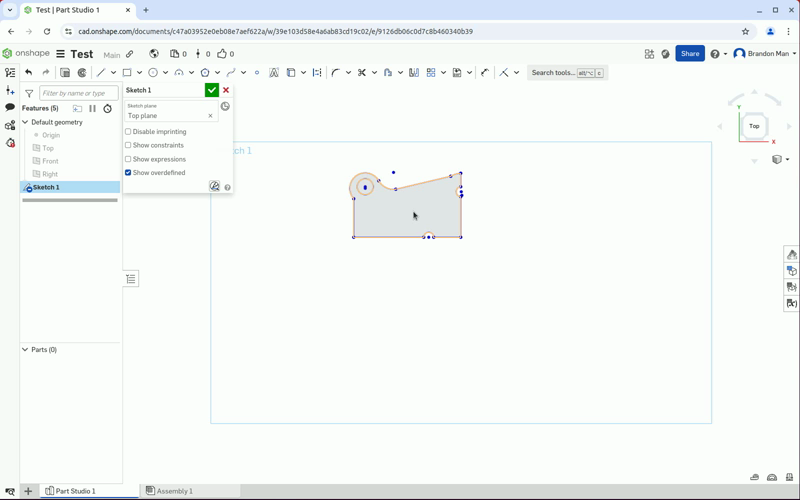
click(413, 211)
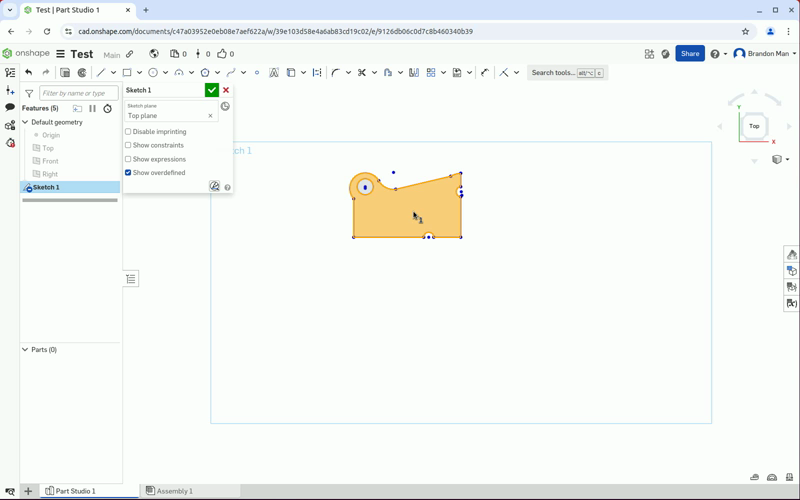
mouse_move(73, 352)
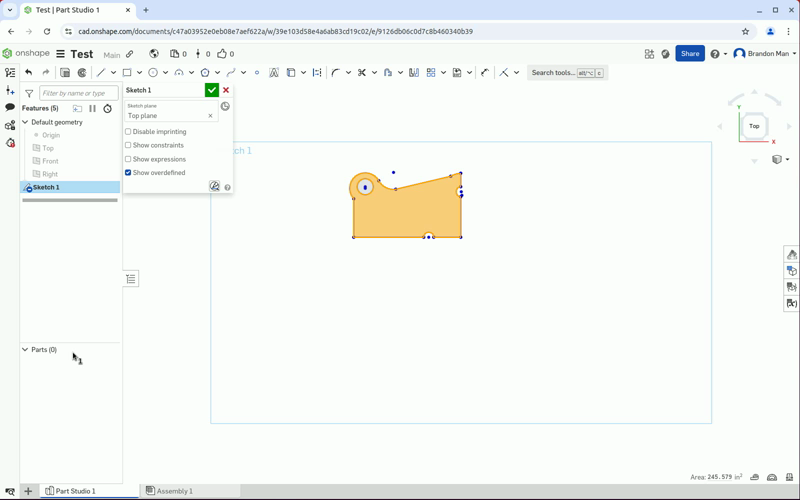
key(shift+y)
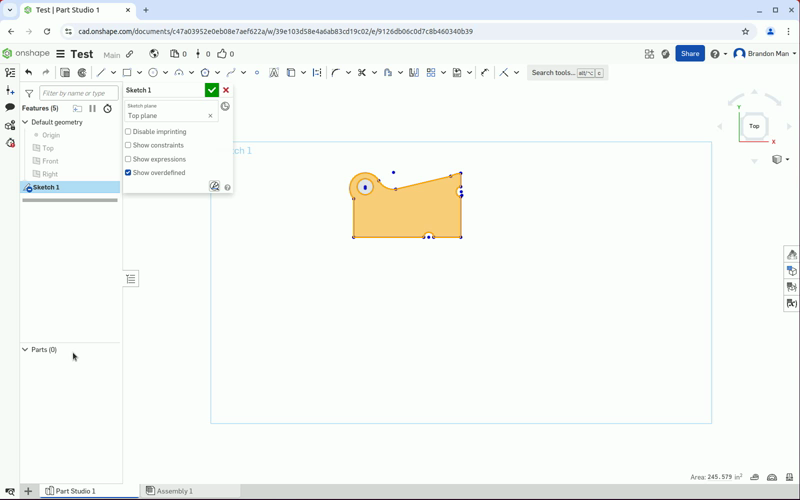
key(shift+e)
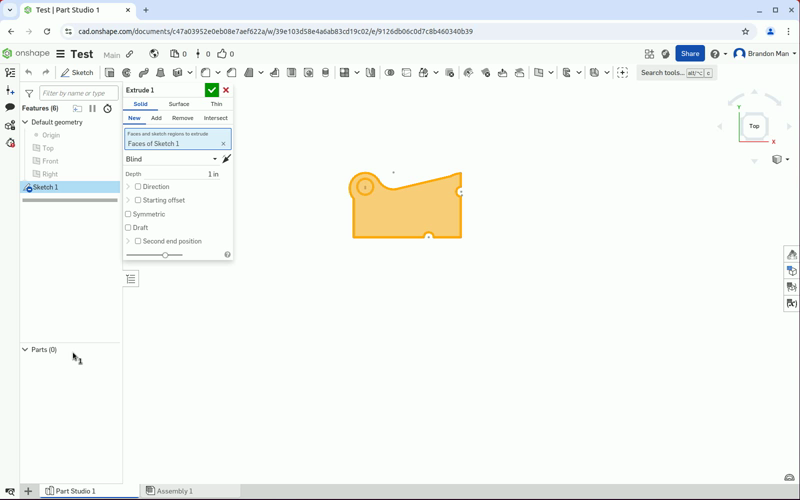
mouse_move(143, 106)
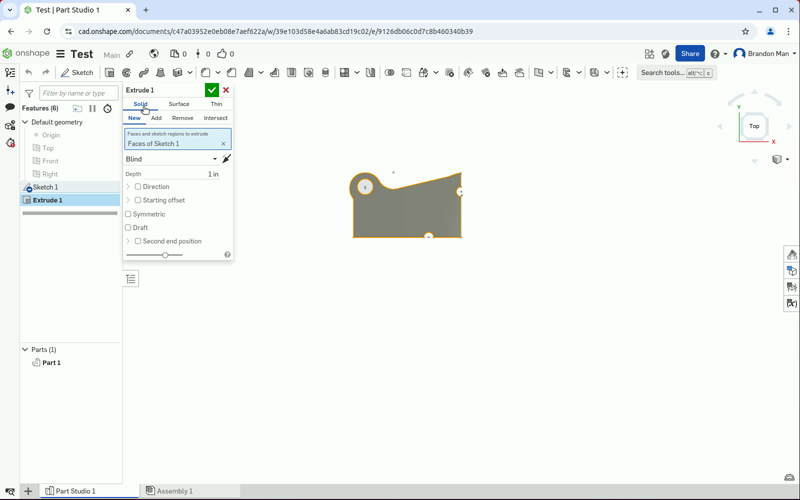
click(143, 106)
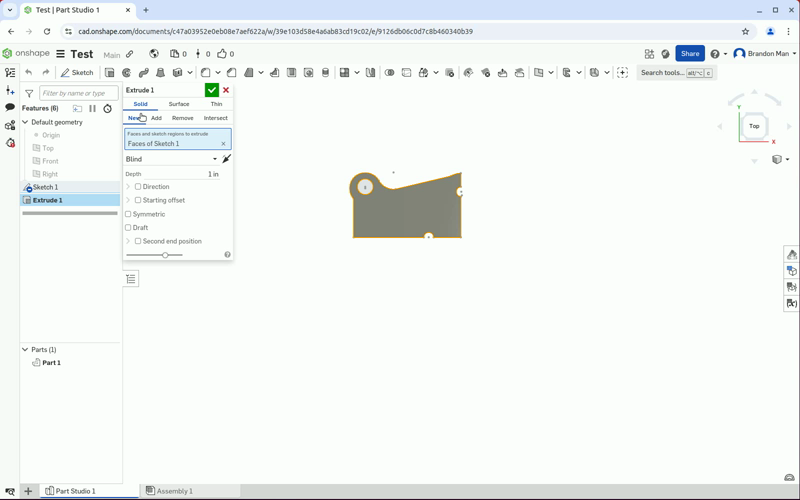
mouse_move(137, 120)
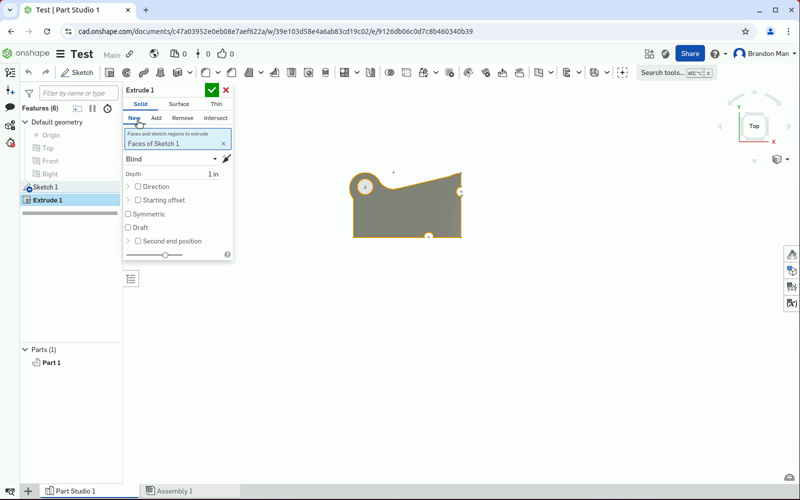
click(137, 120)
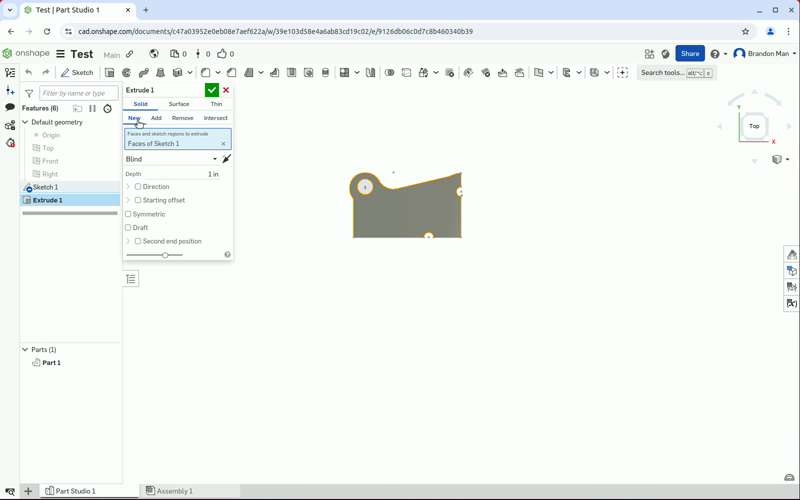
key(tab, 4)
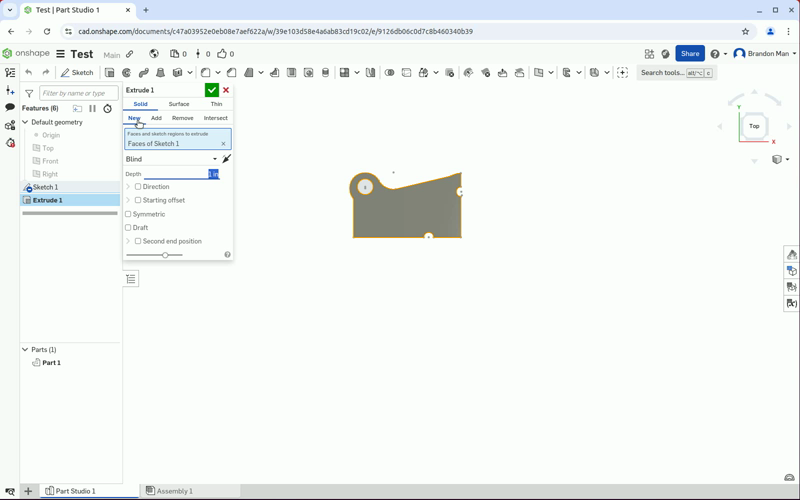
text(3.851)
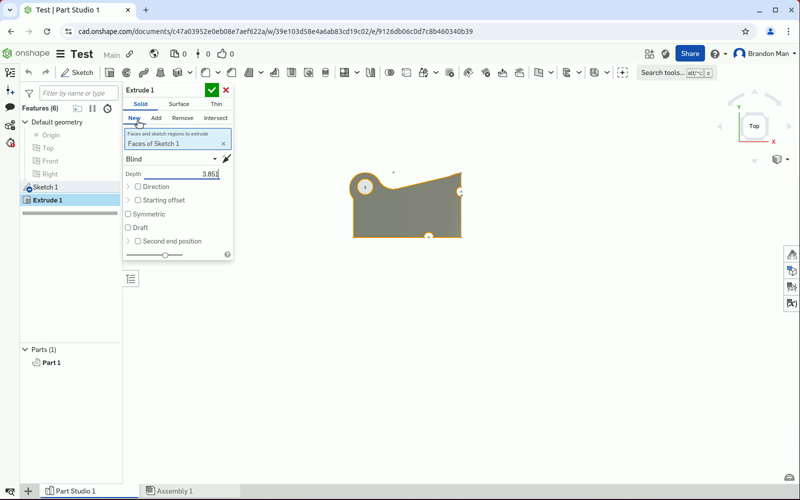
key(enter)
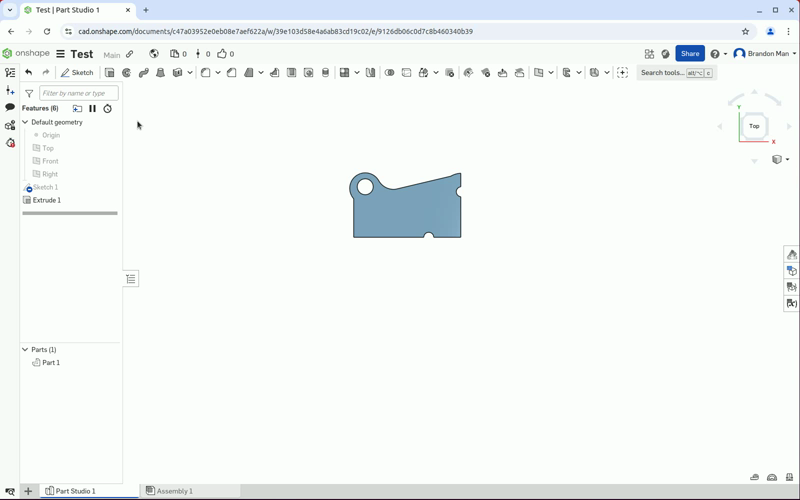
key(shift+h)
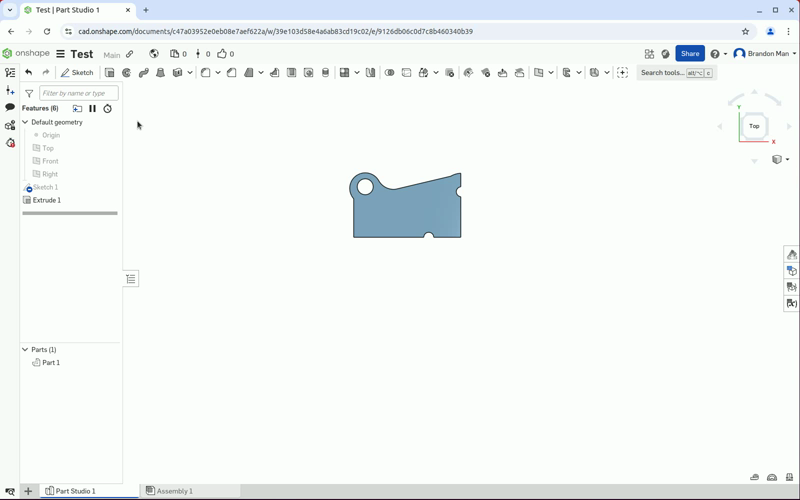
key(shift+h)
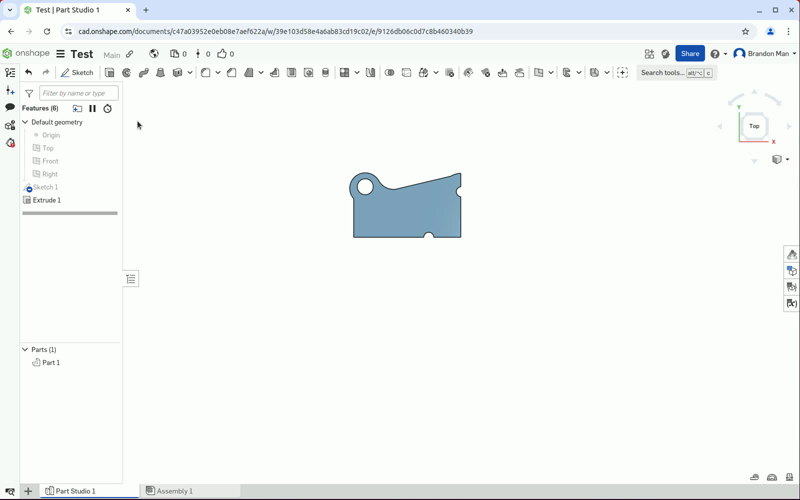
mouse_move(73, 189)
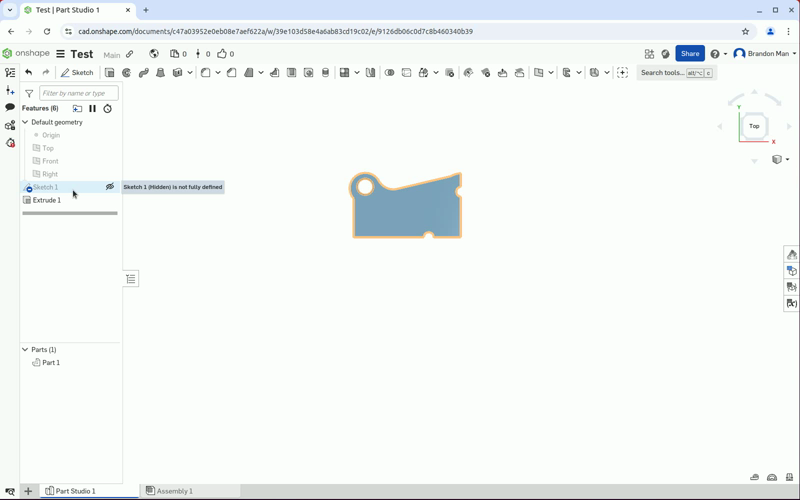
click(73, 189)
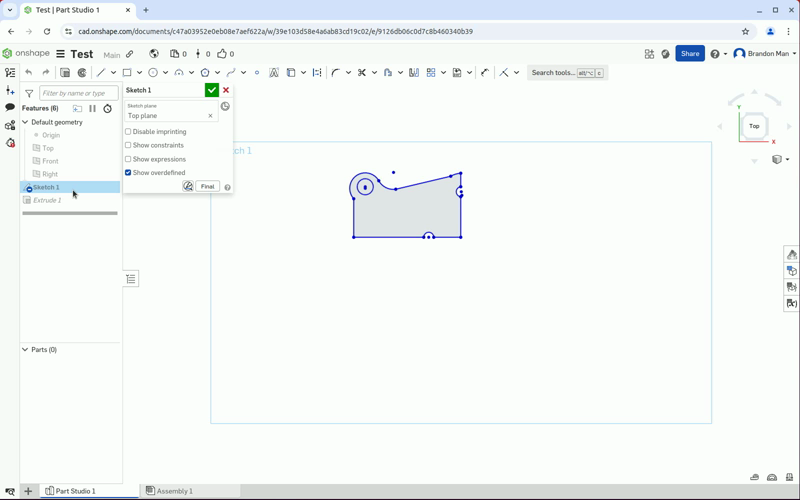
mouse_move(229, 92)
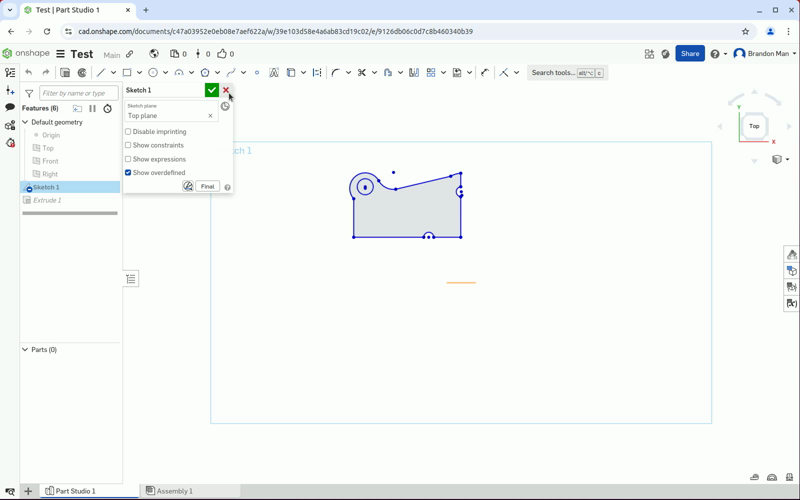
click(229, 92)
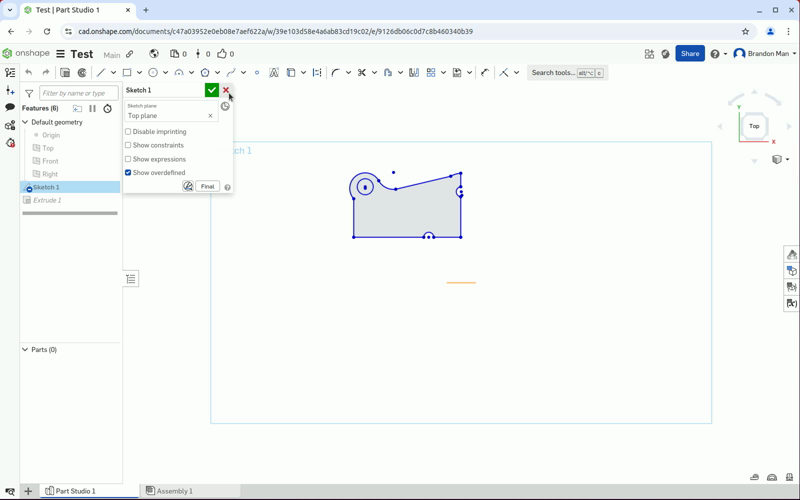
key(shift+s)
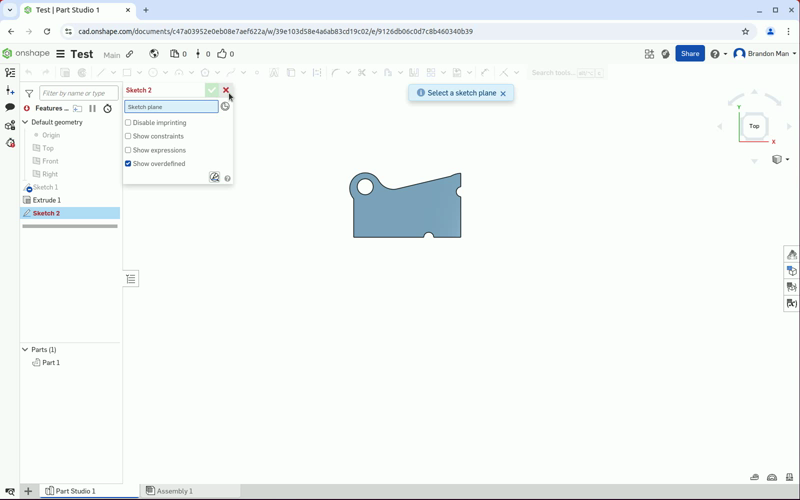
mouse_move(73, 150)
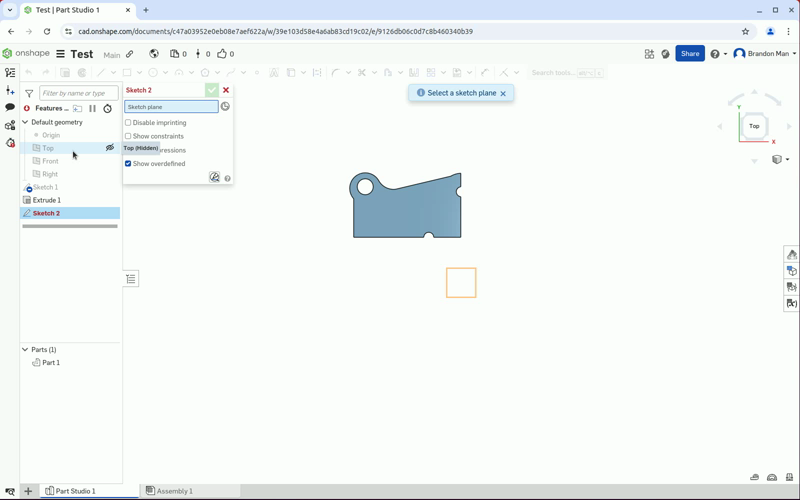
click(73, 150)
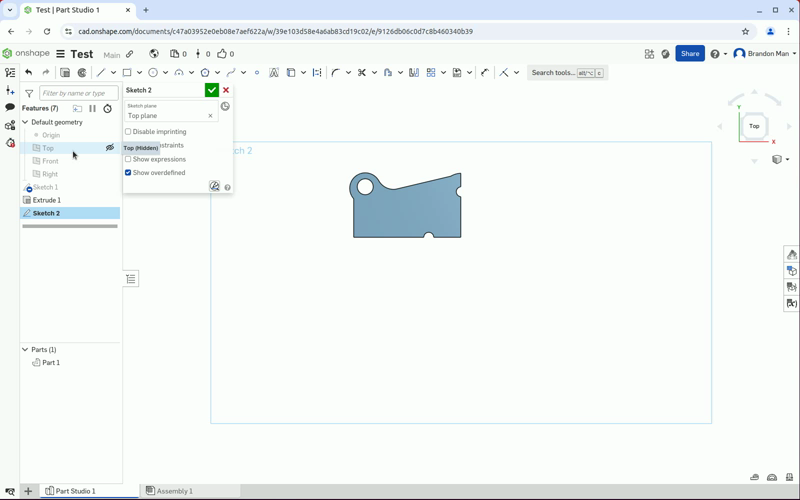
mouse_move(73, 352)
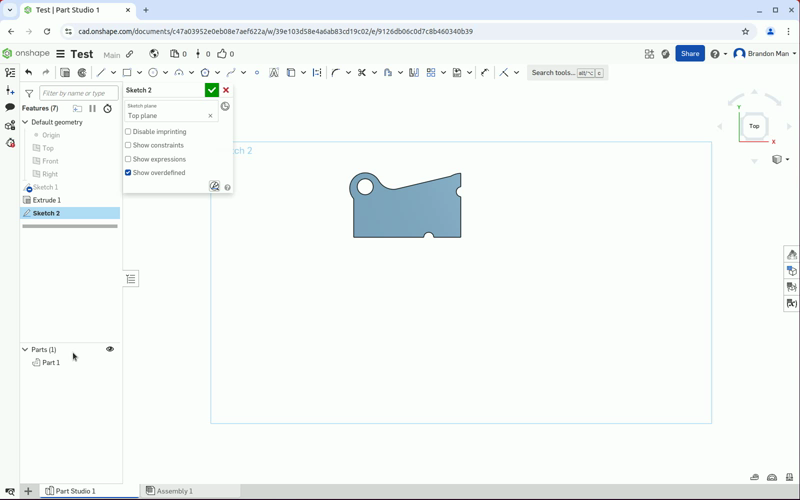
key(y)
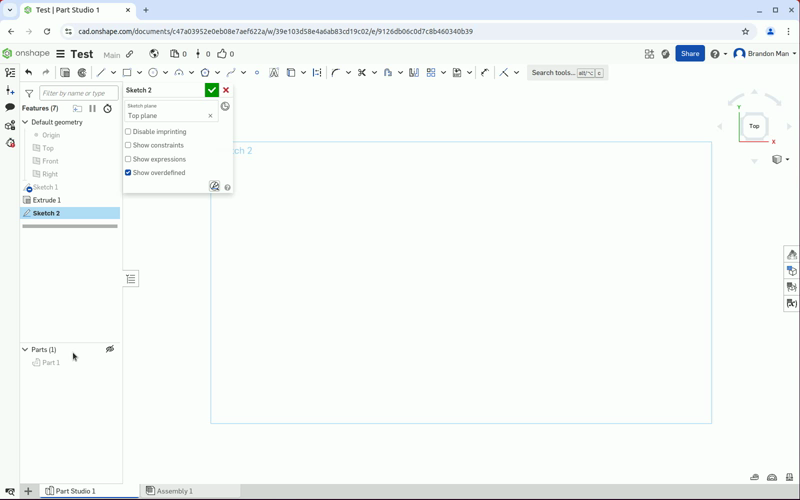
key(l)
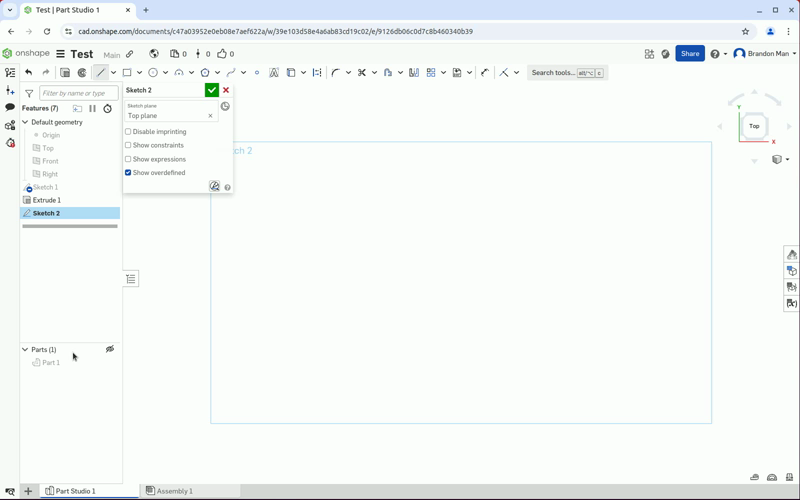
key_down(shift)
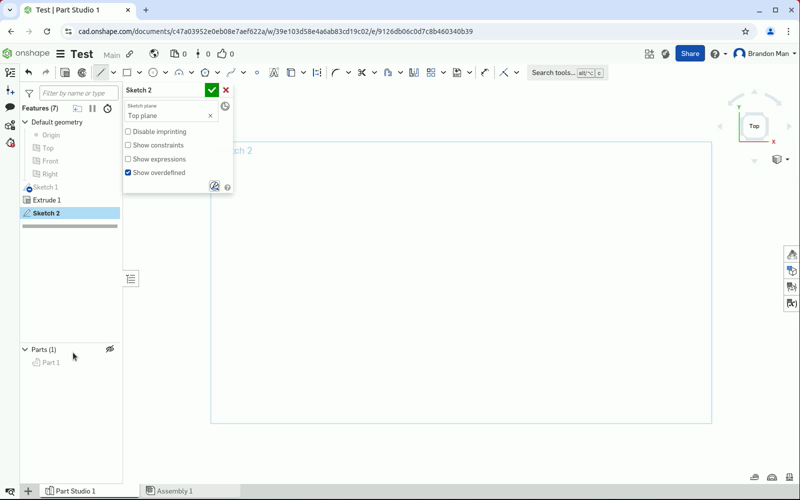
mouse_move(460, 237)
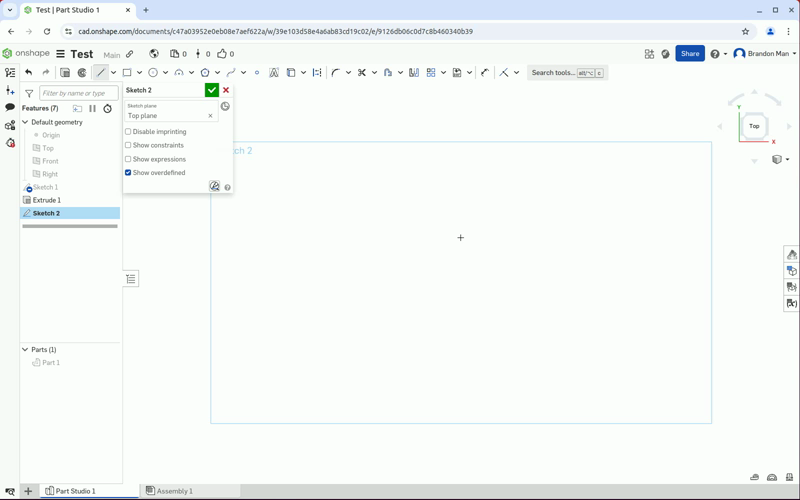
click(460, 237)
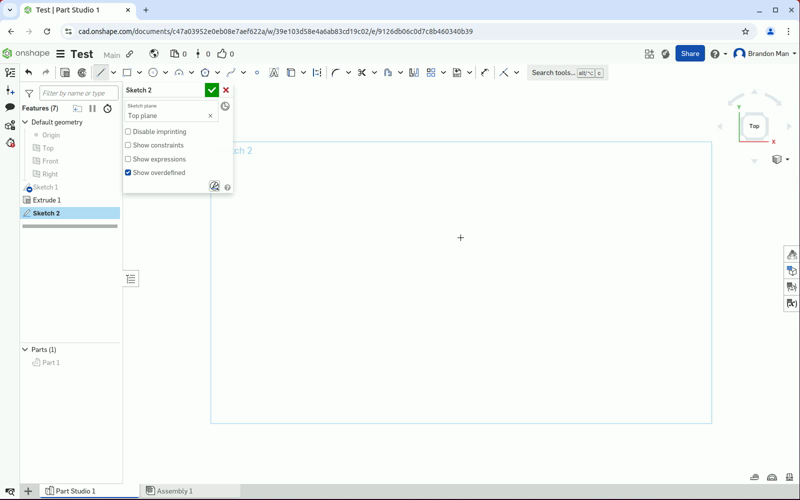
key_up(shift)
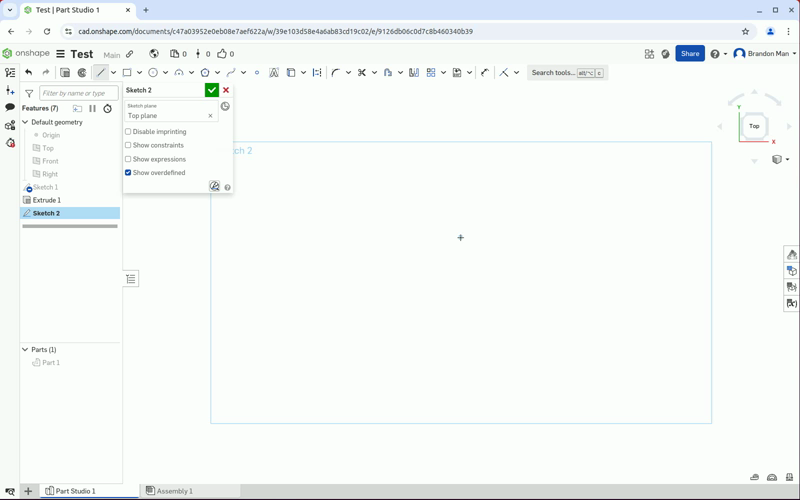
key_down(shift)
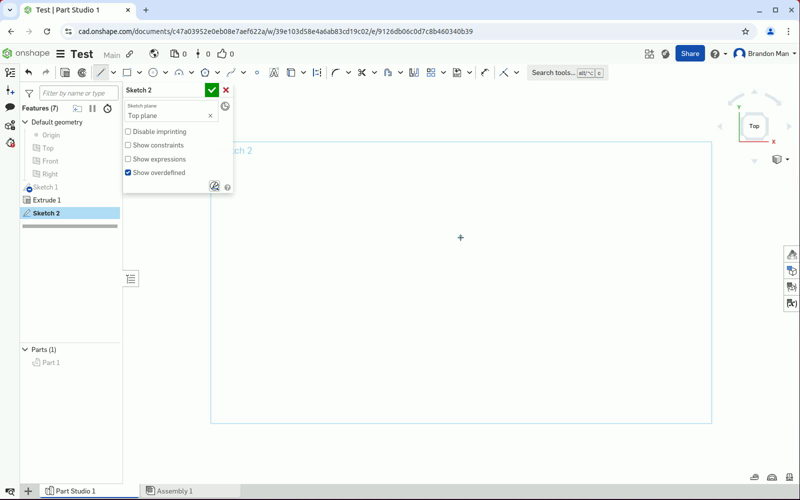
mouse_move(567, 237)
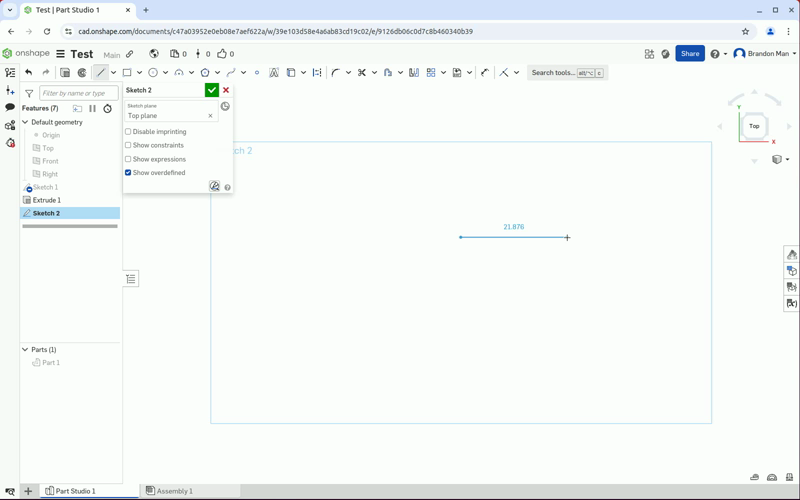
click(567, 237)
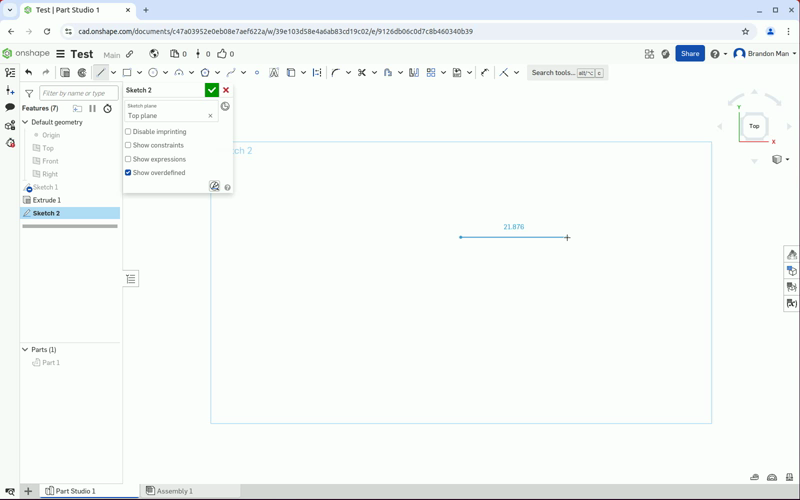
key_up(shift)
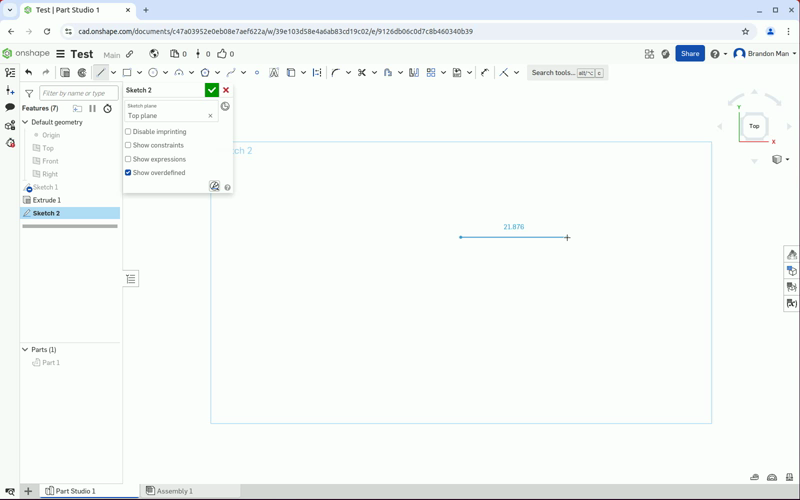
key_down(shift)
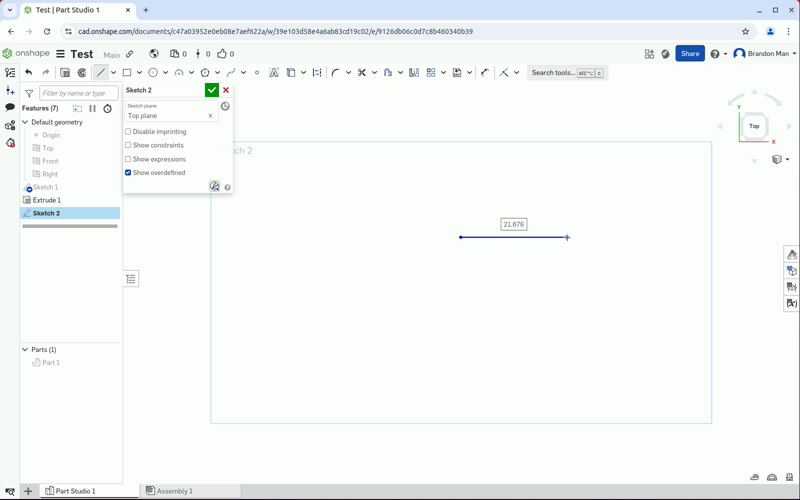
mouse_move(589, 237)
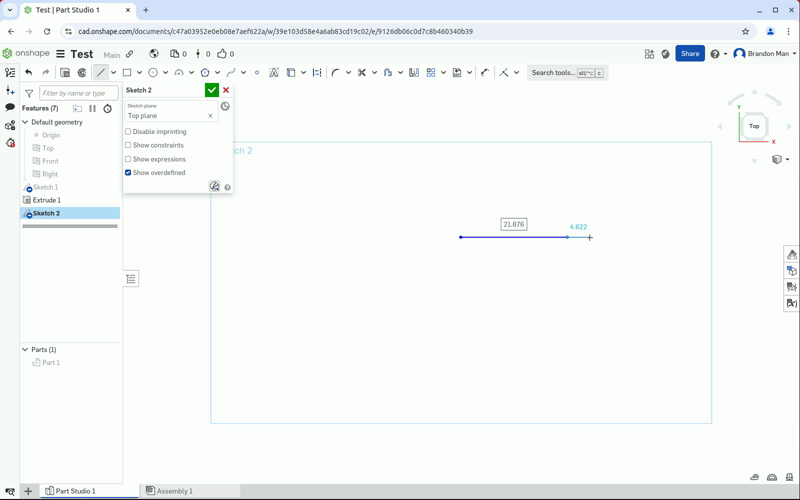
mouse_move(567, 199)
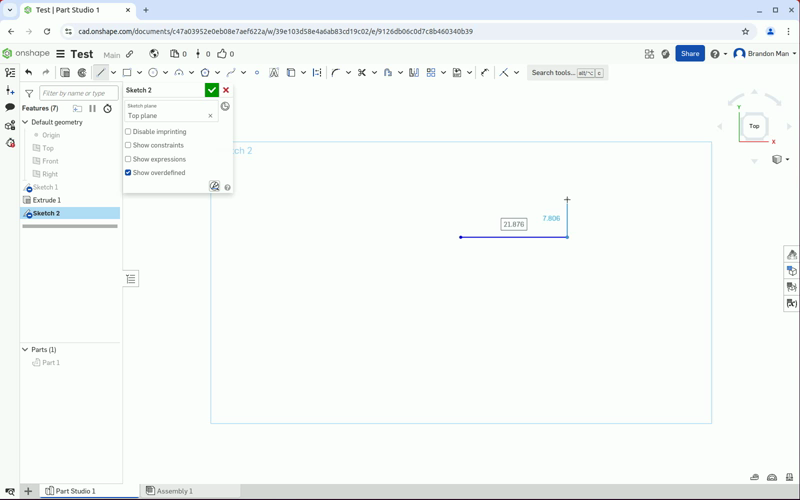
click(567, 199)
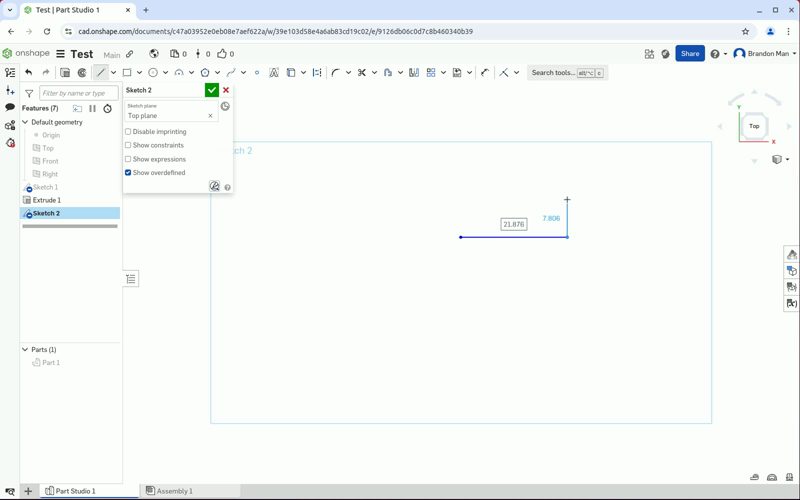
key_up(shift)
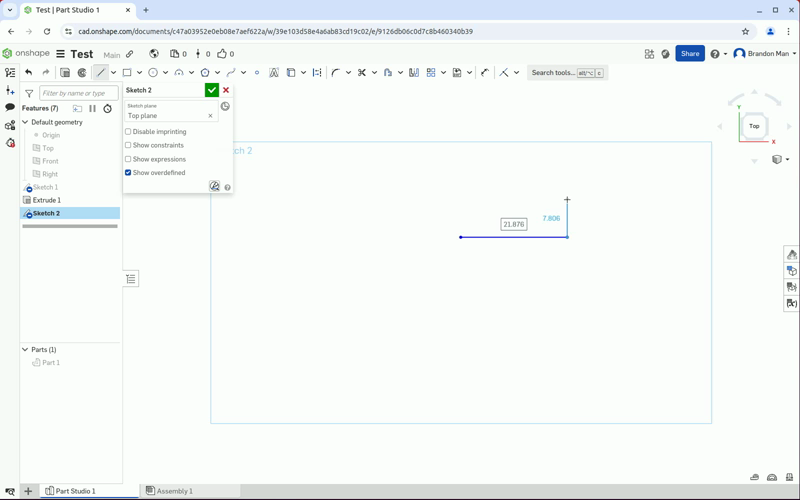
key(esc)
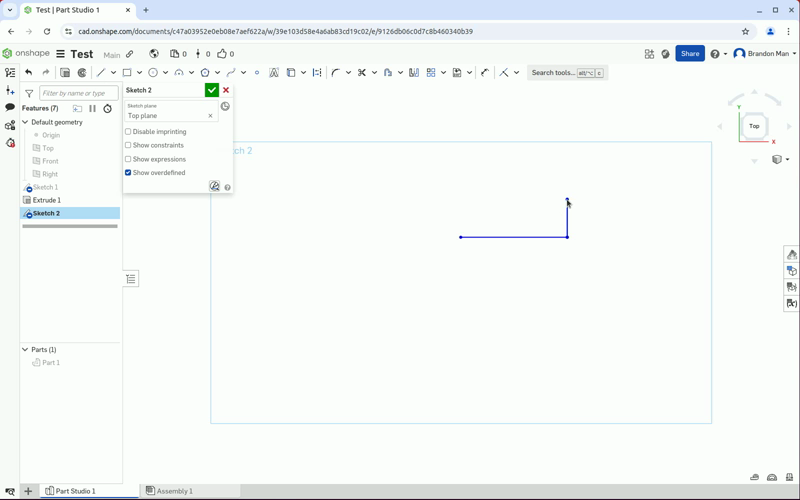
key(a)
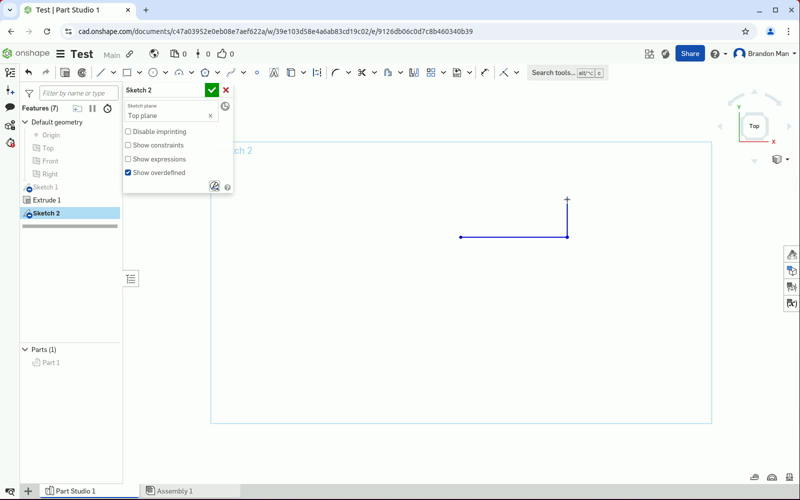
mouse_move(567, 199)
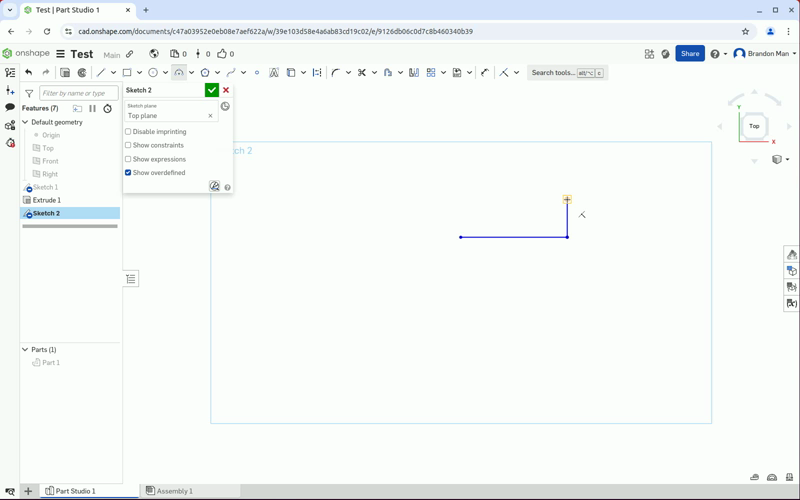
click(567, 199)
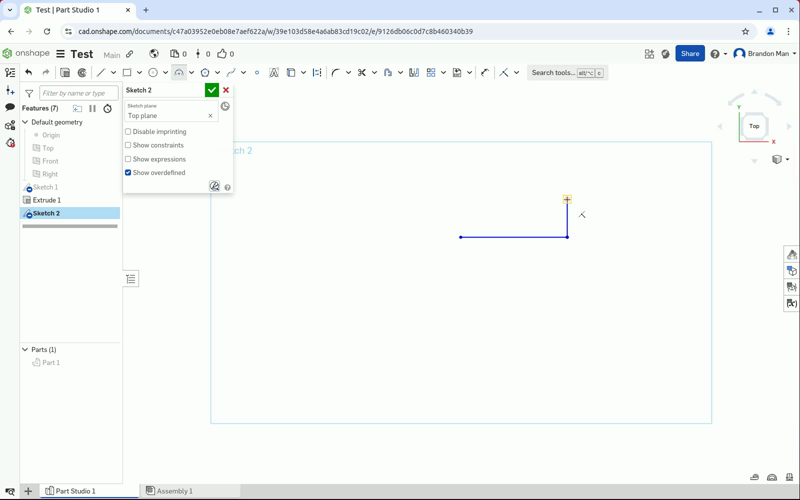
key_down(shift)
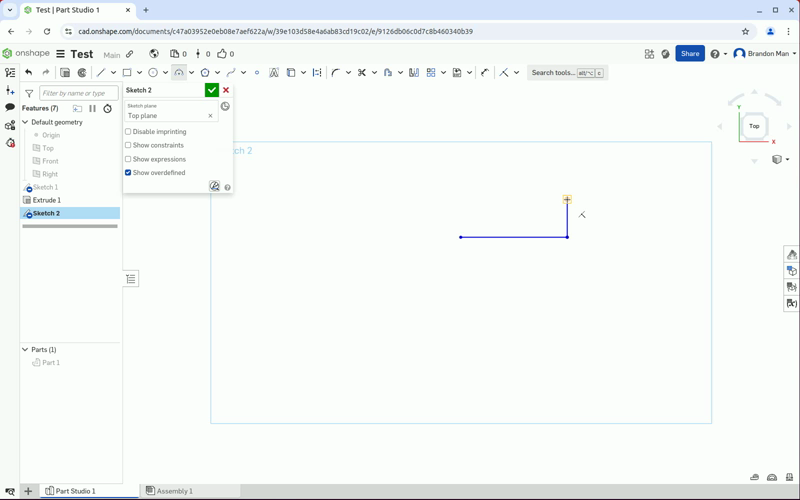
mouse_move(542, 179)
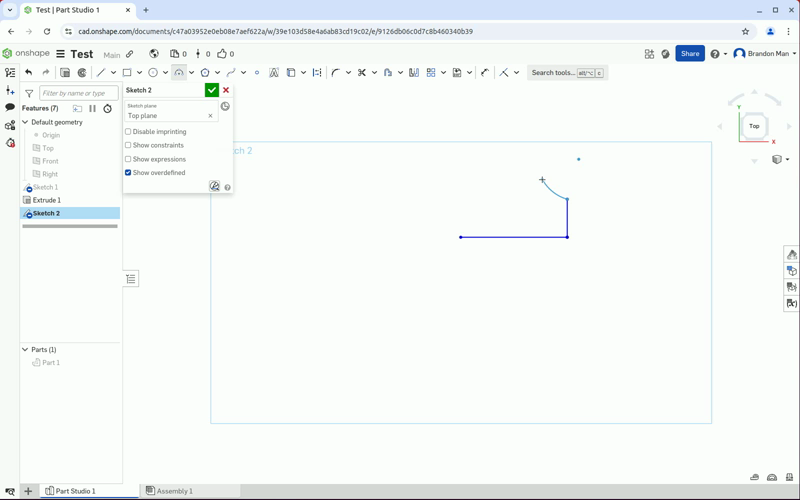
click(542, 179)
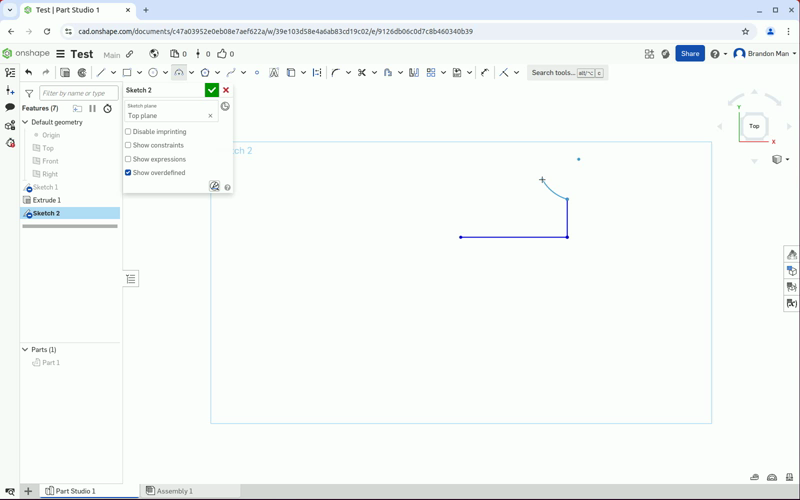
mouse_move(567, 174)
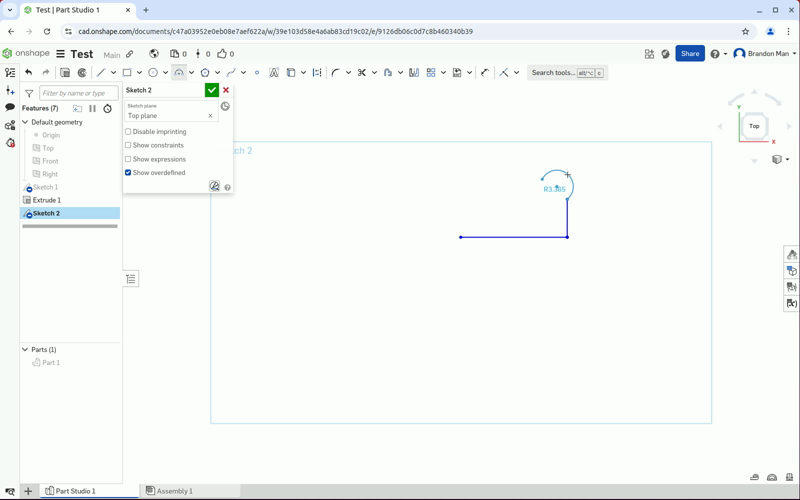
click(567, 174)
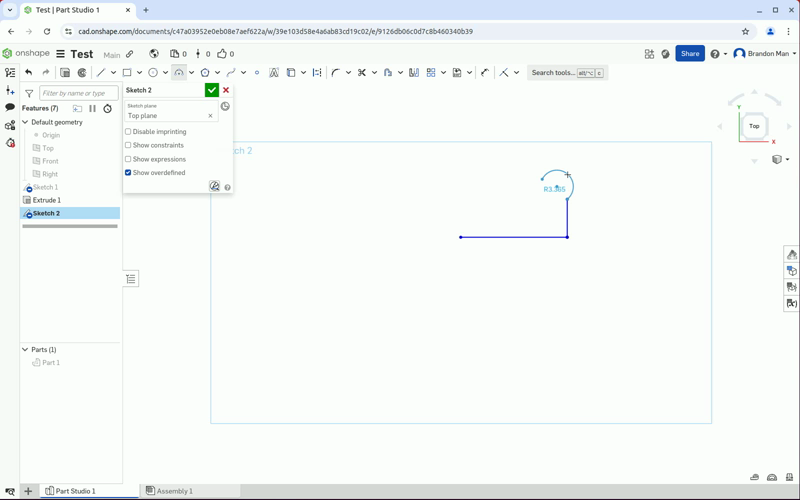
key_up(shift)
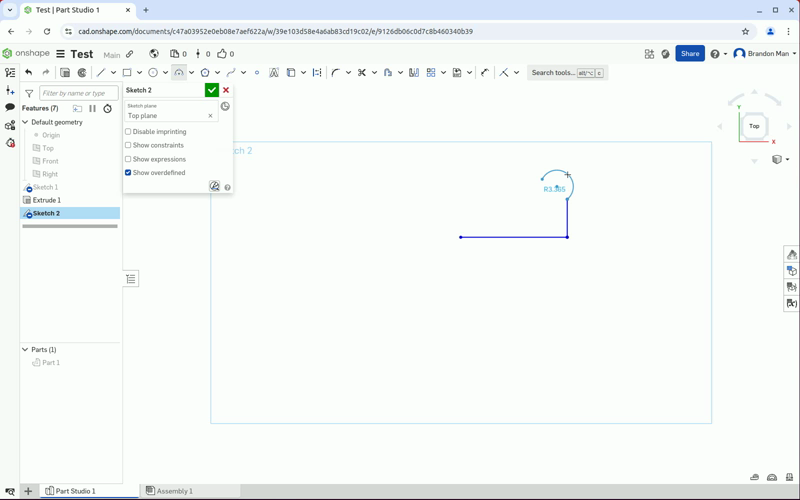
mouse_move(542, 179)
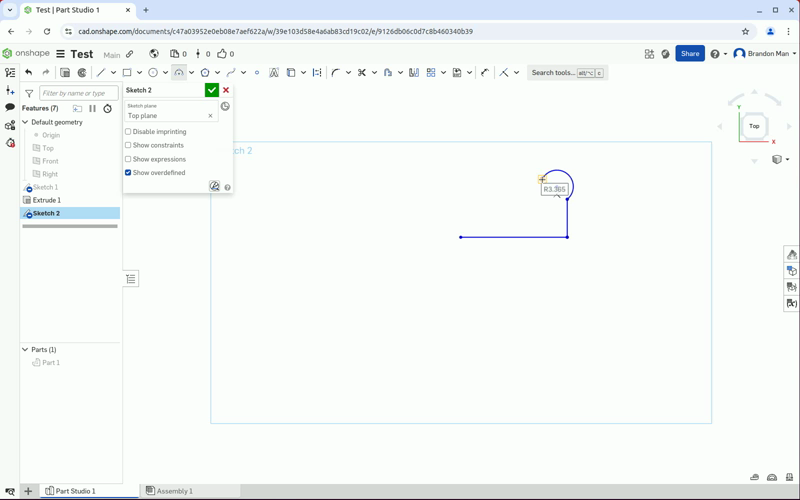
click(542, 179)
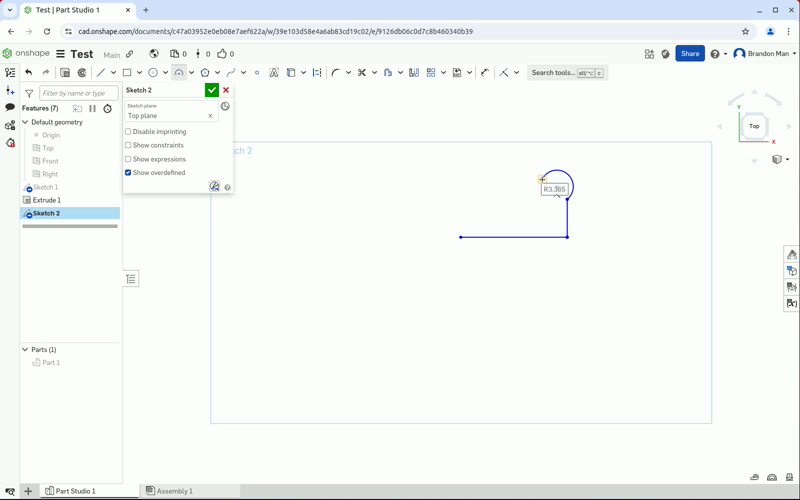
key_down(shift)
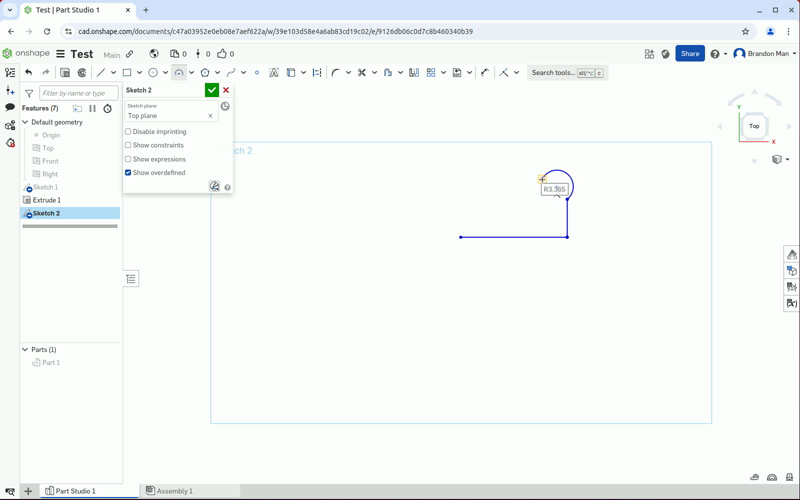
mouse_move(524, 188)
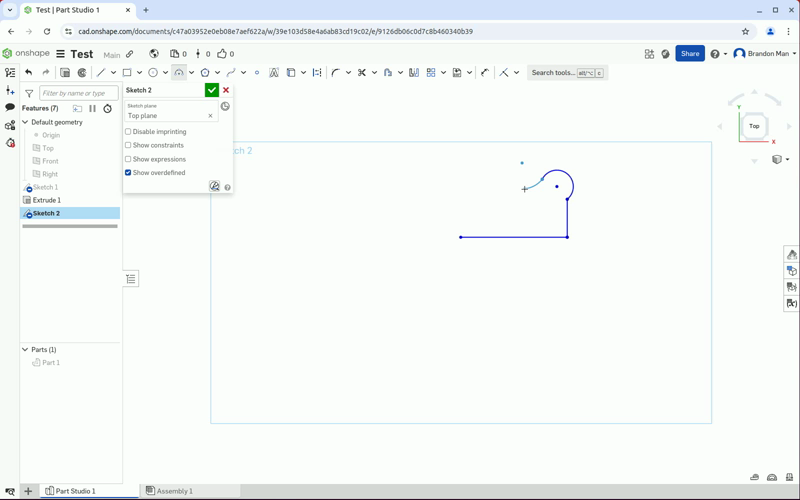
click(524, 188)
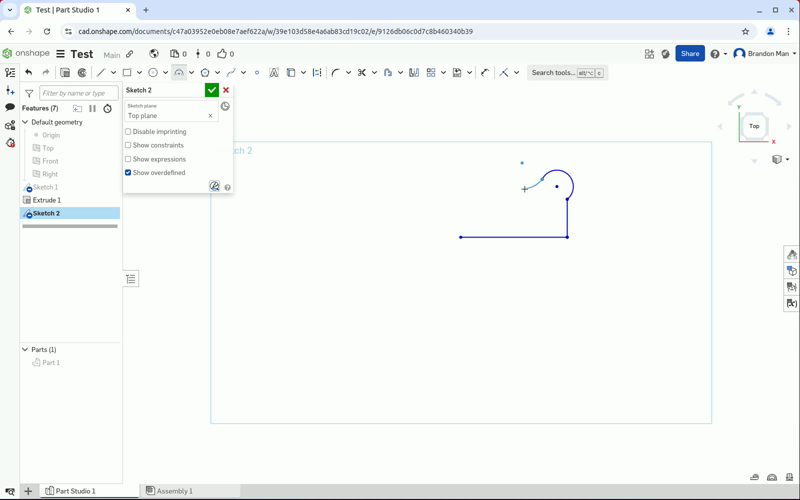
mouse_move(535, 186)
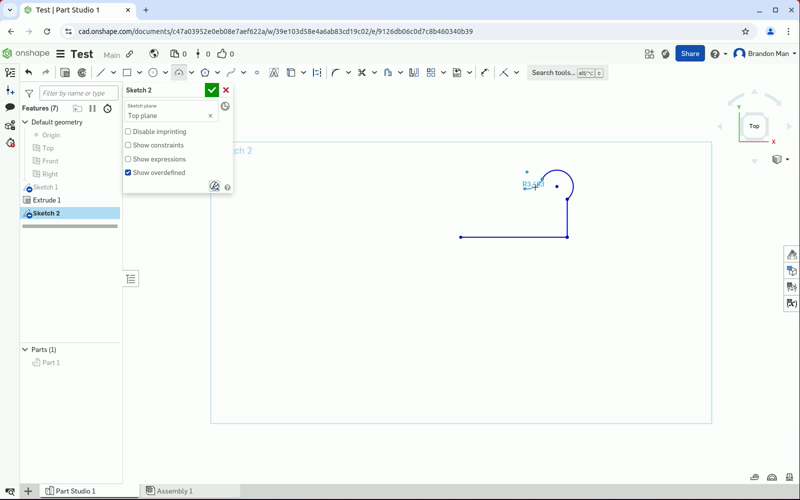
click(535, 186)
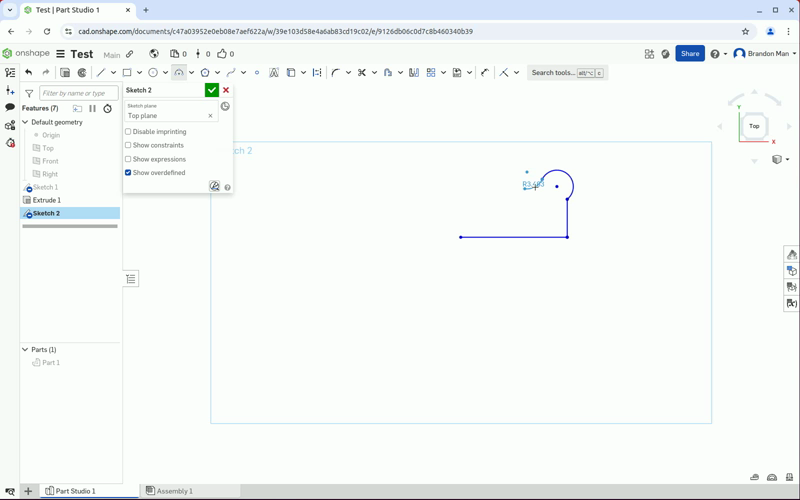
key_up(shift)
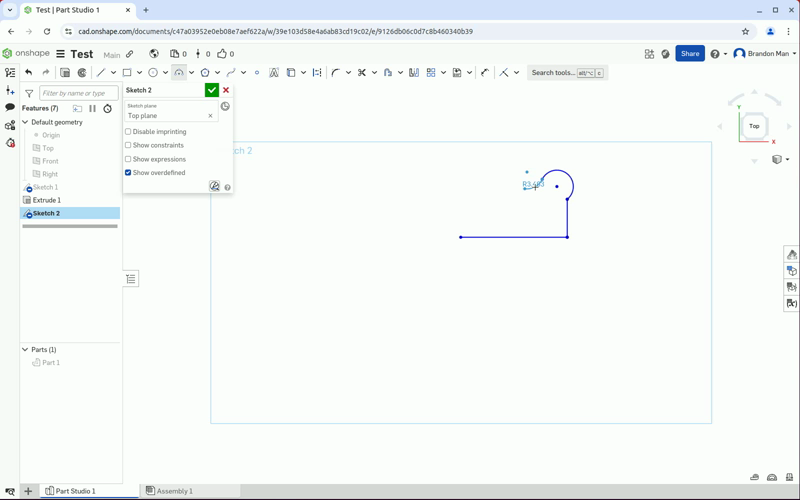
key(esc)
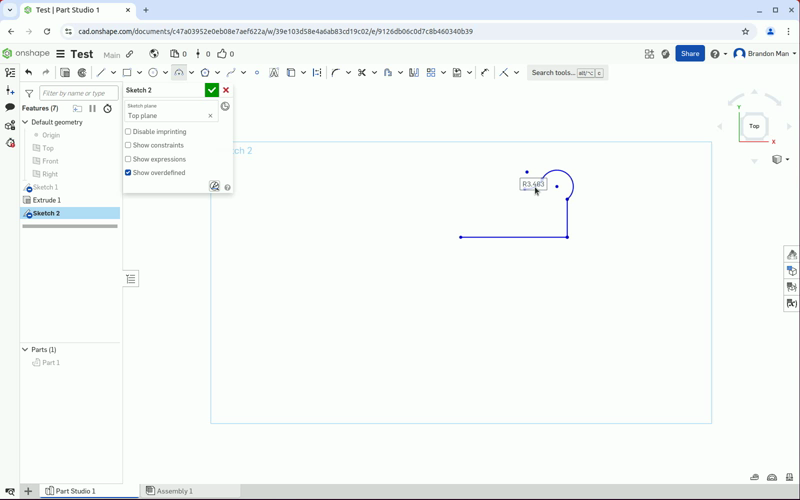
key(l)
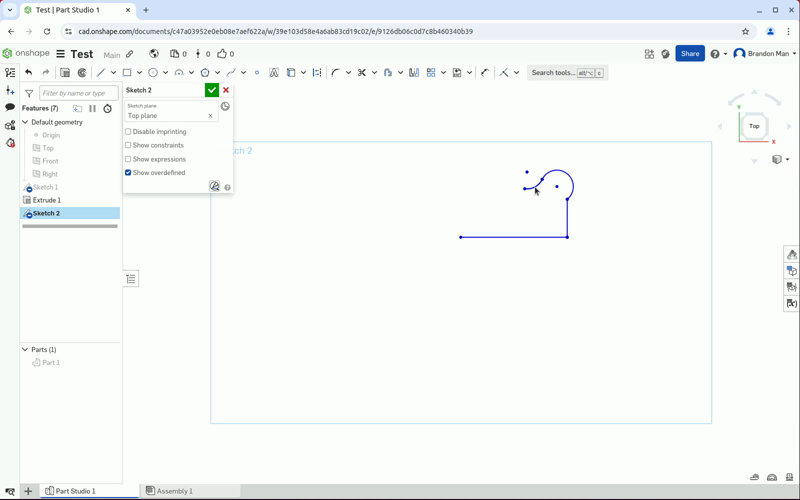
mouse_move(524, 188)
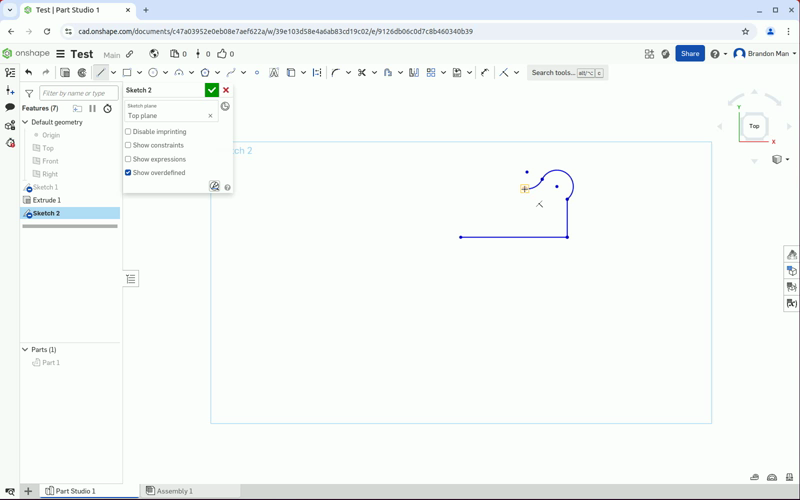
click(524, 188)
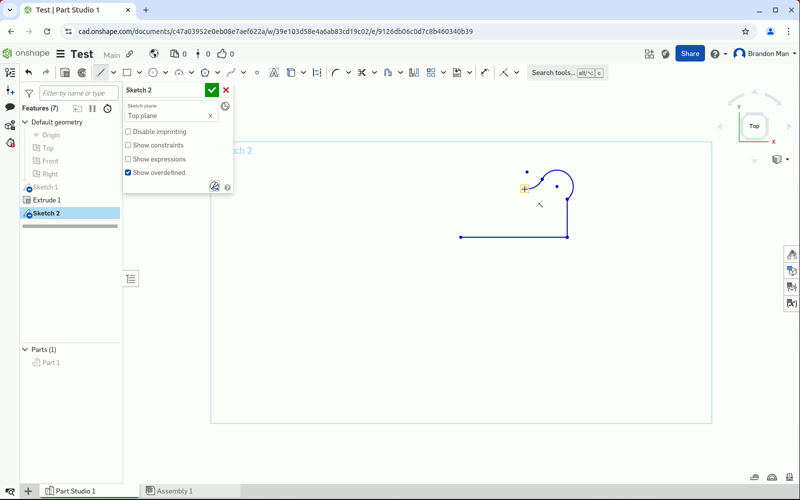
key_down(shift)
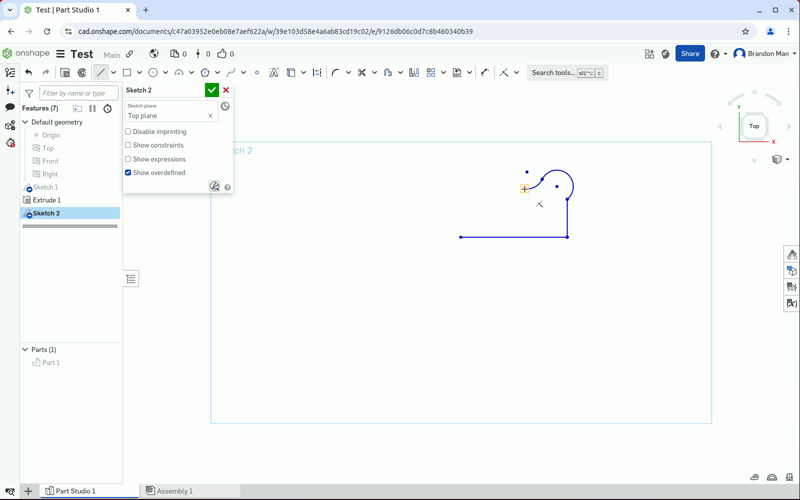
mouse_move(554, 188)
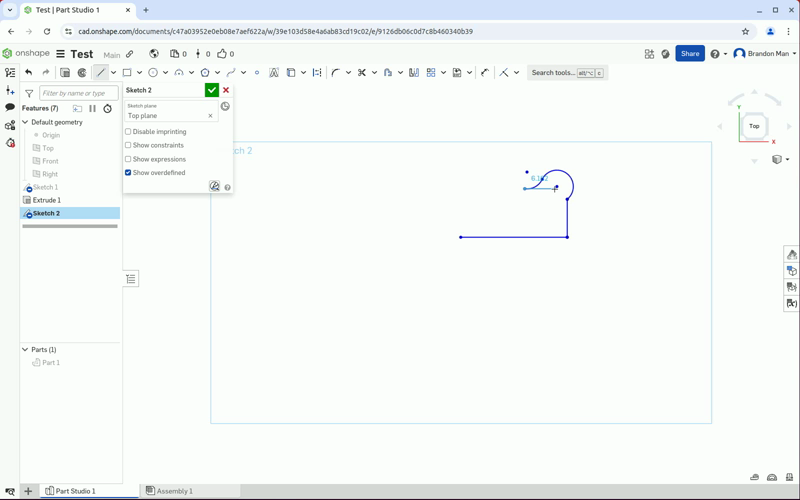
mouse_move(471, 176)
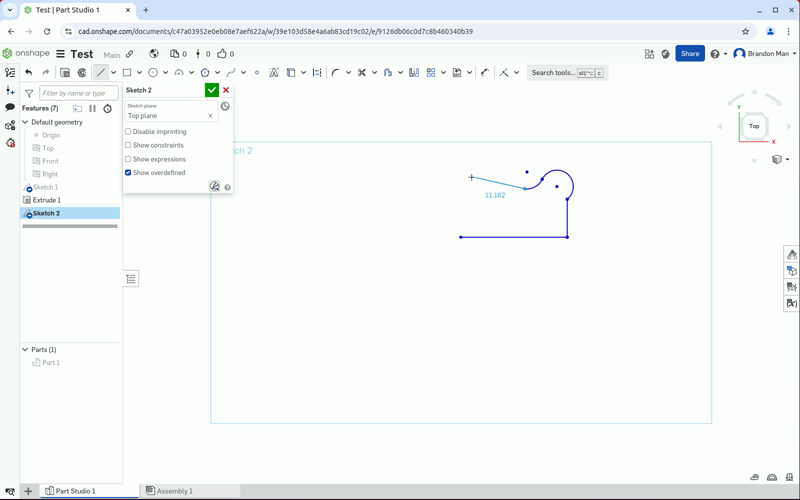
click(471, 176)
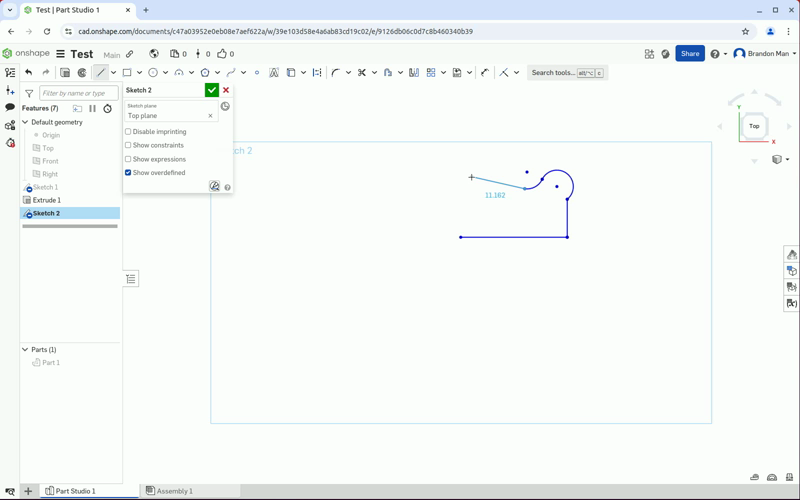
key_up(shift)
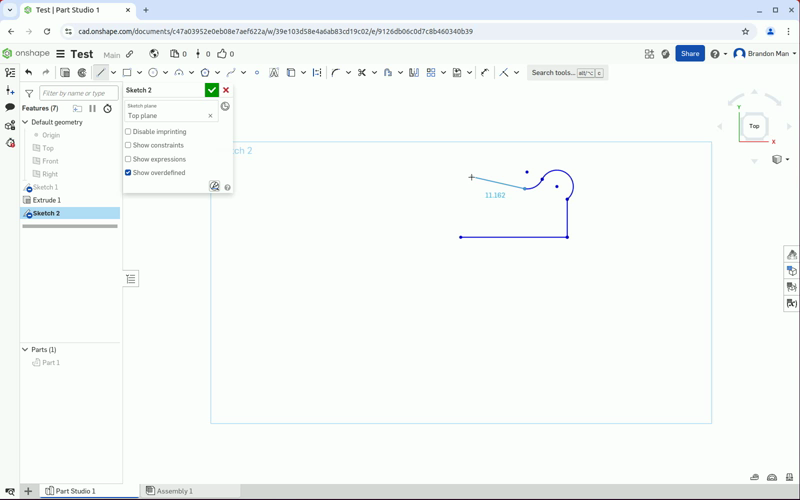
key(esc)
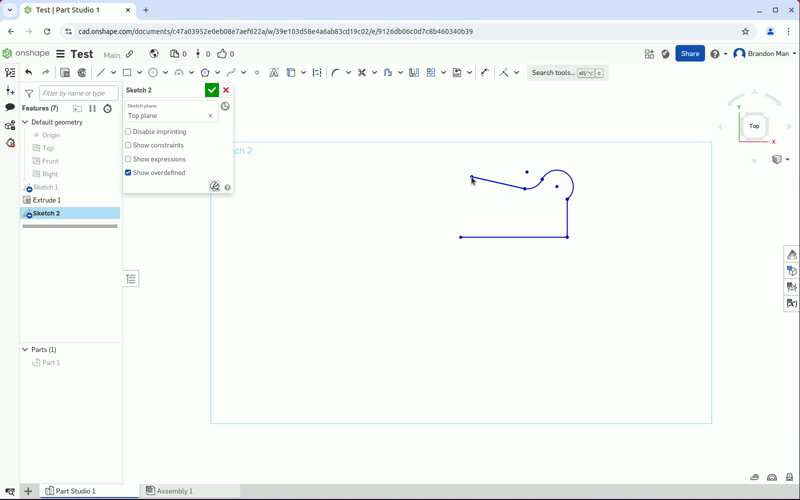
key(a)
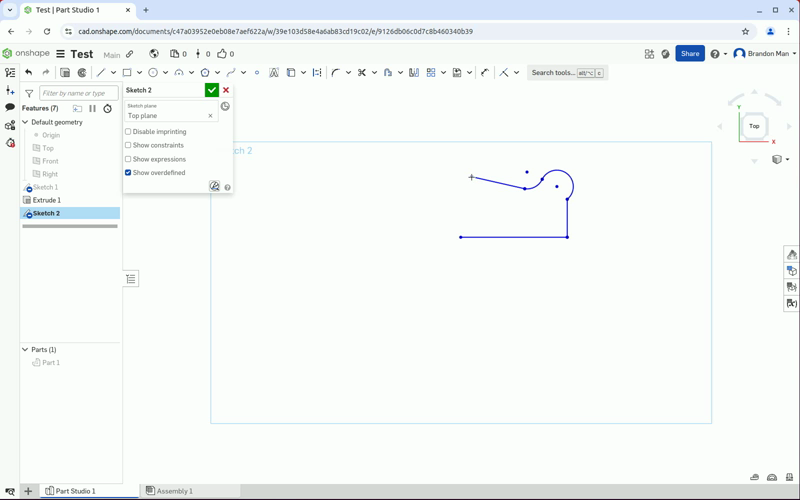
mouse_move(471, 176)
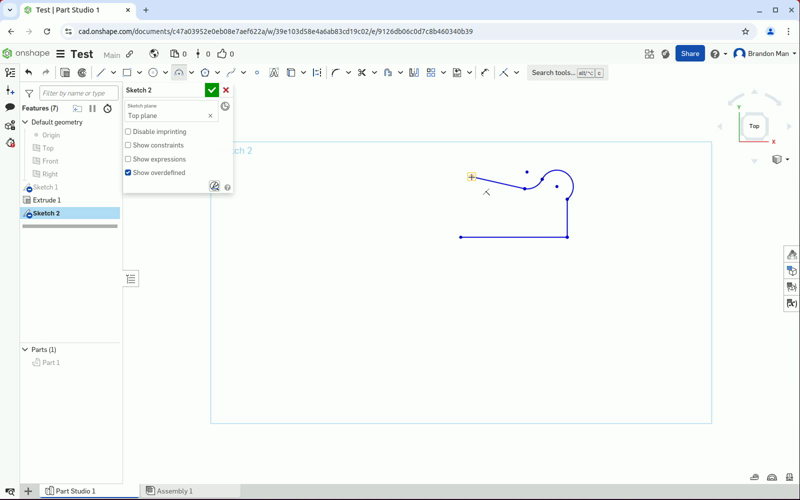
click(471, 176)
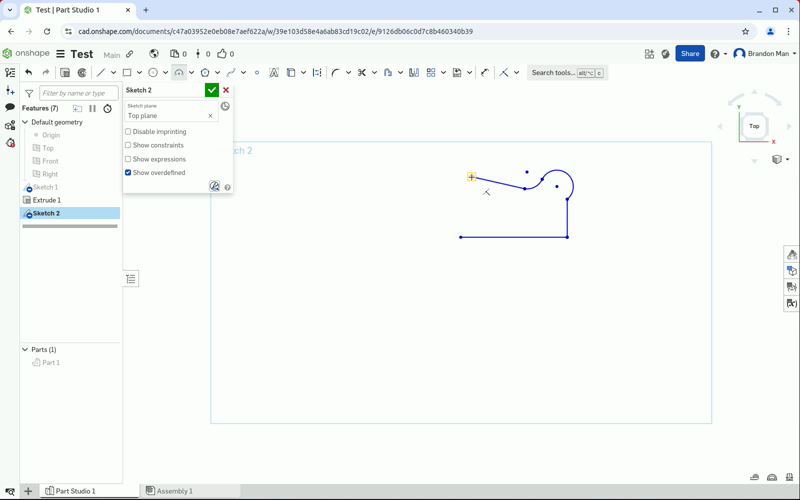
key_down(shift)
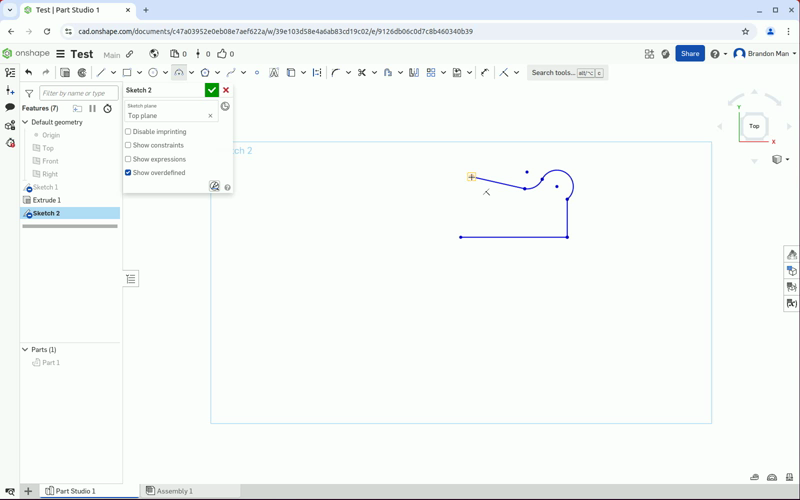
mouse_move(460, 173)
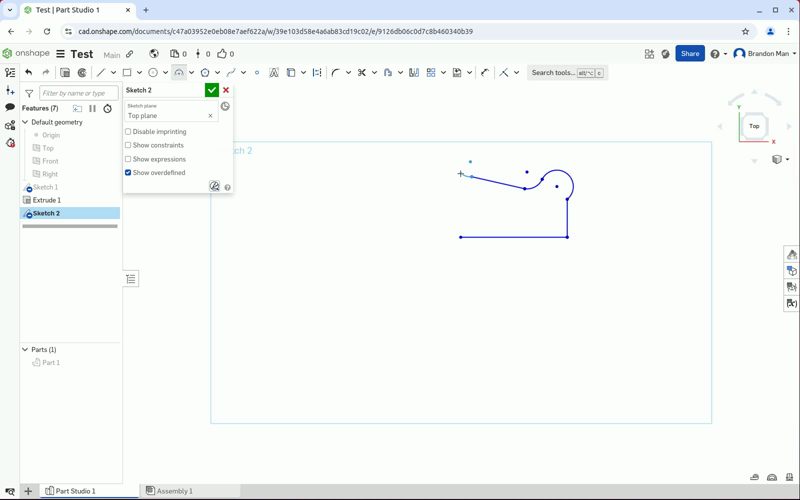
click(460, 173)
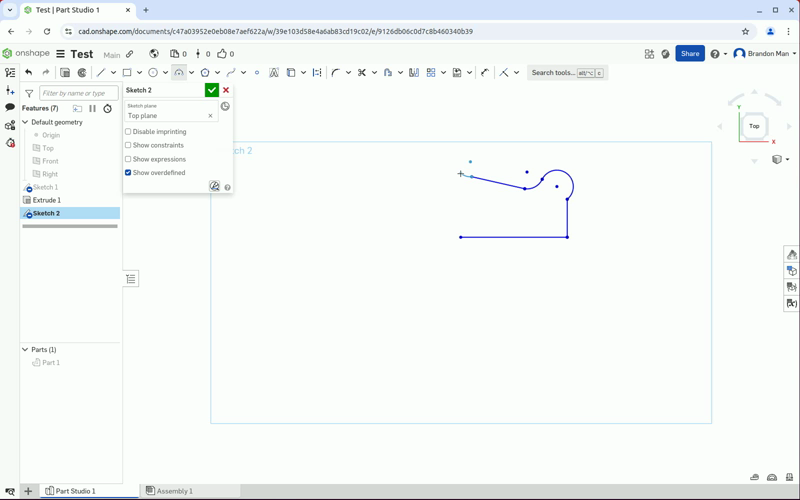
mouse_move(466, 174)
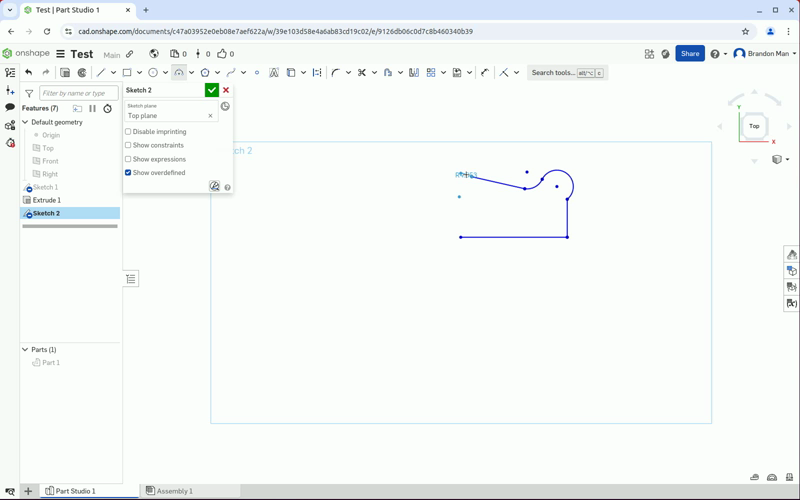
click(466, 174)
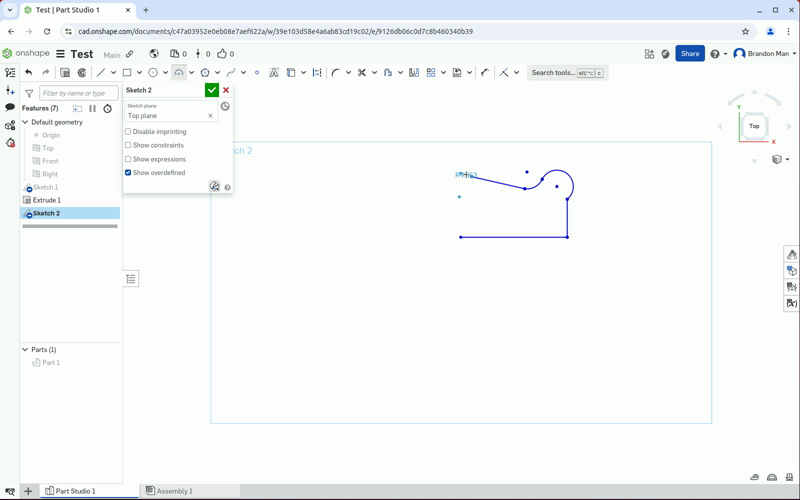
key_up(shift)
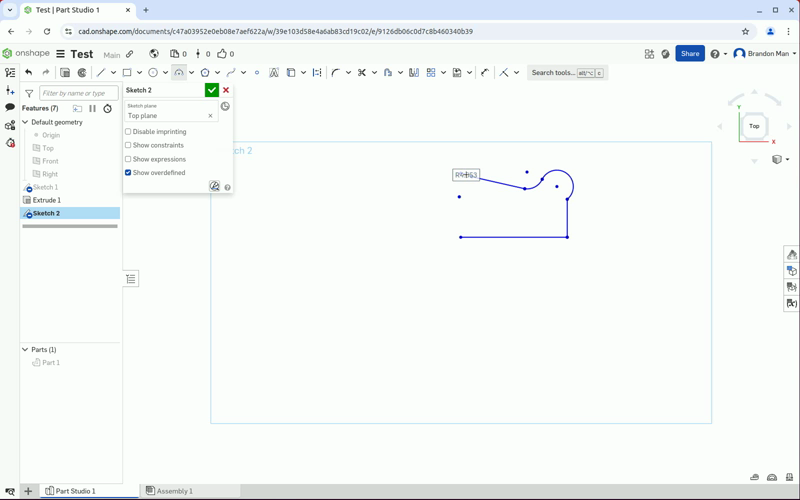
key(esc)
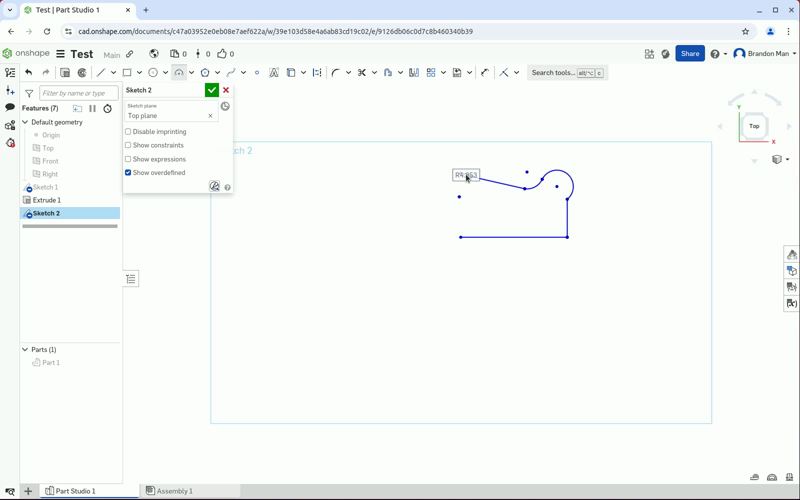
key(l)
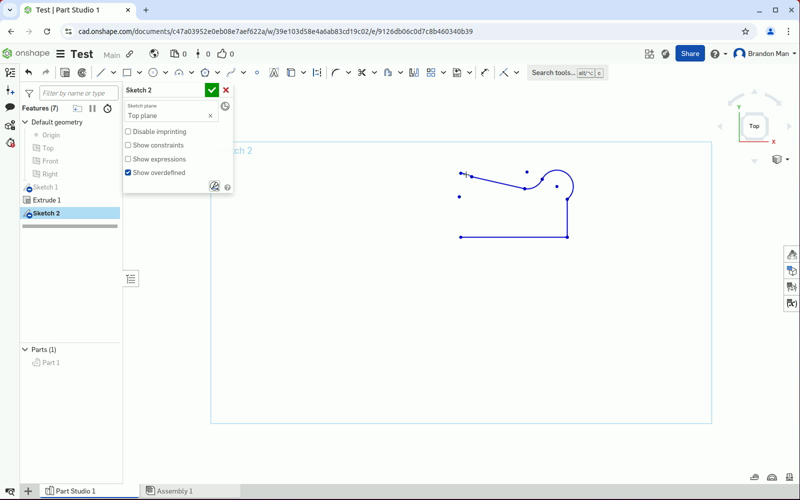
mouse_move(460, 173)
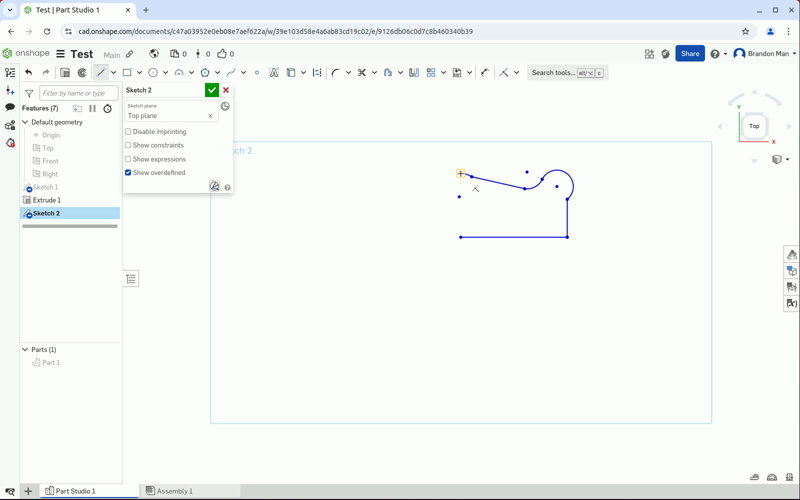
click(460, 173)
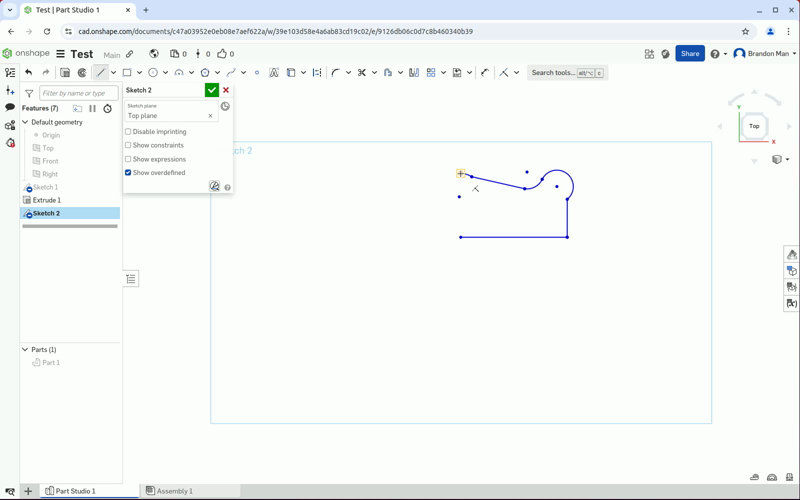
key_down(shift)
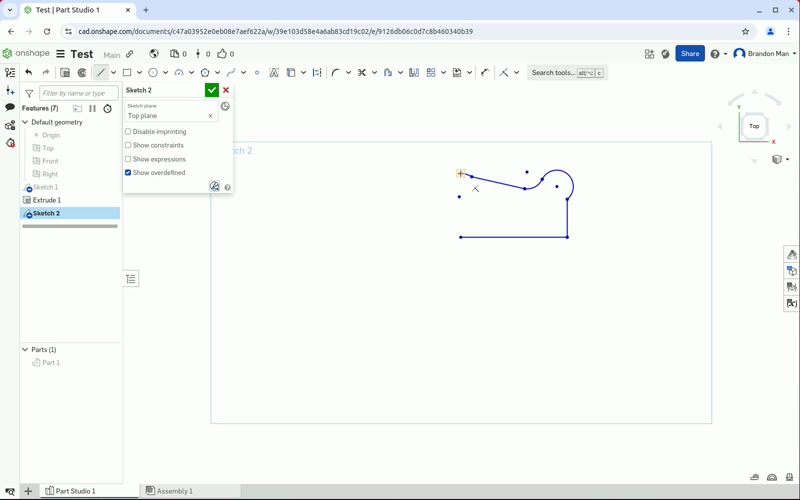
mouse_move(490, 173)
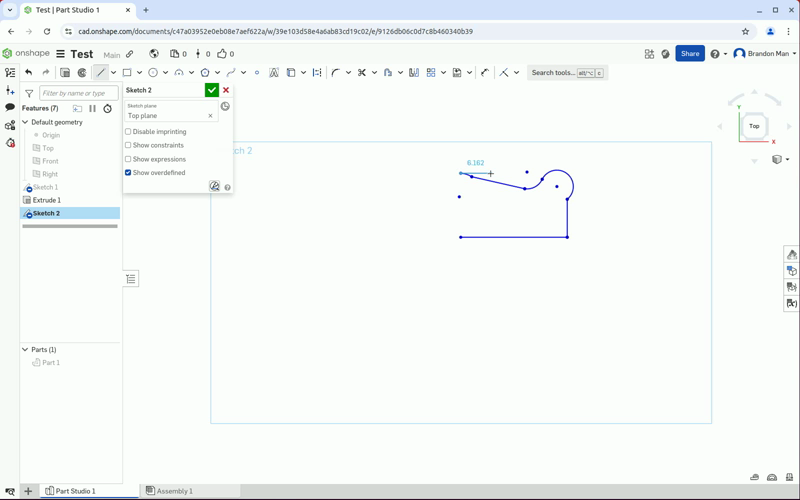
mouse_move(460, 187)
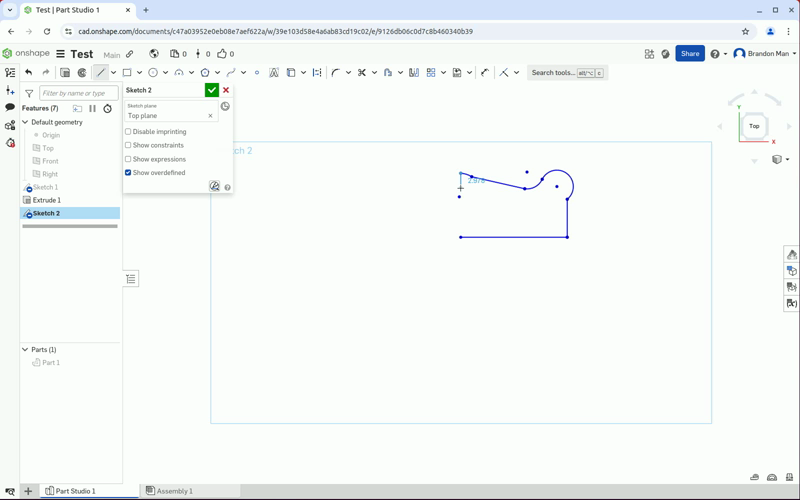
scroll(6)
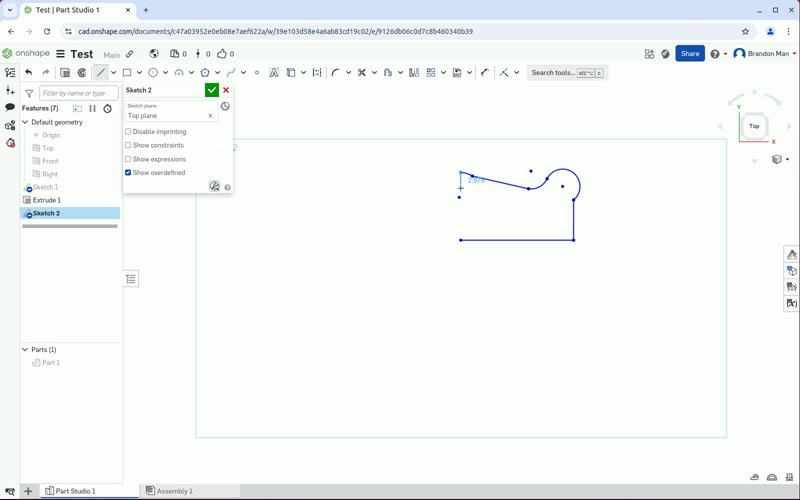
scroll(6)
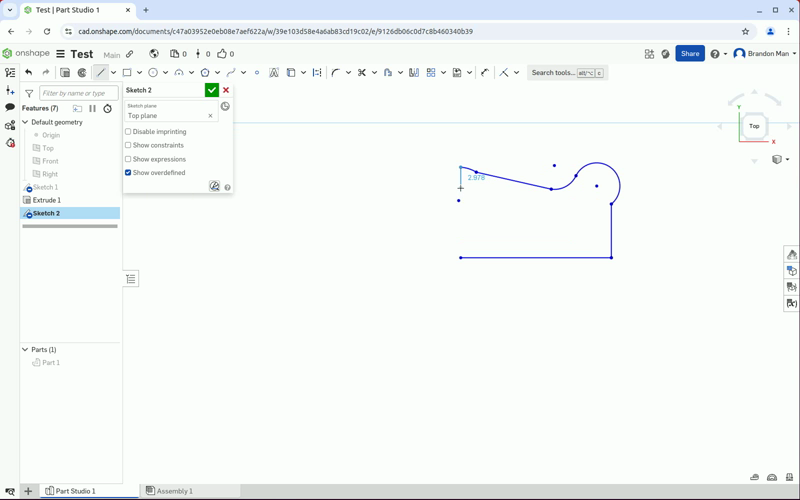
scroll(6)
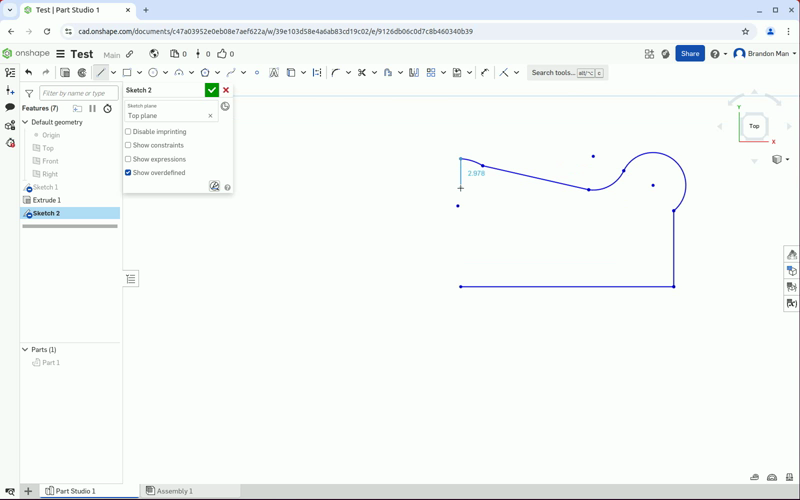
scroll(6)
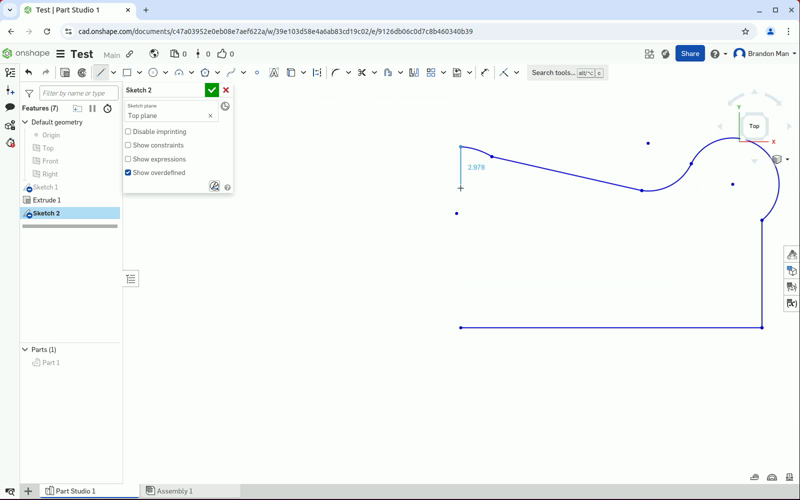
scroll(6)
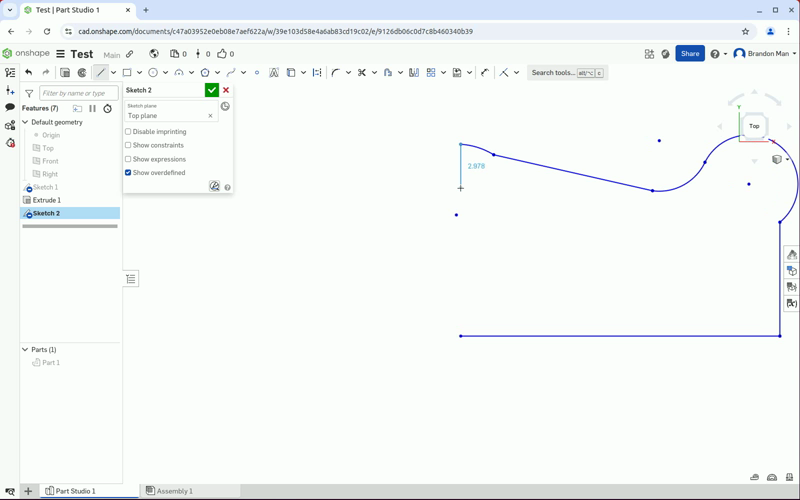
scroll(6)
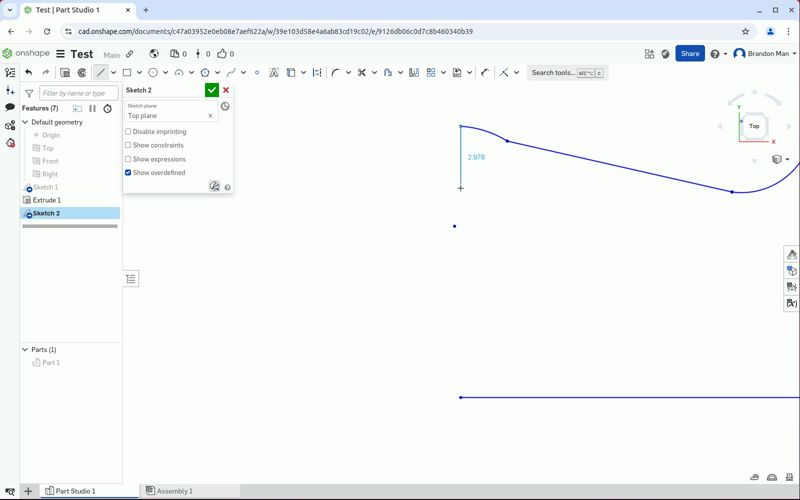
scroll(6)
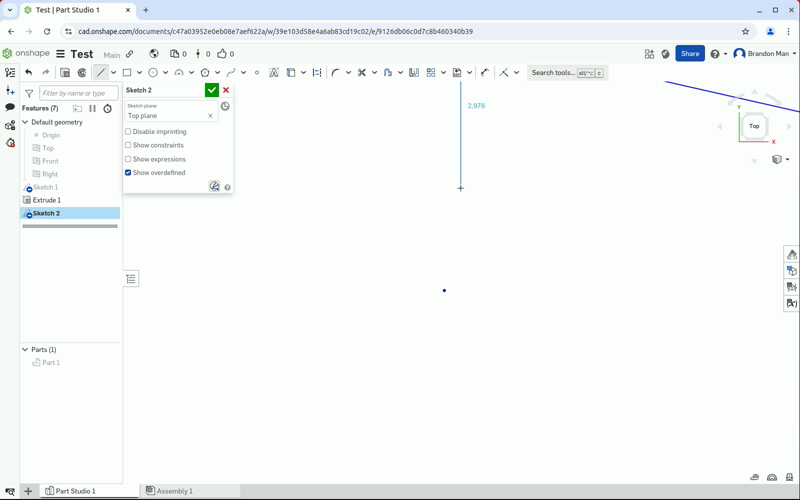
click(460, 187)
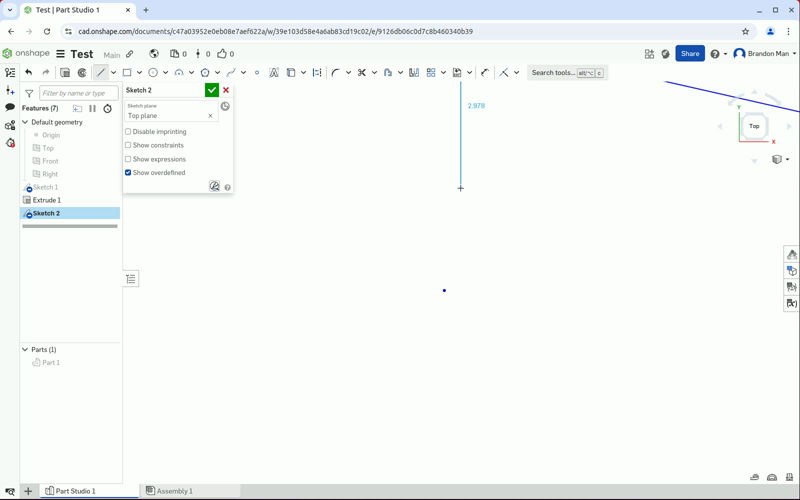
scroll(-6)
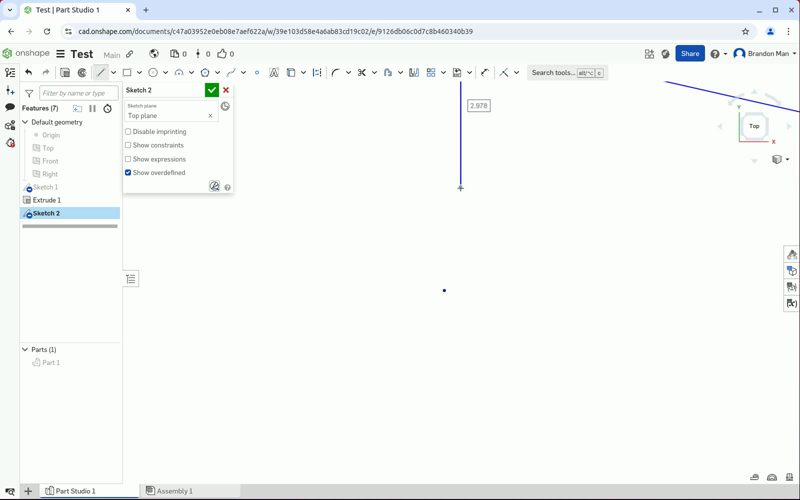
scroll(-6)
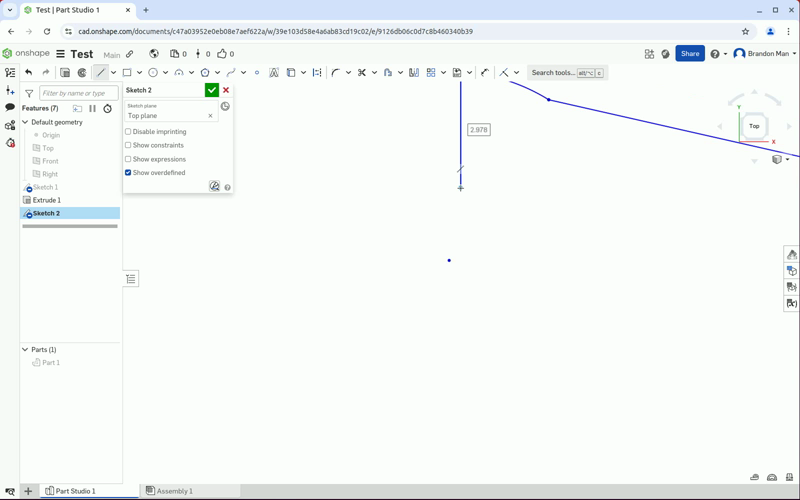
scroll(-6)
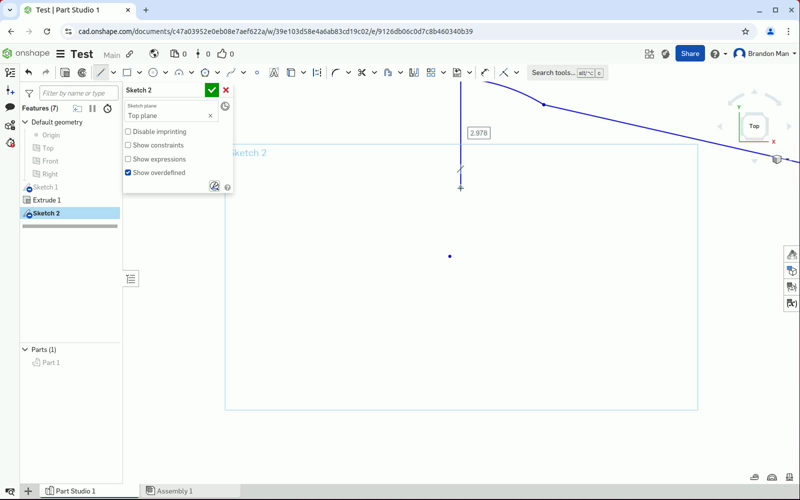
scroll(-6)
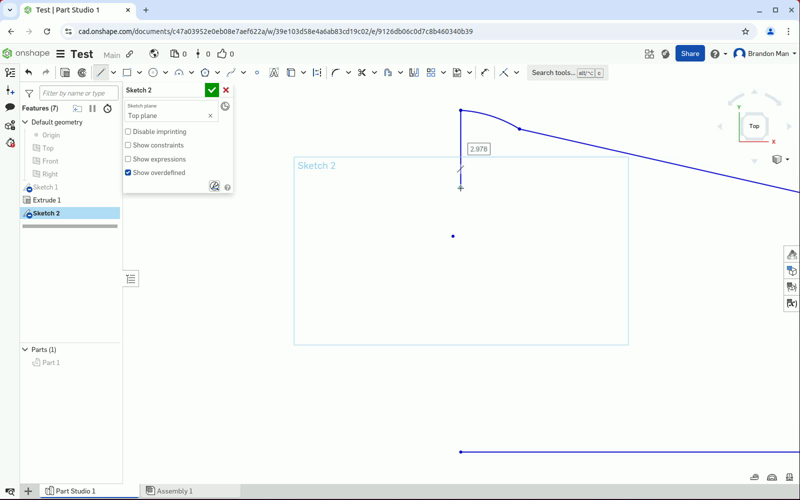
scroll(-6)
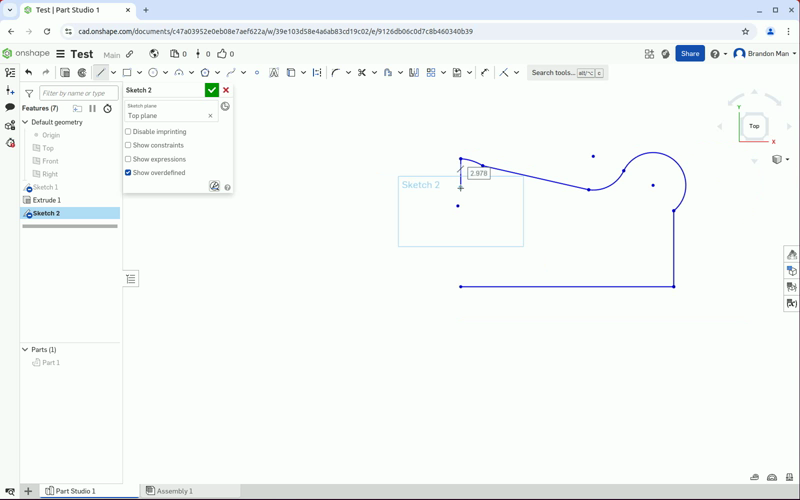
scroll(-6)
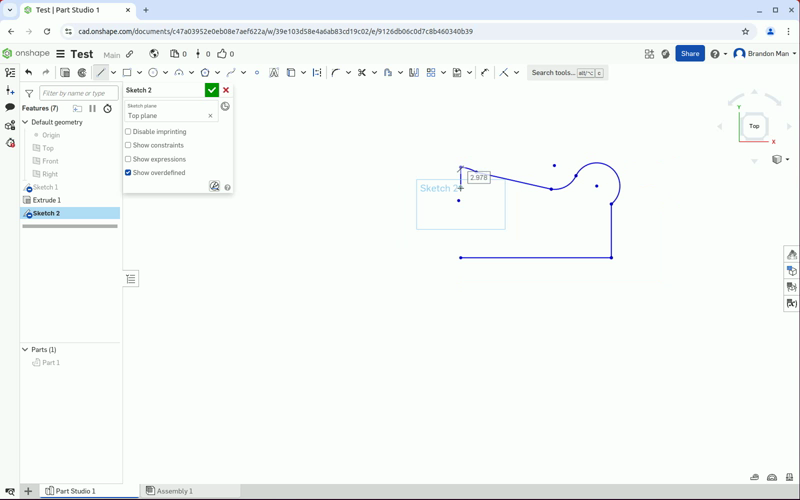
scroll(-6)
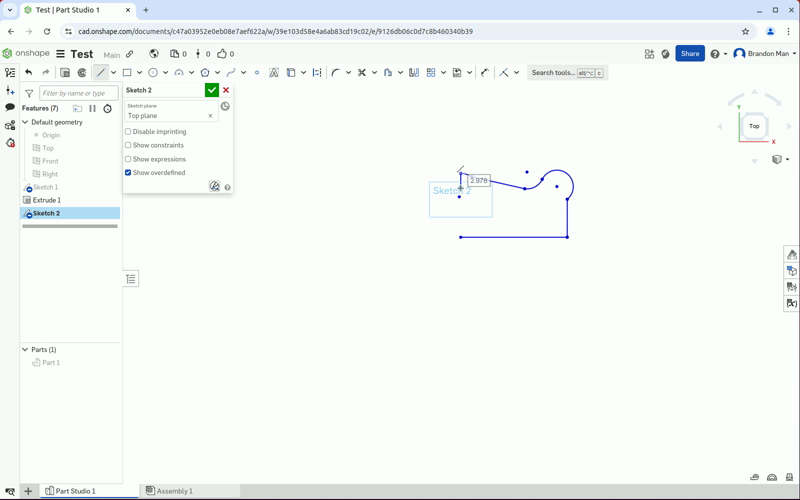
key_up(shift)
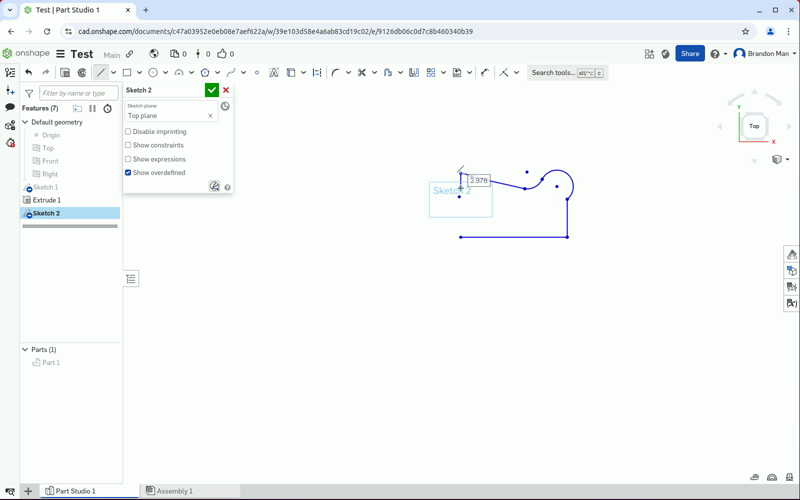
key(esc)
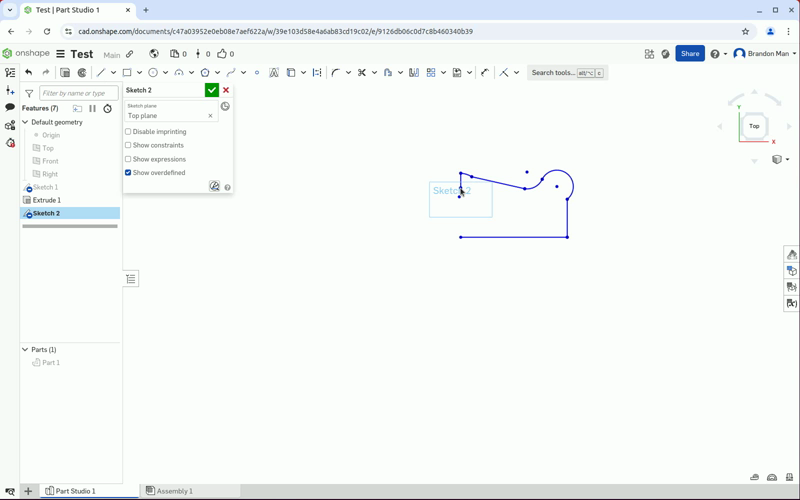
key(a)
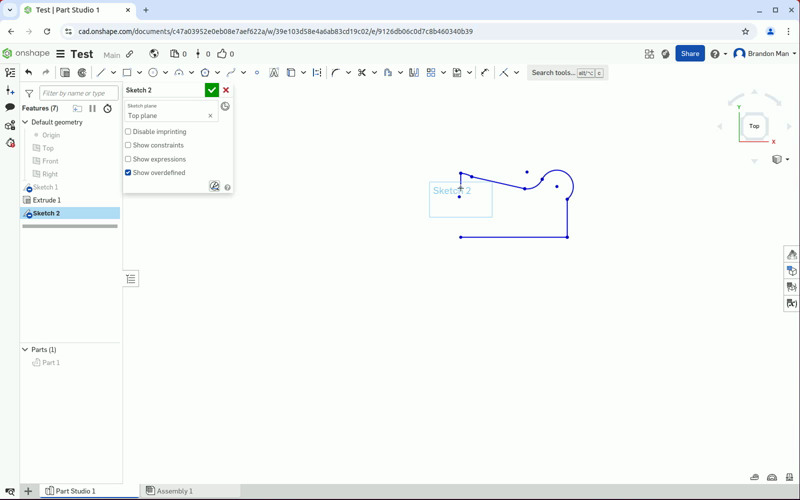
mouse_move(460, 187)
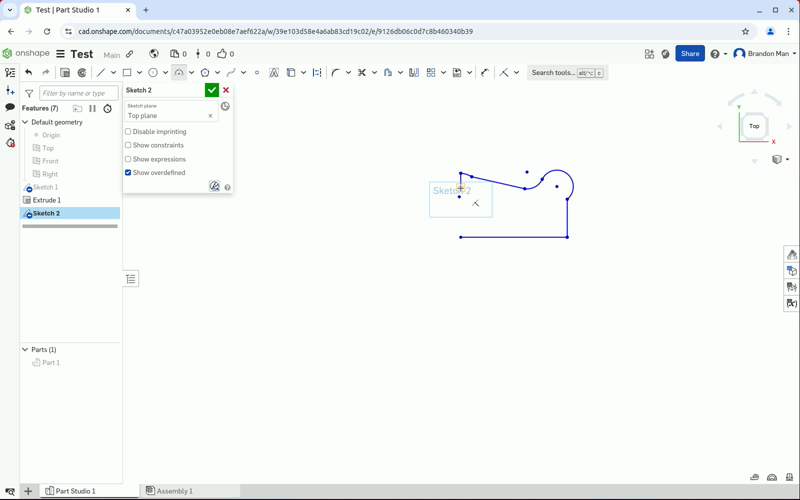
scroll(6)
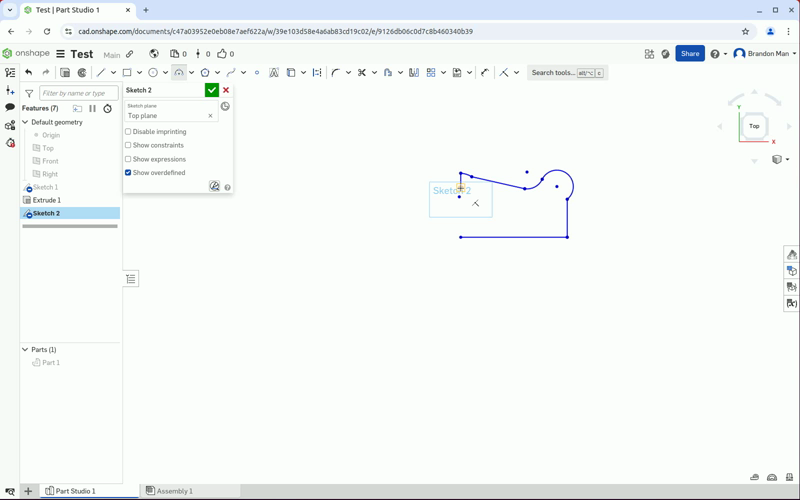
scroll(6)
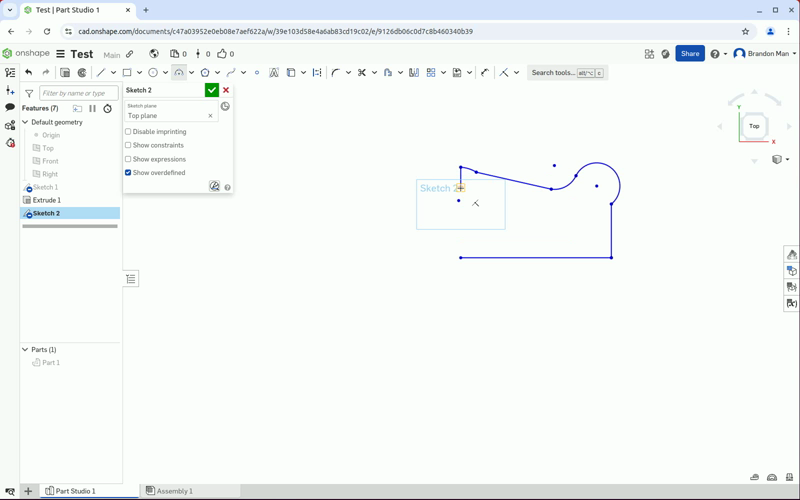
scroll(6)
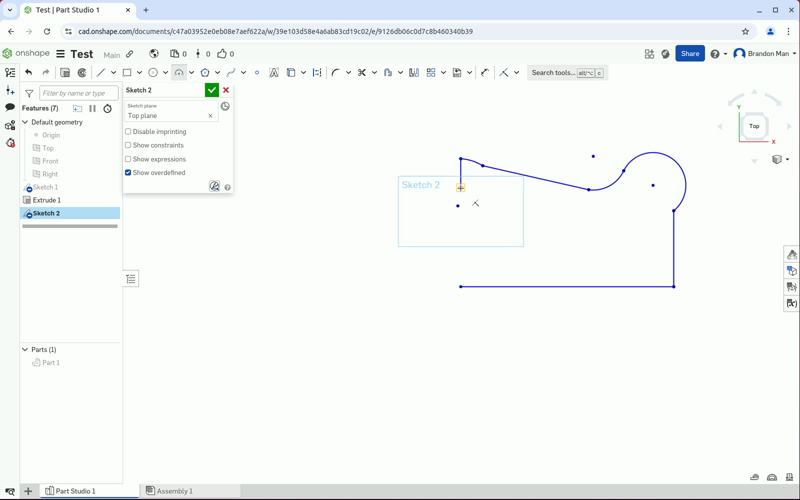
scroll(6)
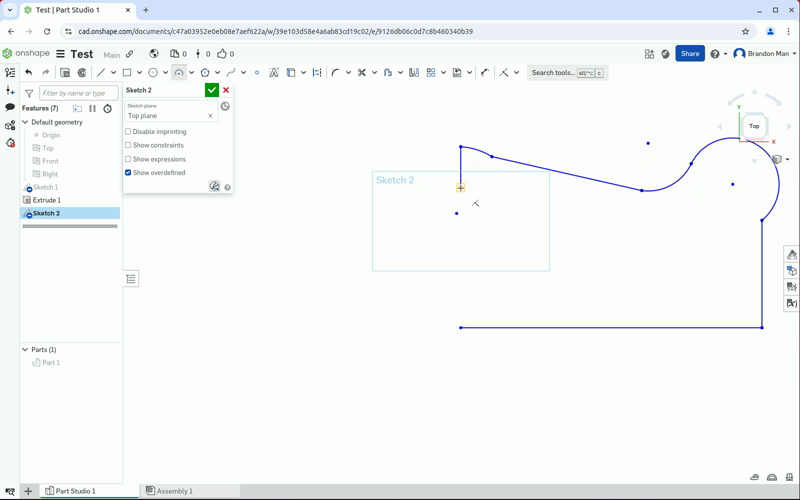
scroll(6)
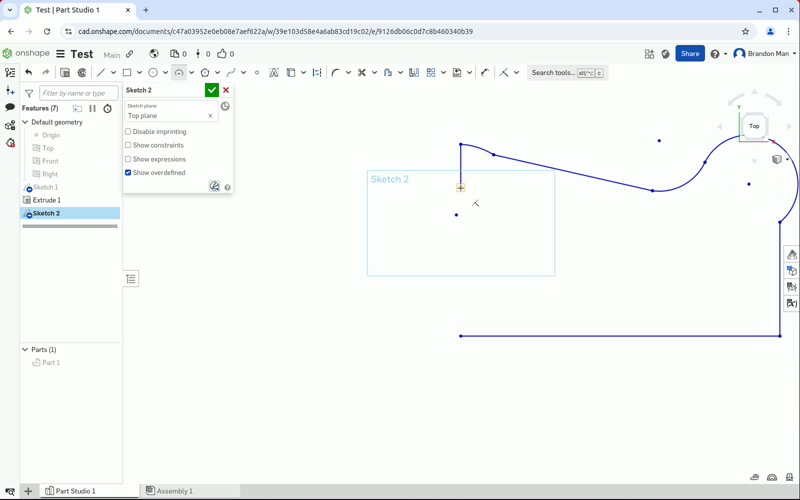
scroll(6)
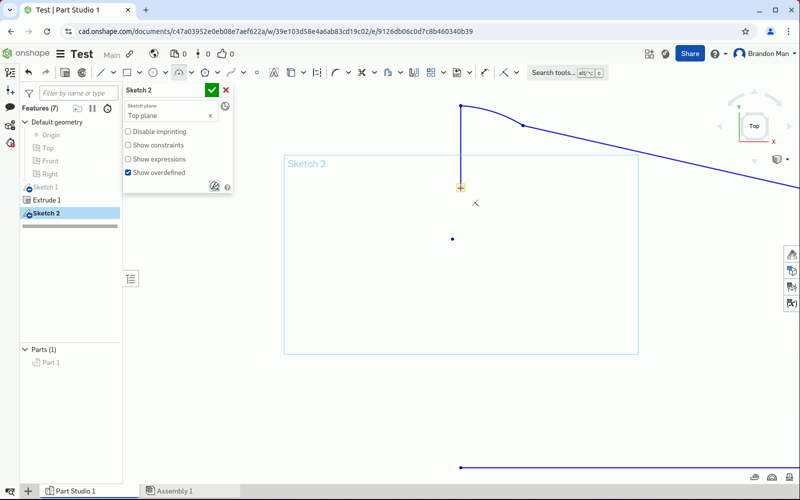
scroll(6)
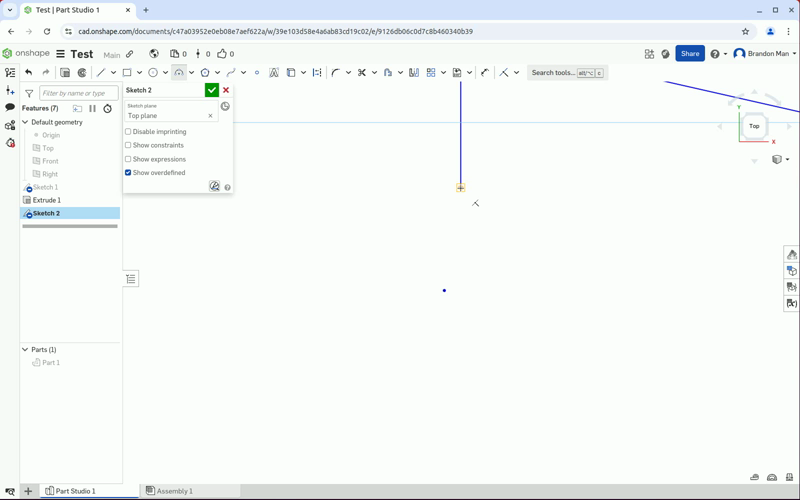
click(460, 187)
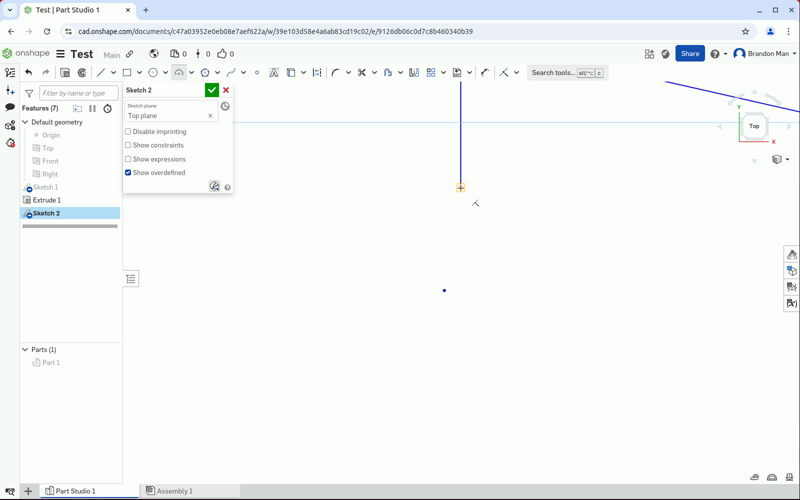
scroll(-6)
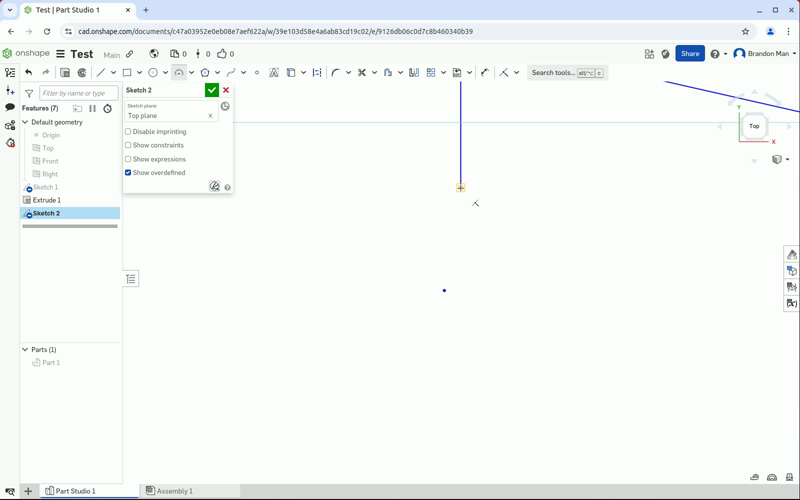
scroll(-6)
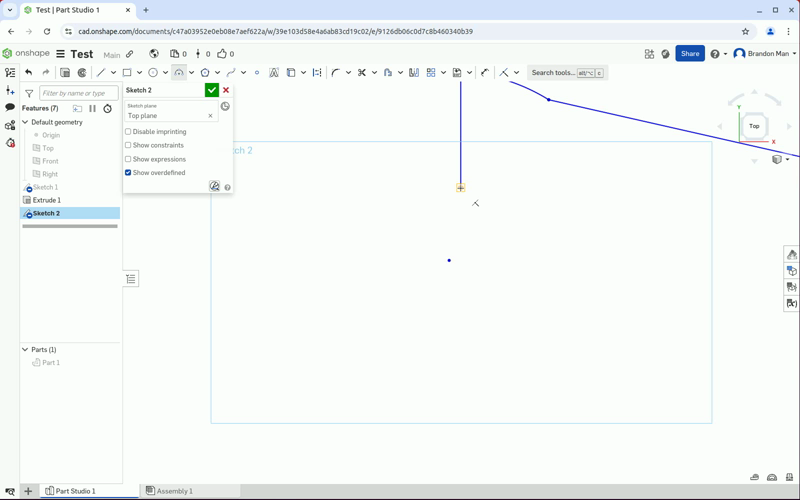
scroll(-6)
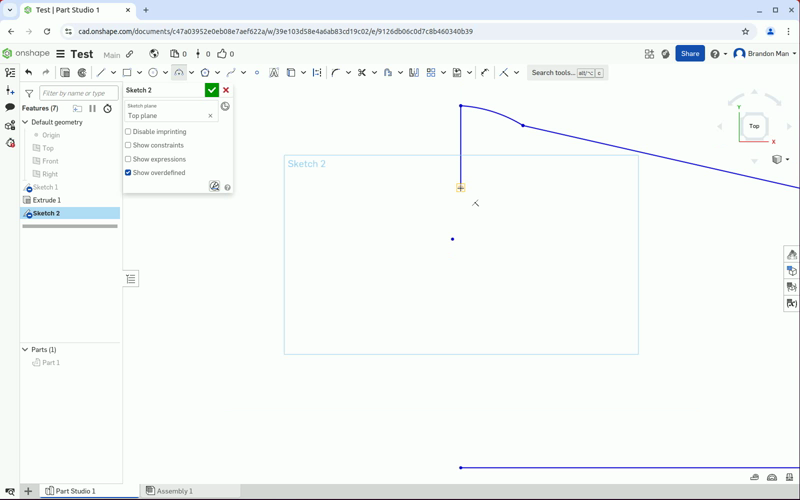
scroll(-6)
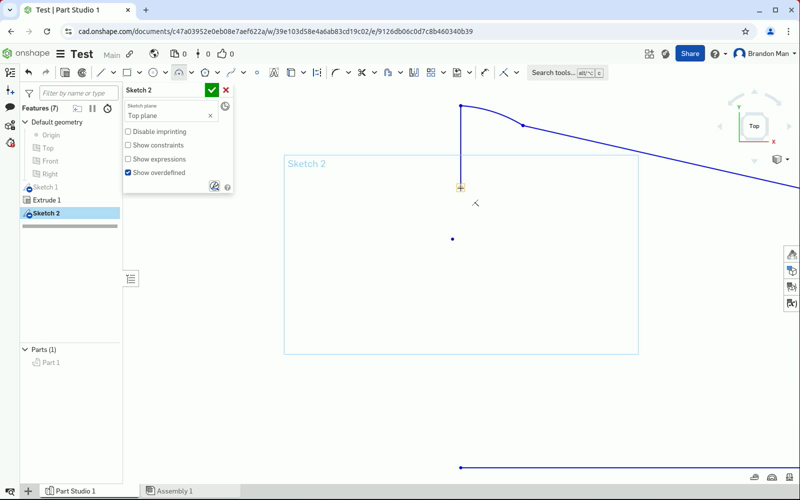
scroll(-6)
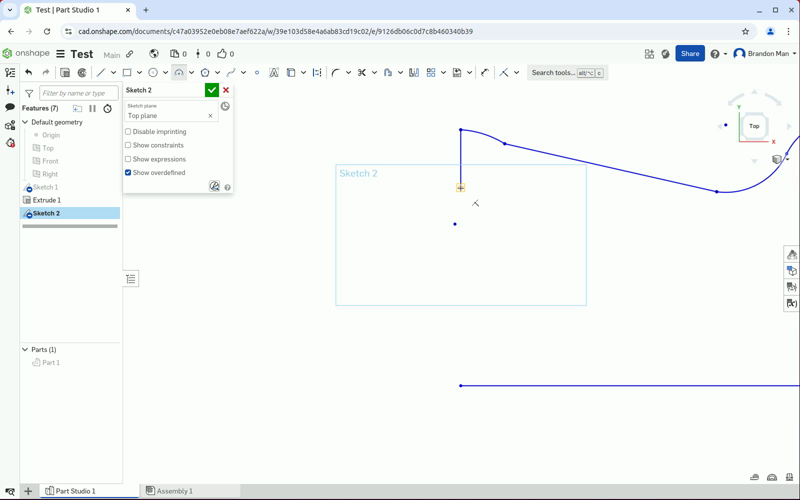
scroll(-6)
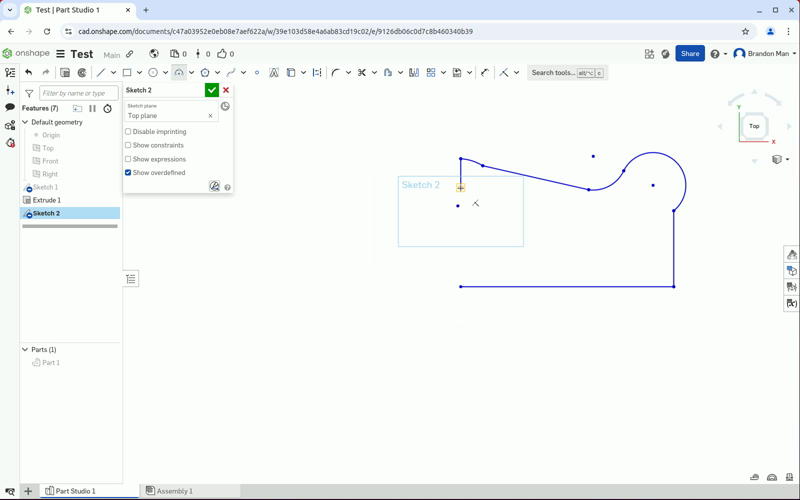
scroll(-6)
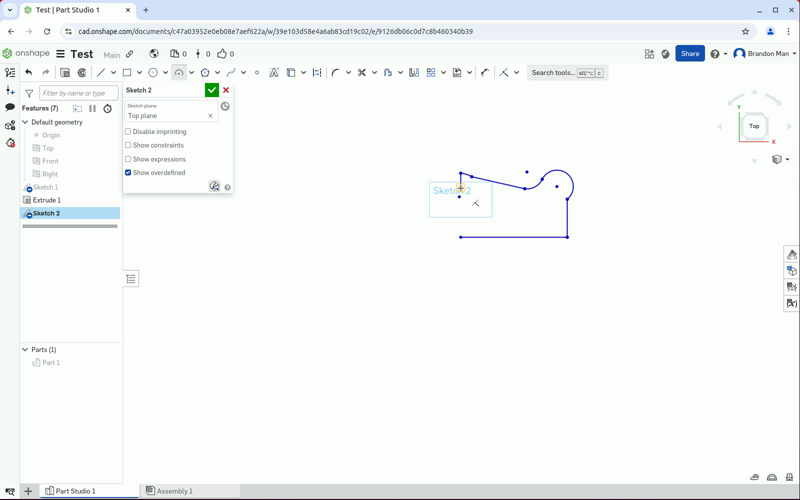
key_down(shift)
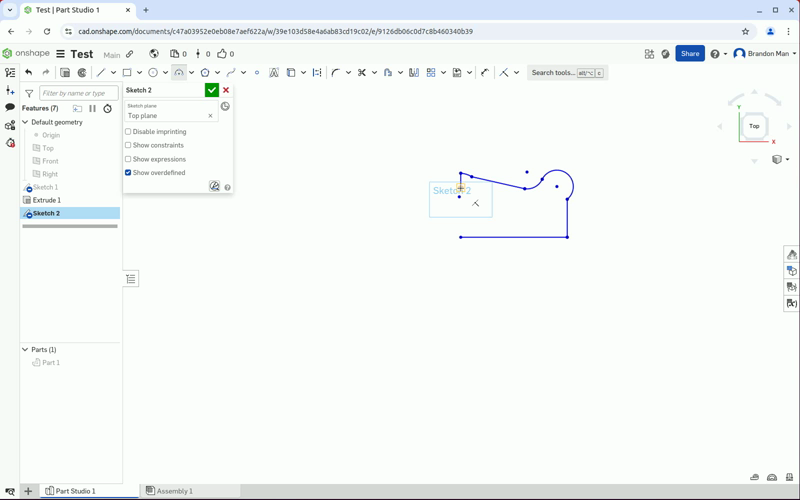
mouse_move(460, 196)
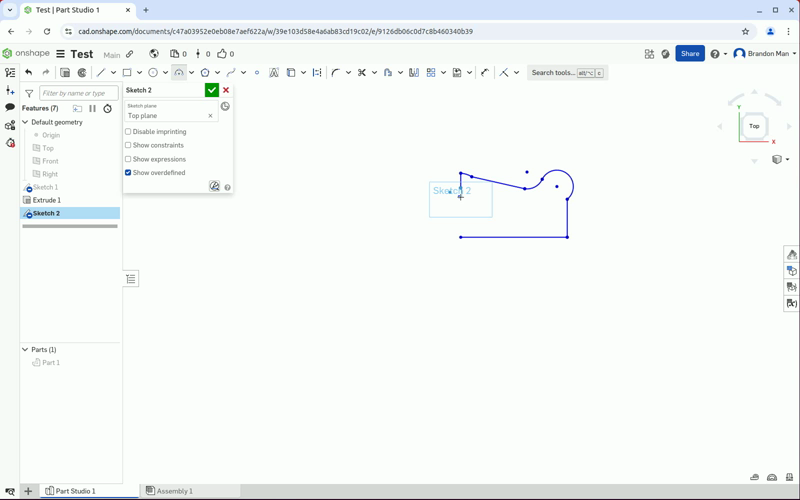
click(460, 196)
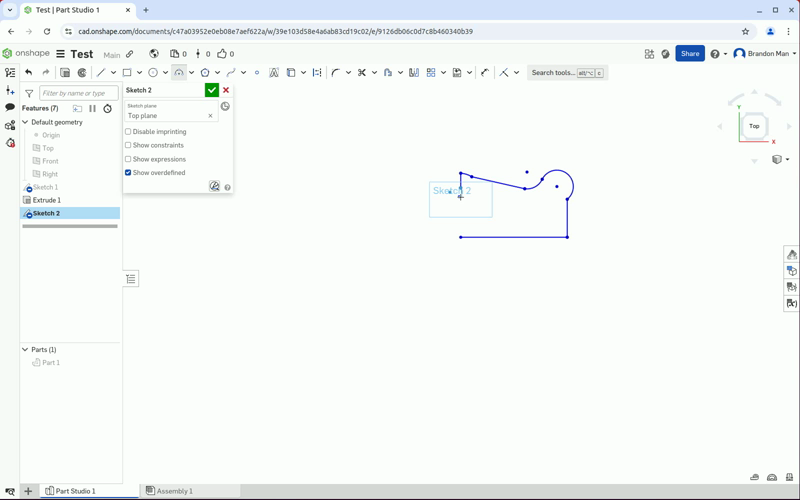
mouse_move(465, 192)
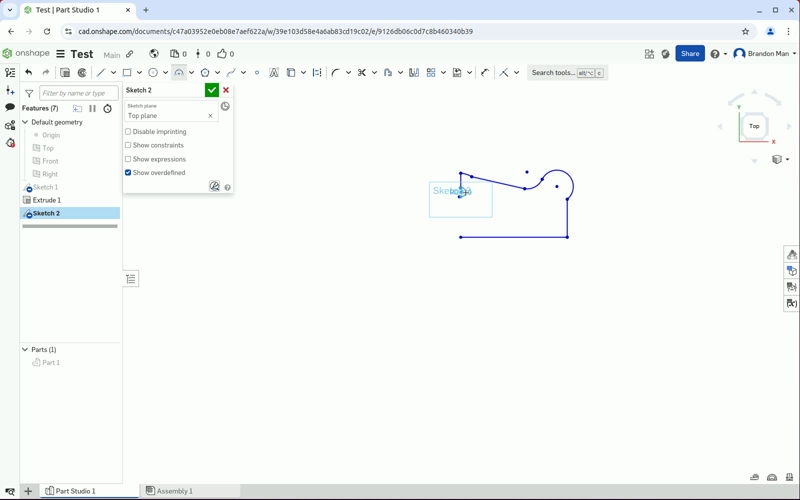
click(465, 192)
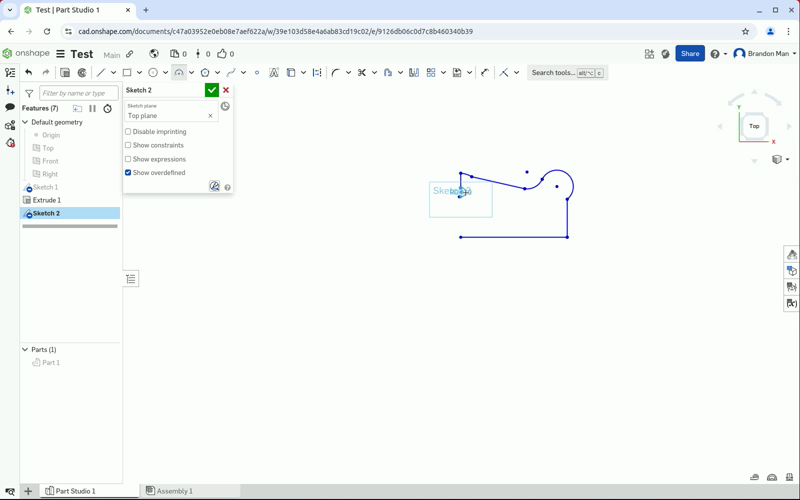
key_up(shift)
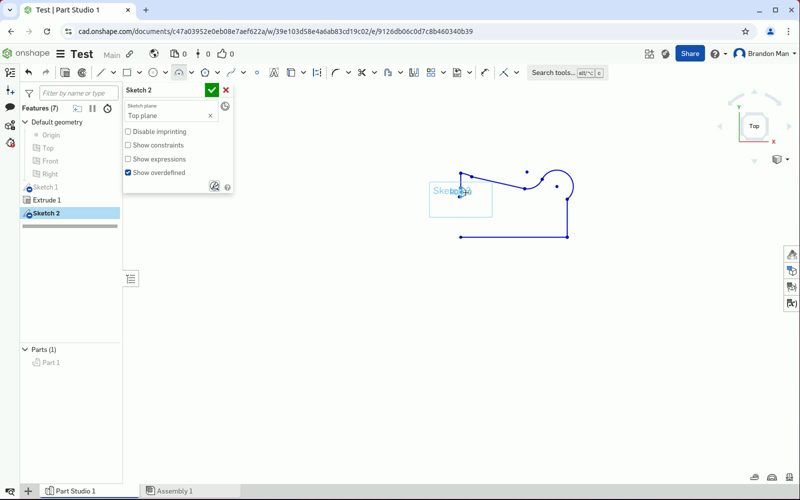
key(esc)
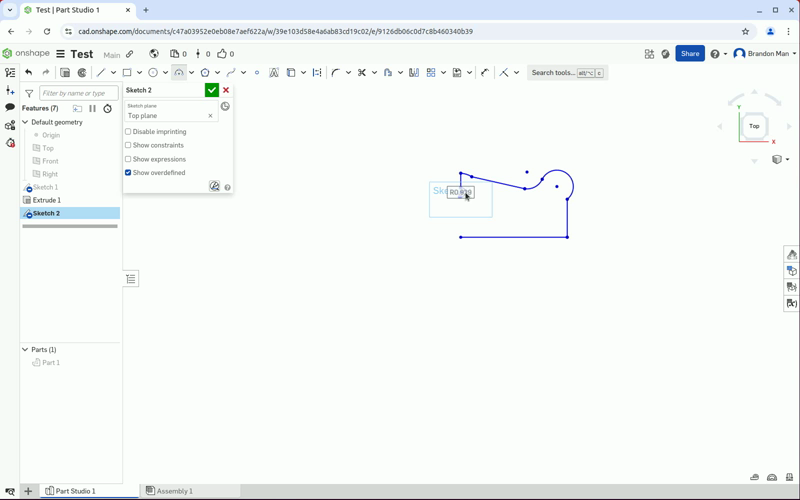
key(l)
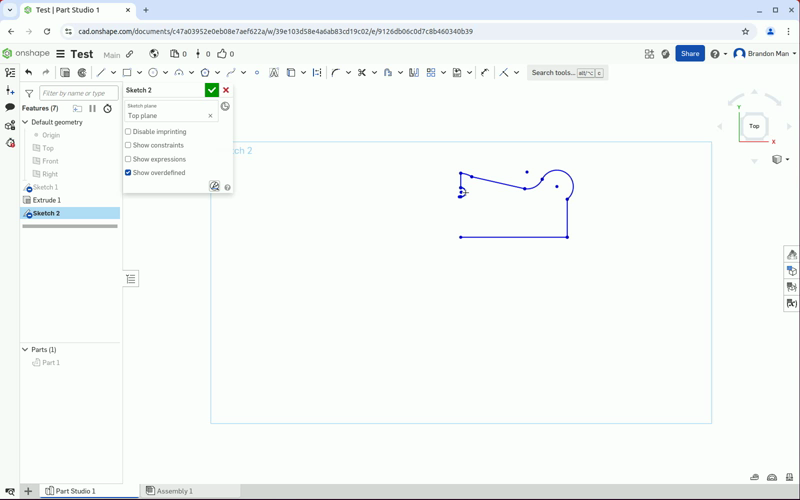
mouse_move(460, 196)
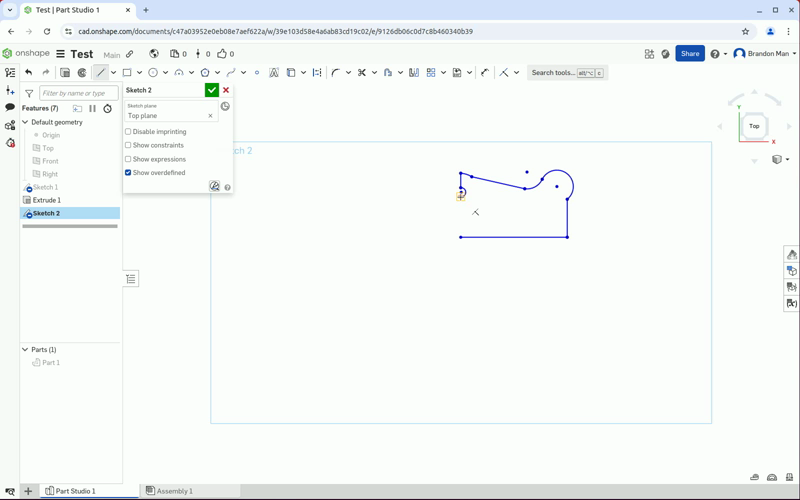
click(460, 196)
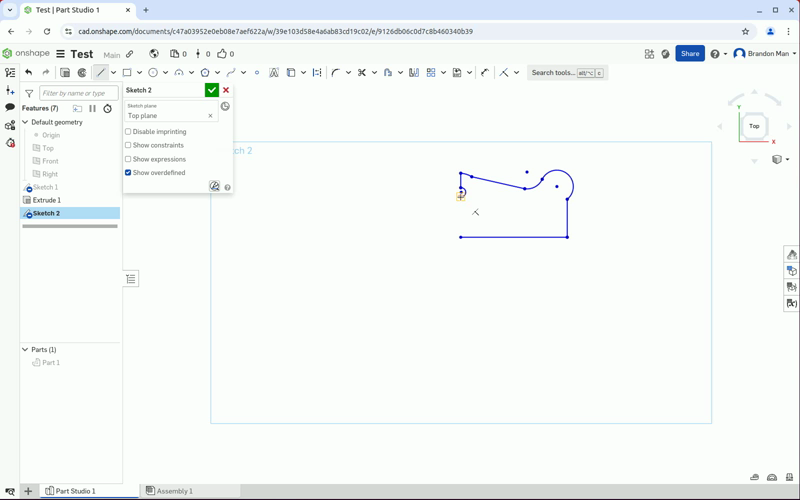
mouse_move(490, 196)
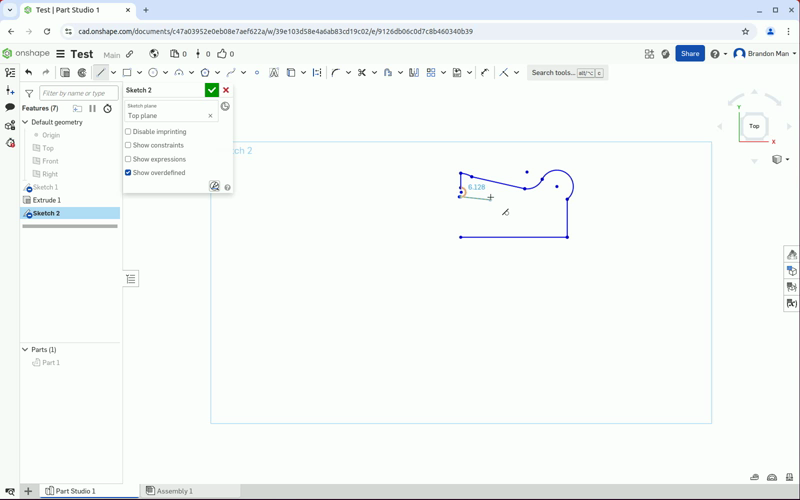
key_down(shift)
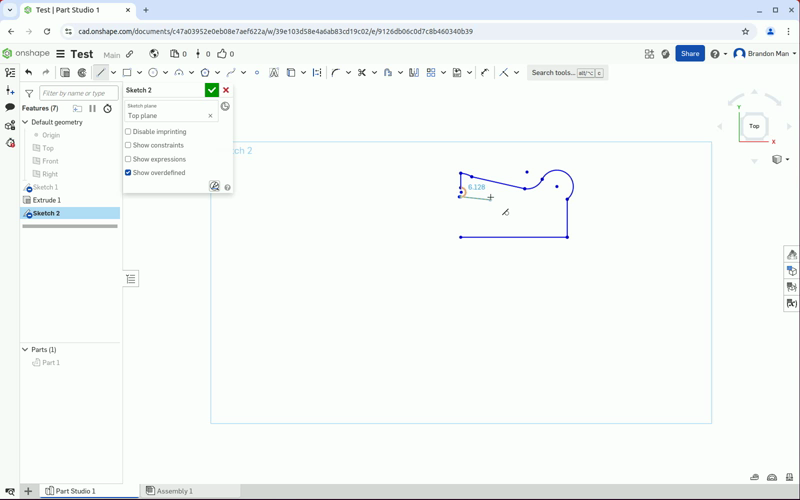
mouse_move(460, 237)
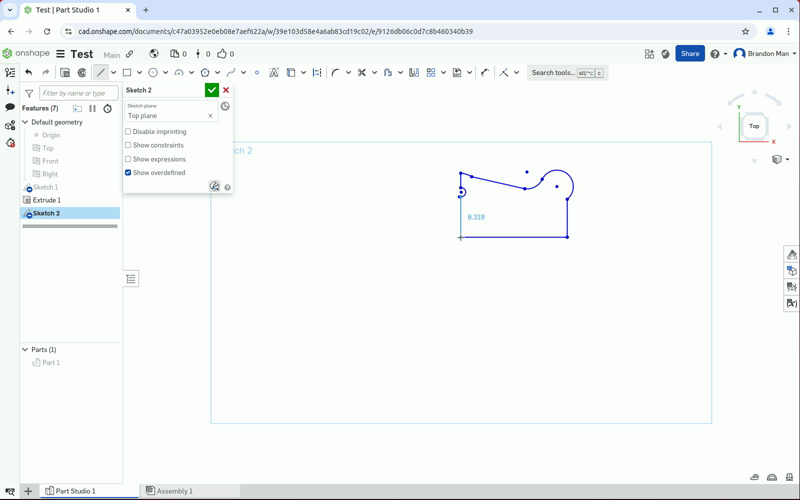
key_up(shift)
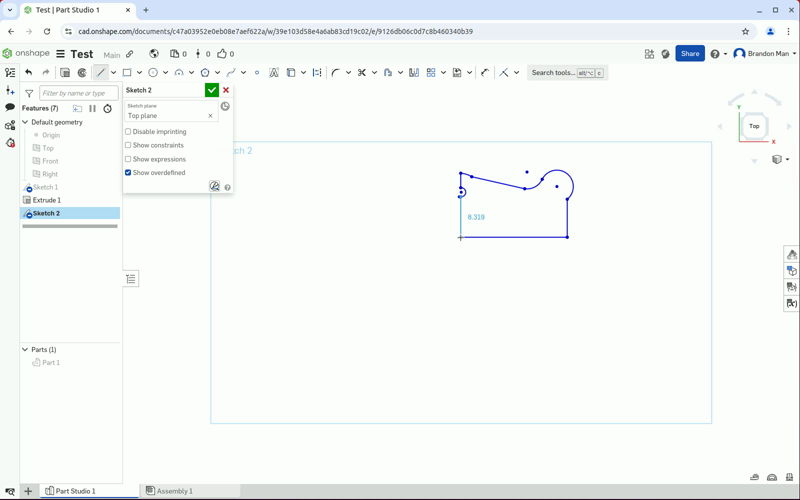
click(460, 237)
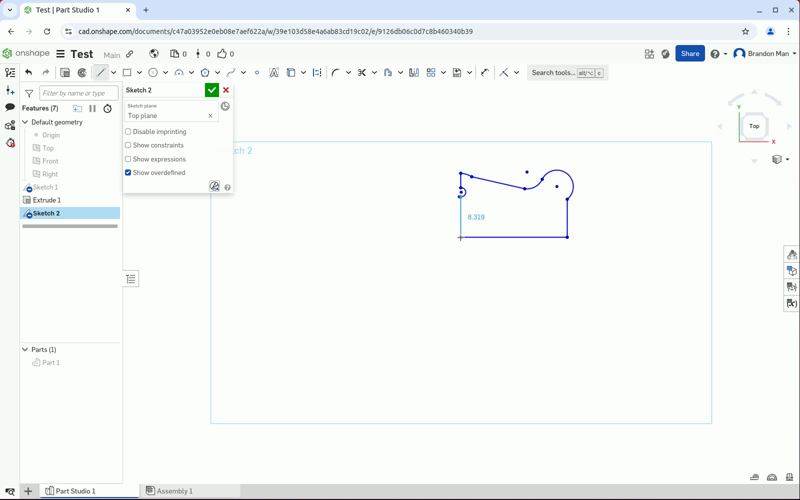
key(esc)
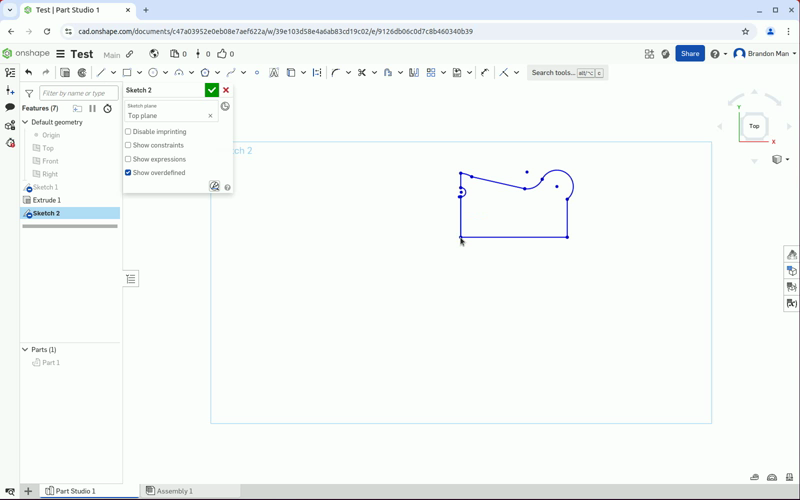
key(c)
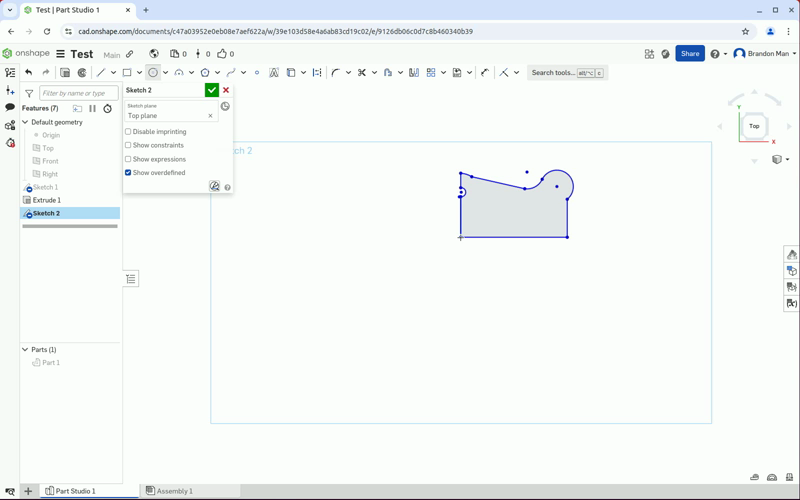
key_down(shift)
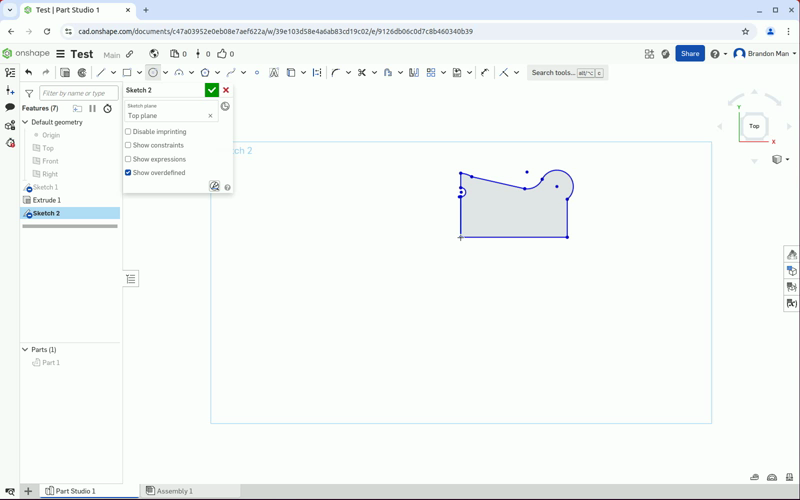
mouse_move(556, 186)
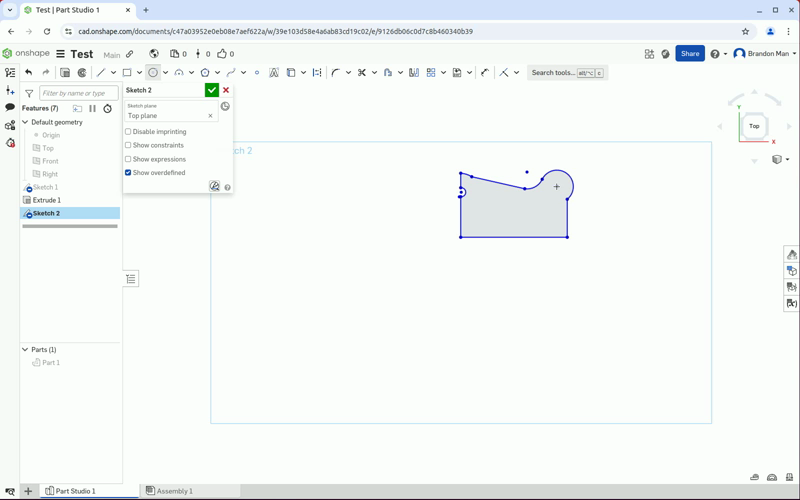
click(556, 186)
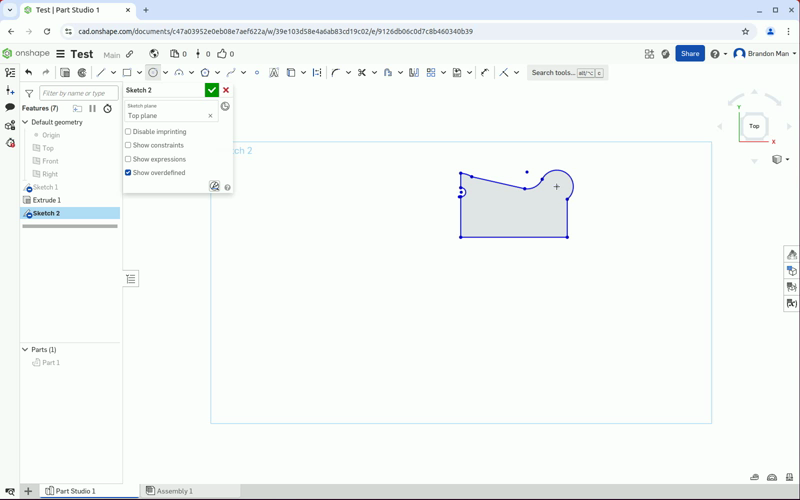
key_up(shift)
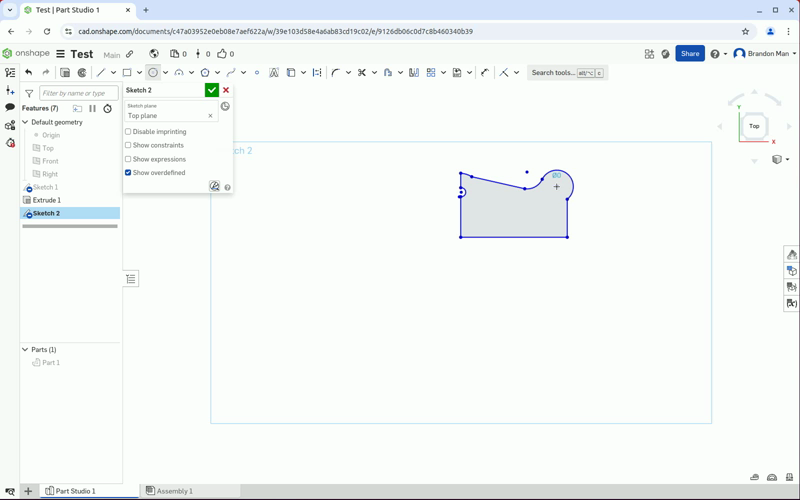
mouse_move(565, 186)
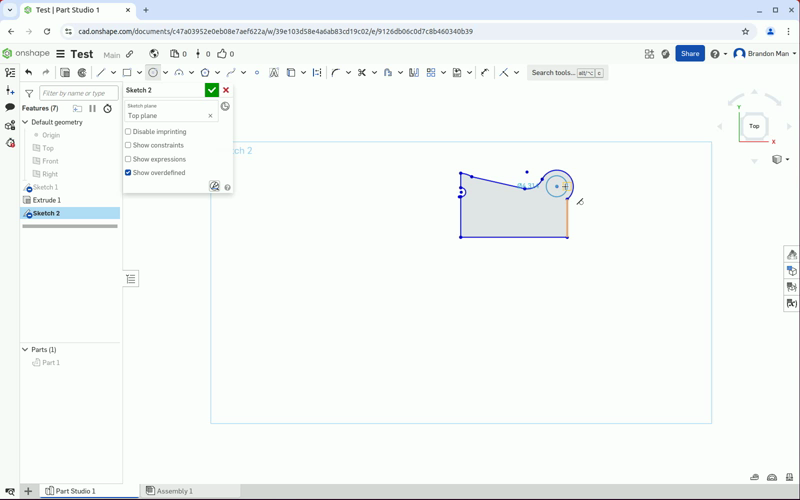
click(565, 186)
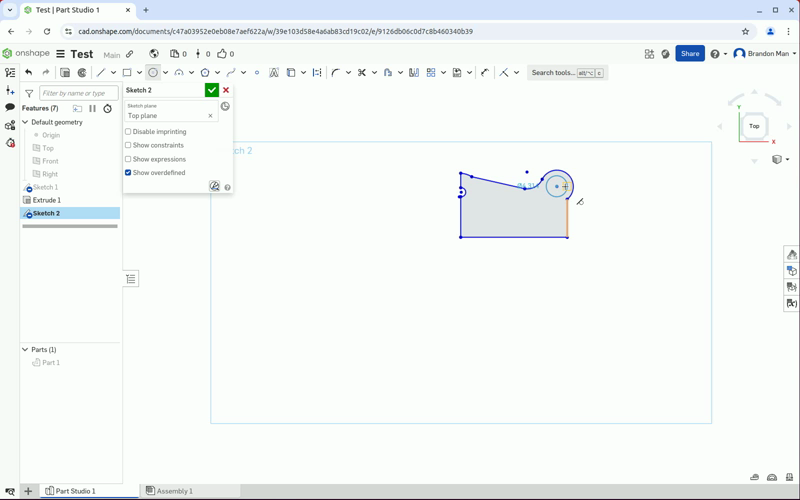
key(esc)
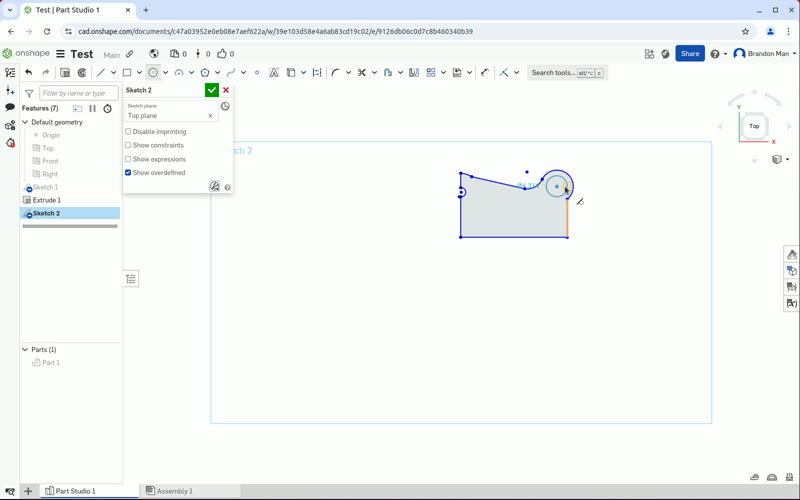
mouse_move(475, 208)
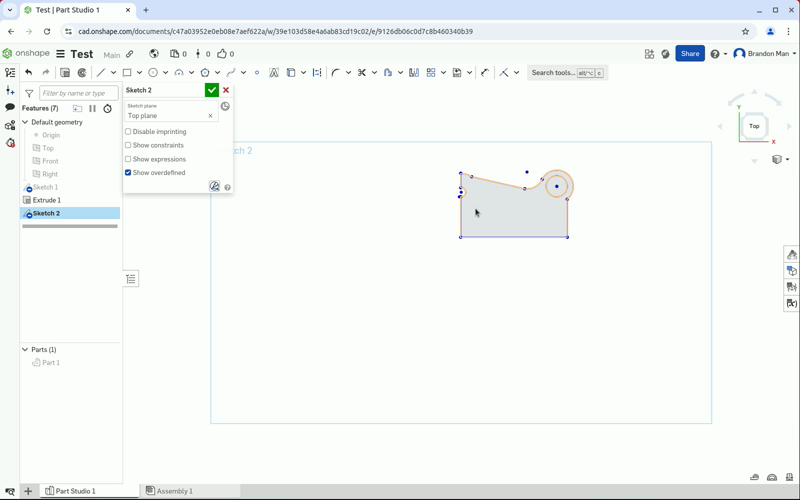
click(475, 208)
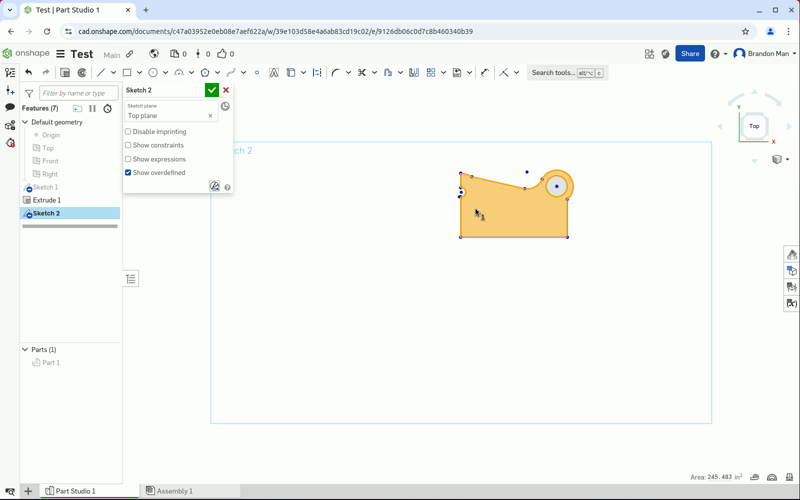
mouse_move(73, 352)
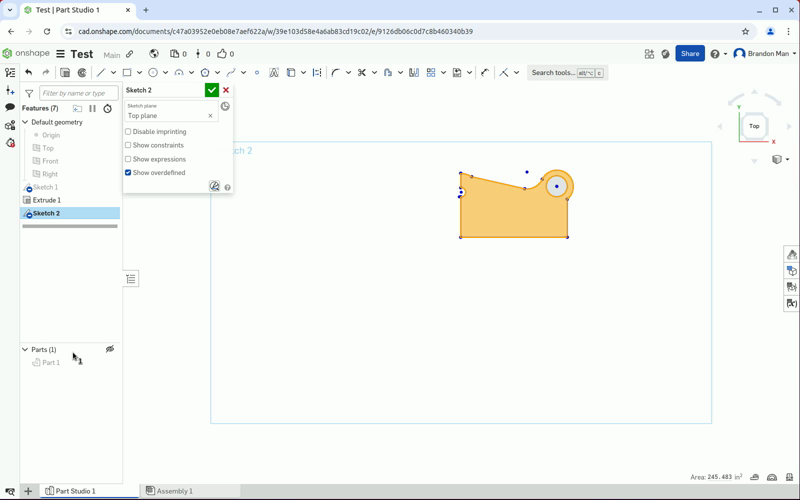
key(shift+y)
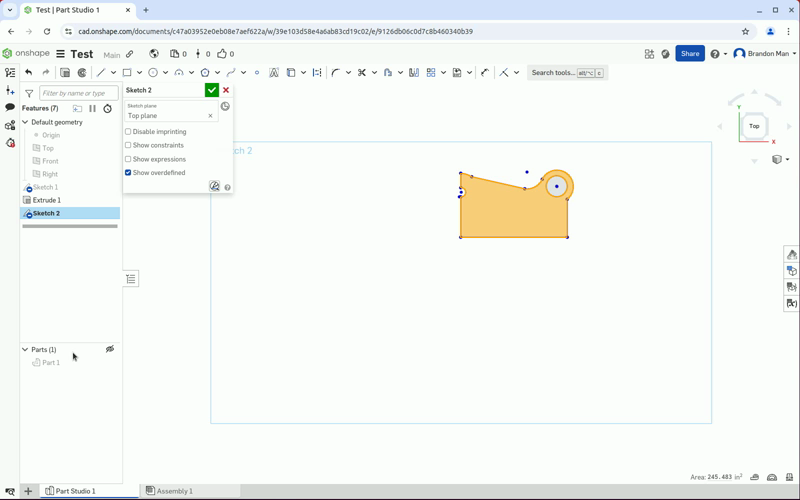
key(shift+e)
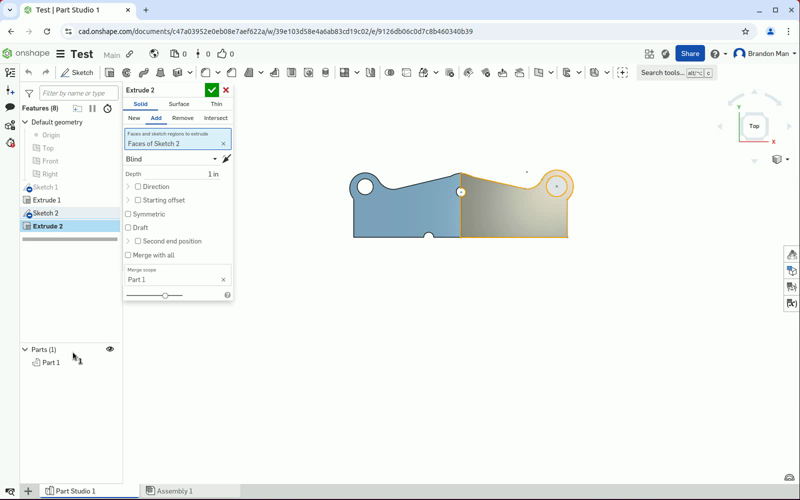
mouse_move(143, 106)
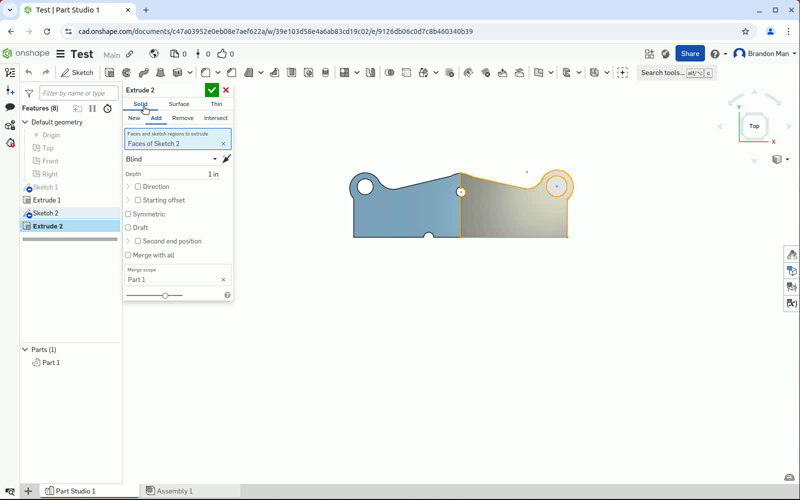
click(143, 106)
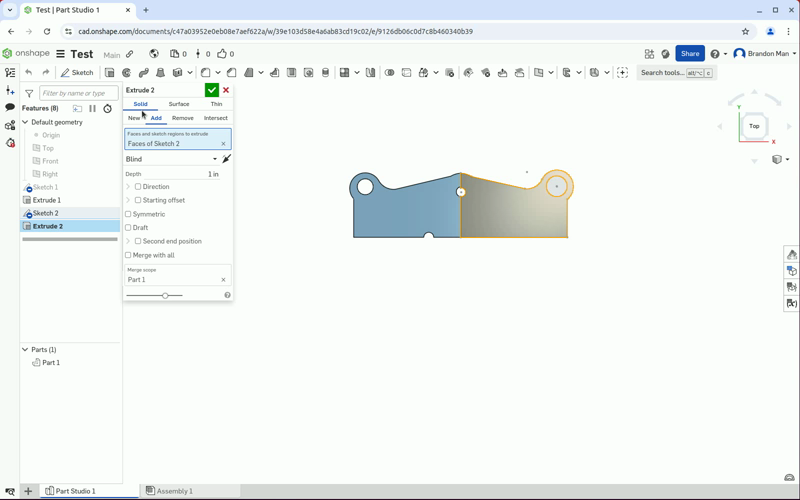
mouse_move(137, 120)
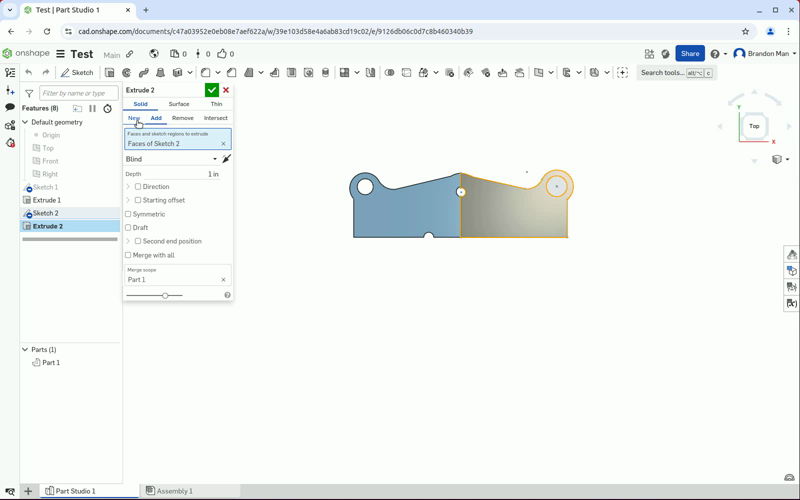
click(137, 120)
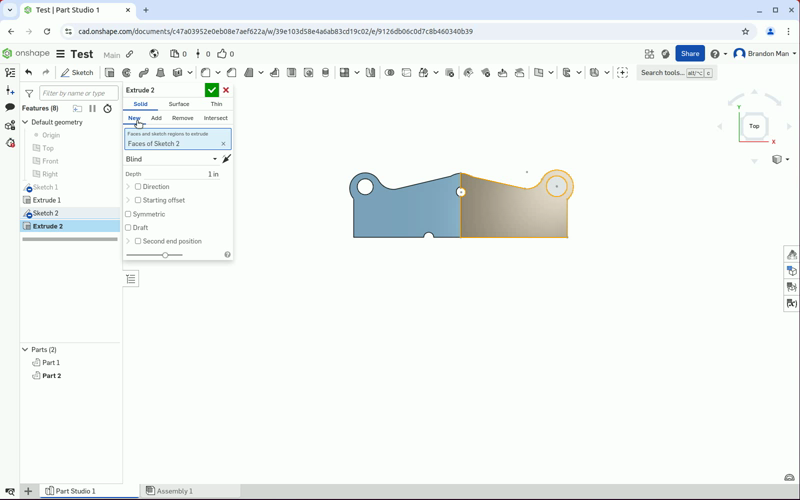
key(tab, 4)
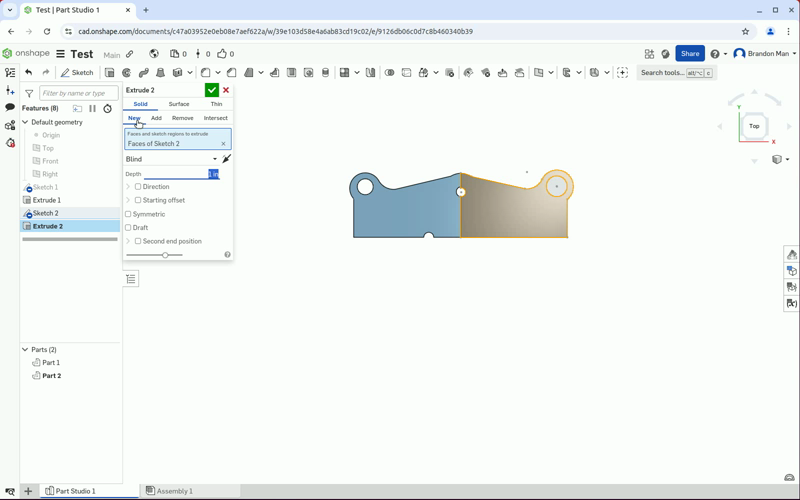
text(3.851)
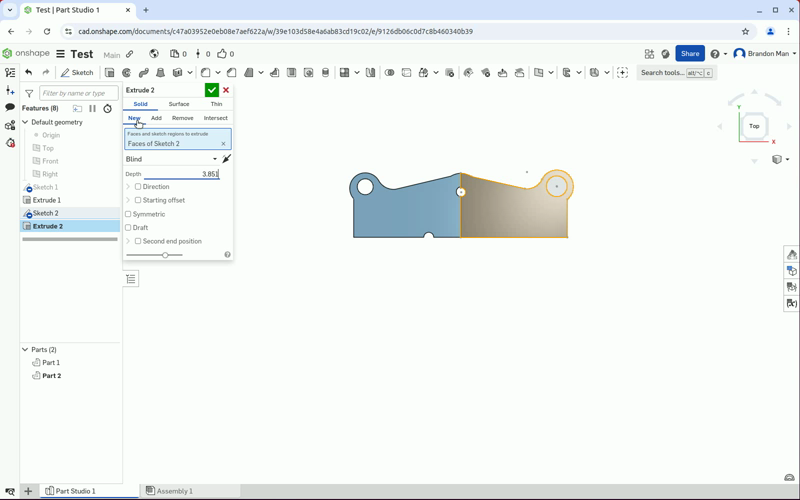
key(enter)
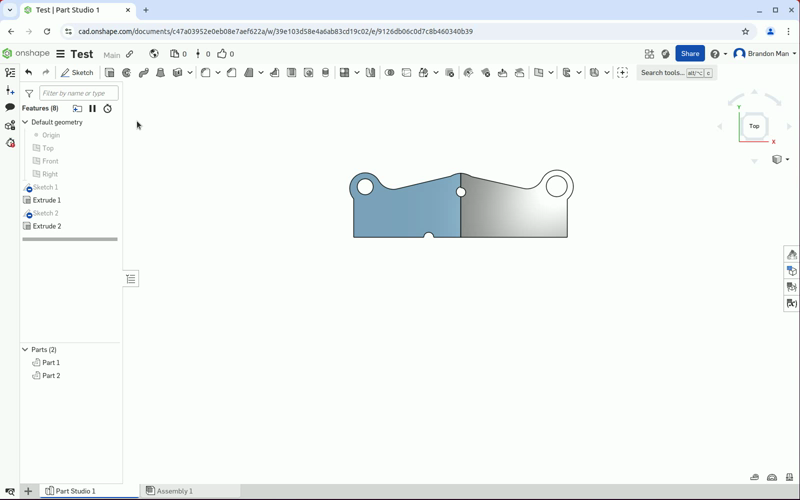
key(shift+h)
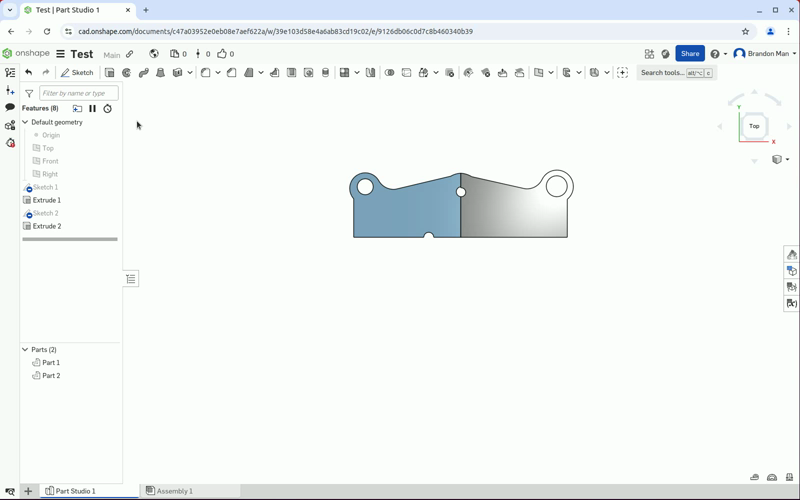
key(shift+h)
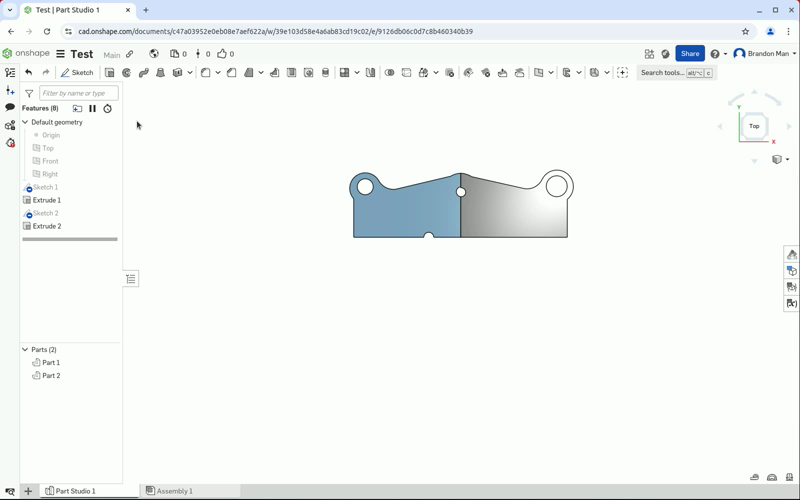
mouse_move(73, 189)
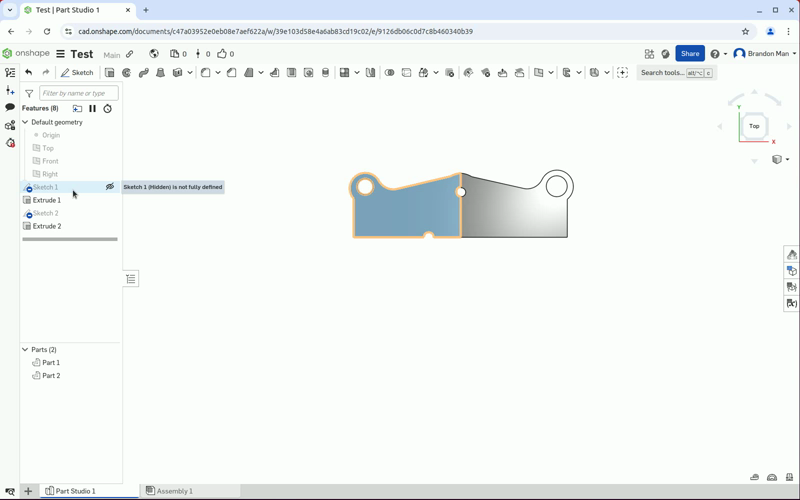
click(73, 189)
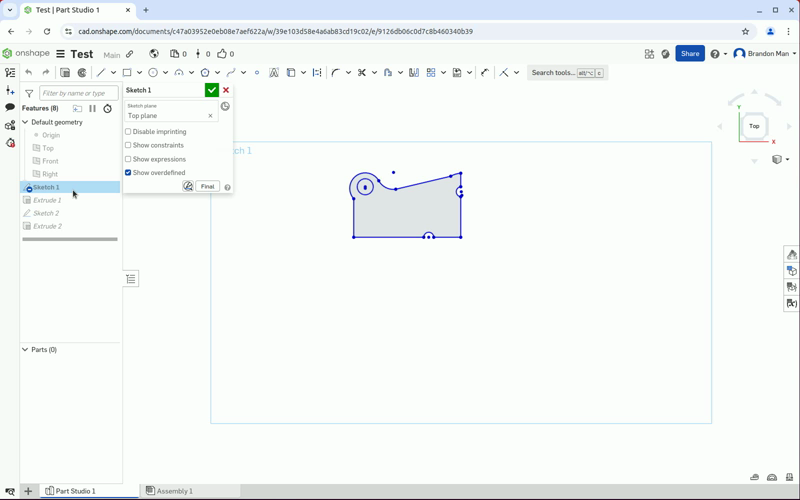
mouse_move(229, 92)
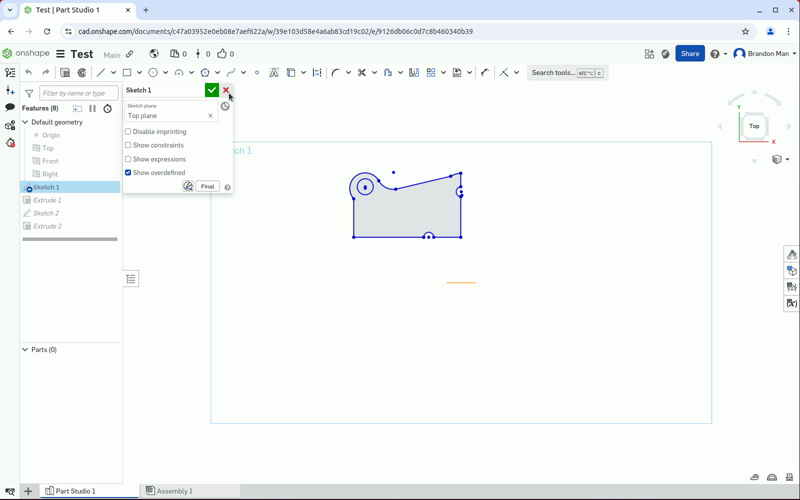
click(229, 92)
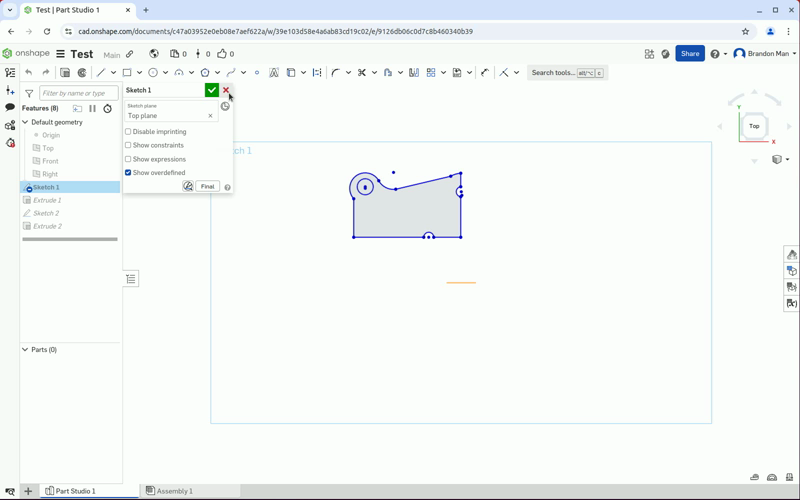
key(shift+s)
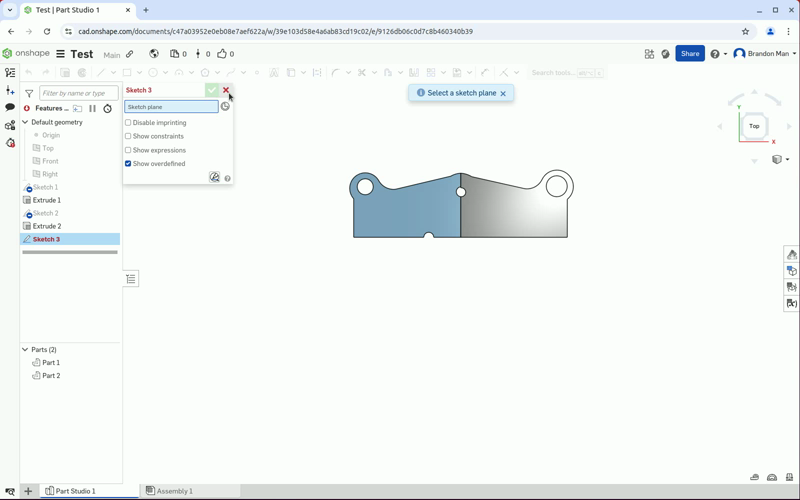
mouse_move(73, 150)
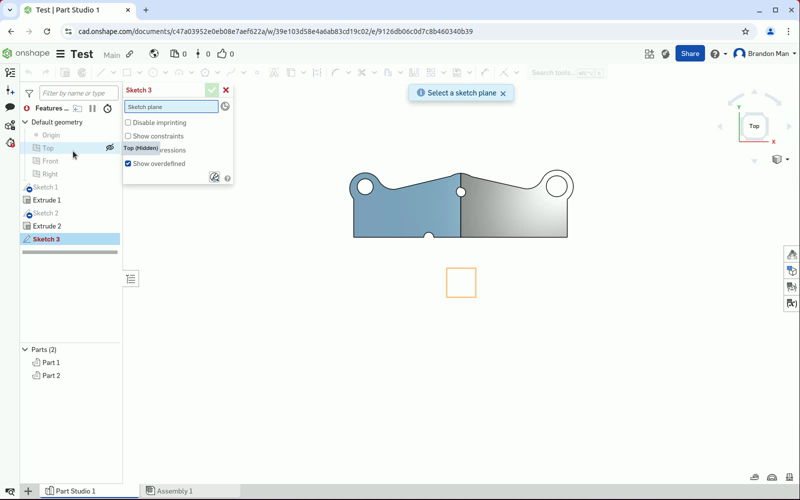
click(73, 150)
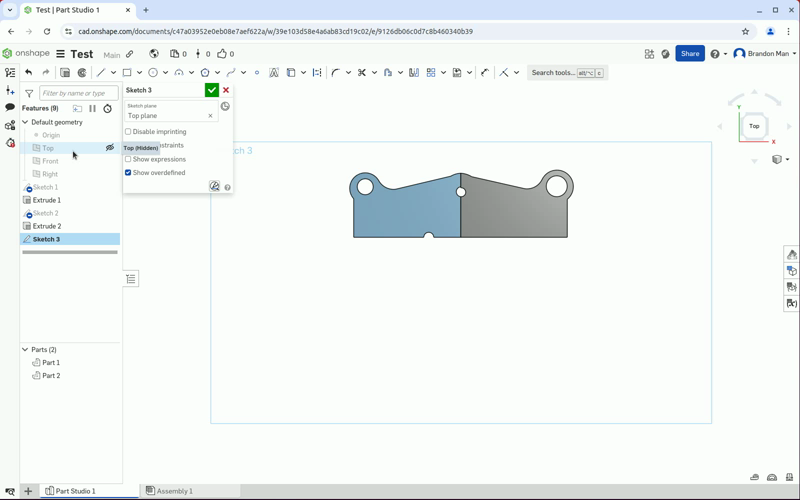
mouse_move(73, 352)
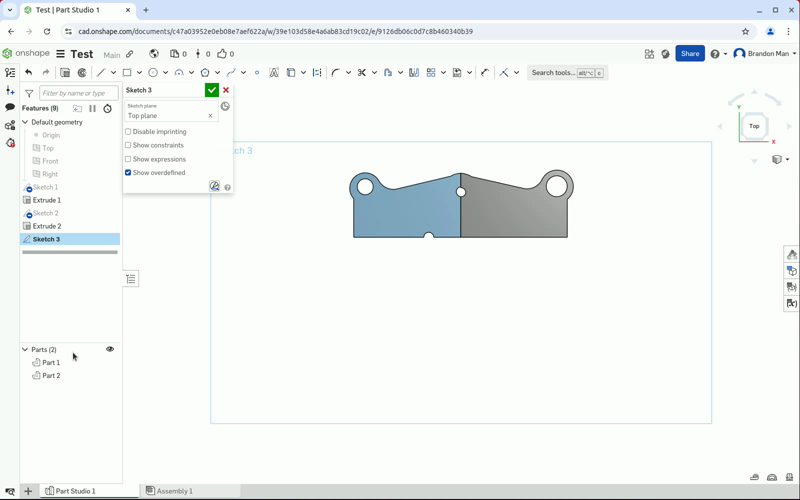
key(y)
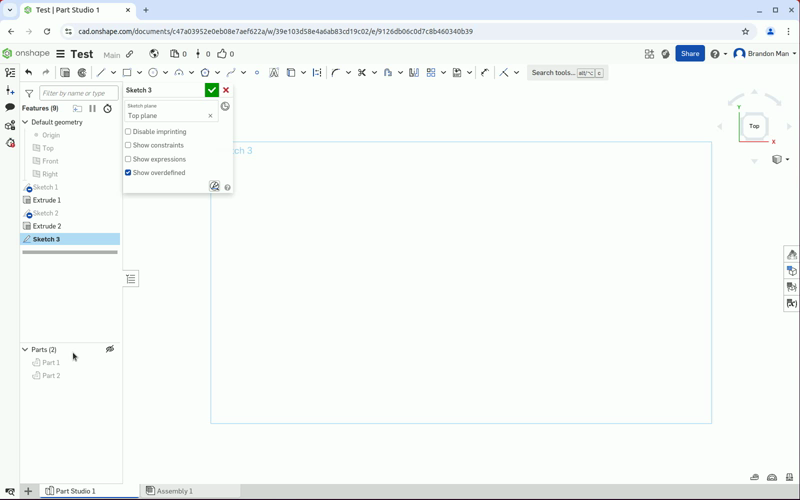
key(a)
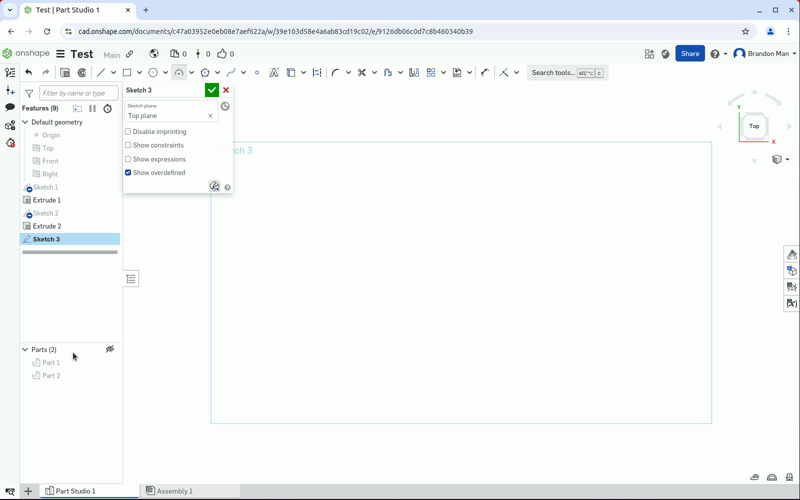
key_down(shift)
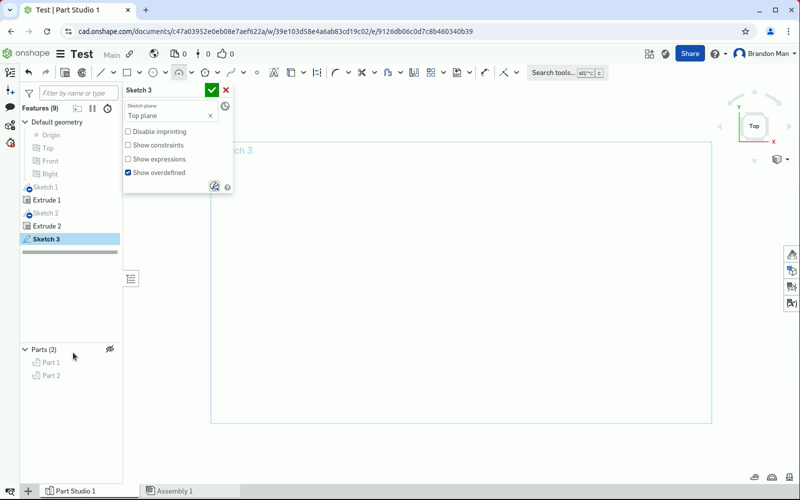
mouse_move(353, 275)
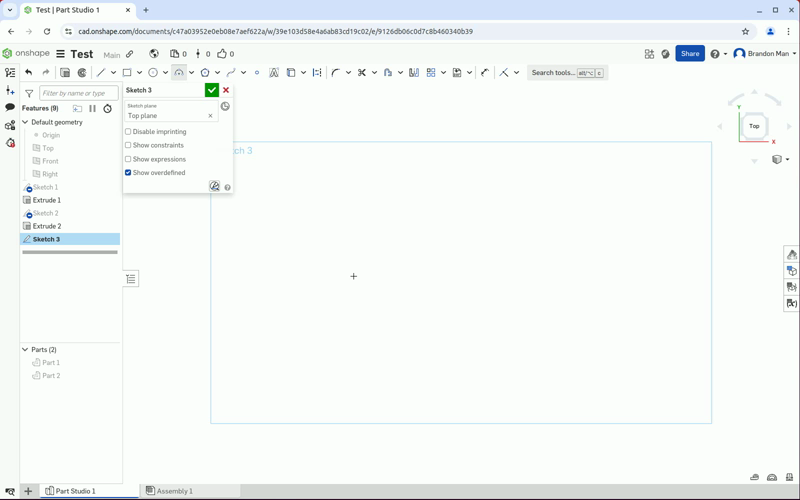
click(353, 275)
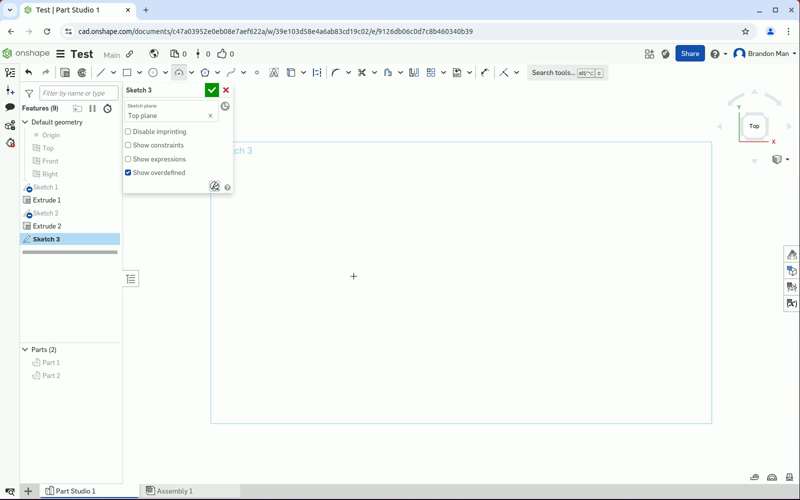
key_up(shift)
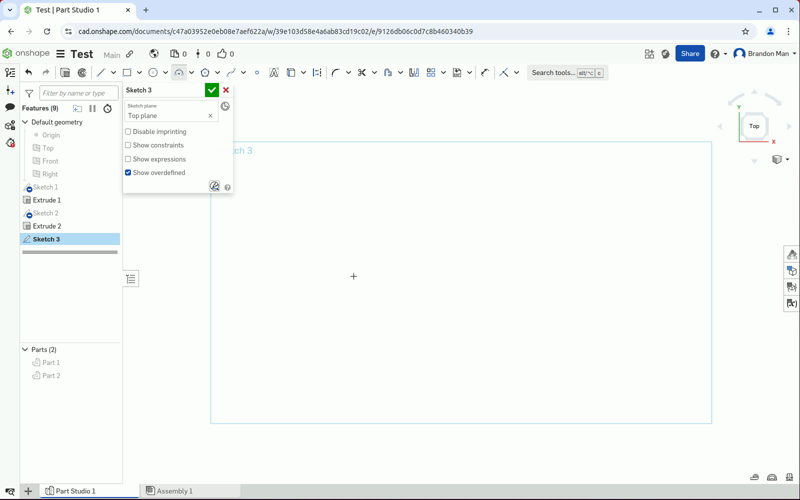
key_down(shift)
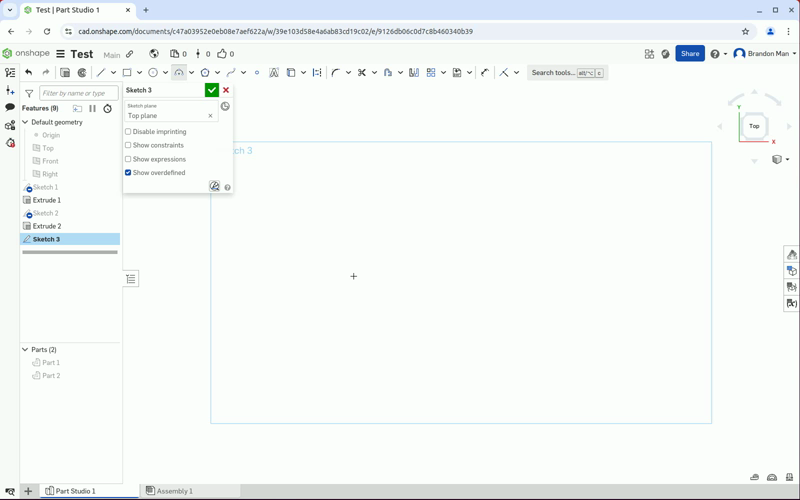
mouse_move(378, 293)
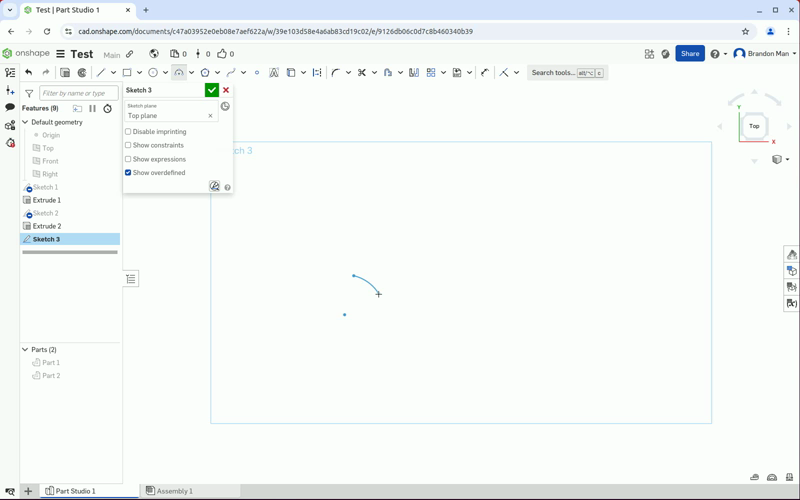
click(378, 293)
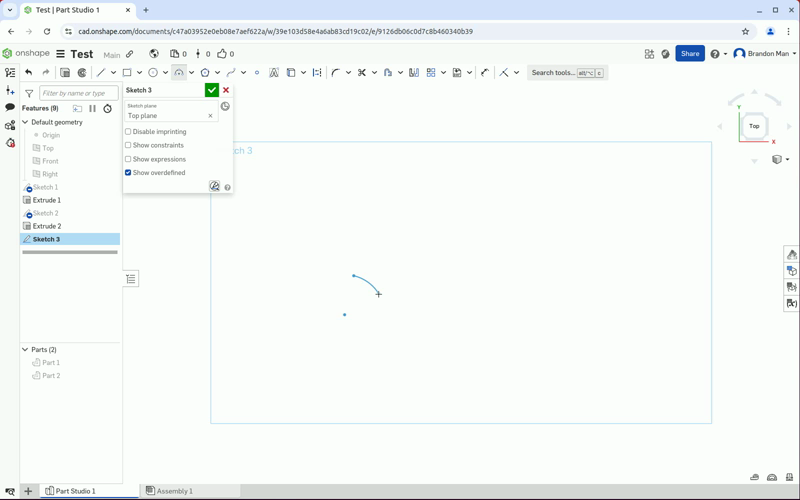
mouse_move(356, 299)
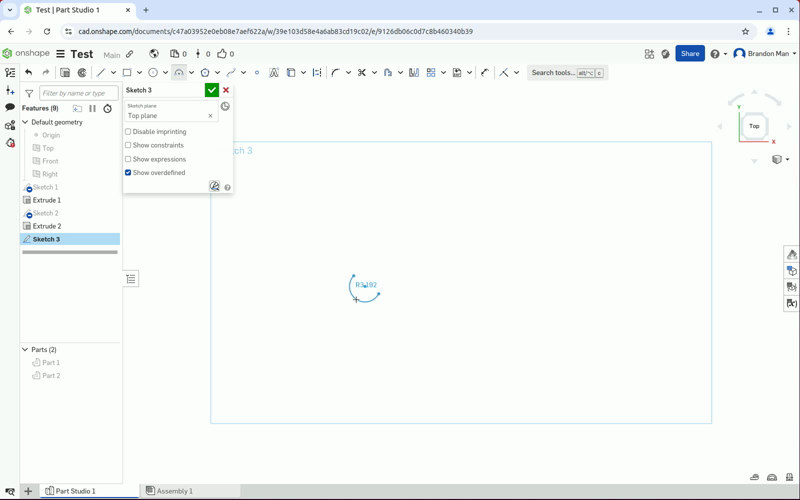
click(356, 299)
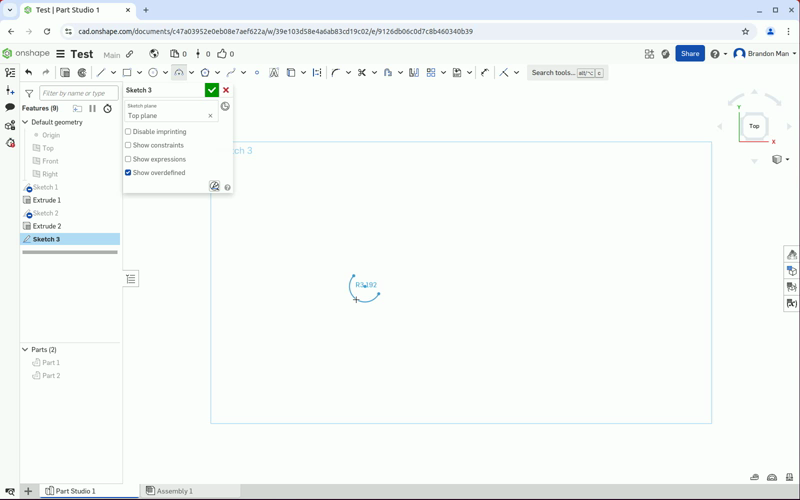
key_up(shift)
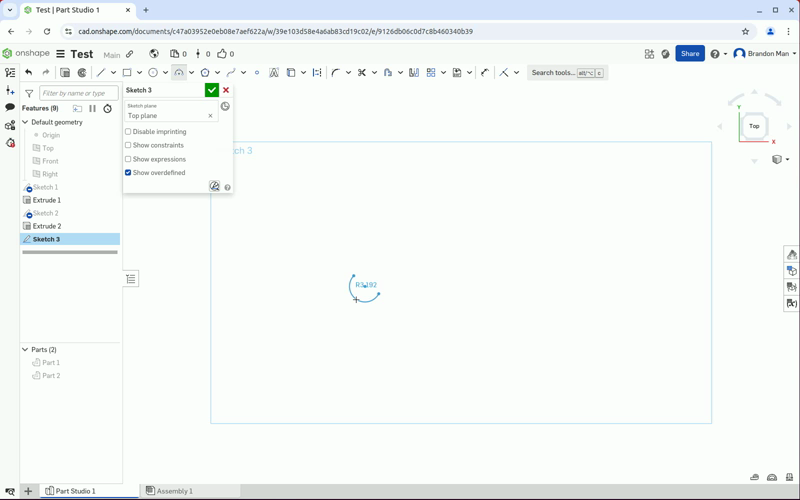
mouse_move(378, 293)
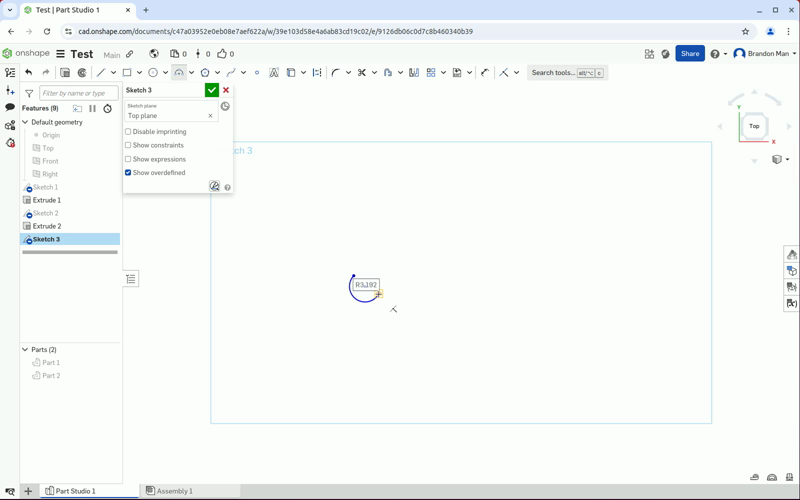
click(378, 293)
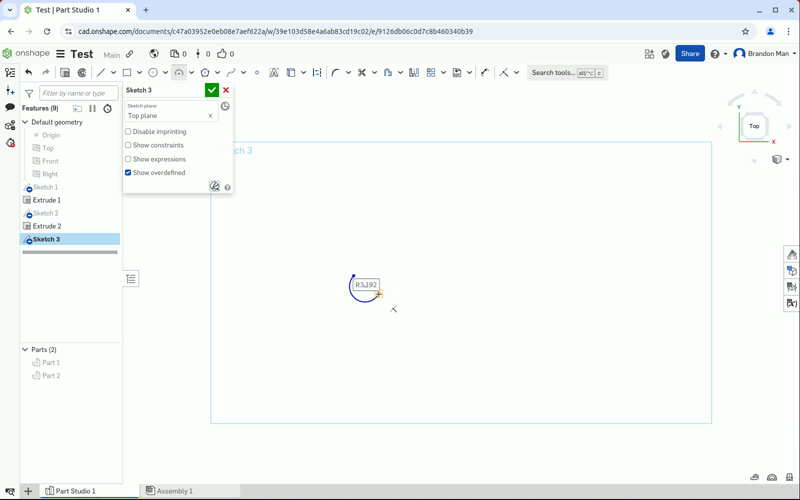
key_down(shift)
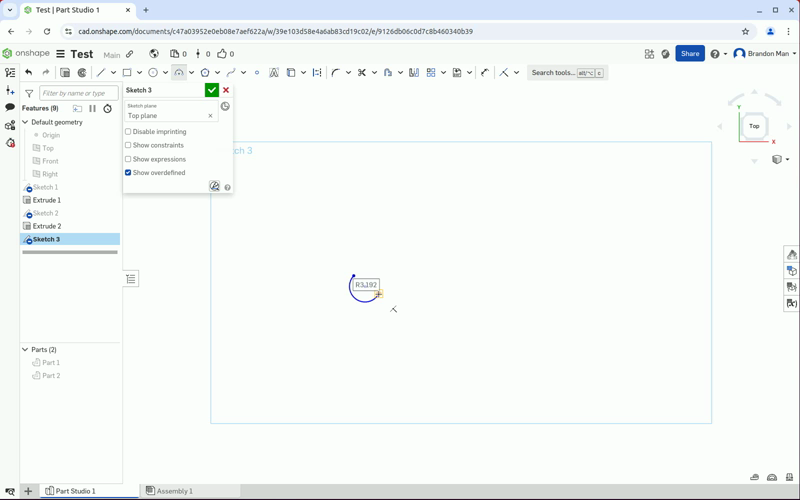
mouse_move(395, 285)
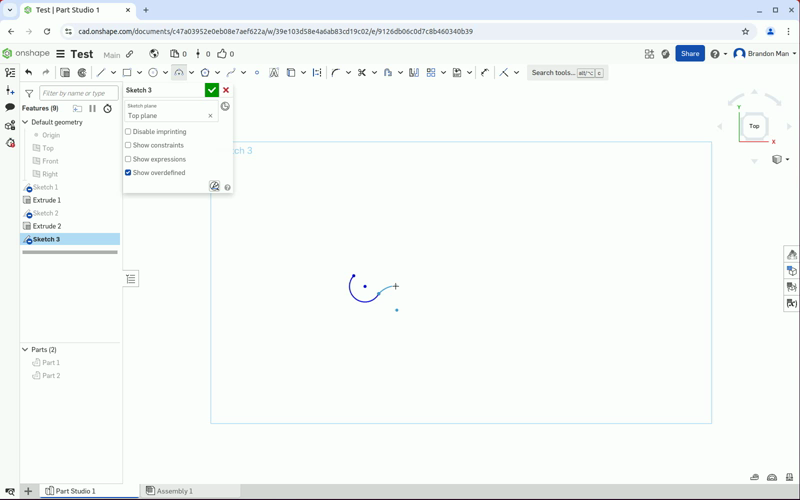
click(395, 285)
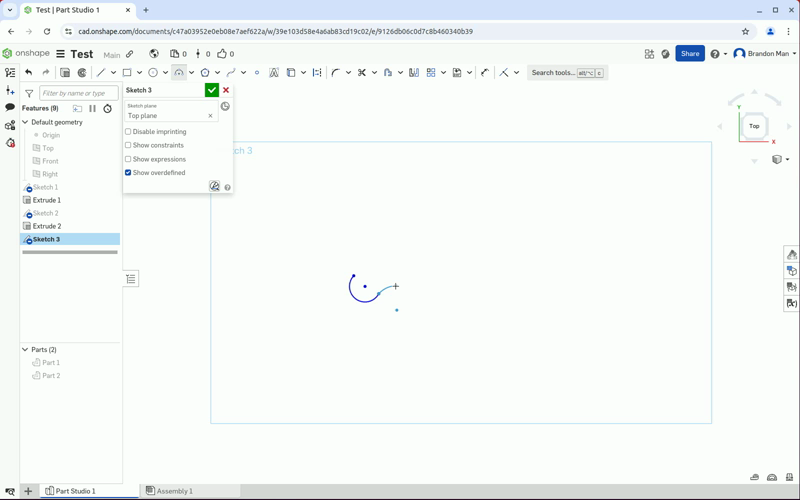
mouse_move(386, 287)
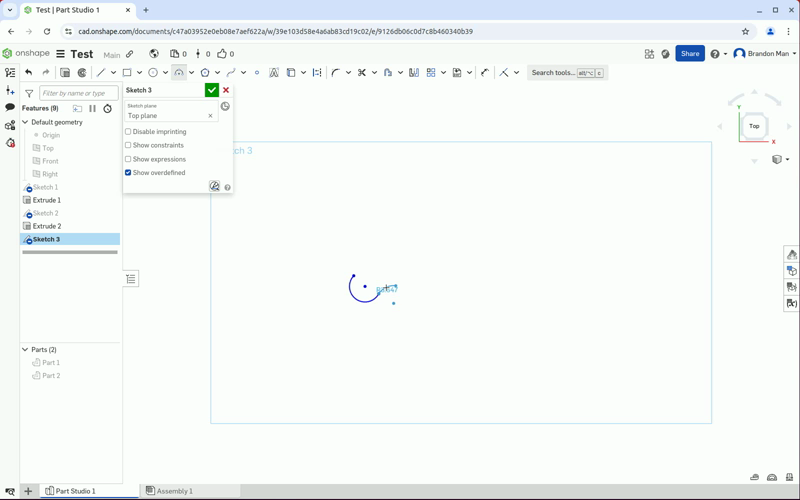
click(386, 287)
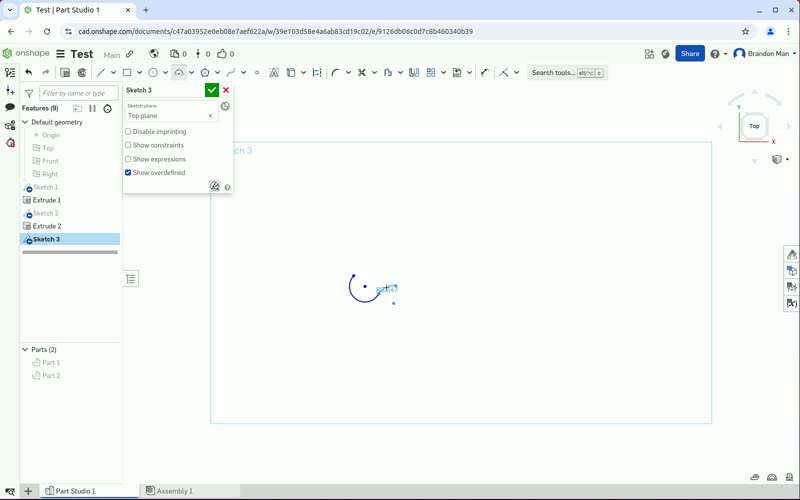
key_up(shift)
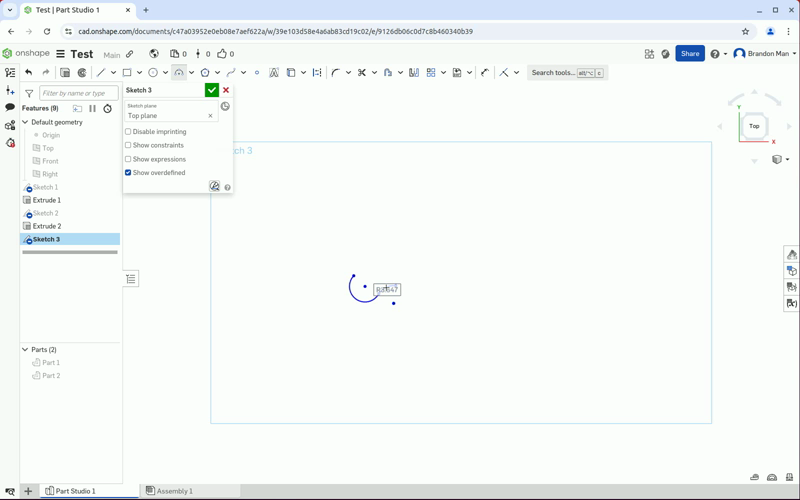
key(esc)
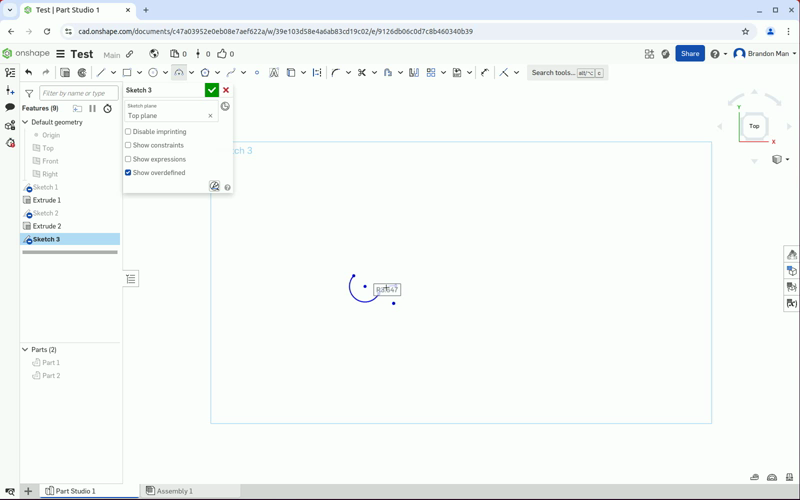
key(l)
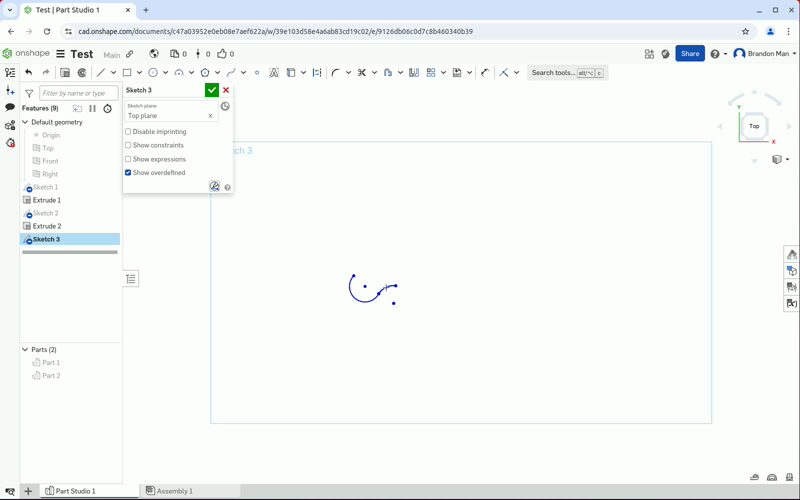
mouse_move(395, 285)
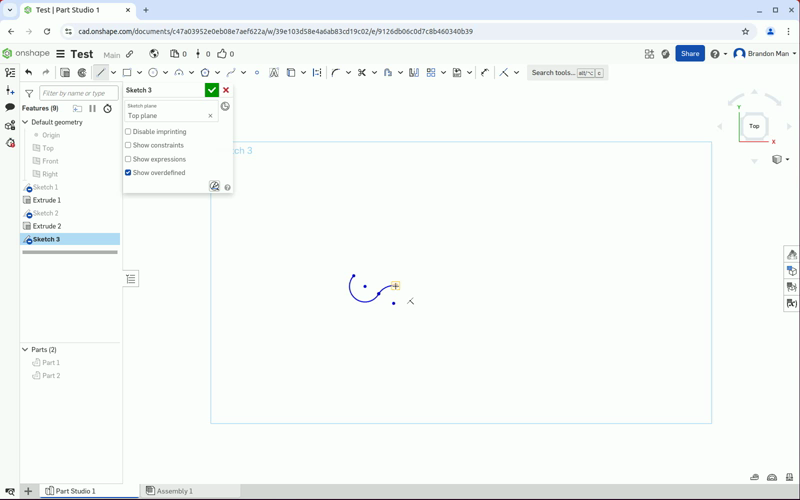
click(395, 285)
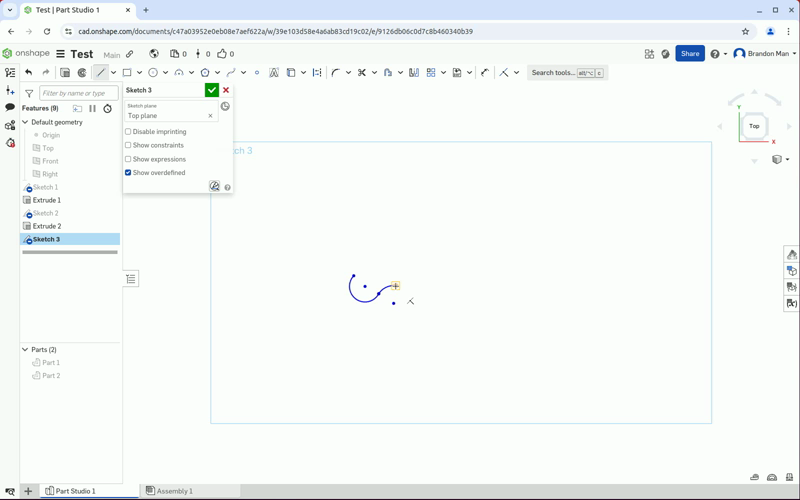
key_down(shift)
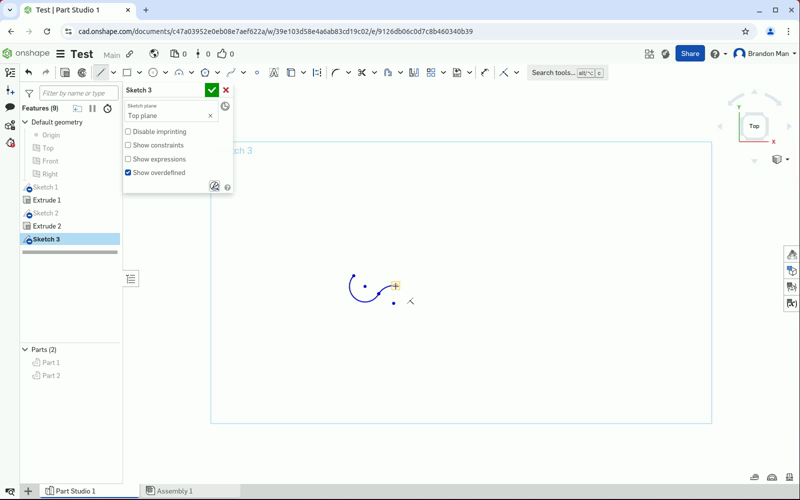
mouse_move(425, 285)
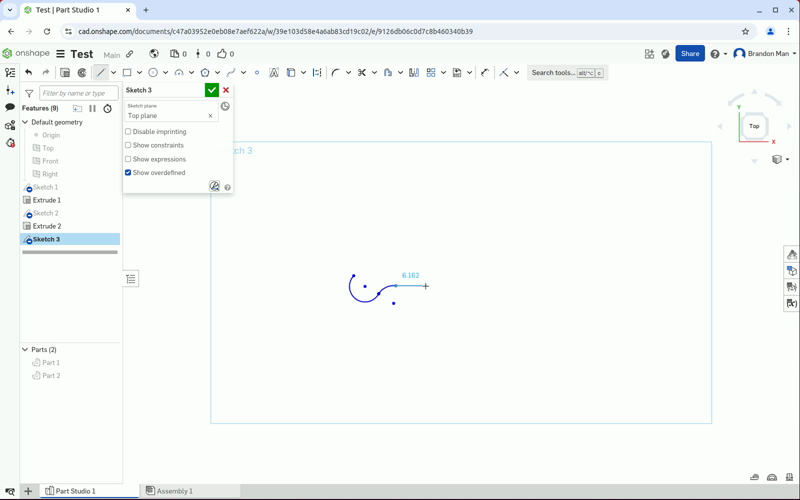
mouse_move(450, 298)
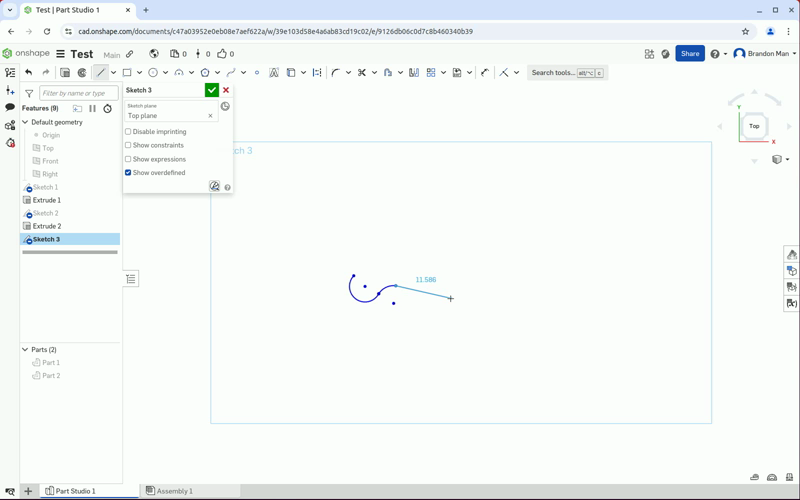
click(450, 298)
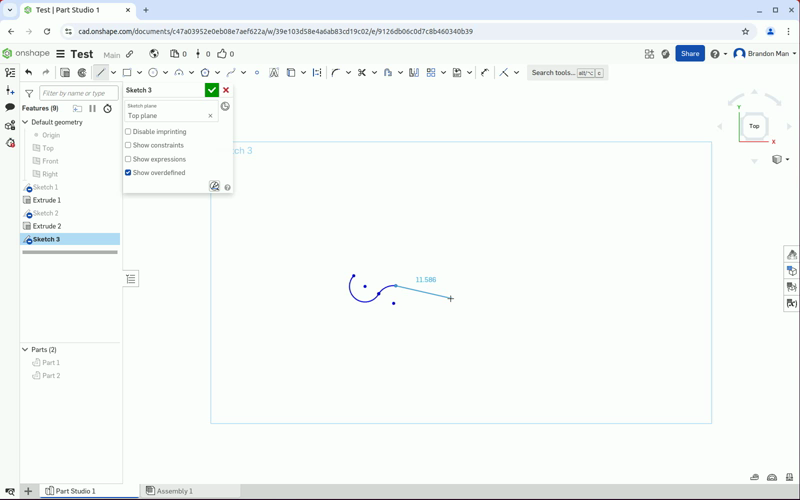
key_up(shift)
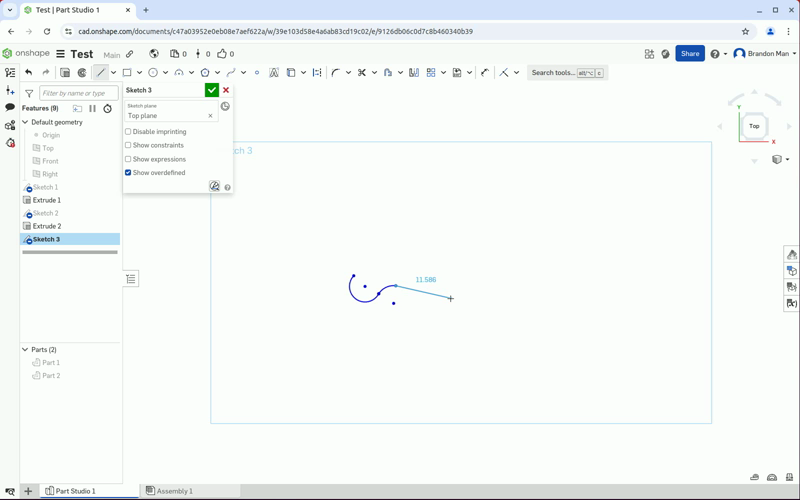
key(esc)
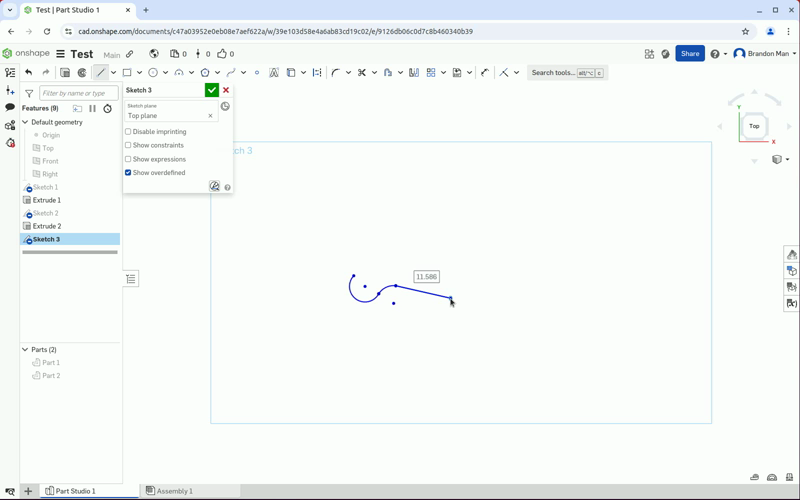
key(a)
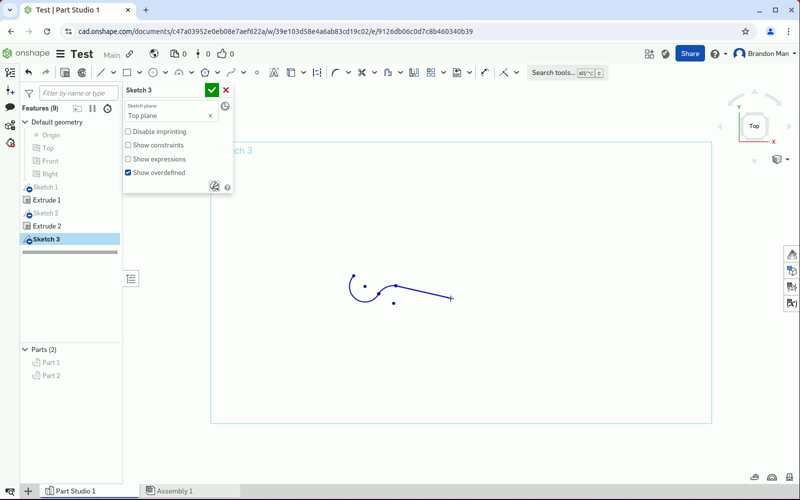
mouse_move(450, 298)
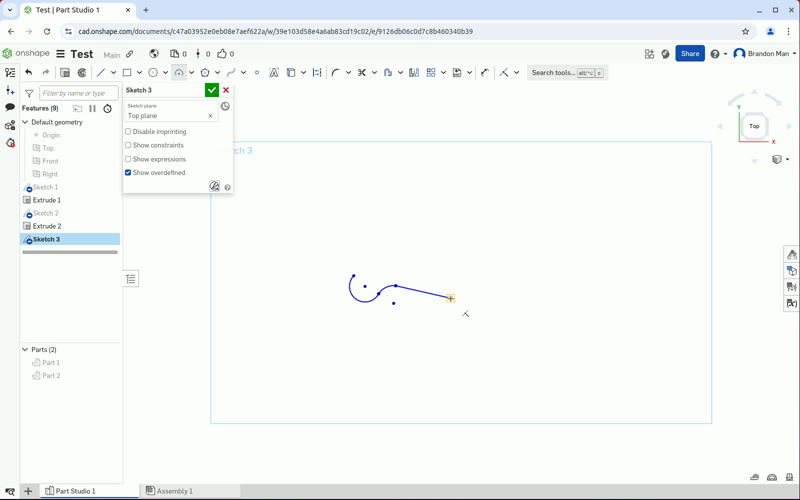
click(450, 298)
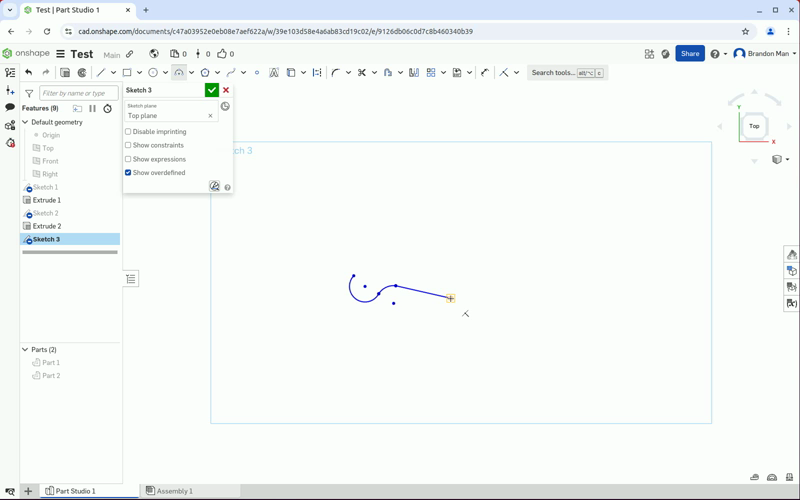
key_down(shift)
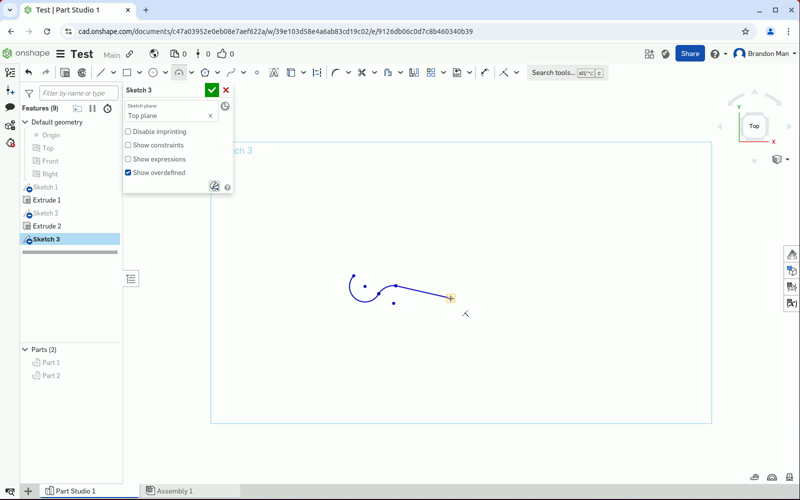
mouse_move(460, 301)
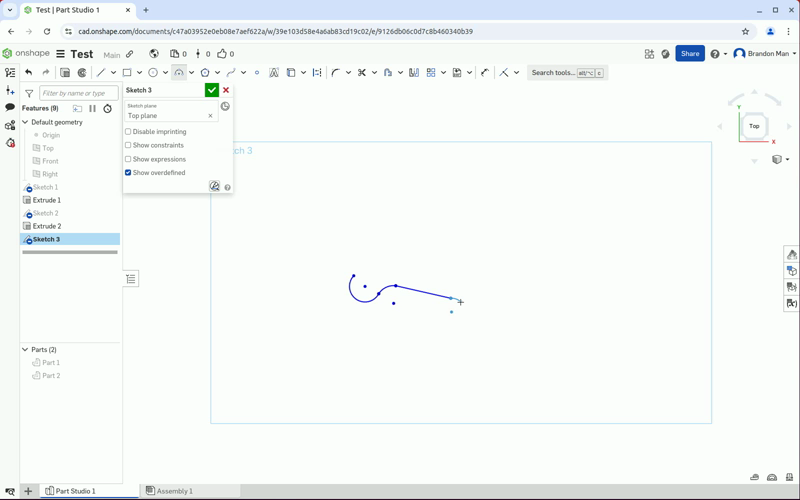
click(460, 301)
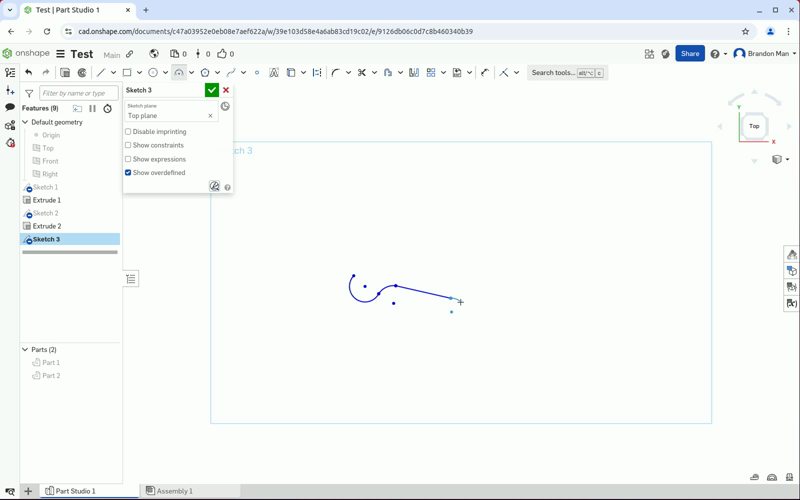
mouse_move(455, 300)
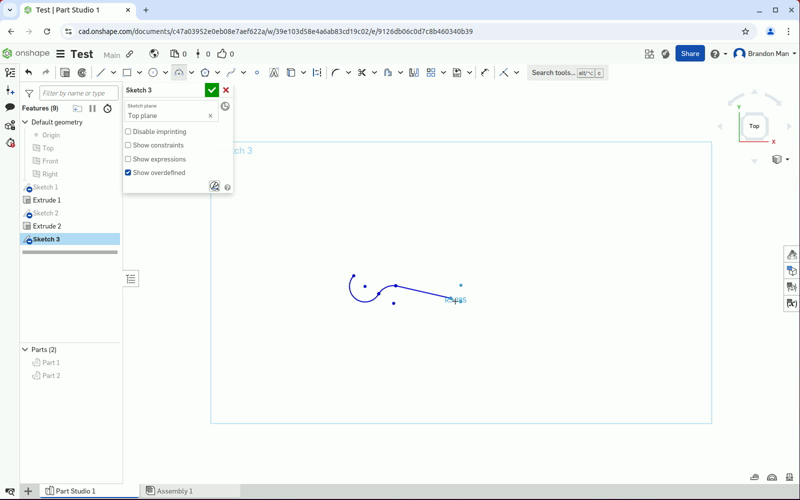
click(455, 300)
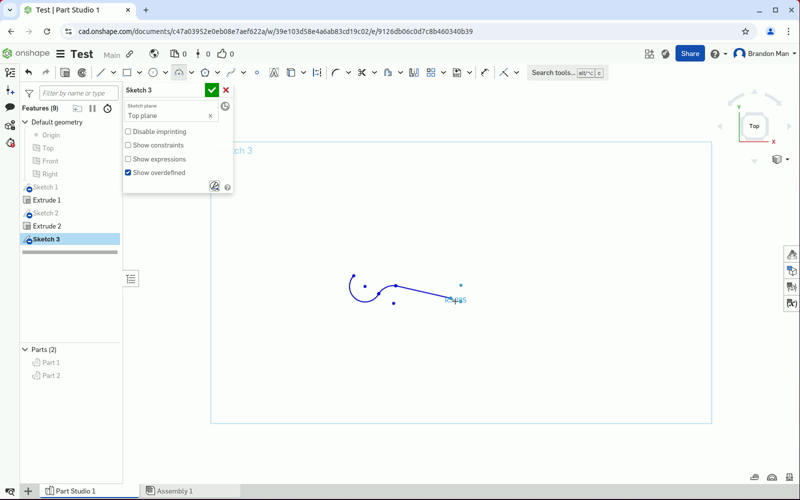
key_up(shift)
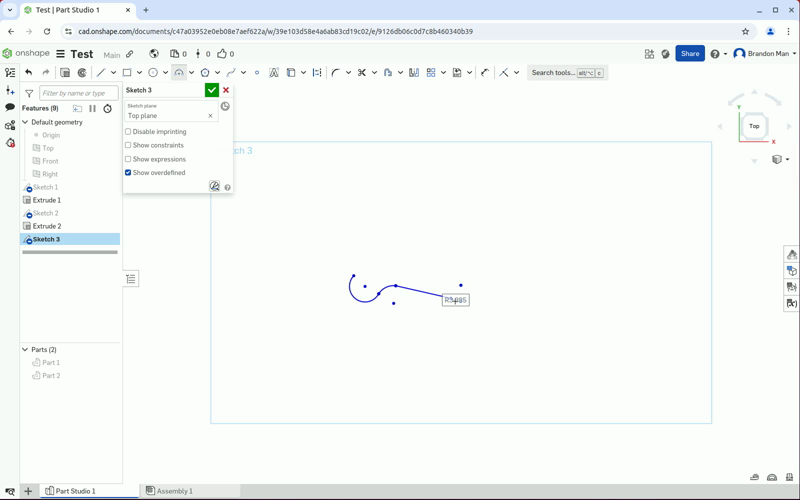
key(esc)
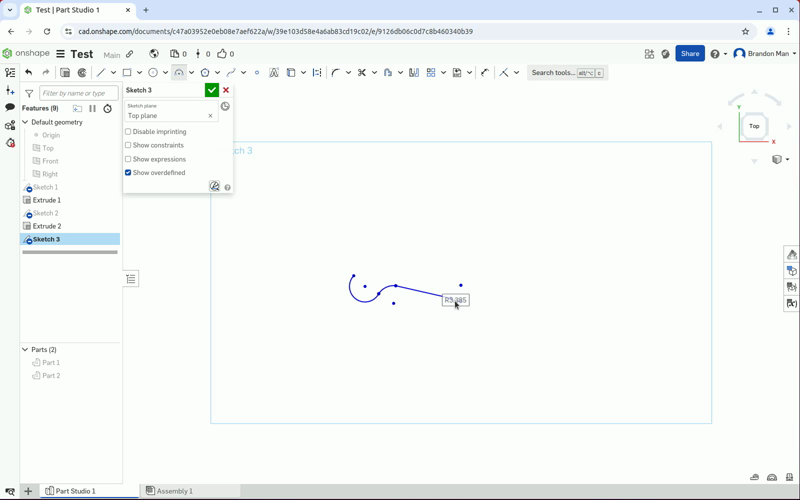
key(l)
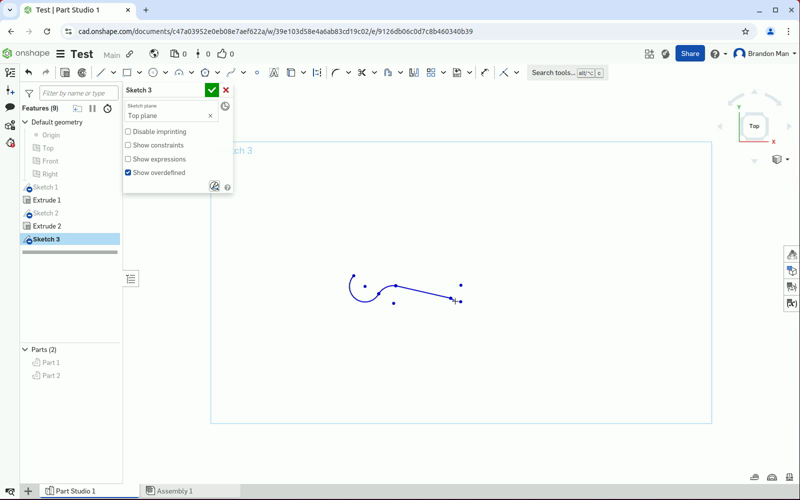
mouse_move(460, 301)
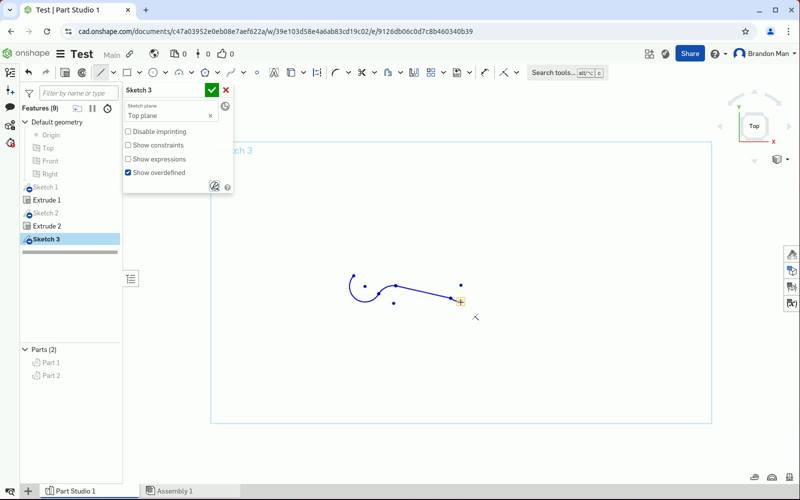
click(460, 301)
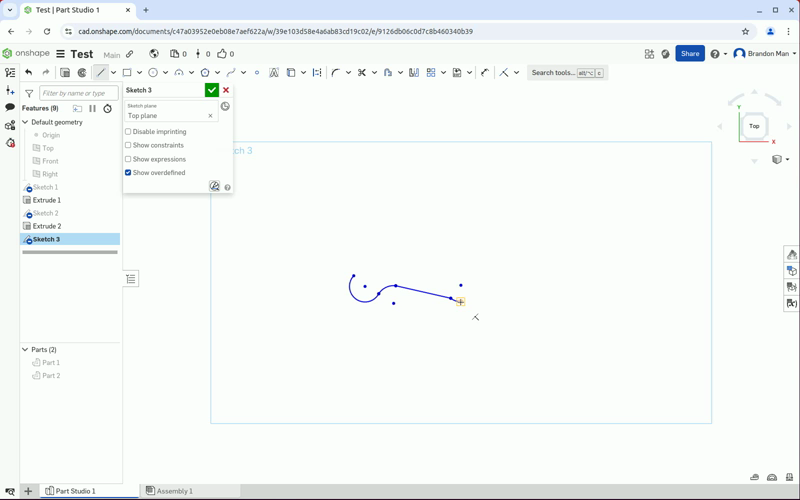
key_down(shift)
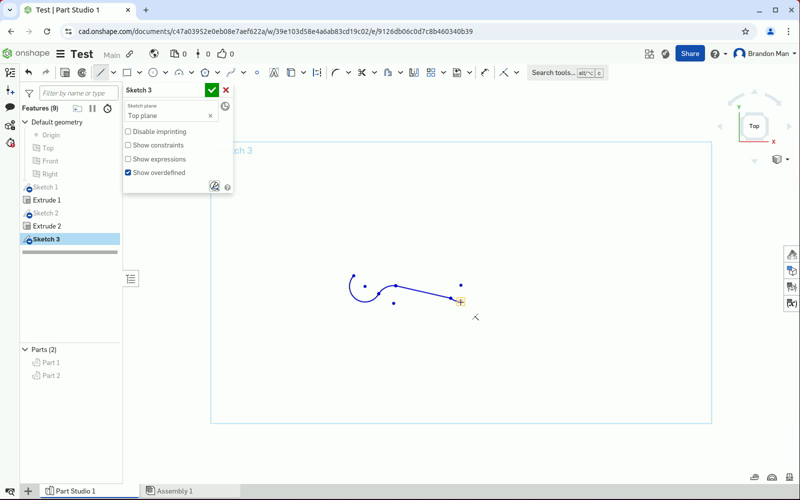
mouse_move(490, 301)
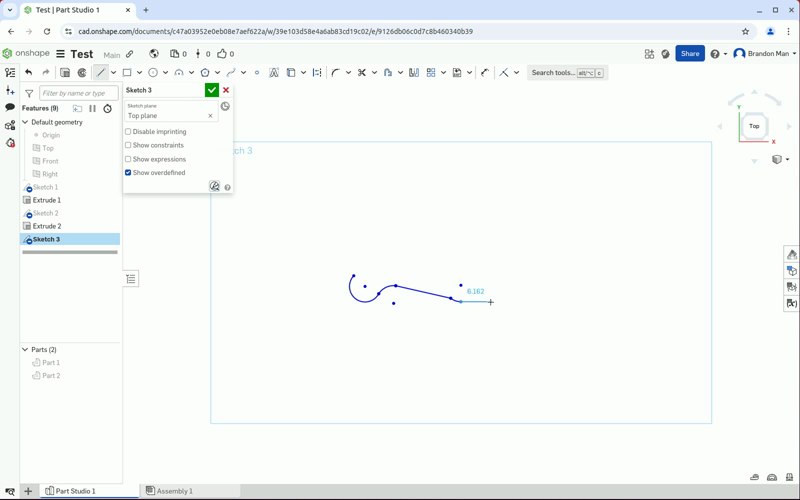
mouse_move(460, 292)
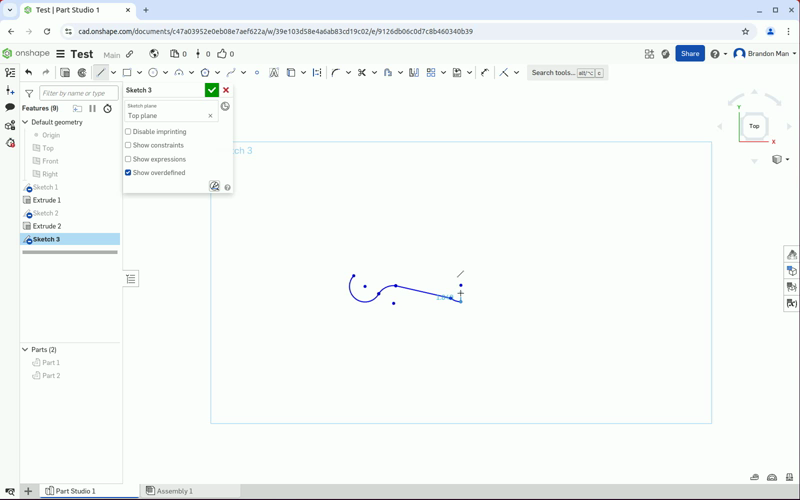
click(460, 292)
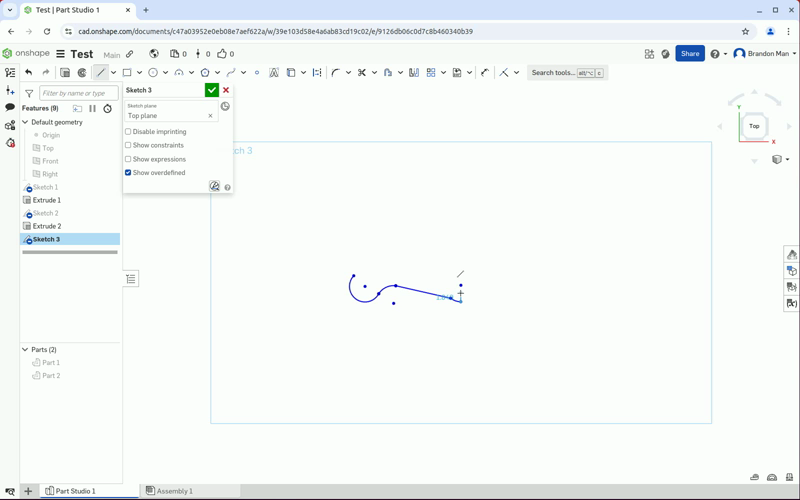
key_up(shift)
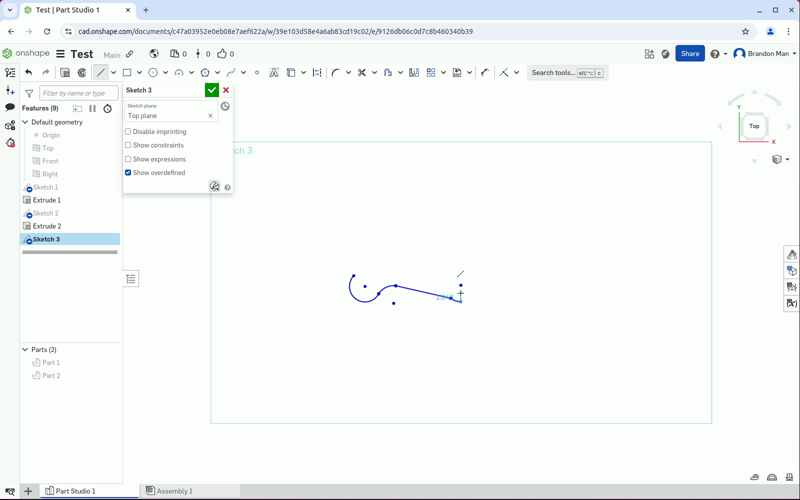
key(esc)
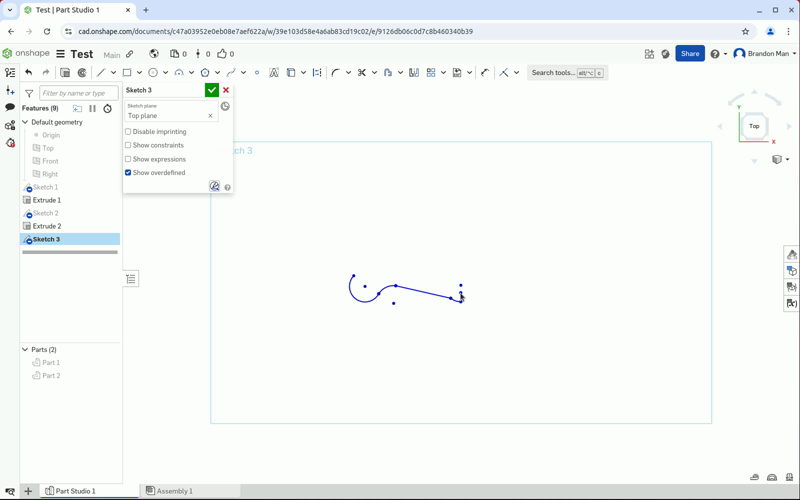
key(a)
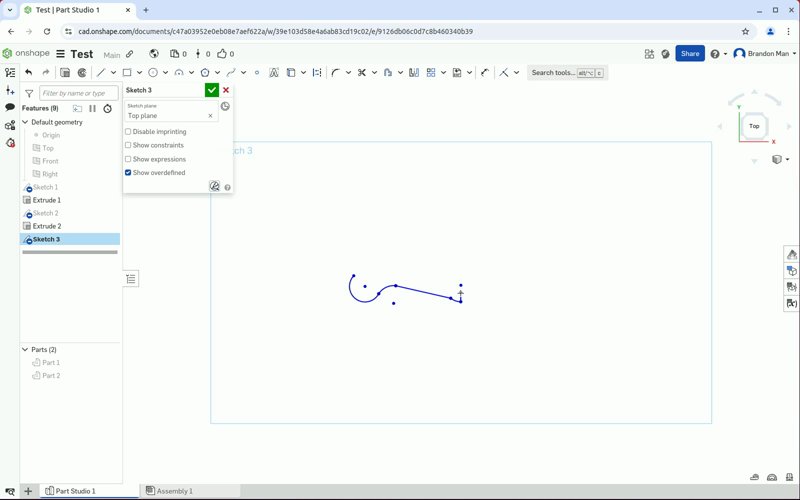
mouse_move(460, 292)
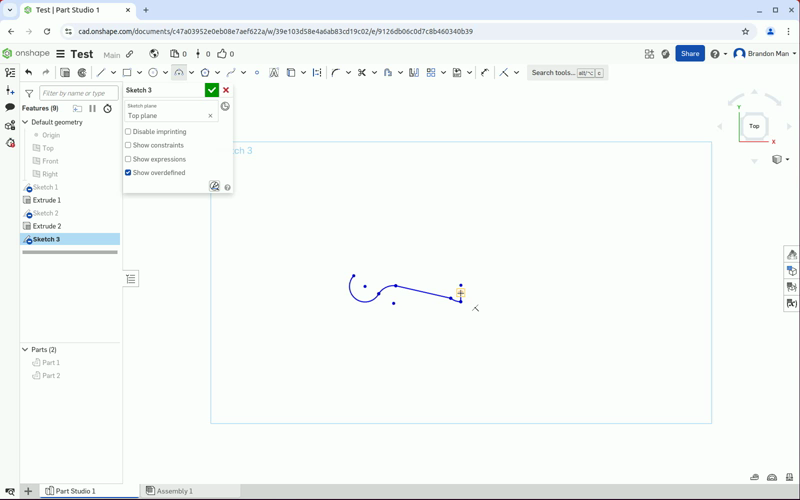
click(460, 292)
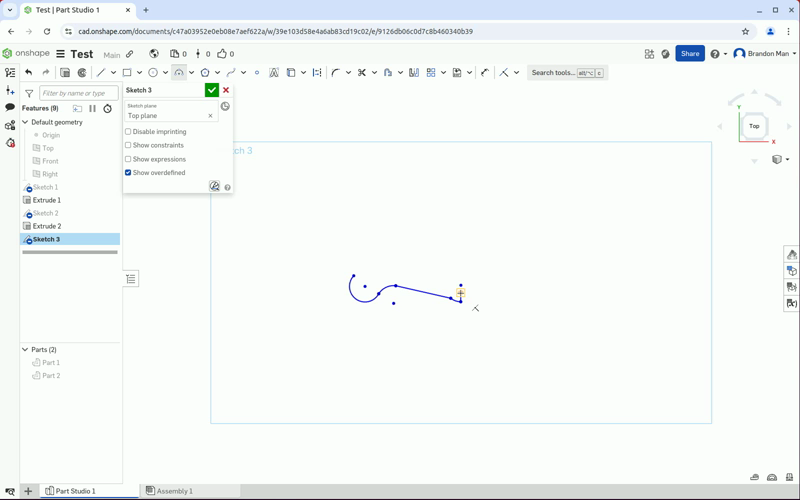
key_down(shift)
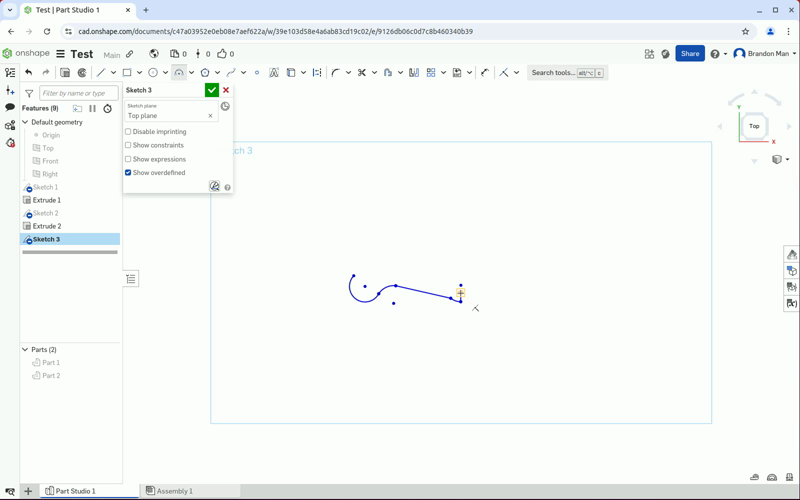
mouse_move(460, 283)
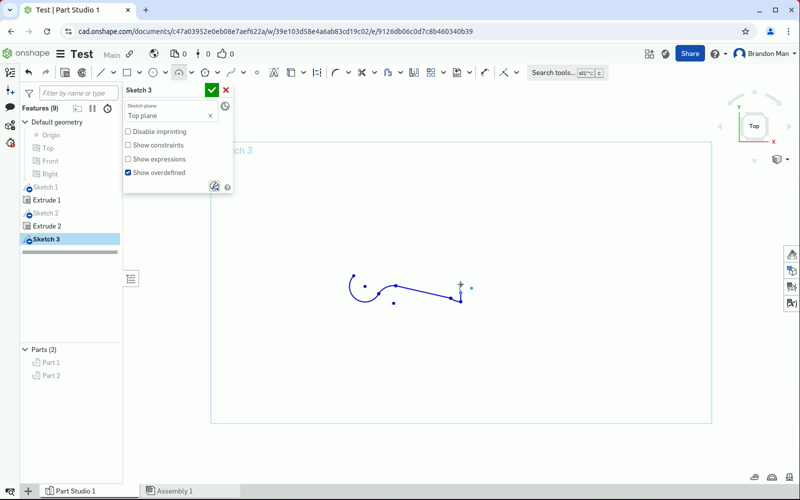
scroll(6)
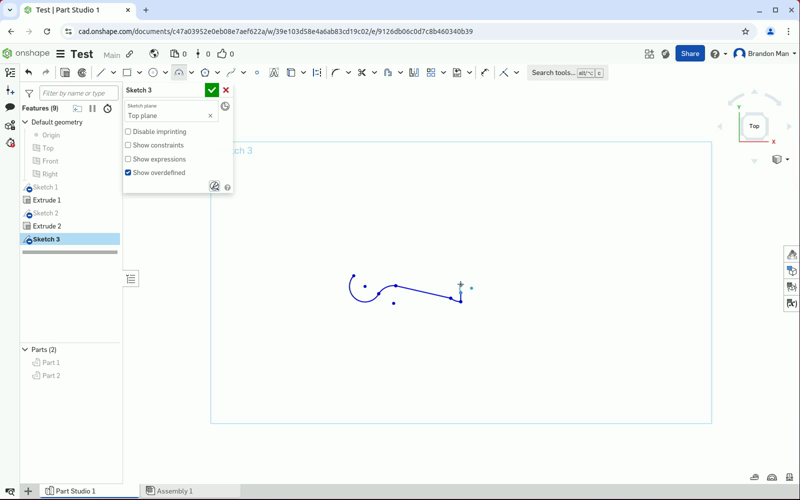
scroll(6)
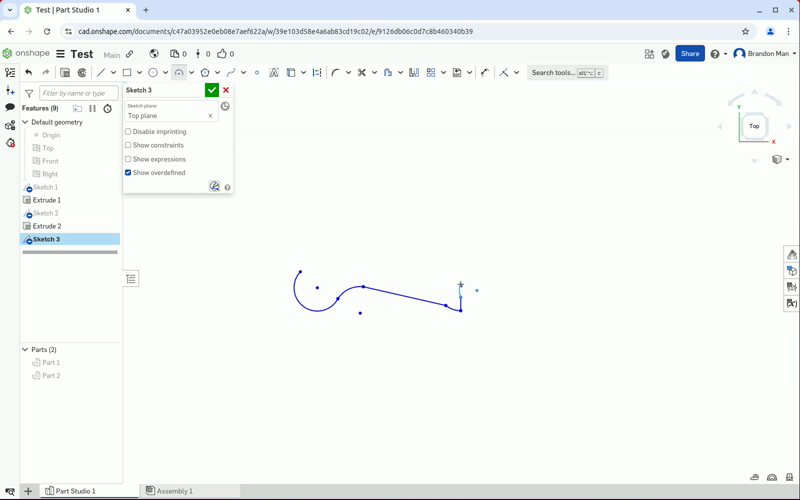
scroll(6)
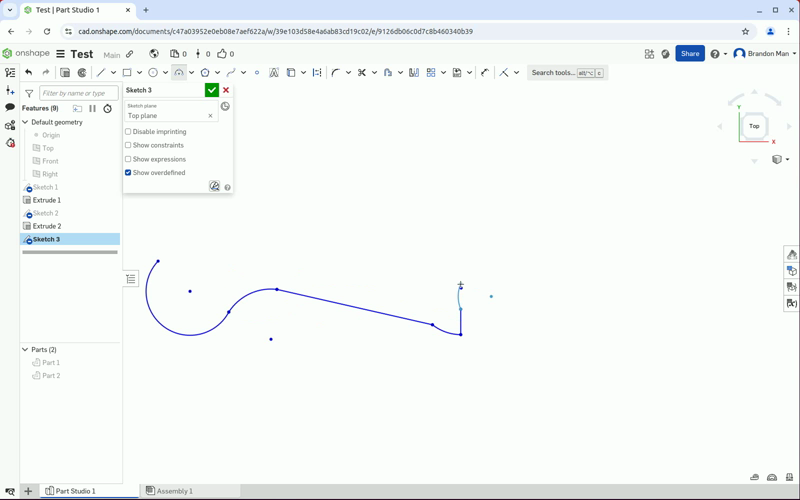
scroll(6)
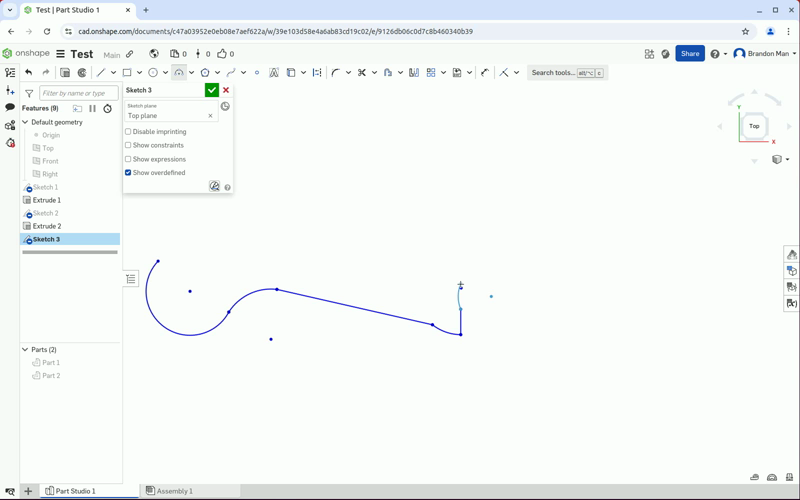
scroll(6)
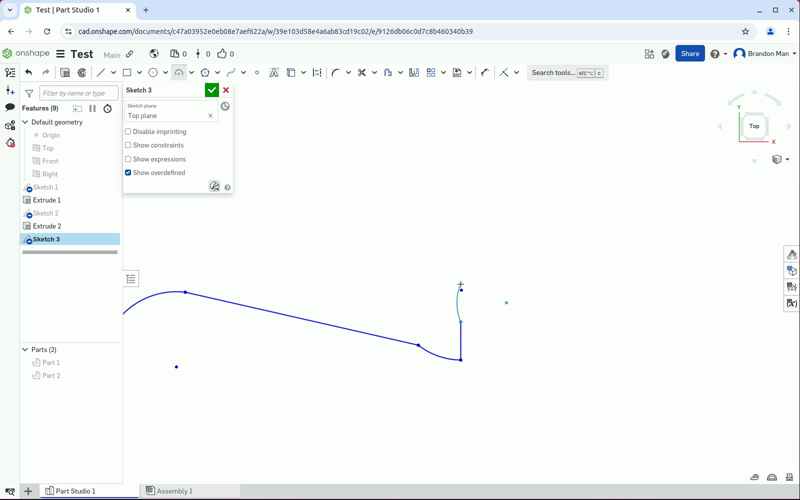
scroll(6)
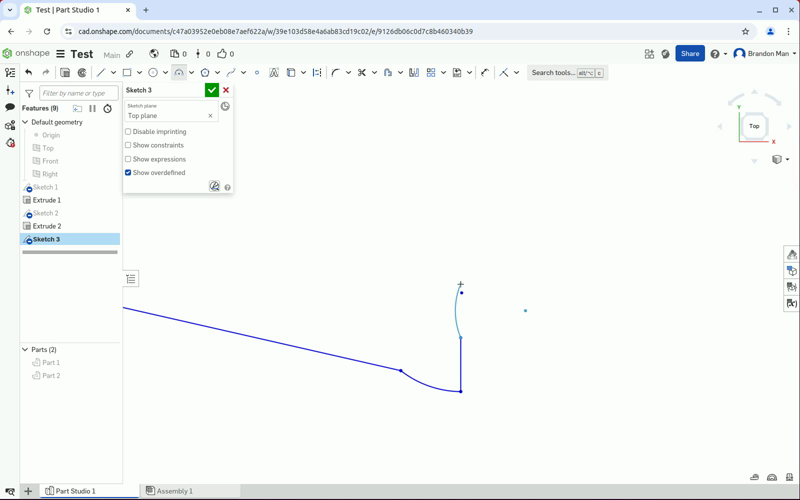
scroll(6)
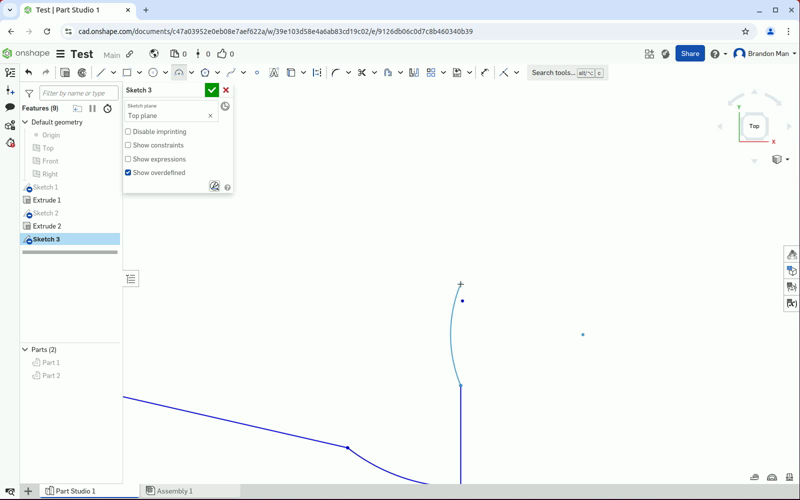
click(460, 283)
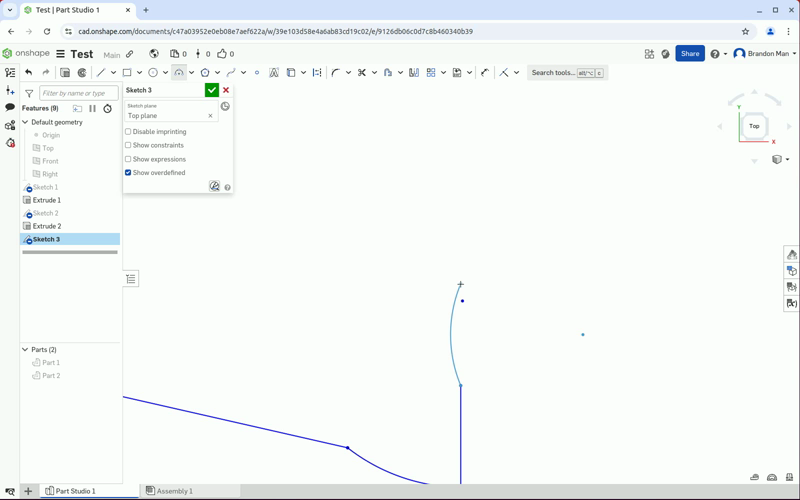
scroll(-6)
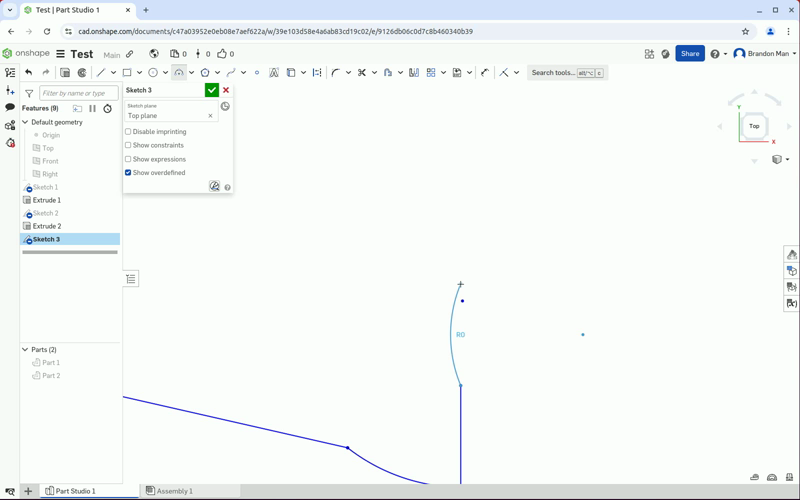
scroll(-6)
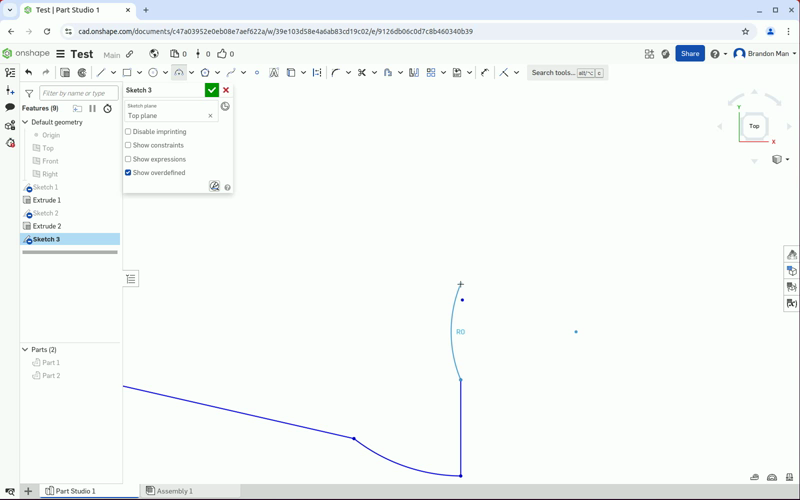
scroll(-6)
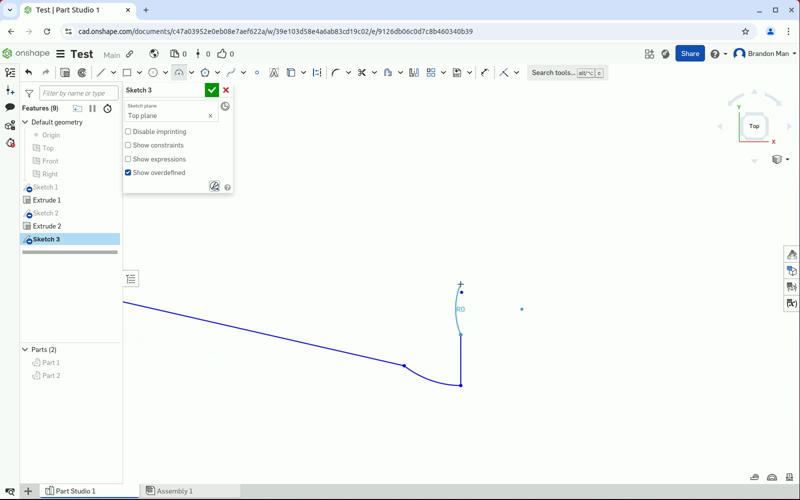
scroll(-6)
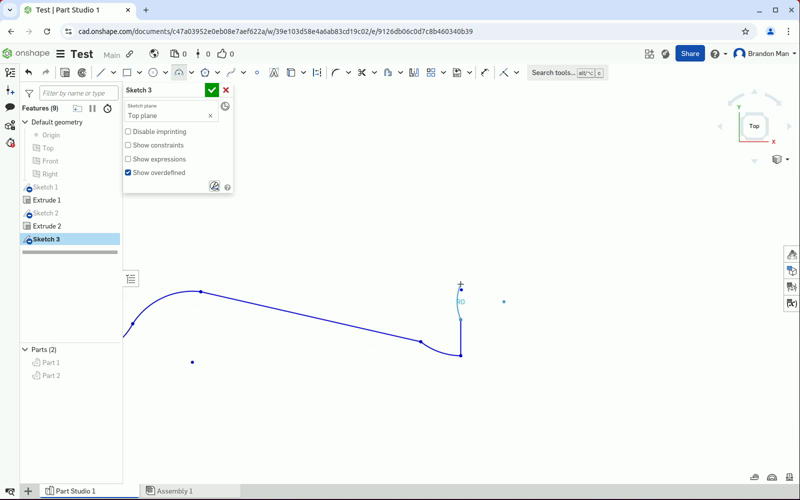
scroll(-6)
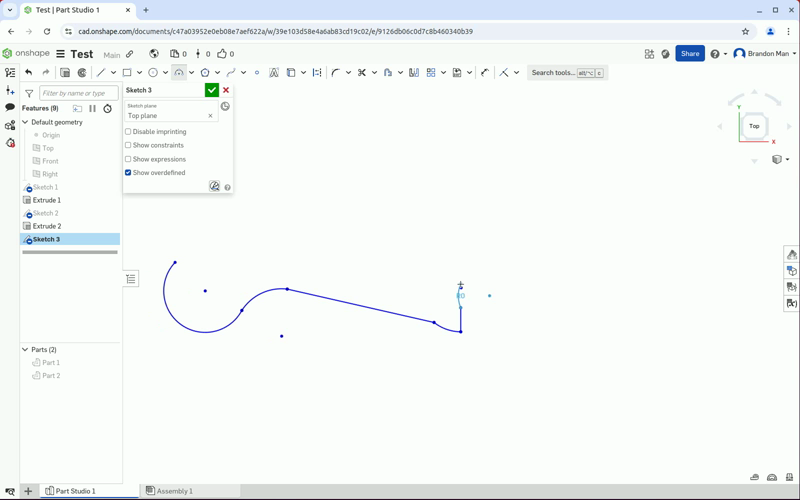
scroll(-6)
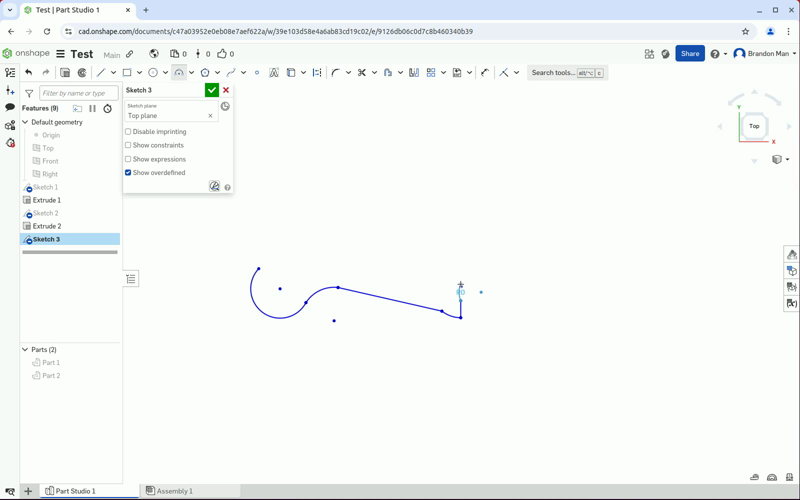
scroll(-6)
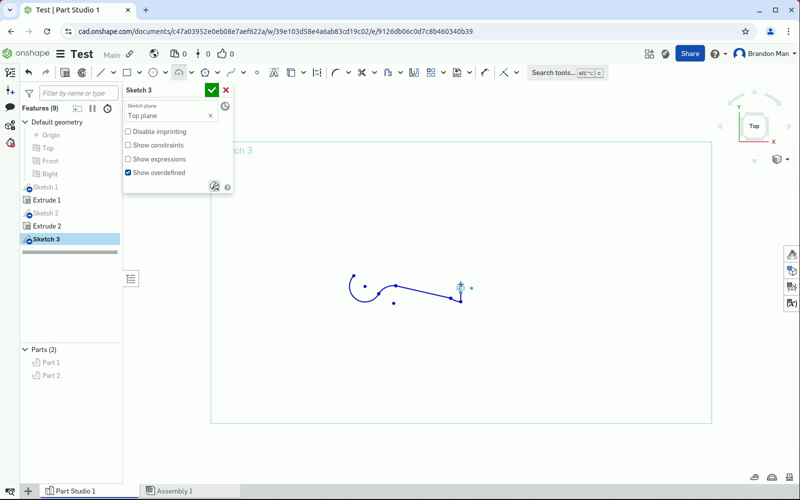
mouse_move(456, 288)
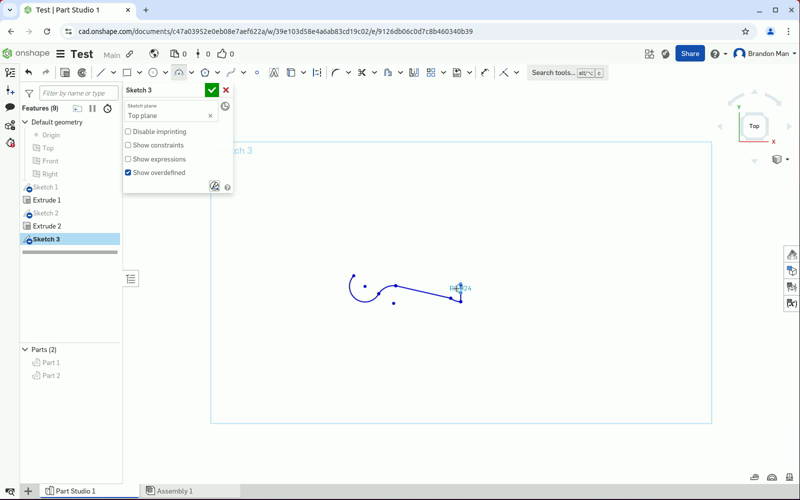
click(456, 288)
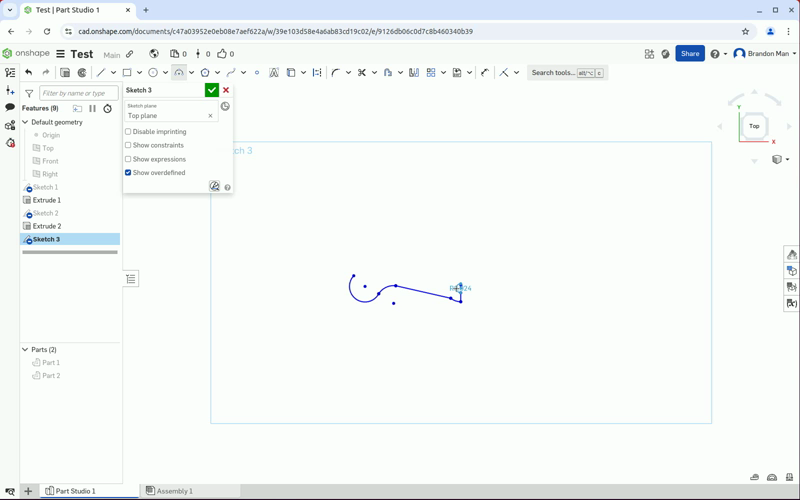
key_up(shift)
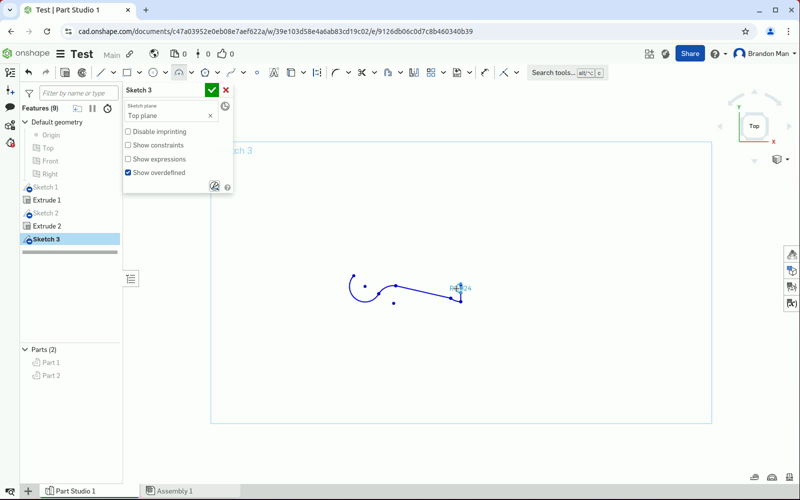
key(esc)
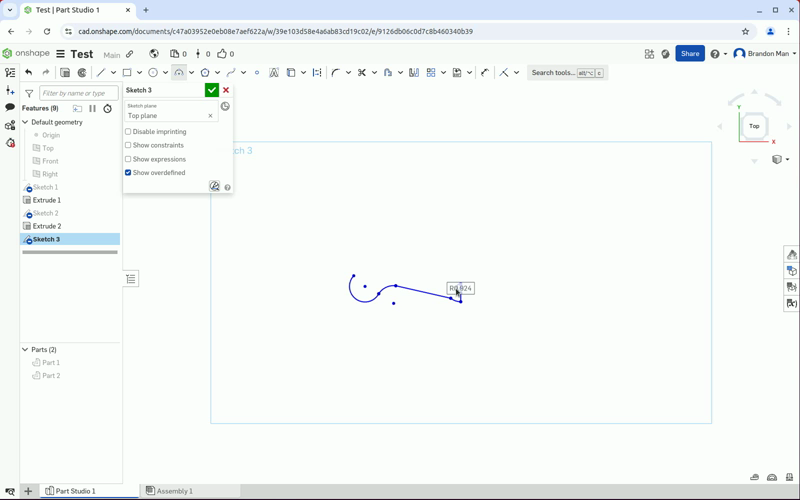
key(l)
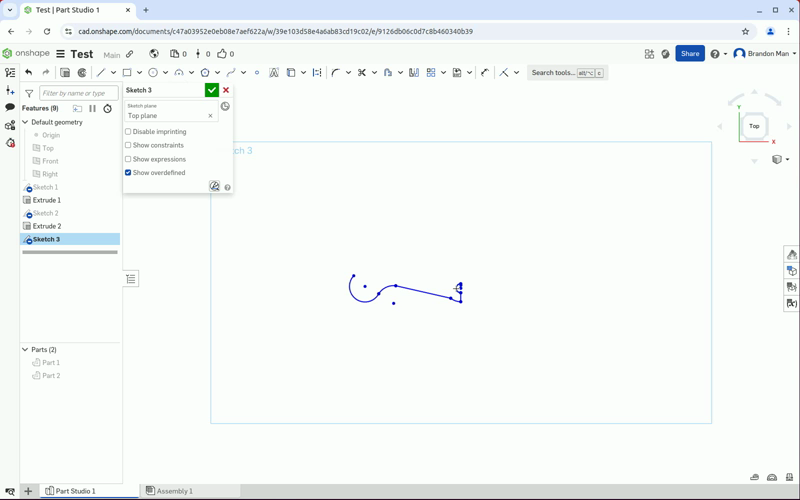
mouse_move(460, 283)
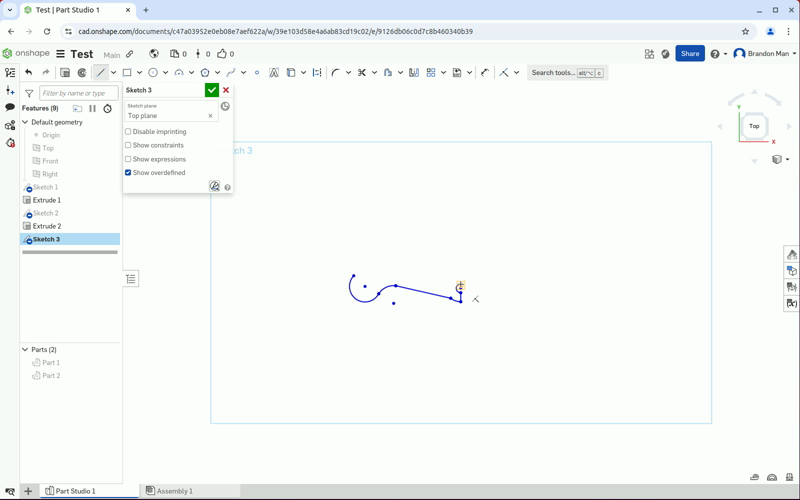
scroll(6)
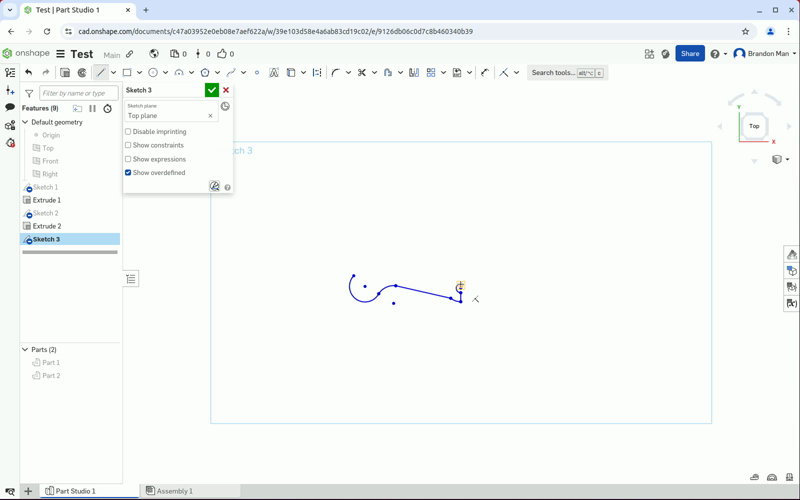
scroll(6)
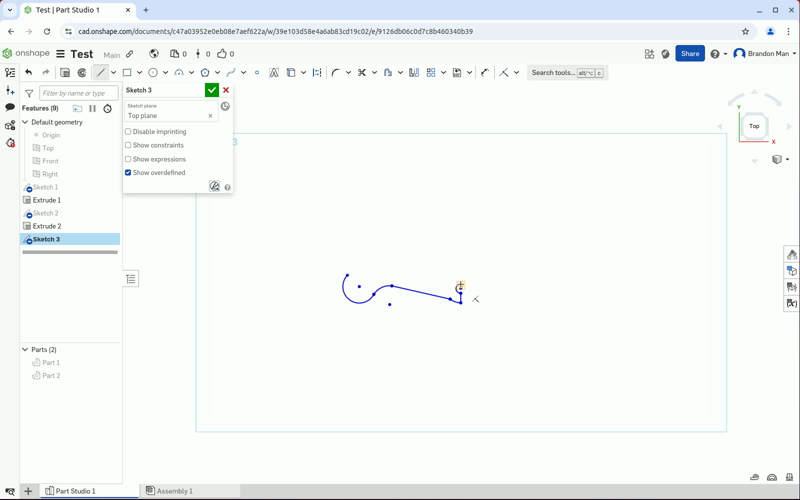
scroll(6)
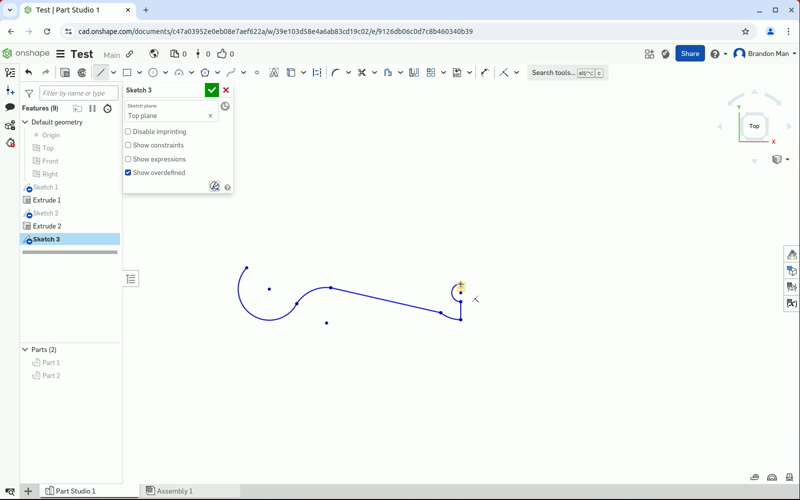
scroll(6)
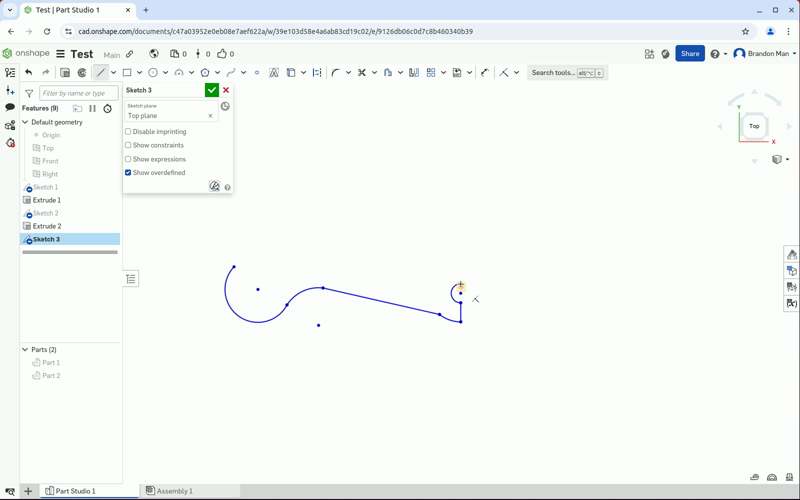
scroll(6)
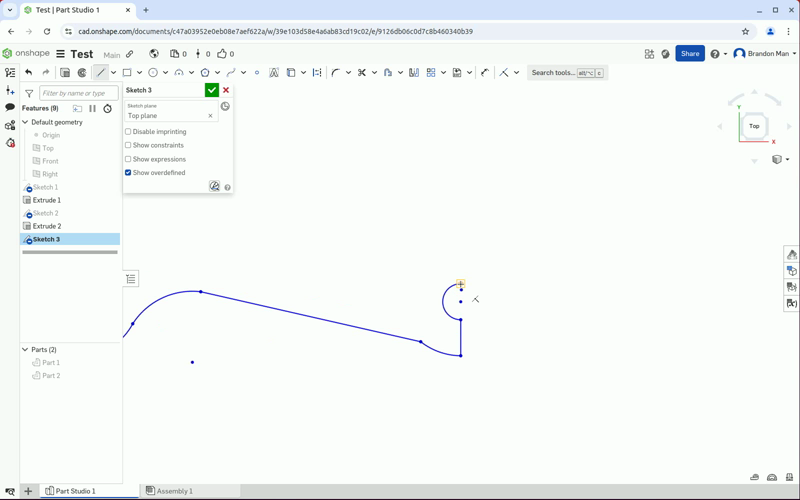
scroll(6)
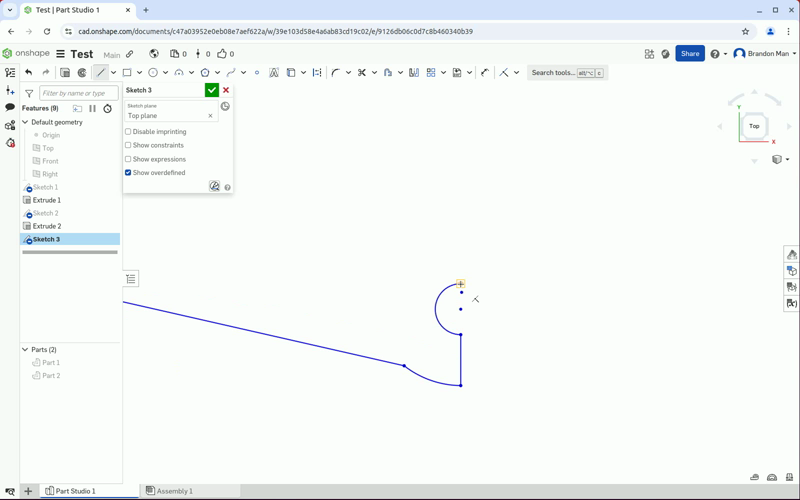
scroll(6)
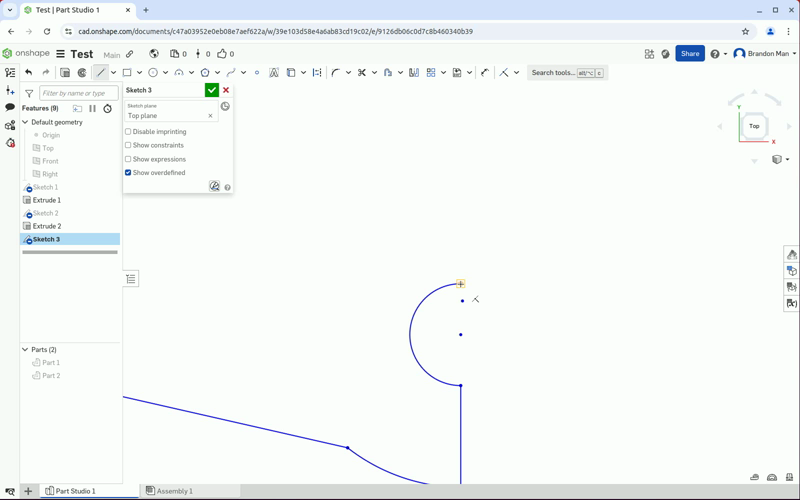
click(460, 283)
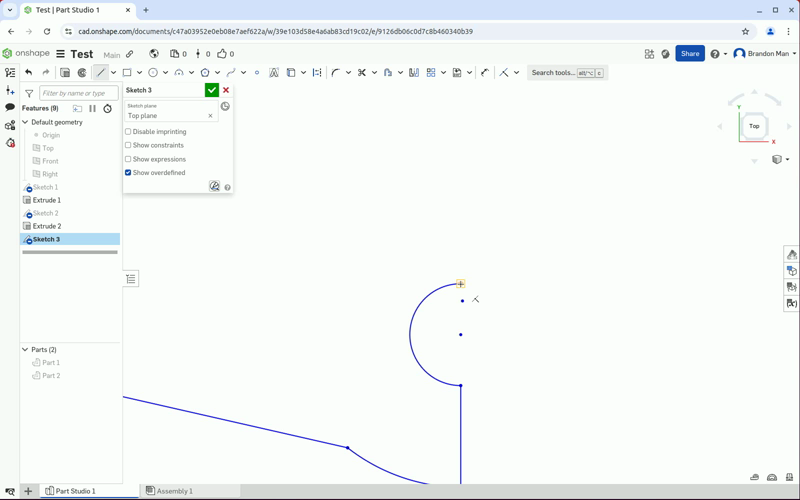
scroll(-6)
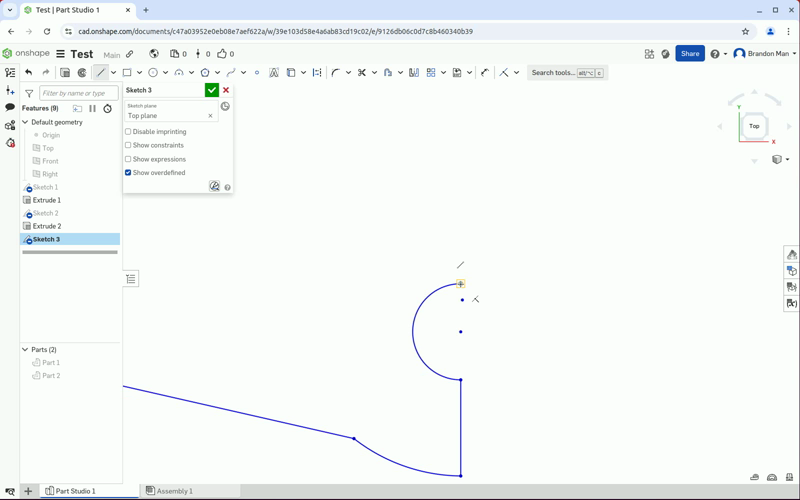
scroll(-6)
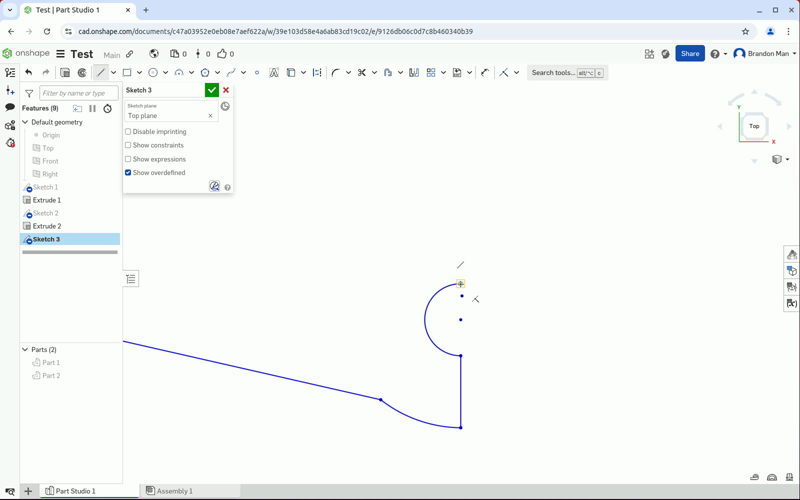
scroll(-6)
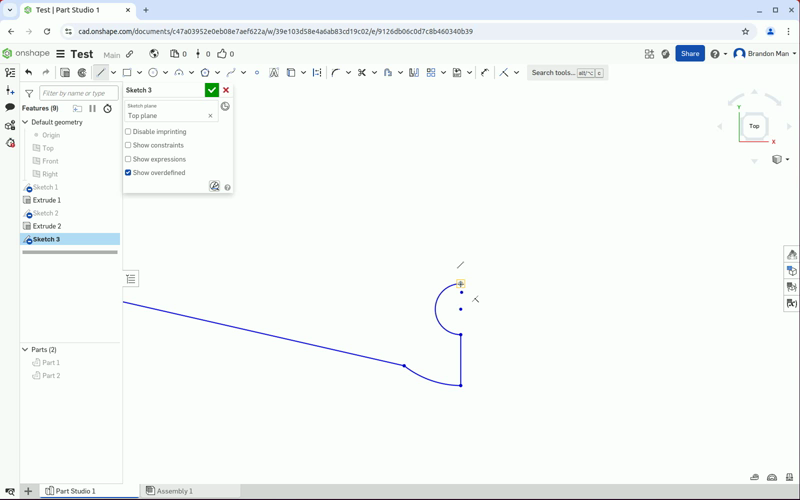
scroll(-6)
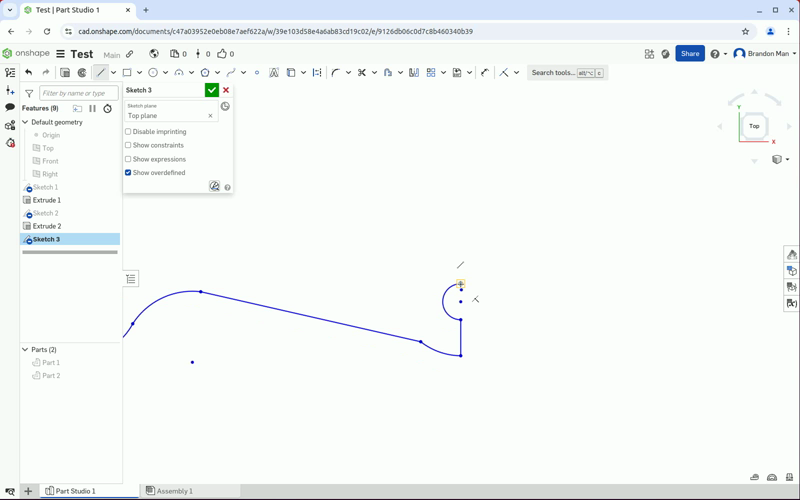
scroll(-6)
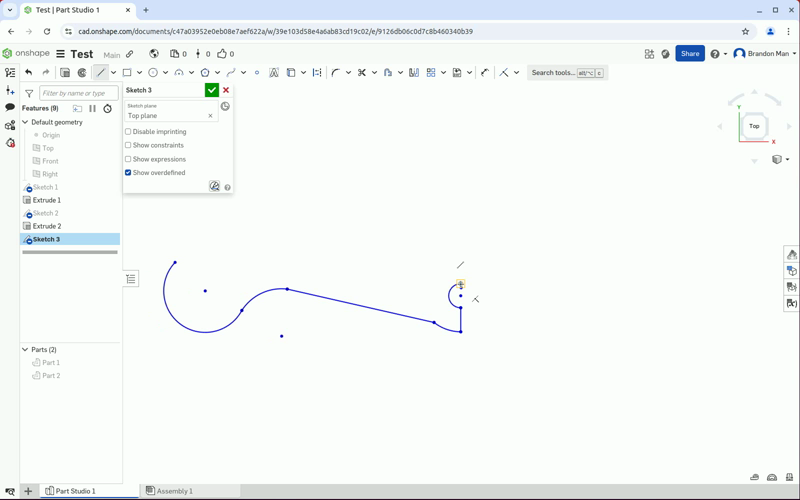
scroll(-6)
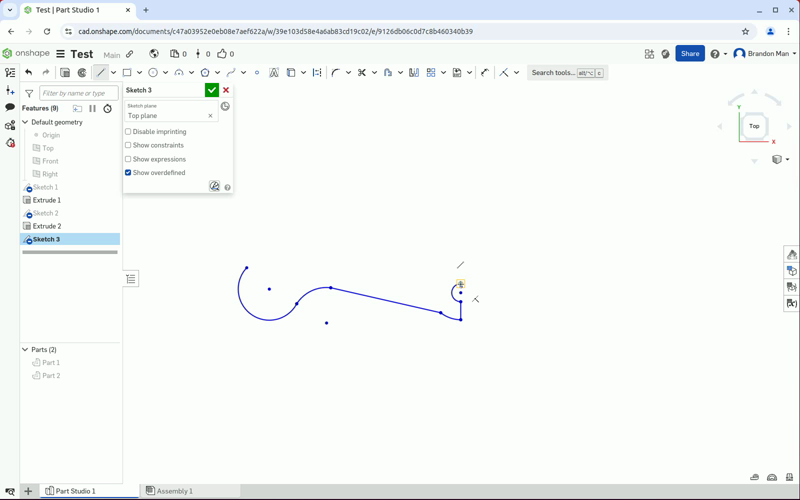
scroll(-6)
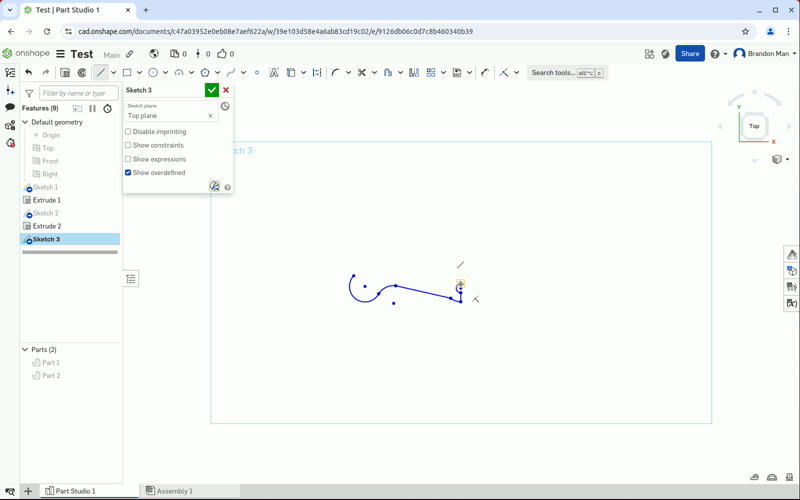
key_down(shift)
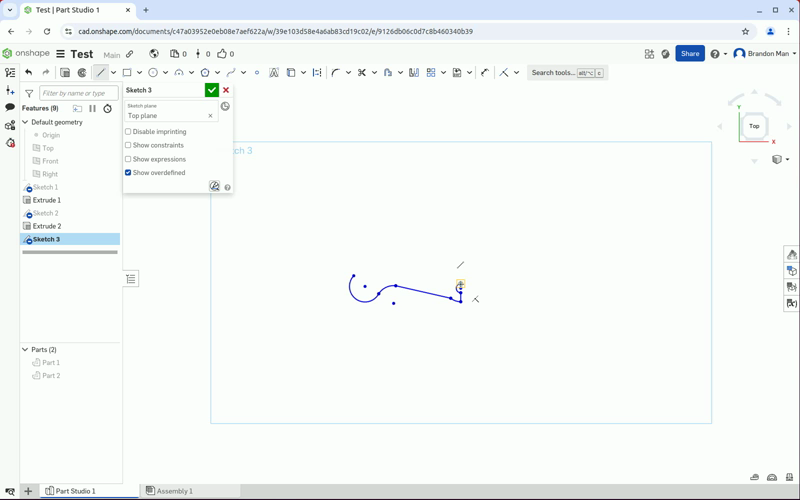
mouse_move(490, 283)
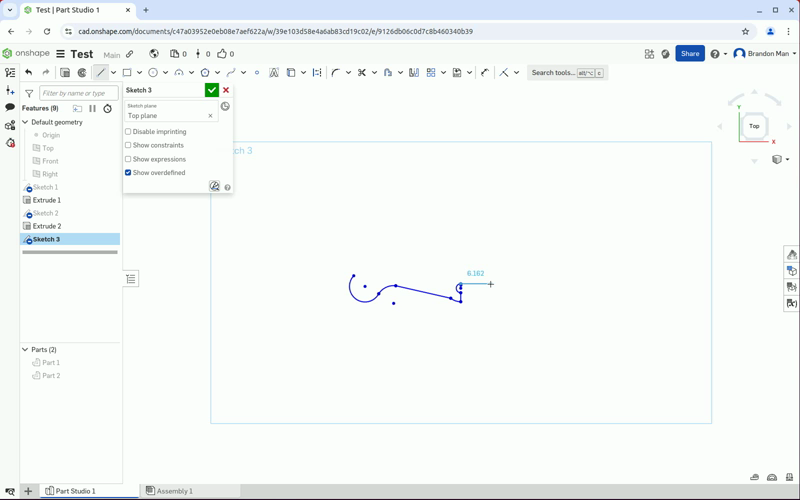
mouse_move(460, 237)
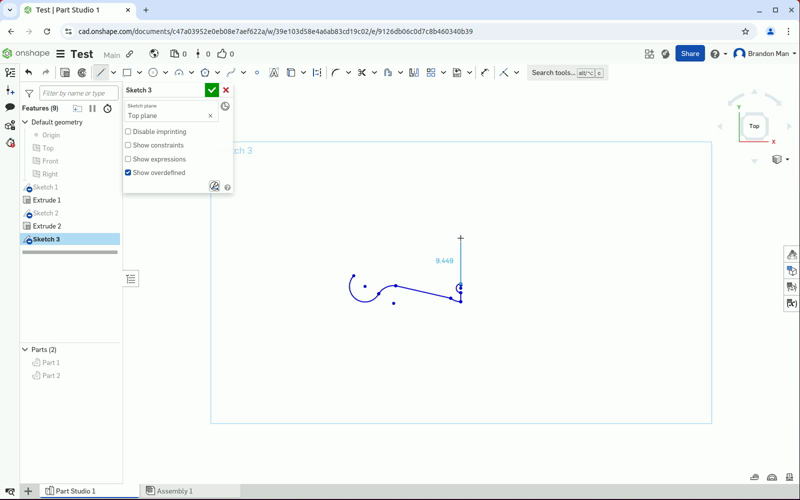
click(460, 237)
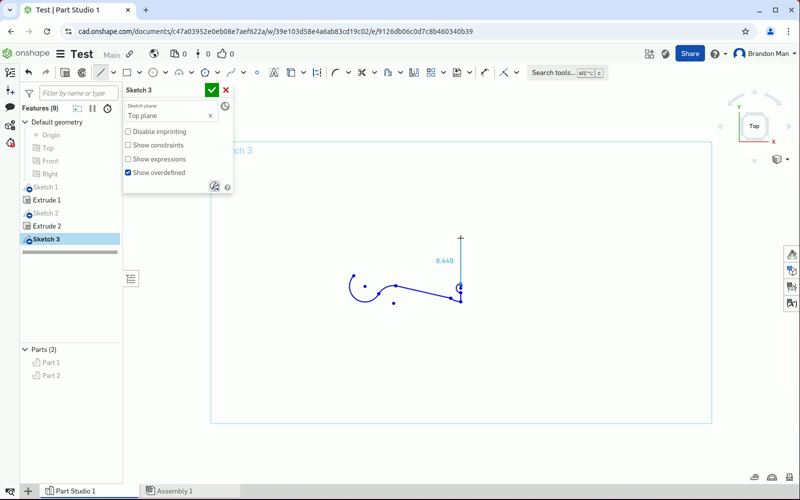
key_up(shift)
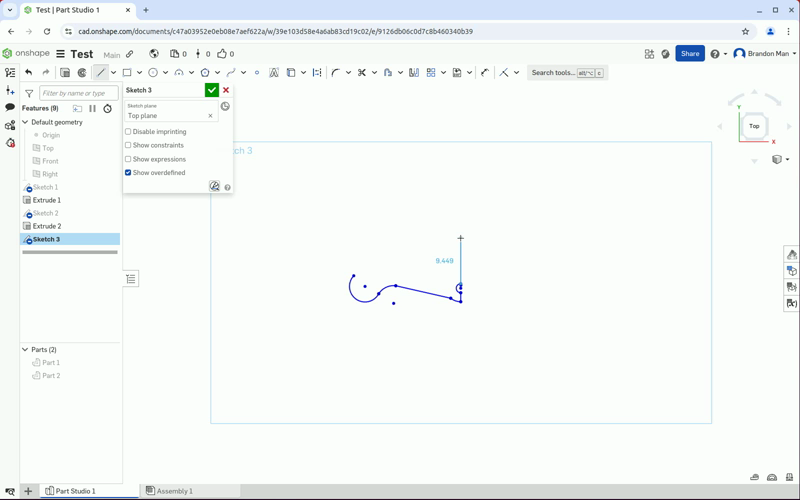
key_down(shift)
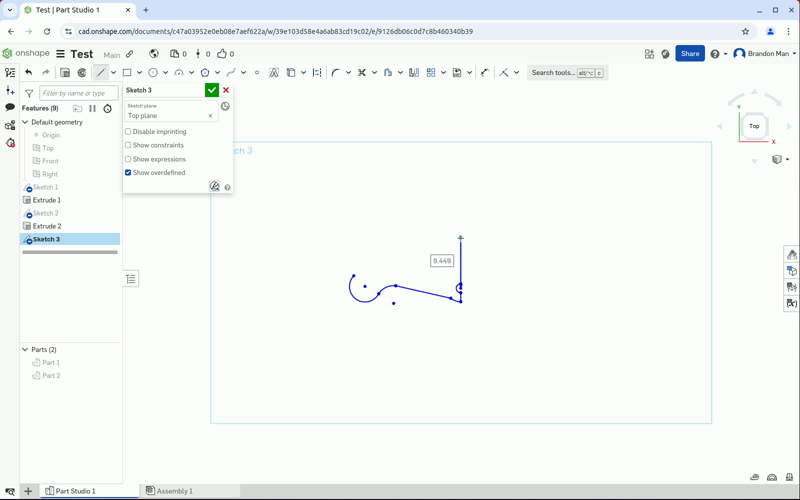
mouse_move(490, 237)
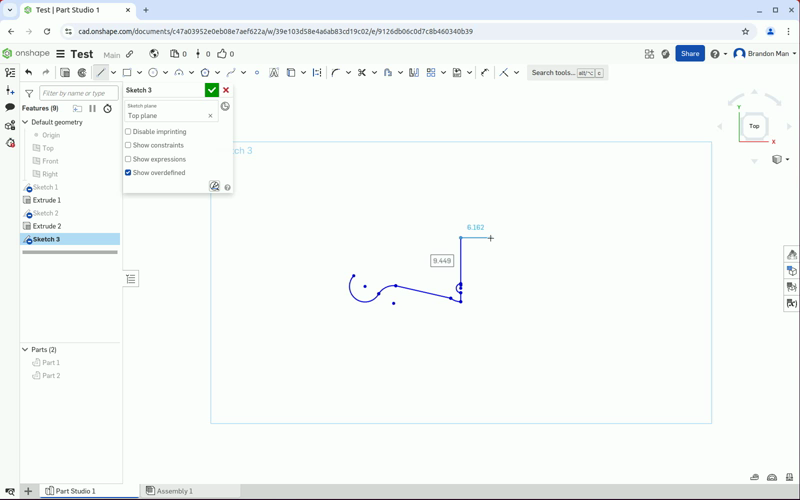
mouse_move(433, 237)
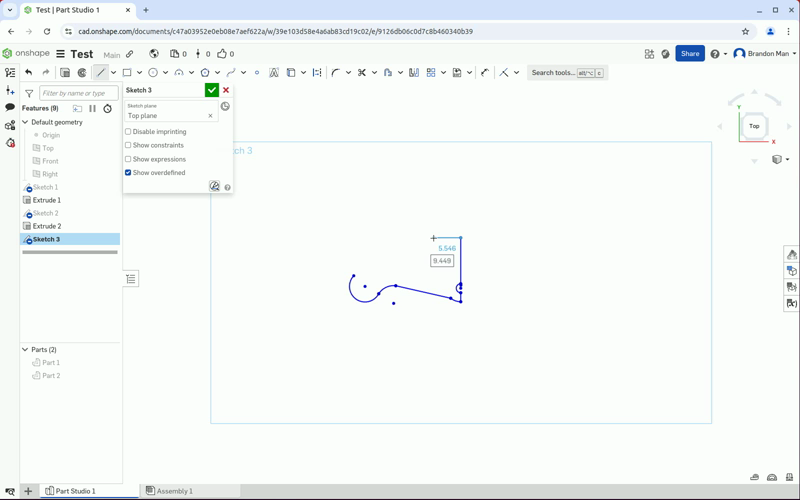
click(433, 237)
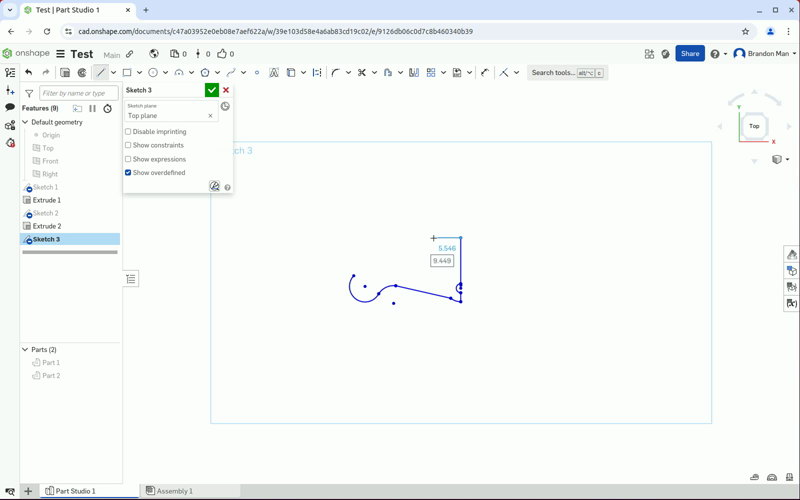
key_up(shift)
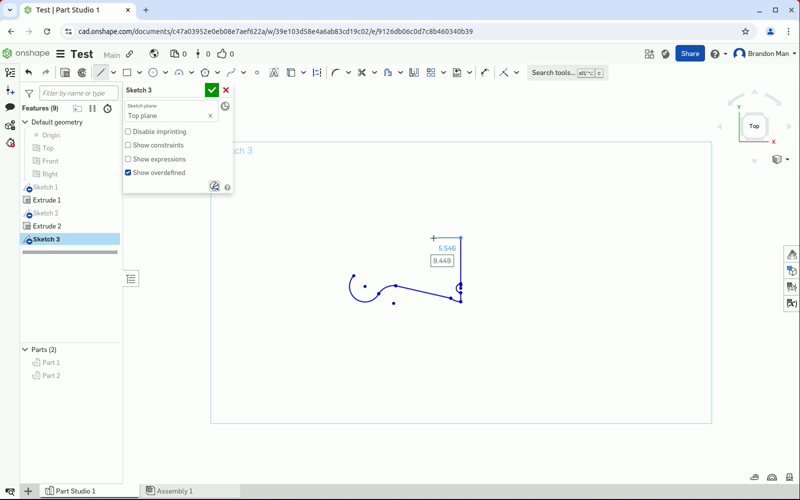
key(esc)
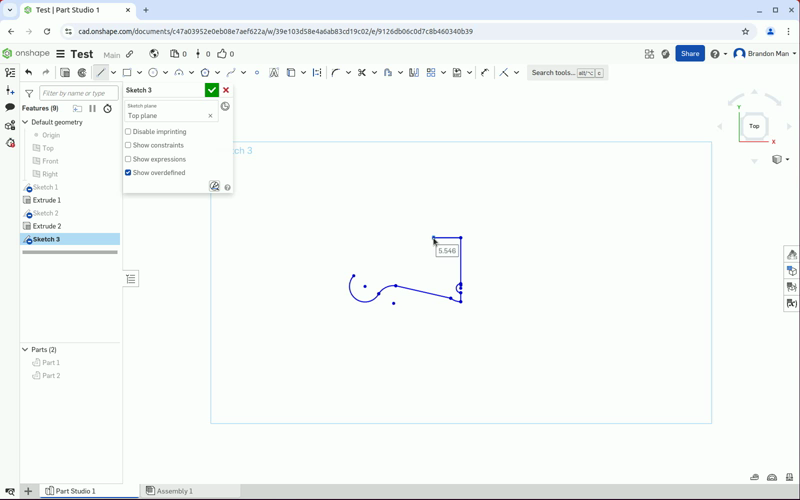
key(a)
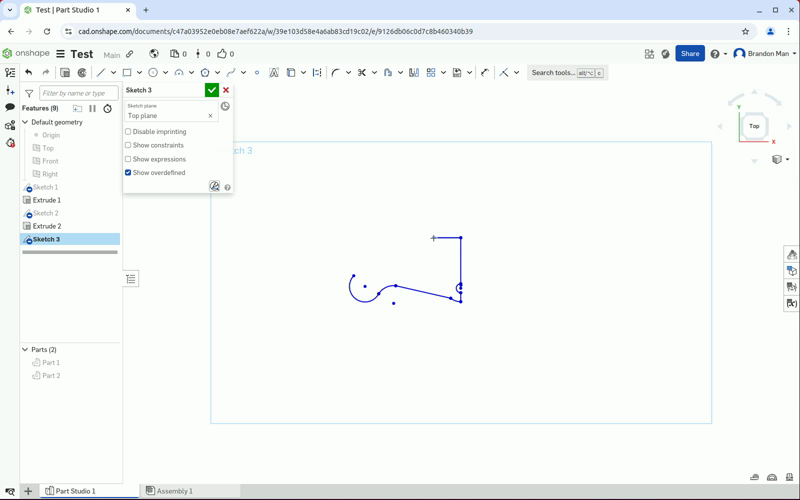
mouse_move(433, 237)
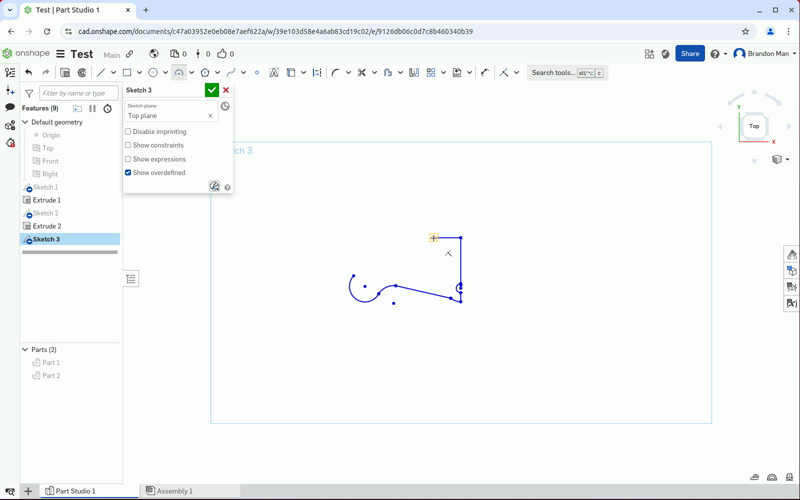
click(433, 237)
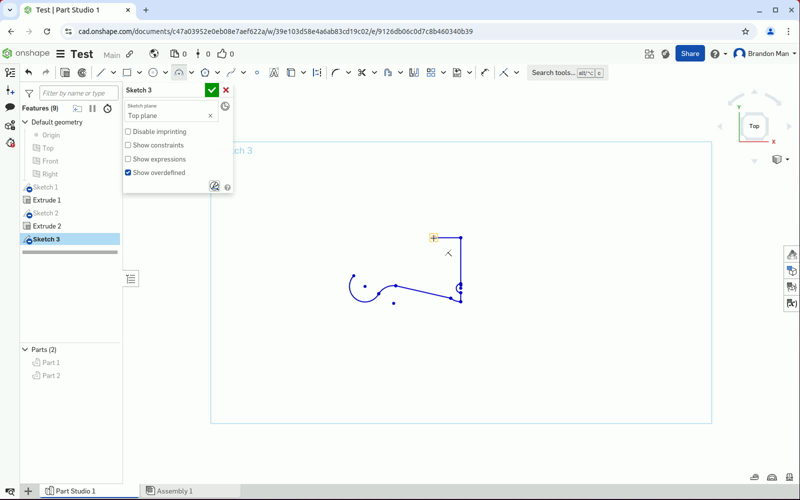
key_down(shift)
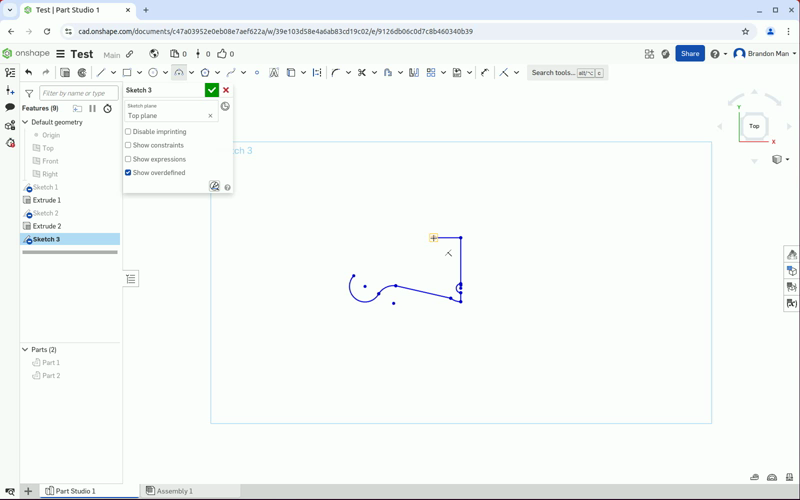
mouse_move(423, 237)
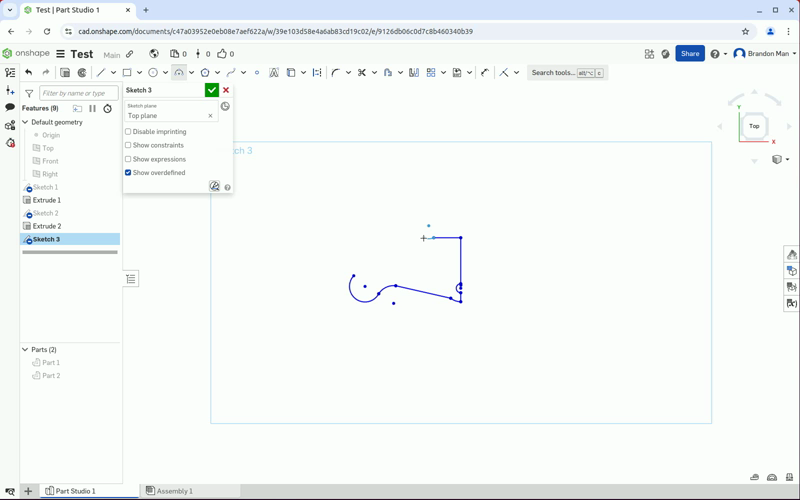
click(423, 237)
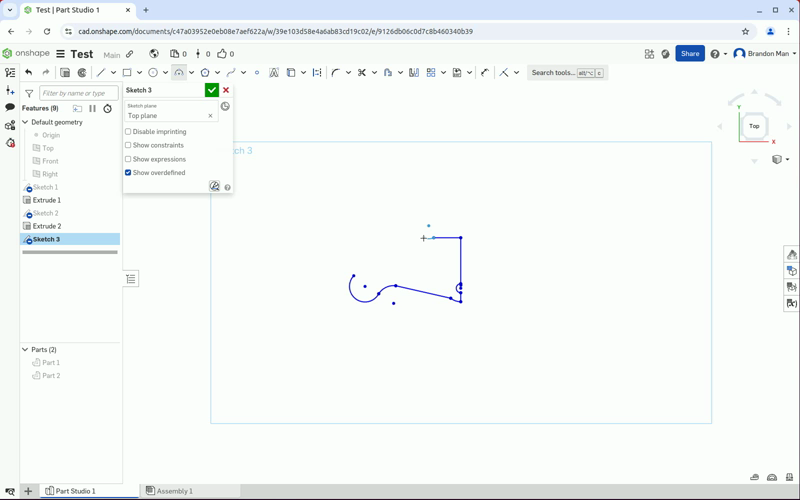
mouse_move(428, 242)
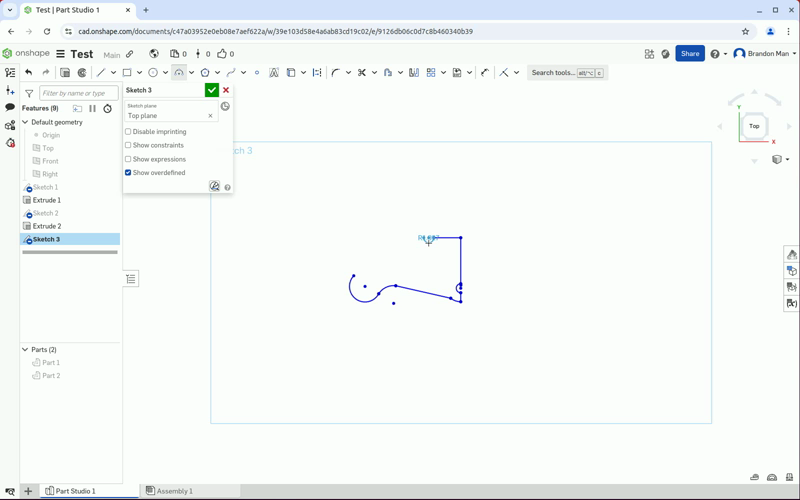
click(428, 242)
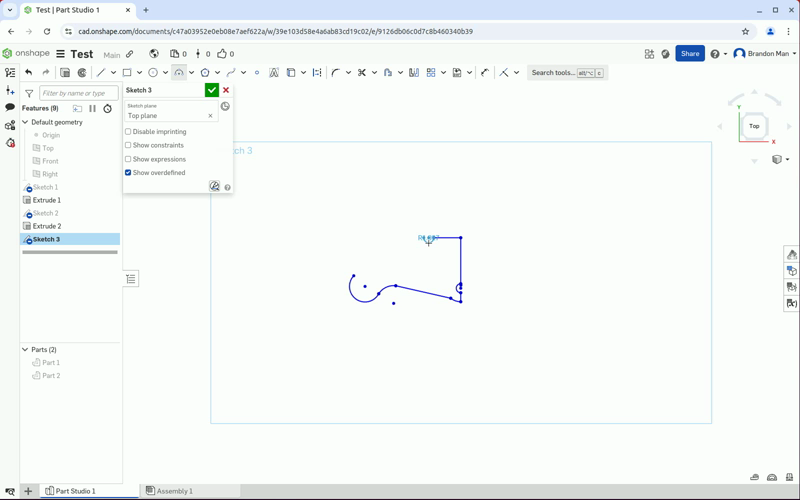
key_up(shift)
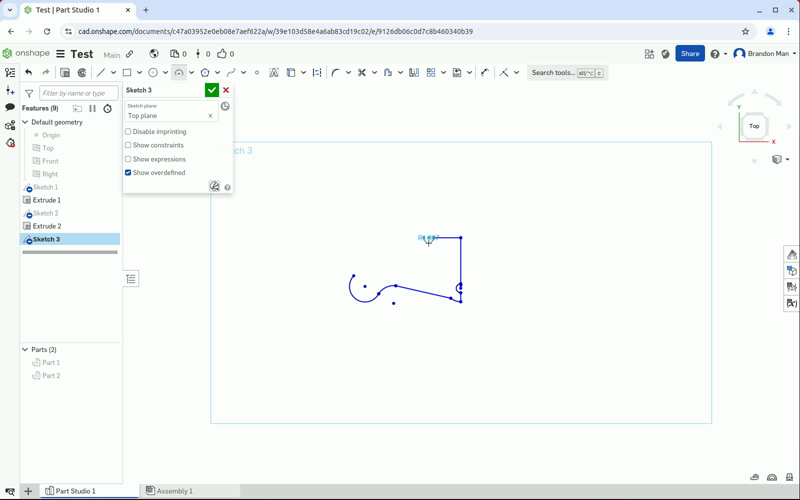
key(esc)
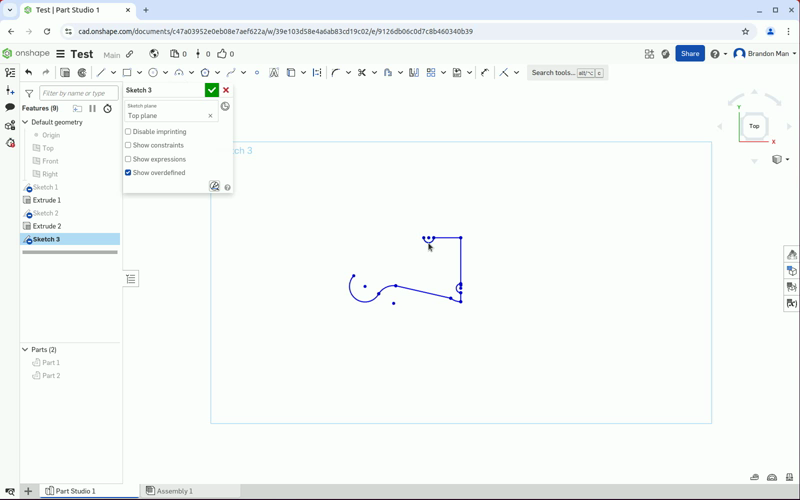
key(l)
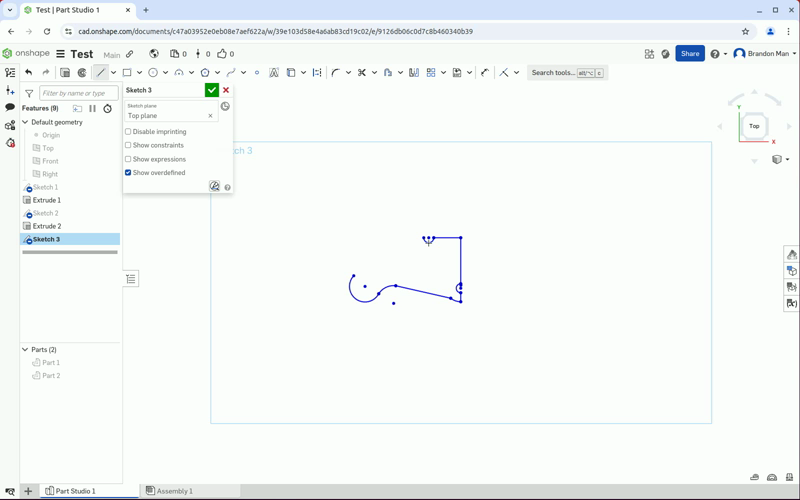
mouse_move(423, 237)
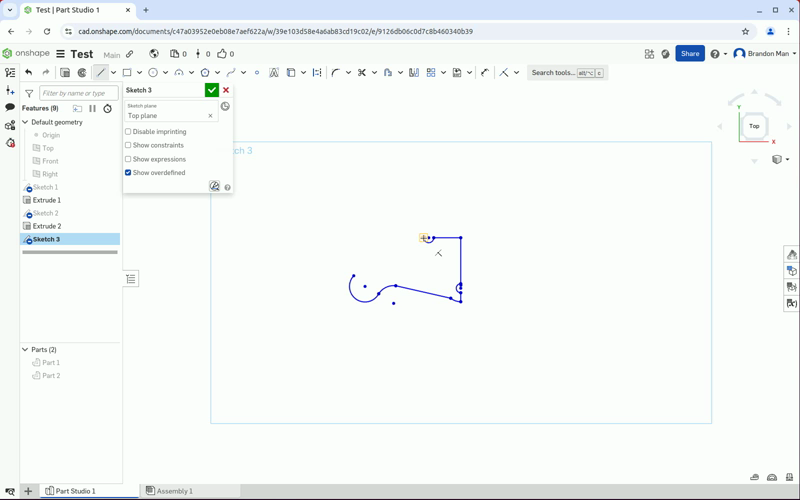
click(423, 237)
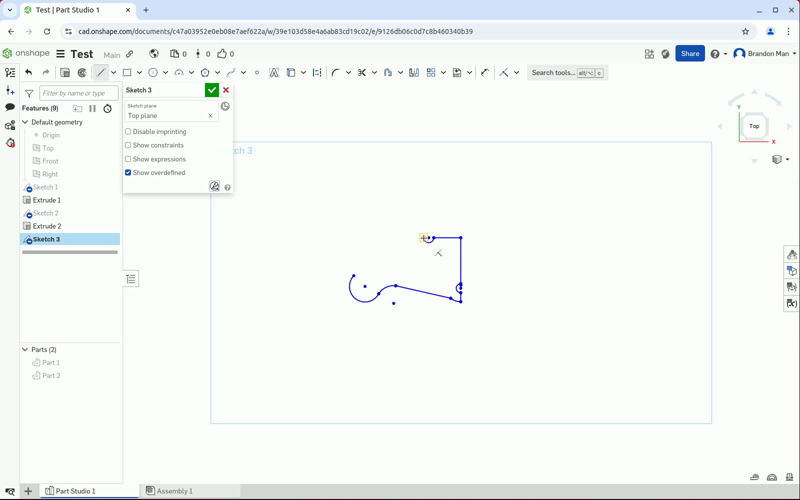
key_down(shift)
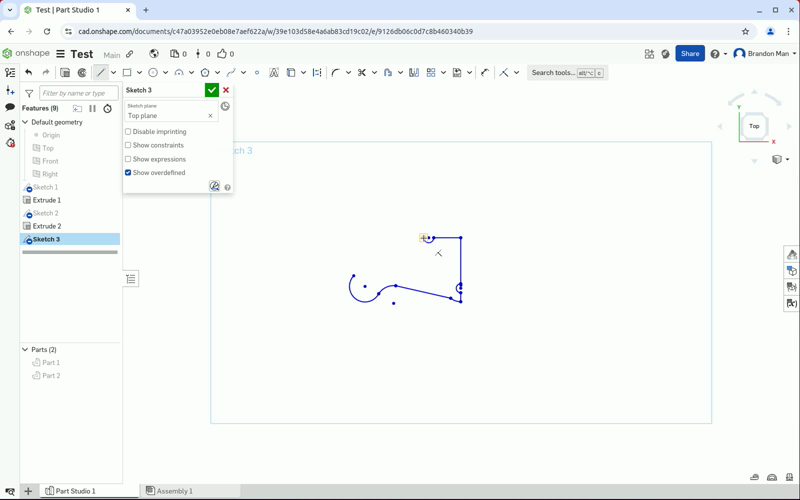
mouse_move(353, 237)
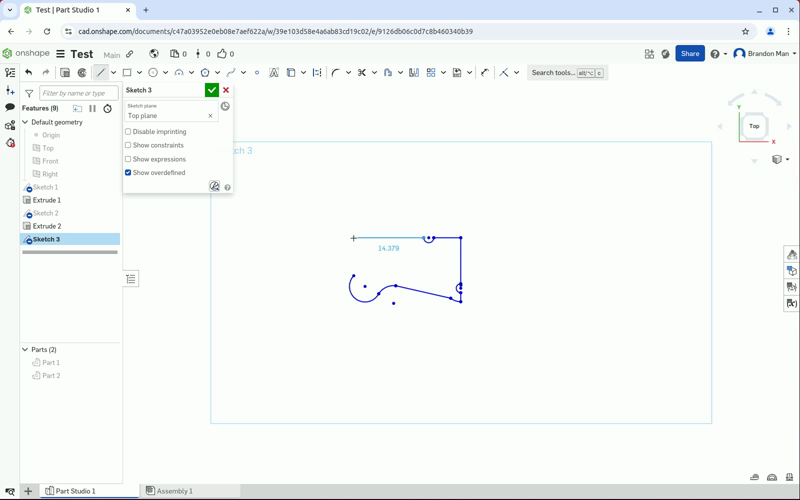
click(353, 237)
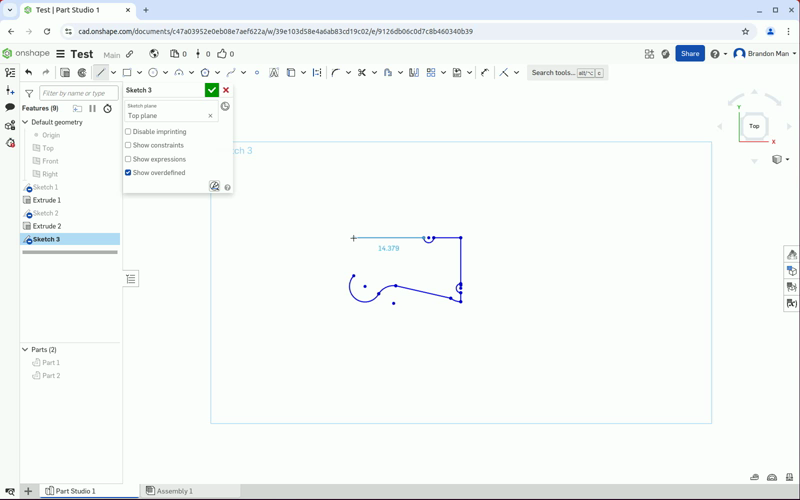
key_up(shift)
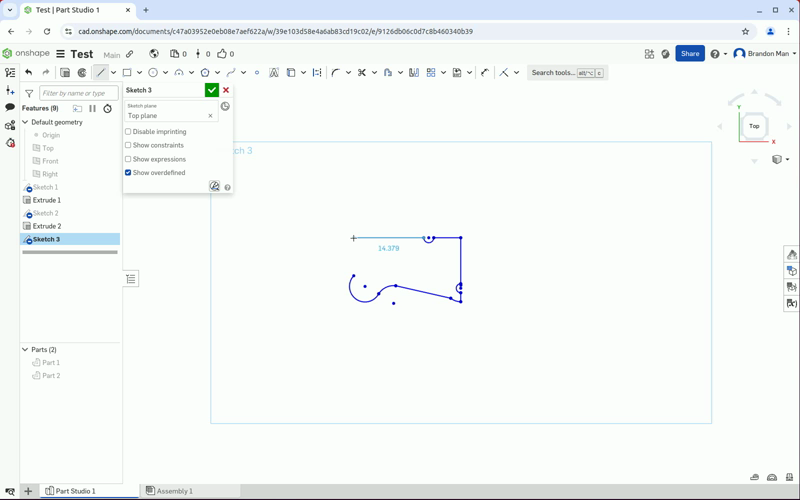
mouse_move(383, 237)
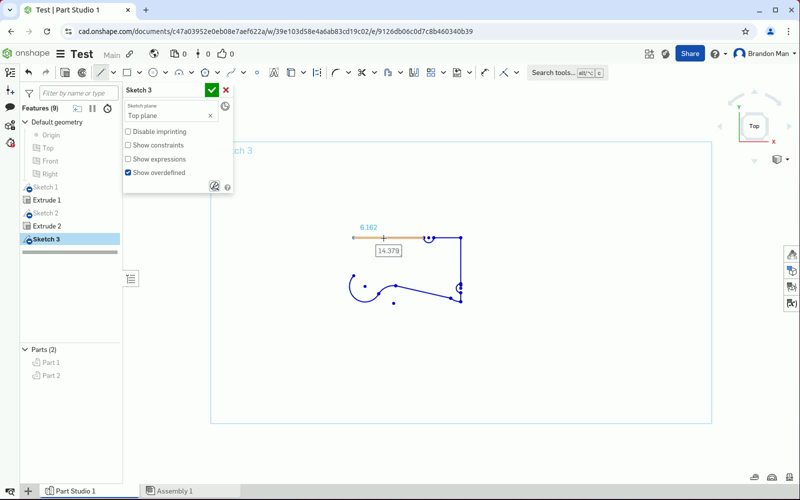
key_down(shift)
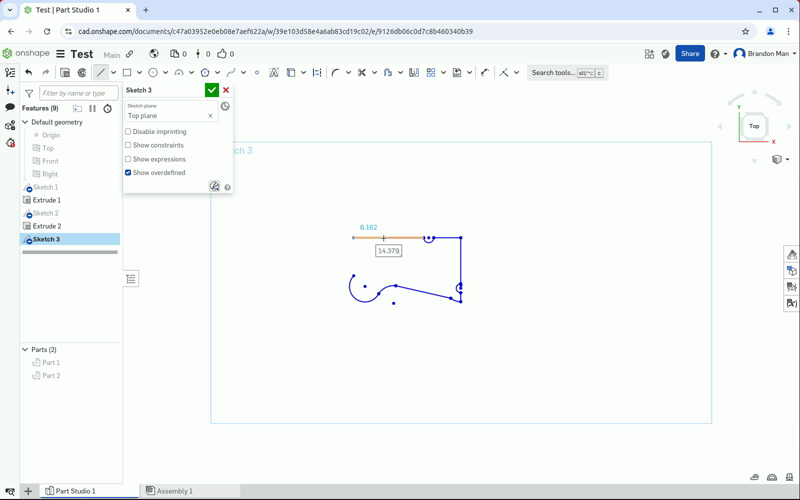
mouse_move(353, 275)
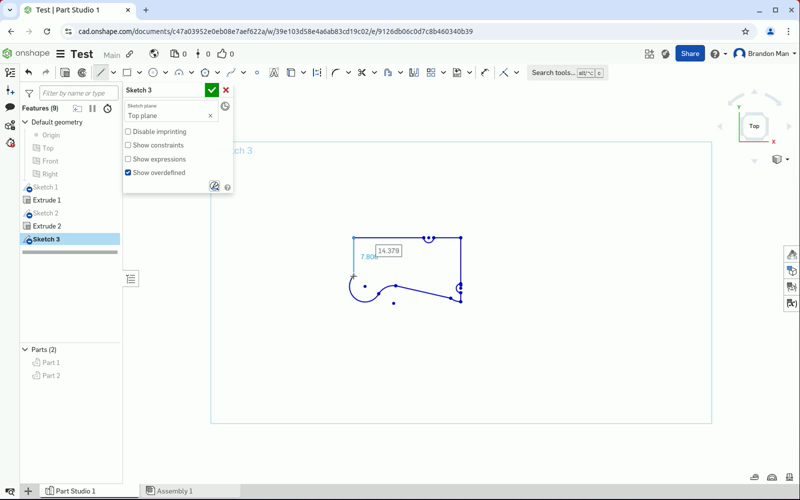
key_up(shift)
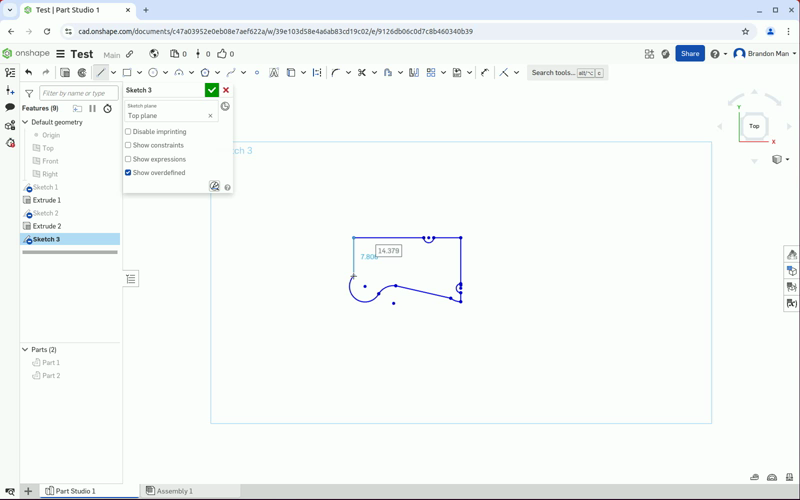
click(353, 275)
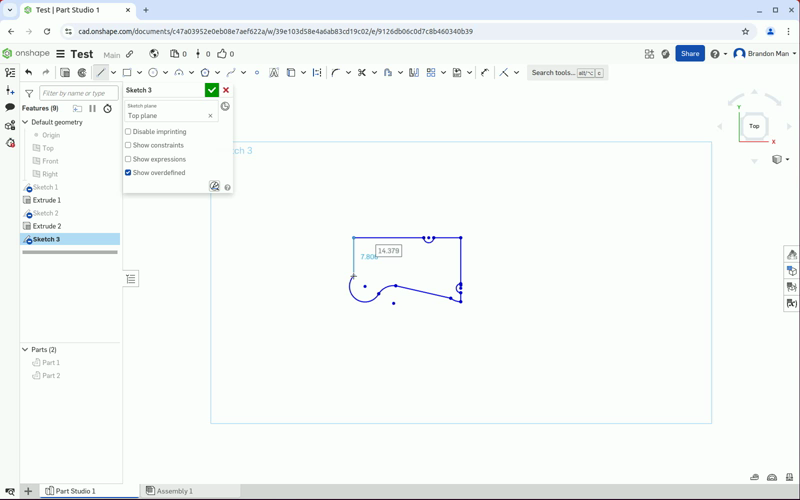
key(esc)
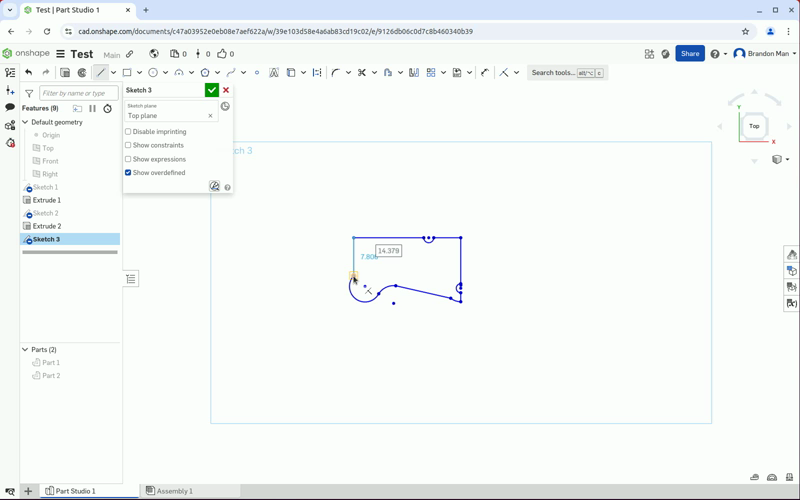
key(c)
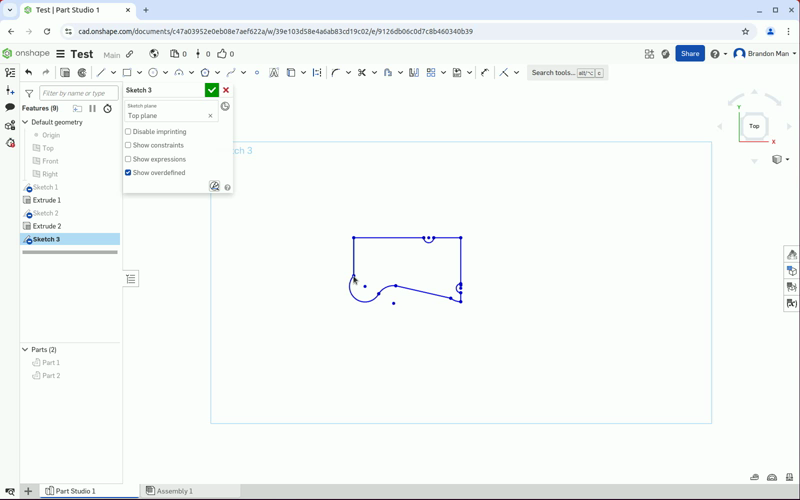
key_down(shift)
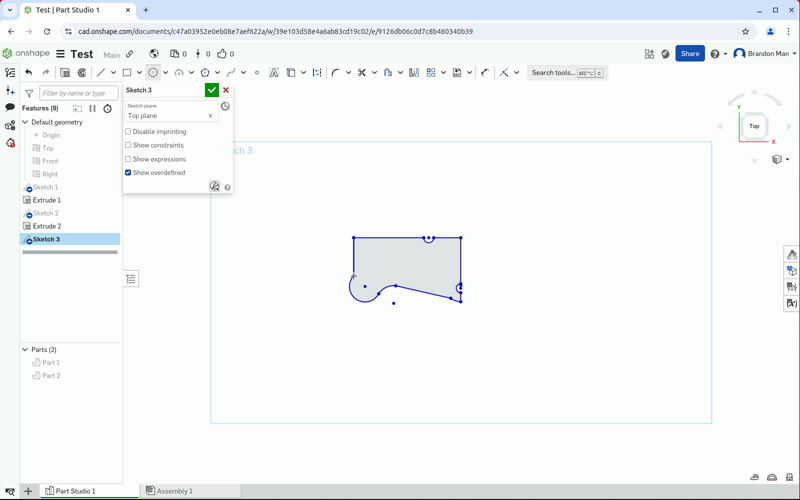
mouse_move(365, 288)
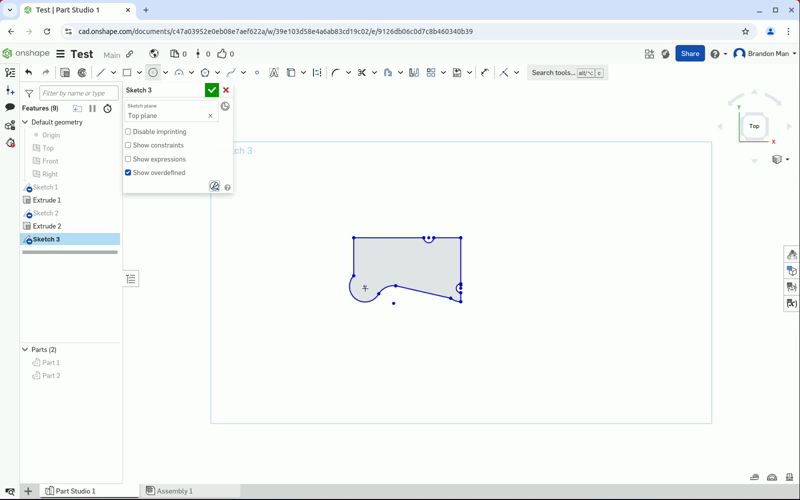
scroll(6)
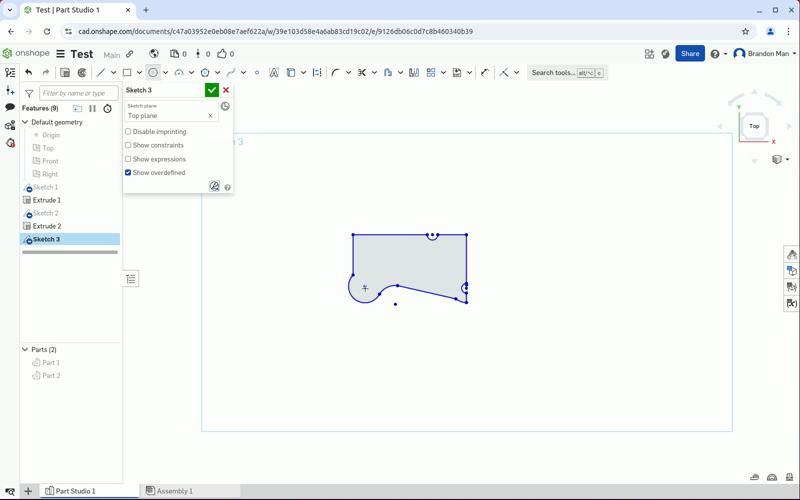
scroll(6)
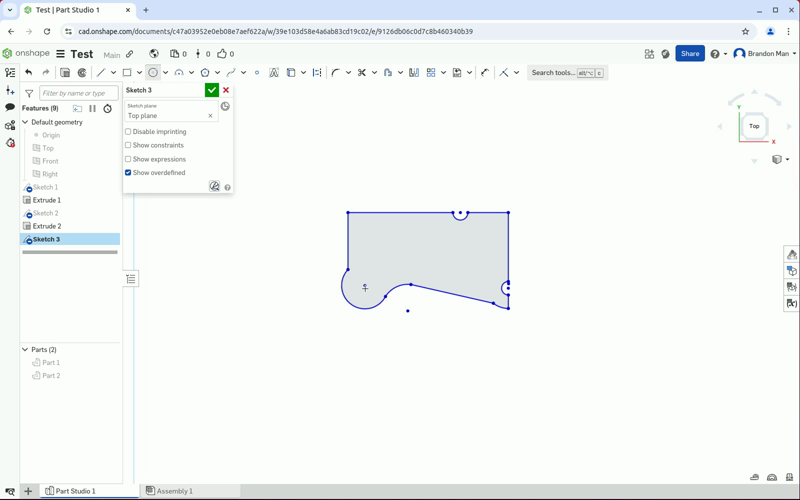
scroll(6)
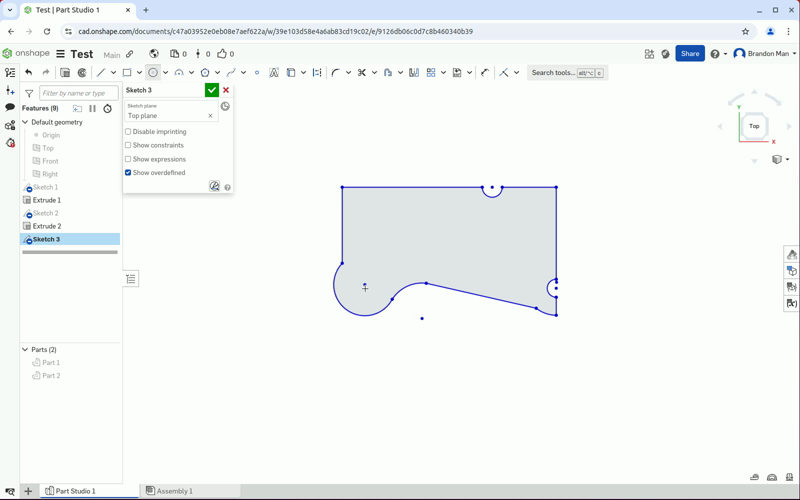
scroll(6)
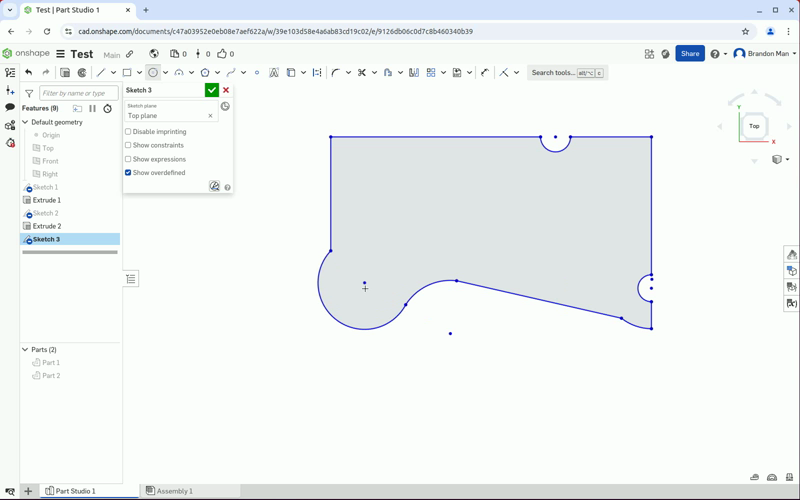
scroll(6)
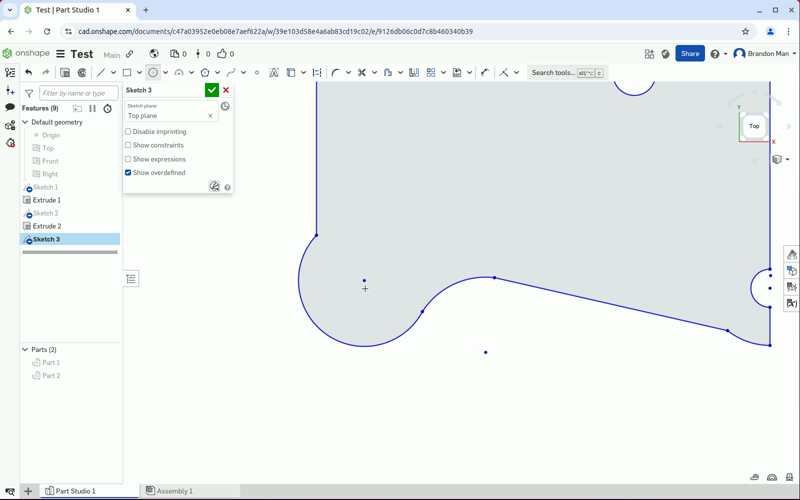
scroll(6)
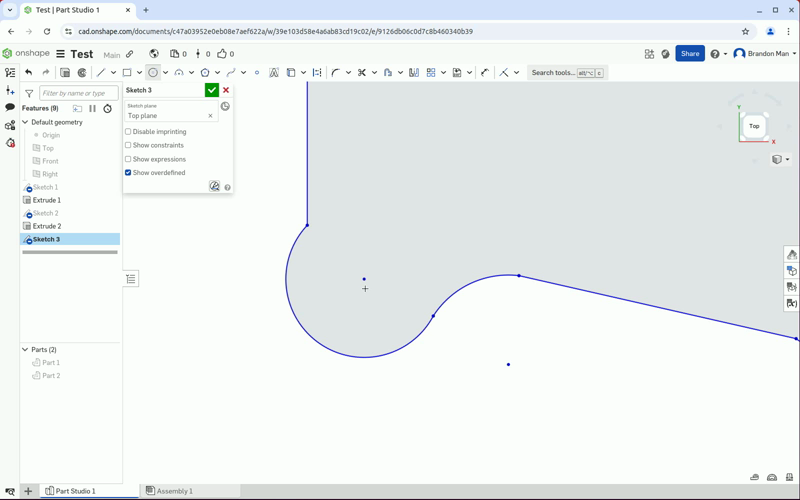
scroll(6)
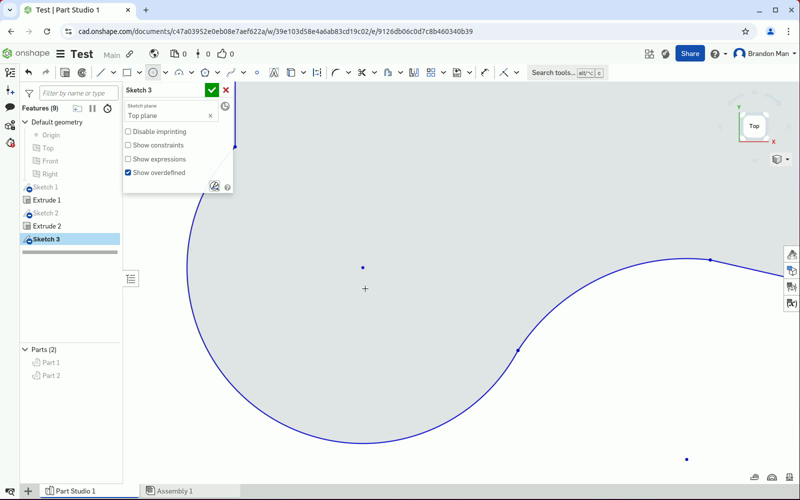
click(365, 288)
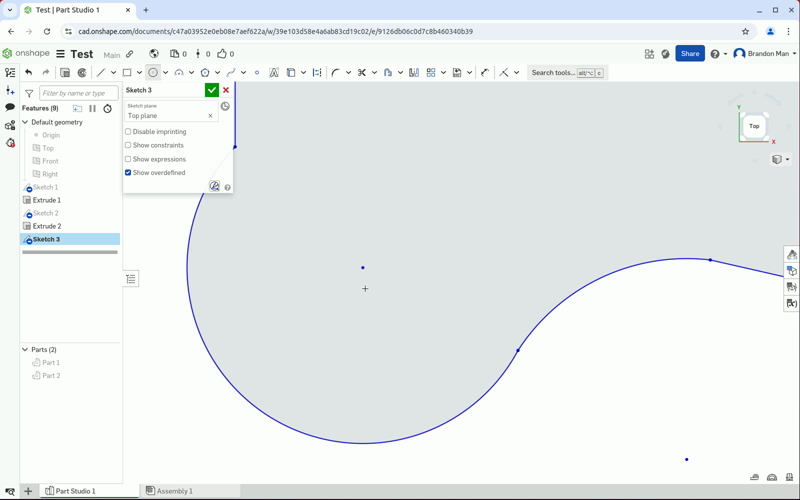
scroll(-6)
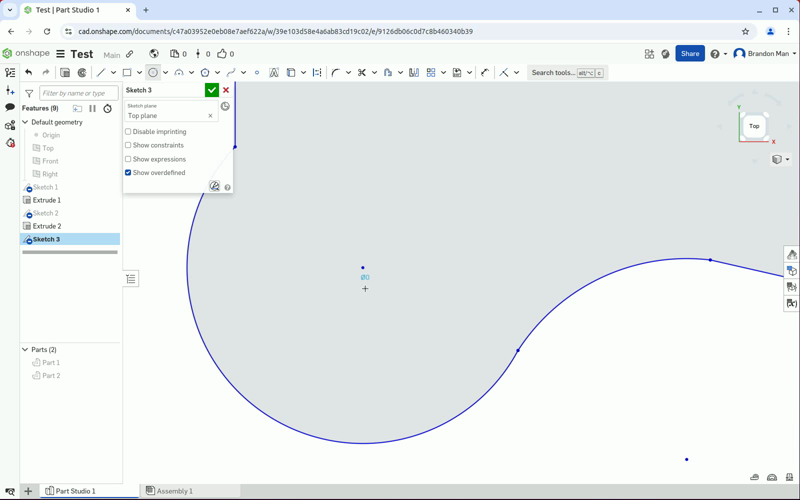
scroll(-6)
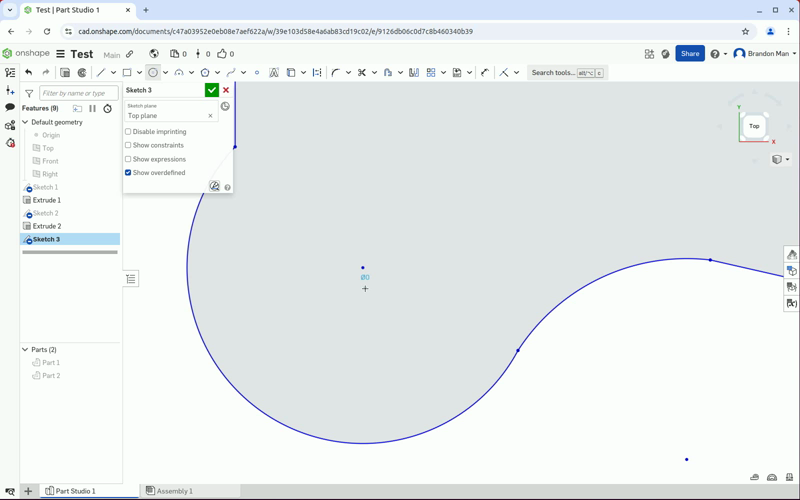
scroll(-6)
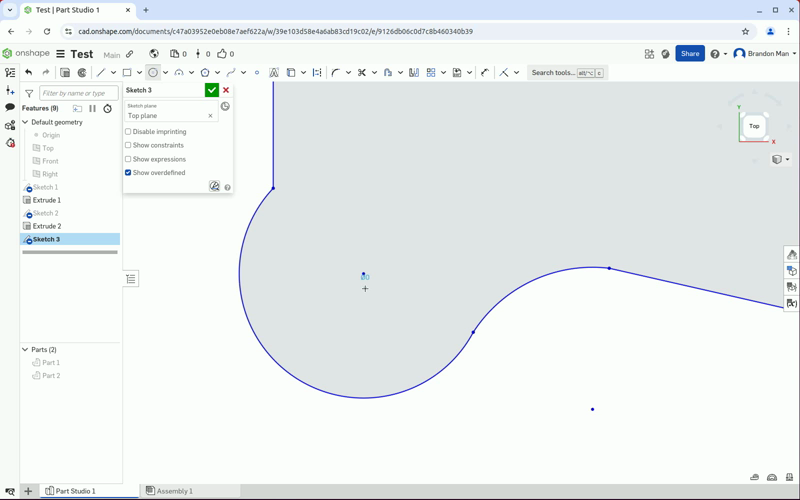
scroll(-6)
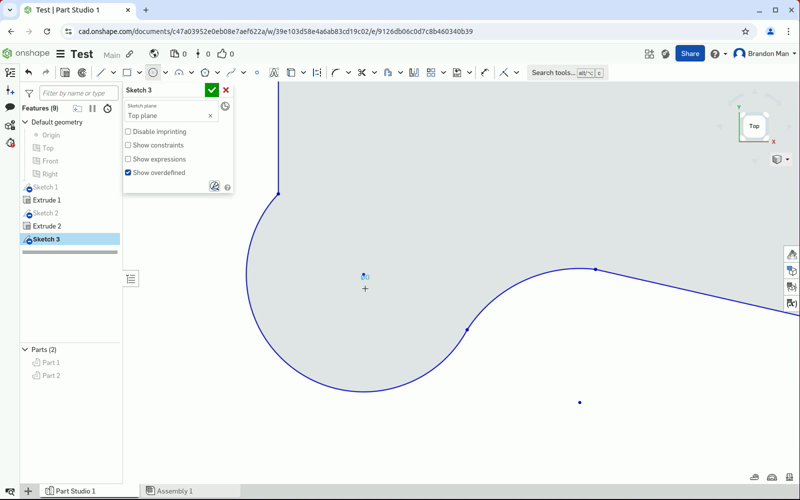
scroll(-6)
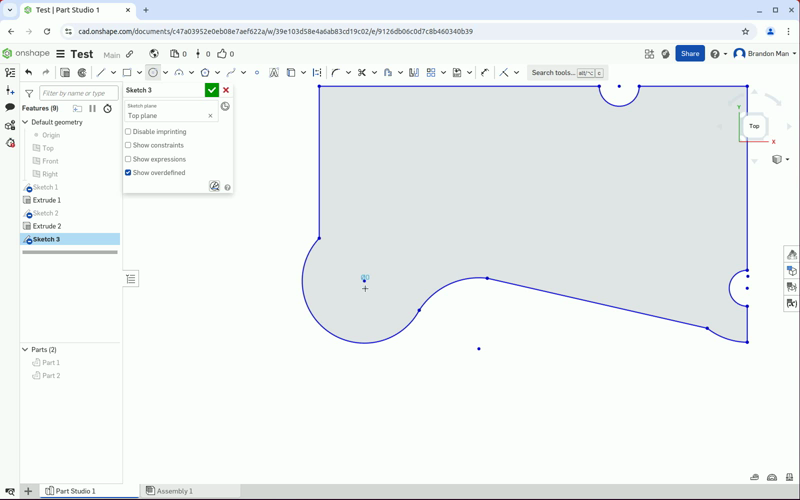
scroll(-6)
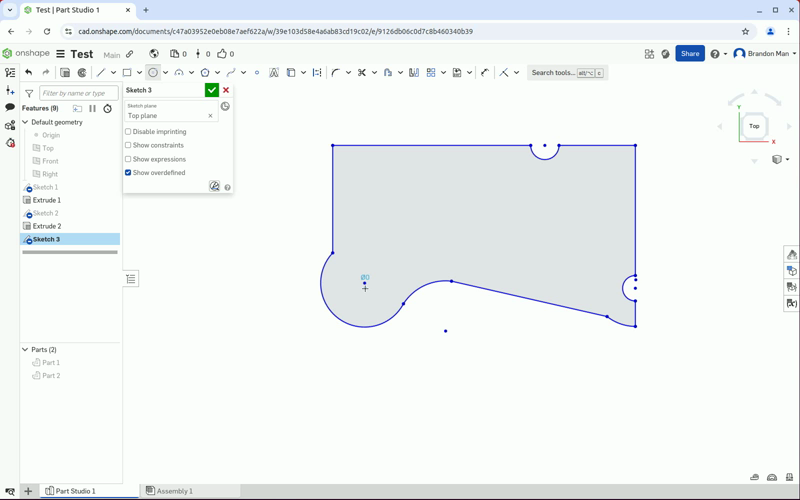
scroll(-6)
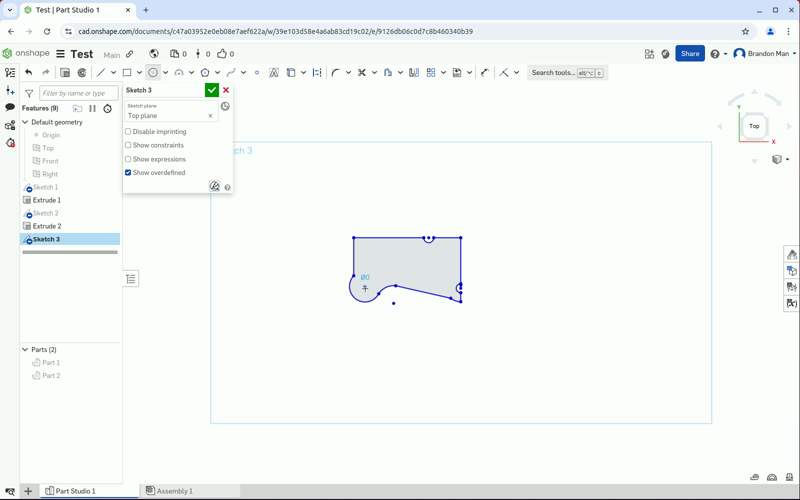
key_up(shift)
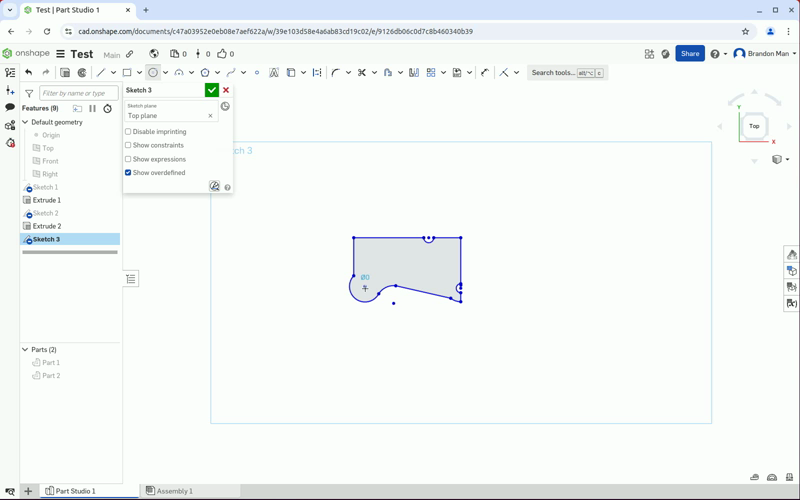
mouse_move(373, 288)
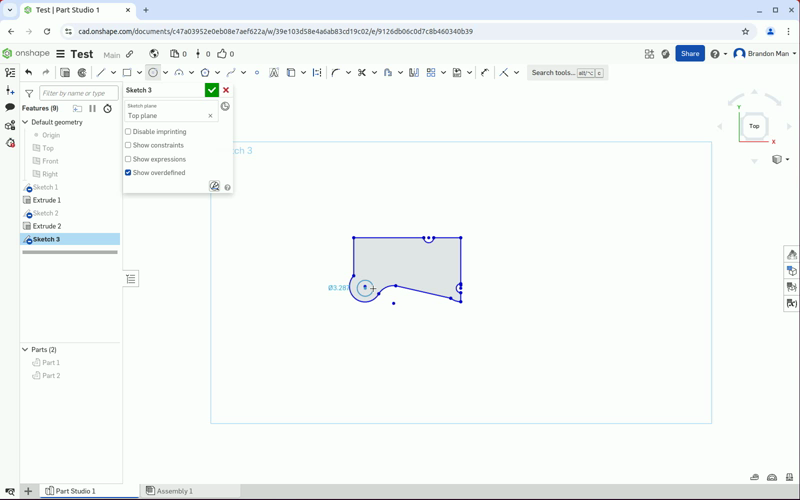
click(373, 288)
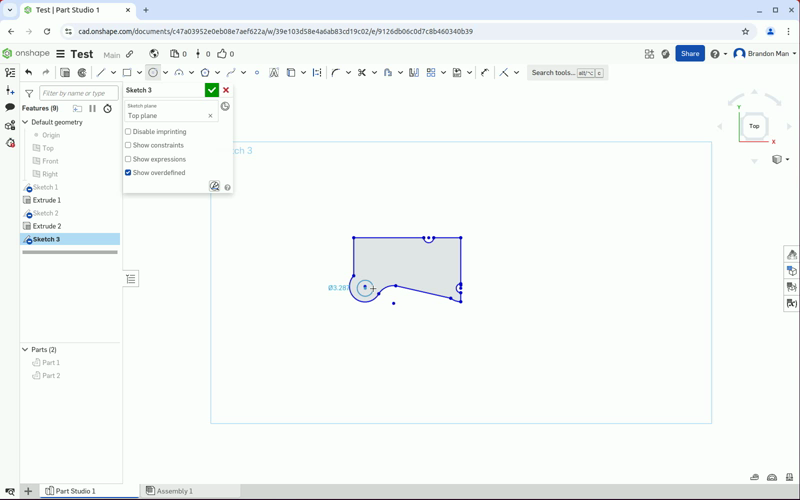
key(esc)
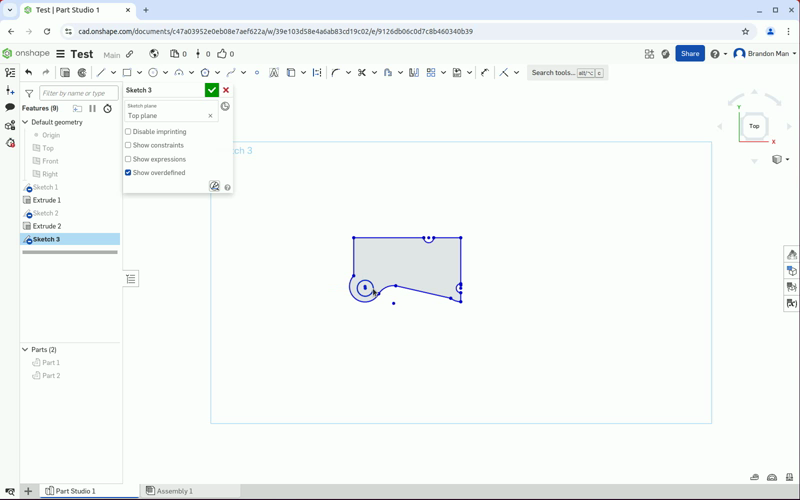
mouse_move(431, 269)
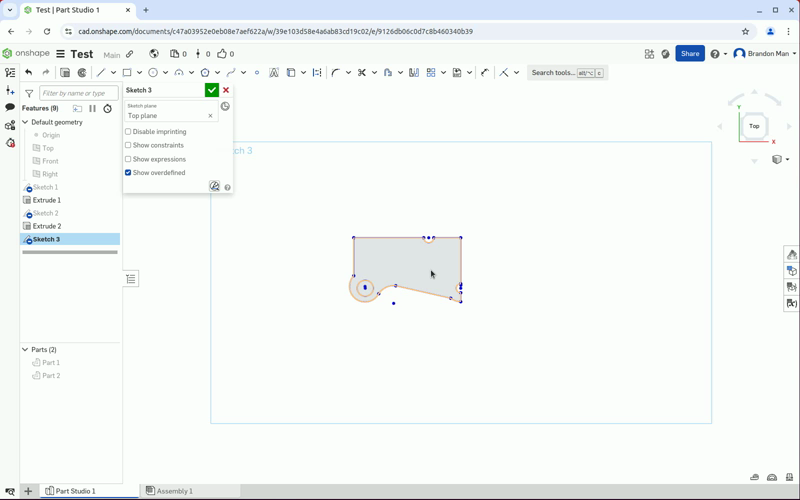
click(431, 269)
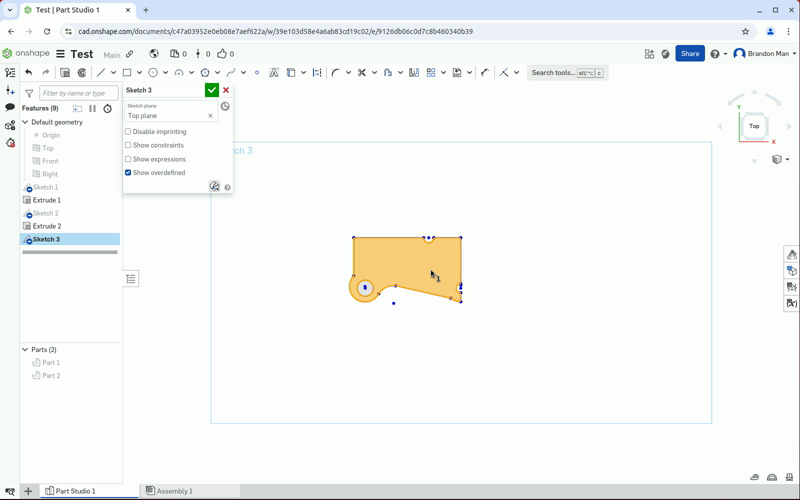
mouse_move(73, 352)
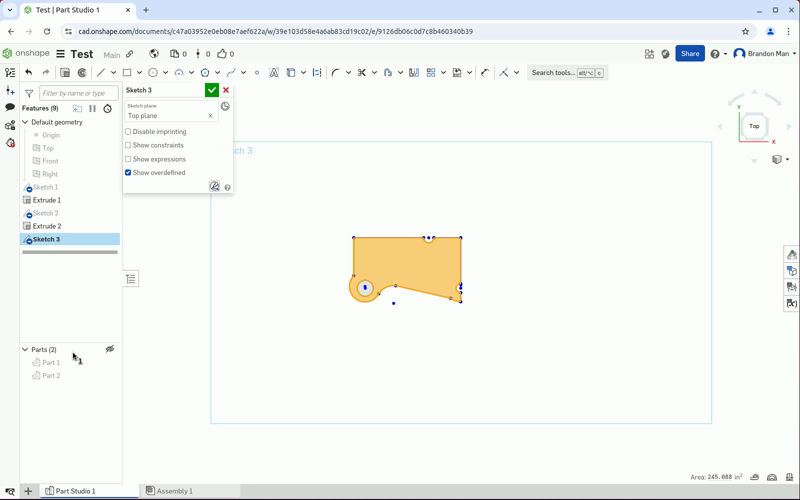
key(shift+y)
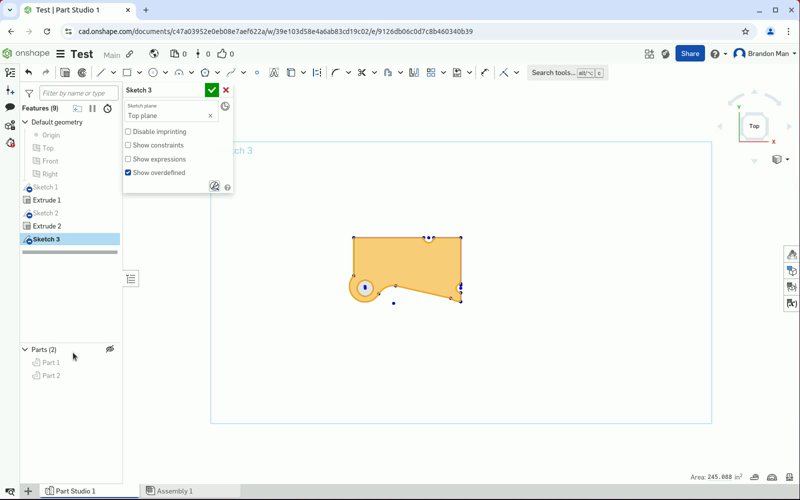
key(shift+e)
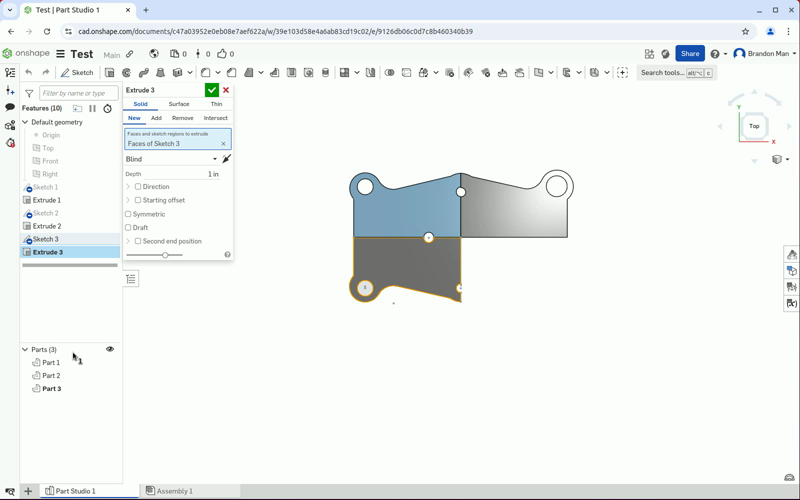
mouse_move(143, 106)
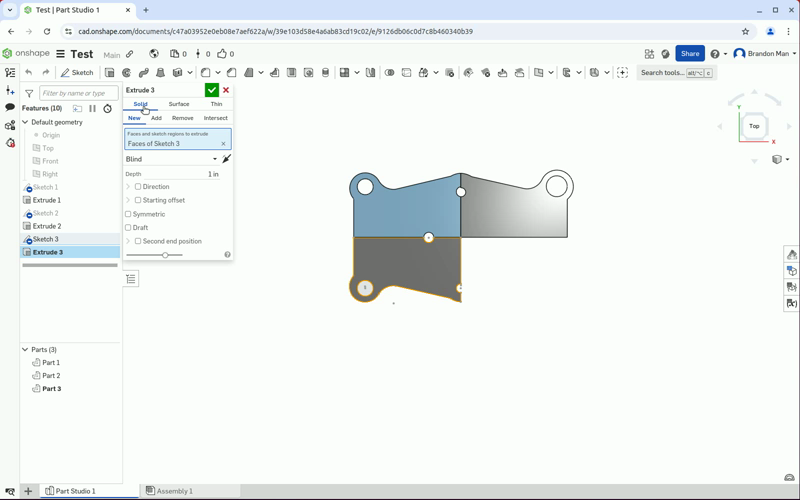
click(143, 106)
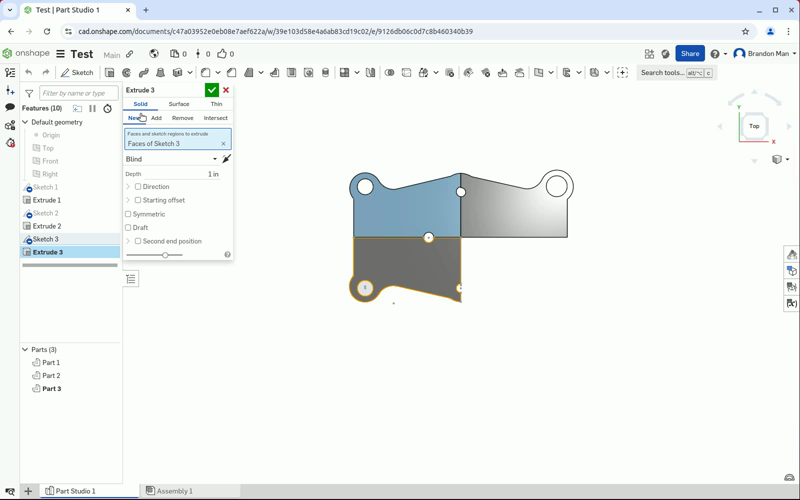
mouse_move(137, 120)
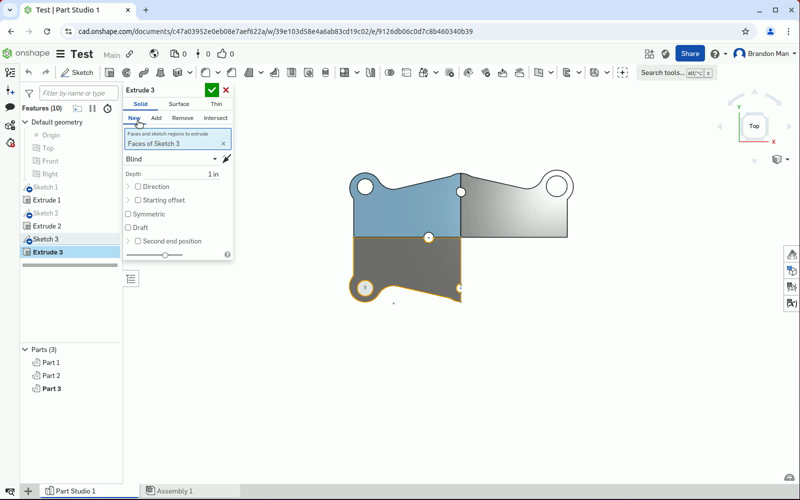
click(137, 120)
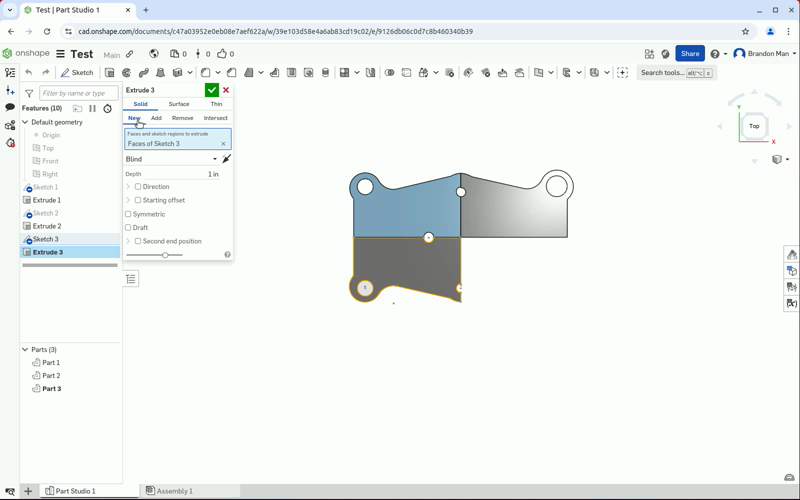
key(tab, 4)
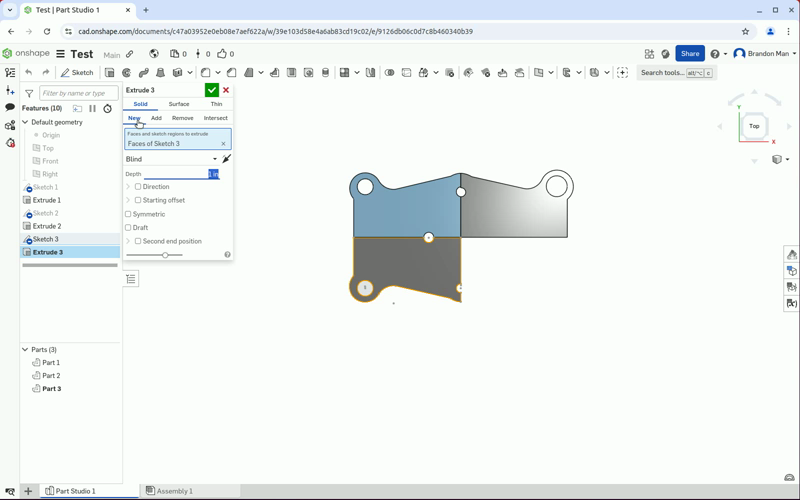
text(3.851)
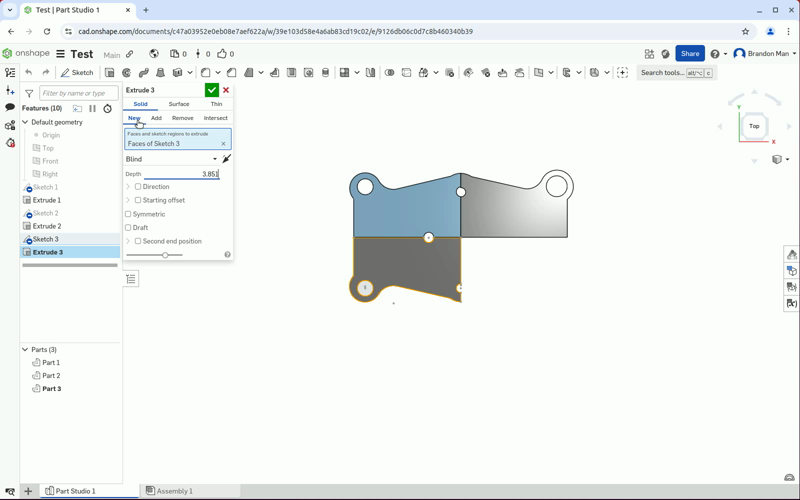
key(enter)
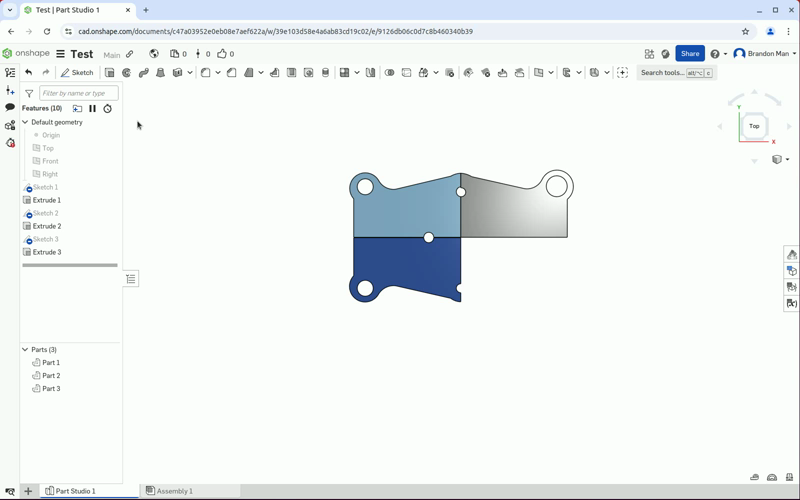
key(shift+h)
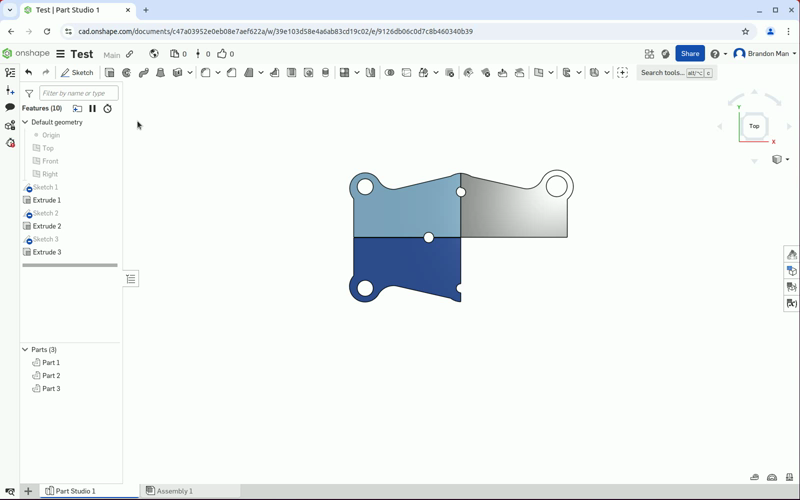
key(shift+h)
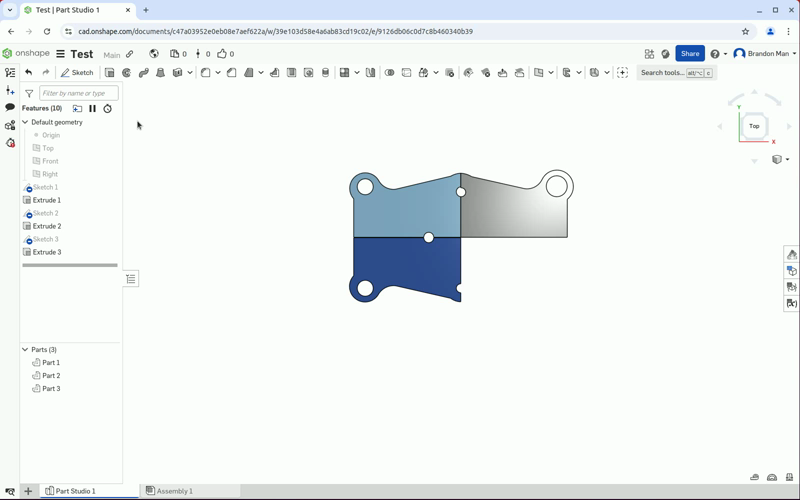
mouse_move(73, 189)
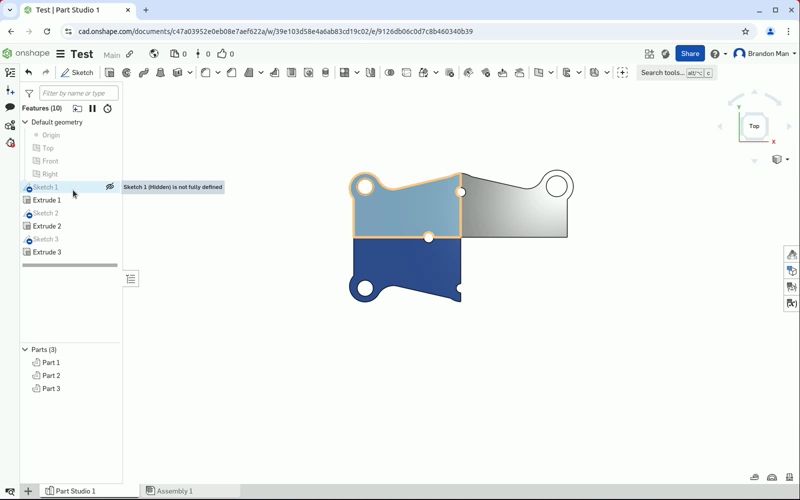
click(73, 189)
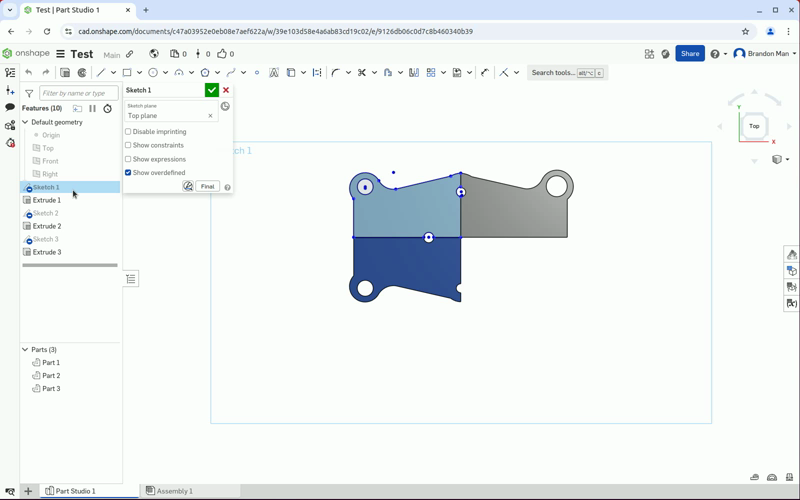
mouse_move(229, 92)
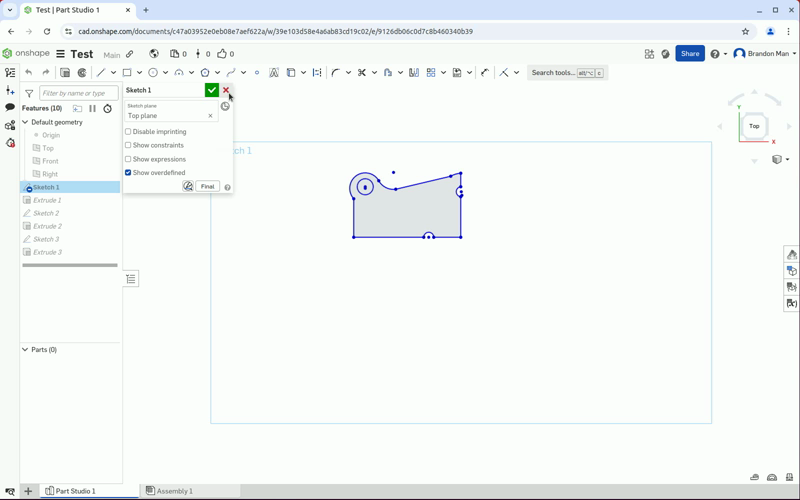
click(229, 92)
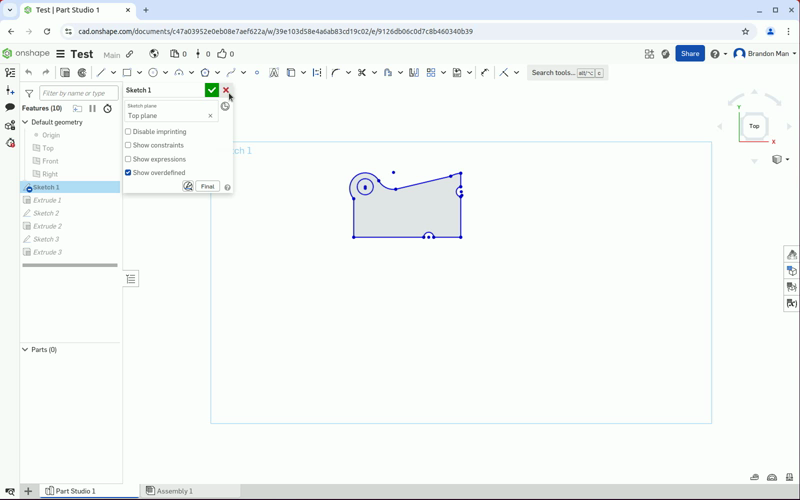
key(shift+s)
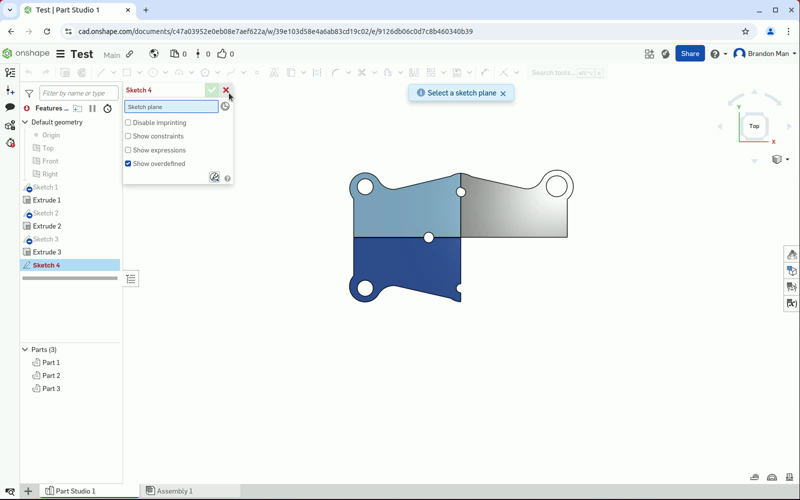
mouse_move(73, 150)
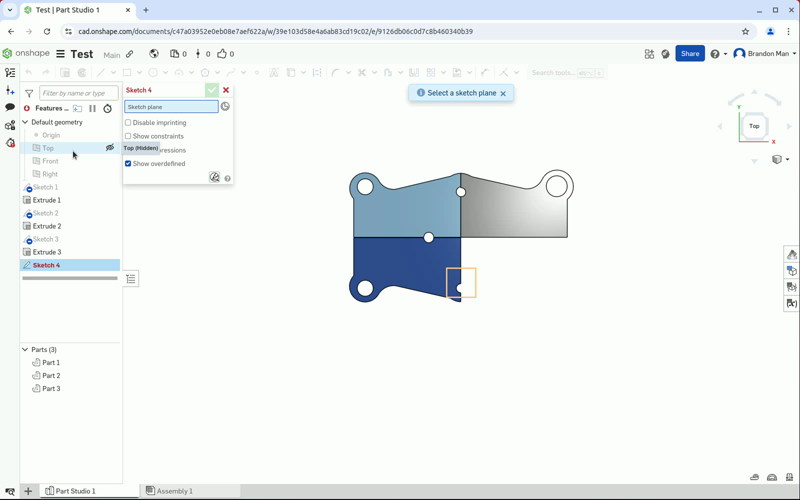
click(73, 150)
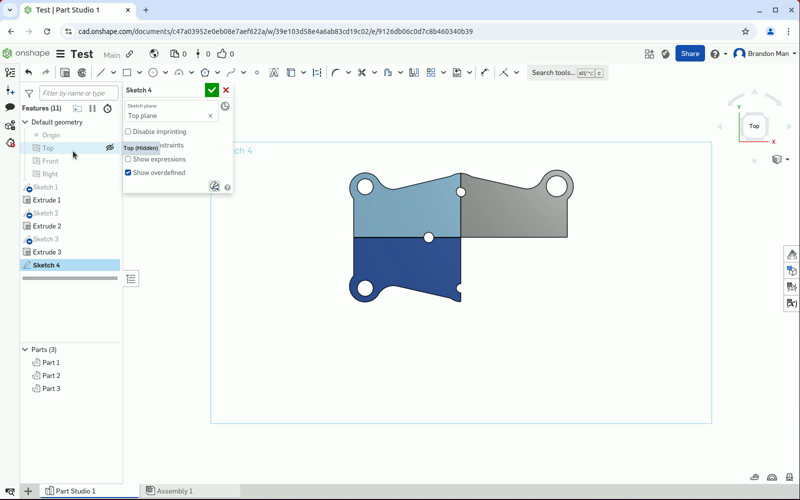
mouse_move(73, 352)
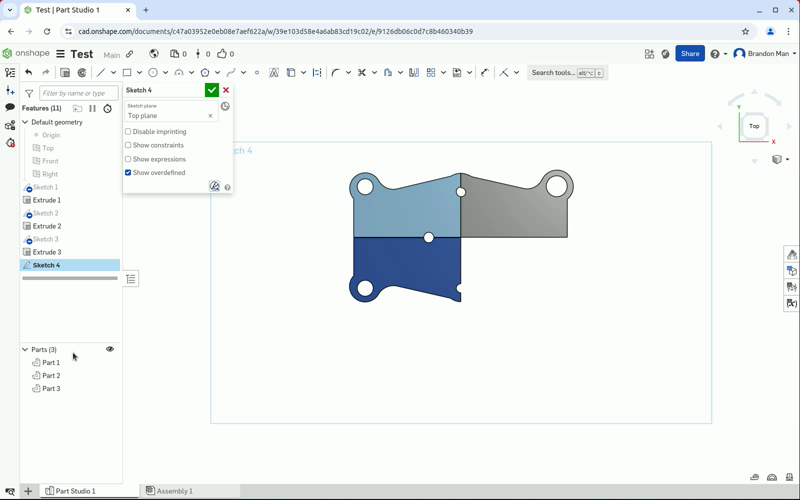
key(y)
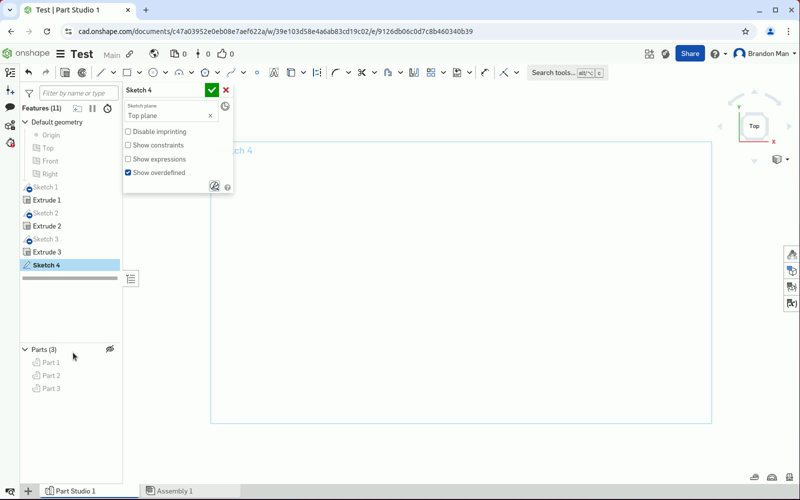
key(a)
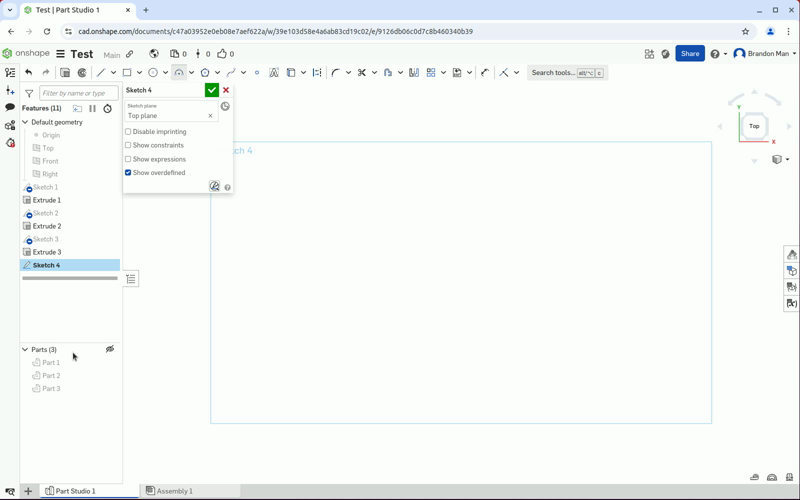
key_down(shift)
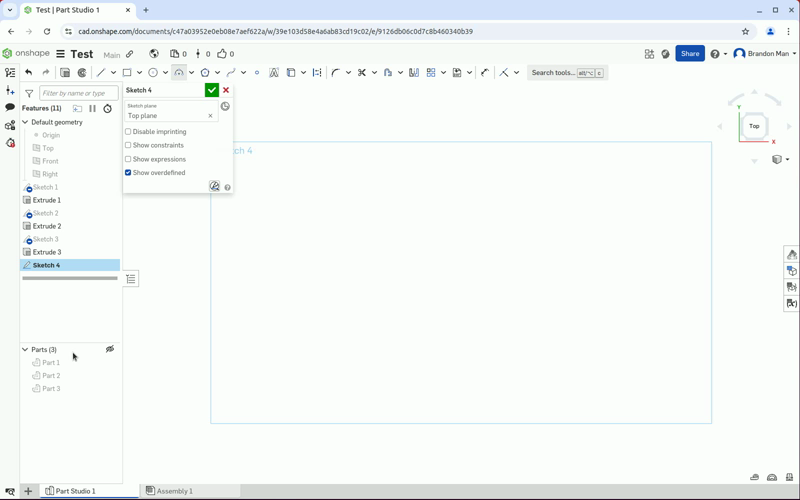
mouse_move(460, 301)
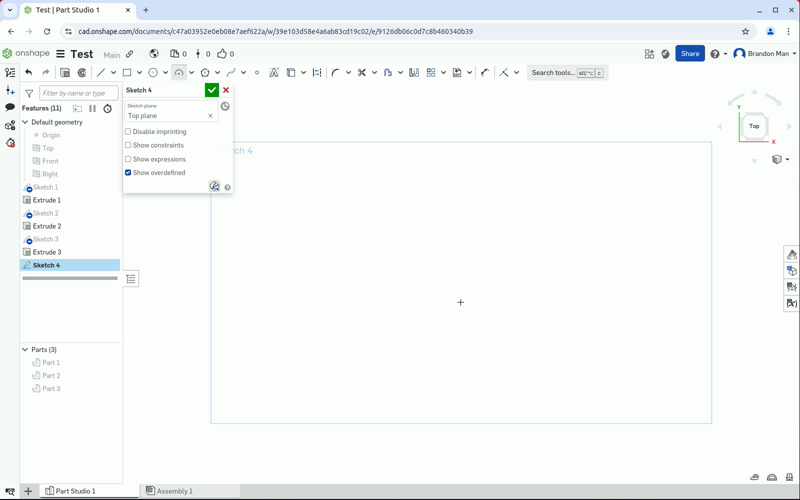
click(460, 301)
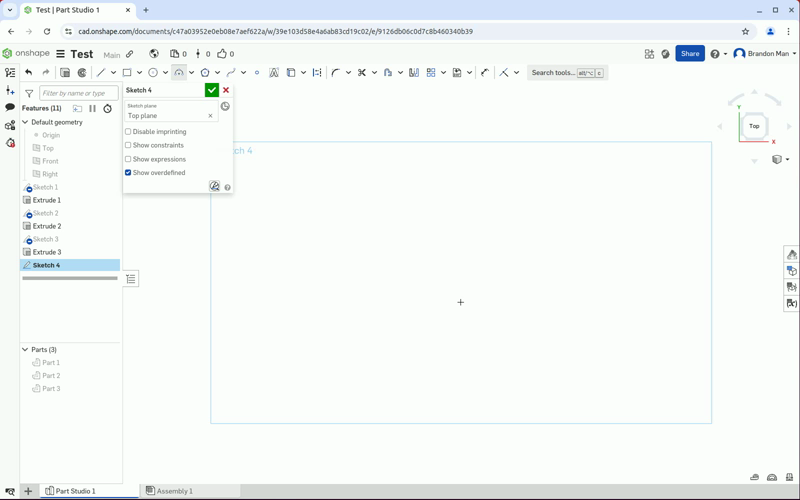
key_up(shift)
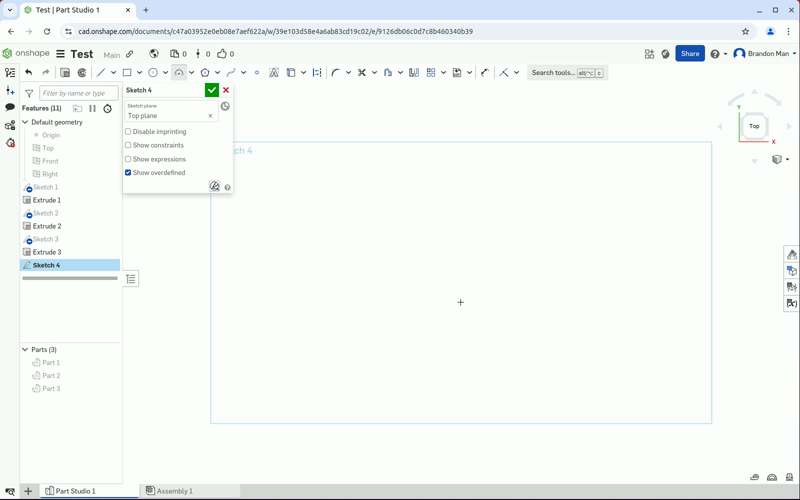
key_down(shift)
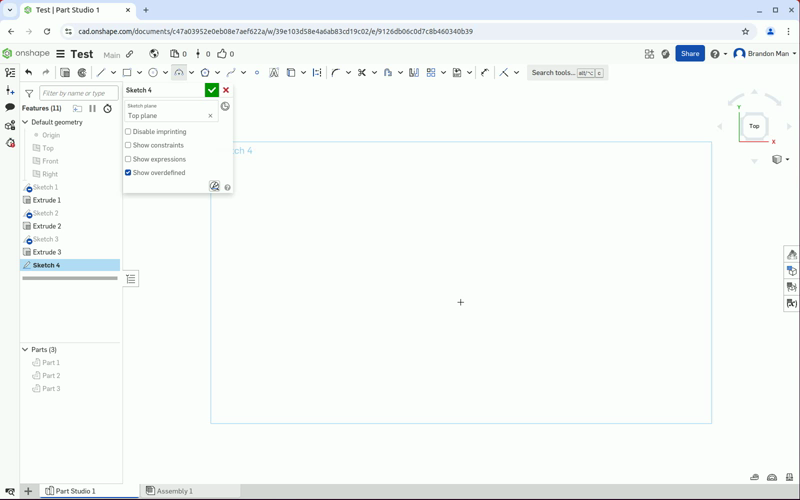
mouse_move(471, 298)
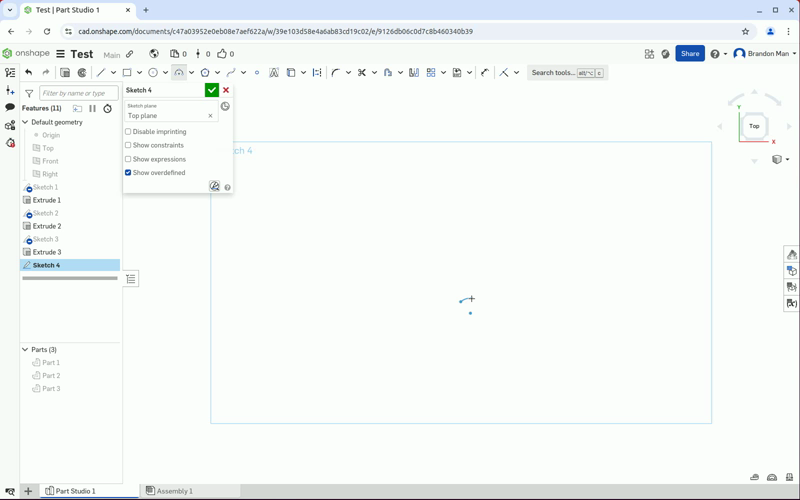
click(471, 298)
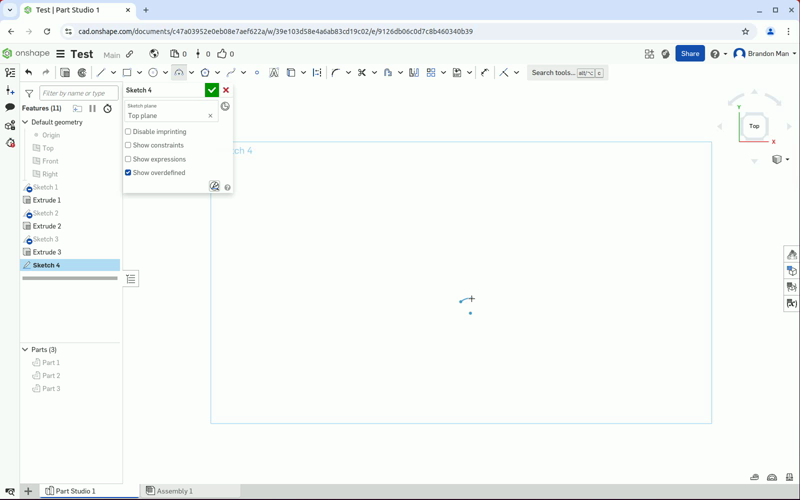
mouse_move(466, 300)
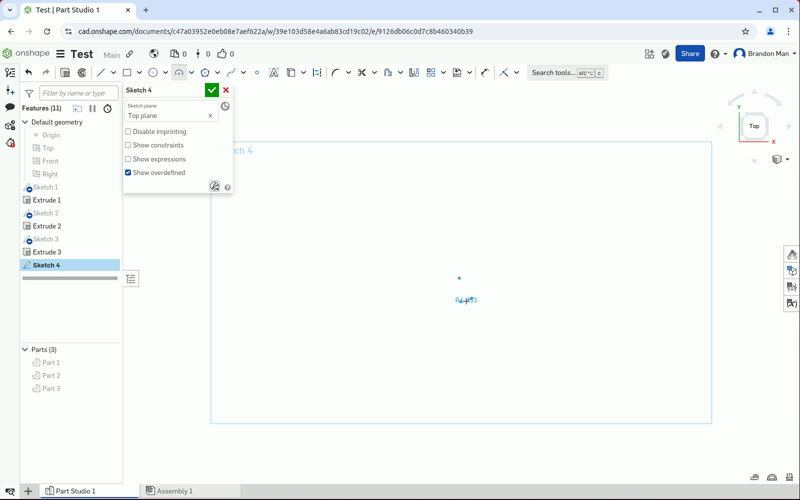
click(466, 300)
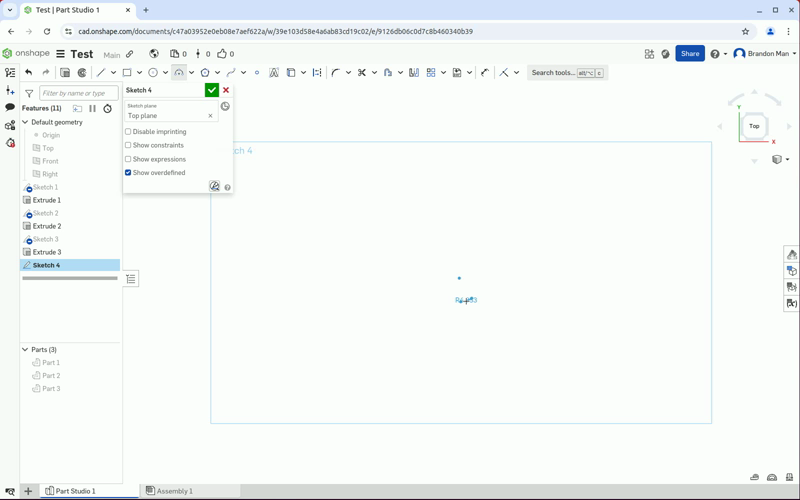
key_up(shift)
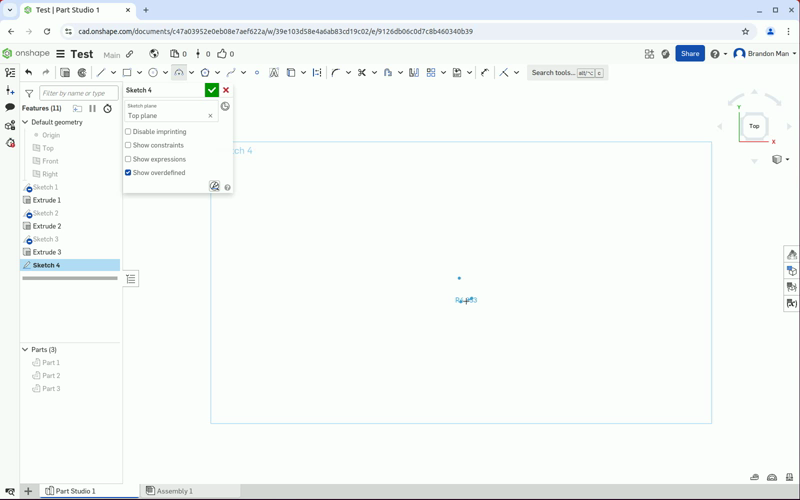
key(esc)
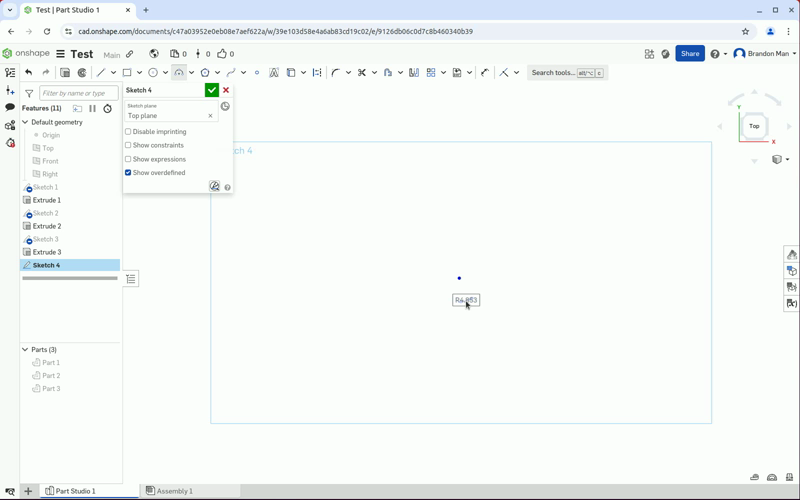
key(l)
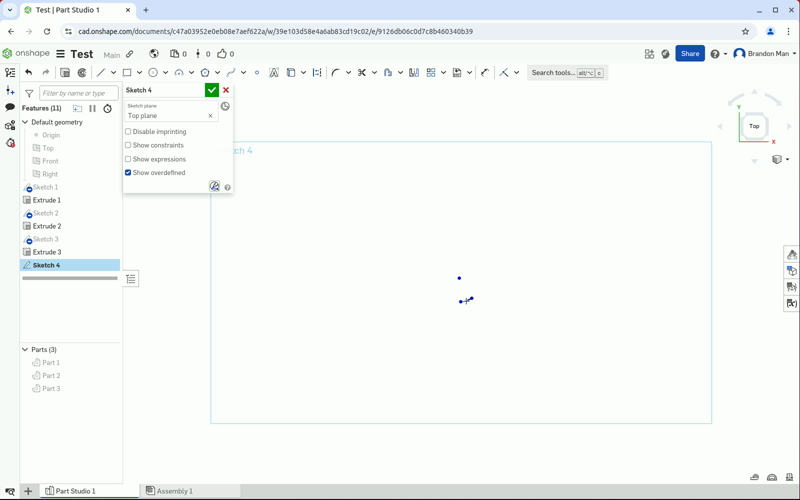
mouse_move(471, 298)
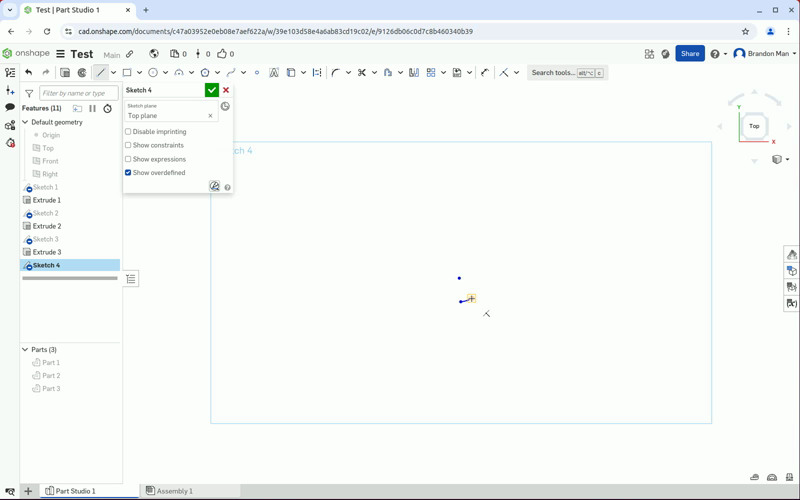
click(471, 298)
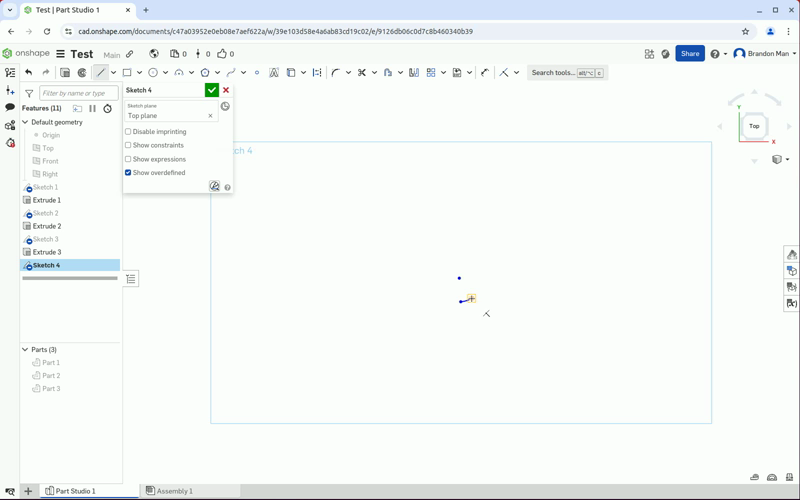
key_down(shift)
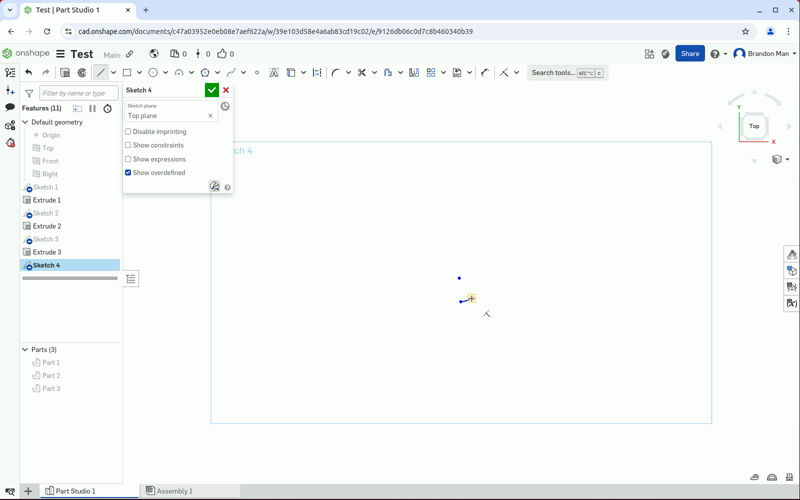
mouse_move(501, 298)
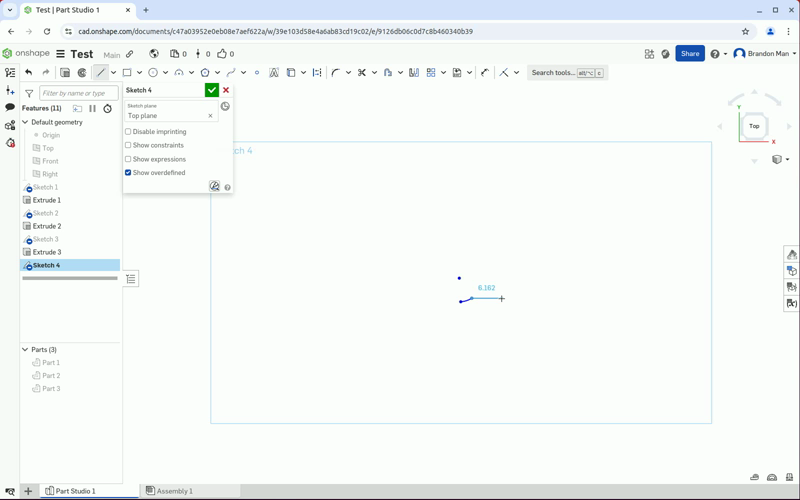
mouse_move(524, 286)
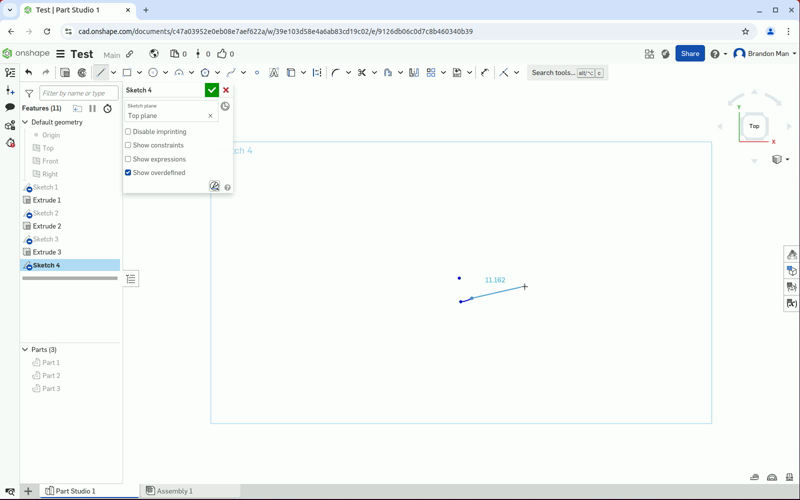
click(524, 286)
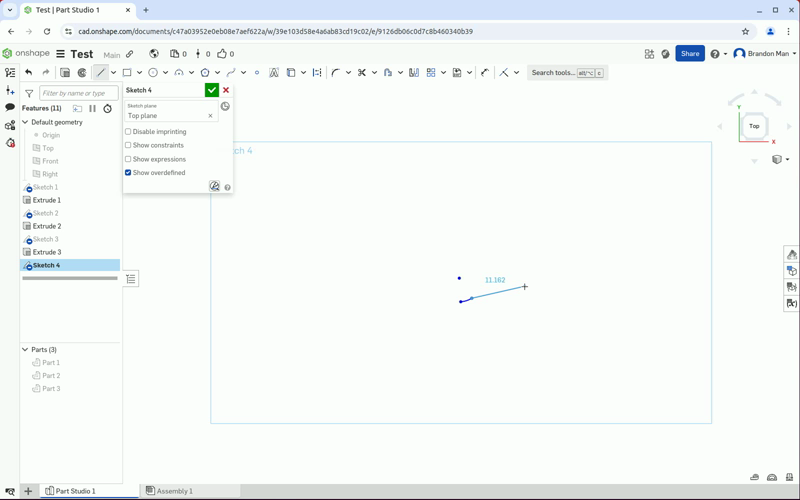
key_up(shift)
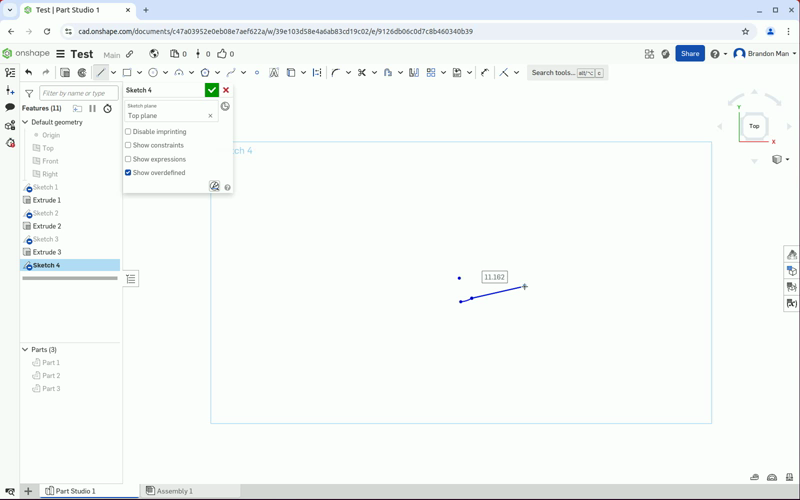
key(esc)
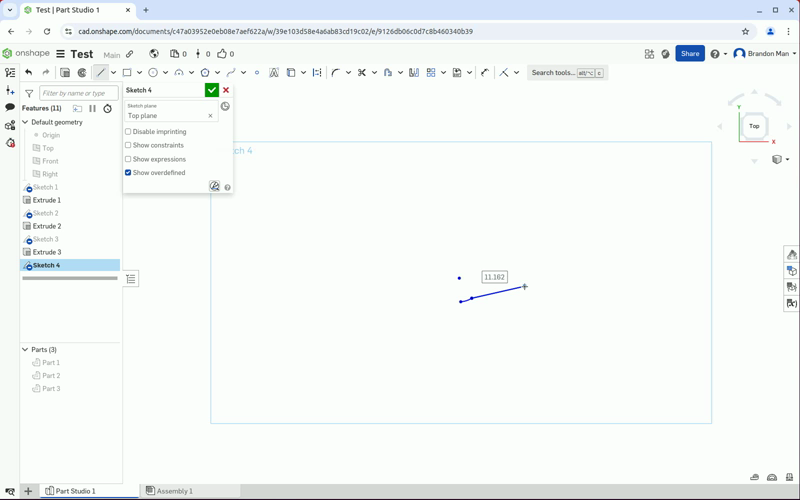
key(a)
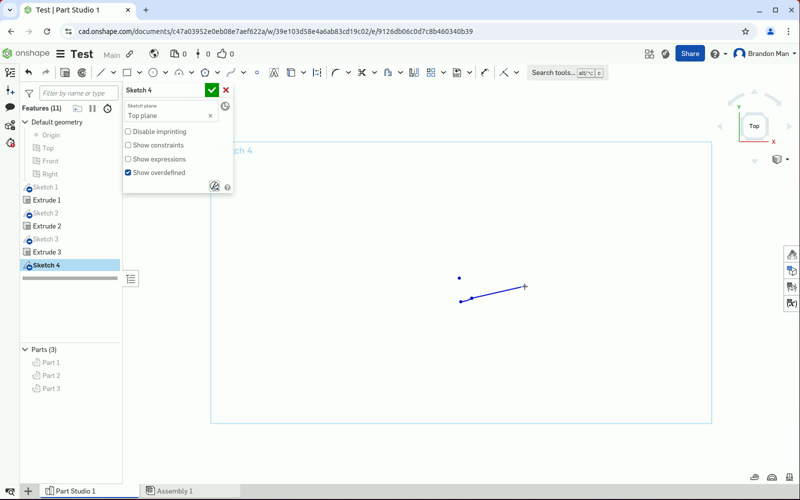
mouse_move(524, 286)
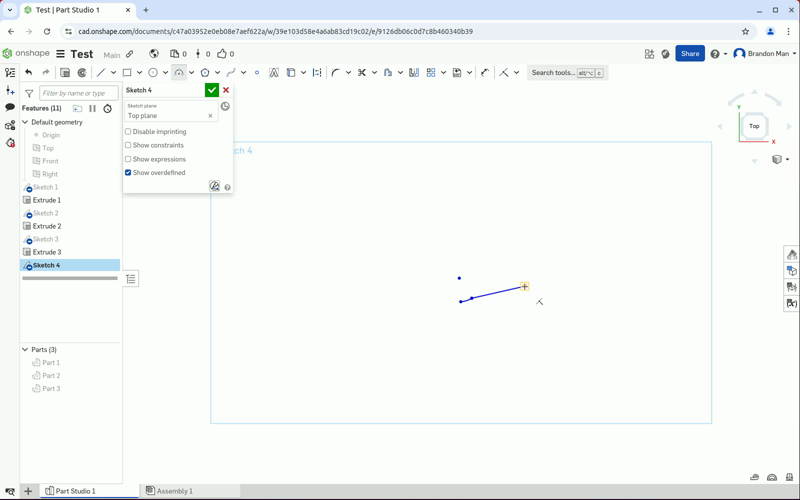
click(524, 286)
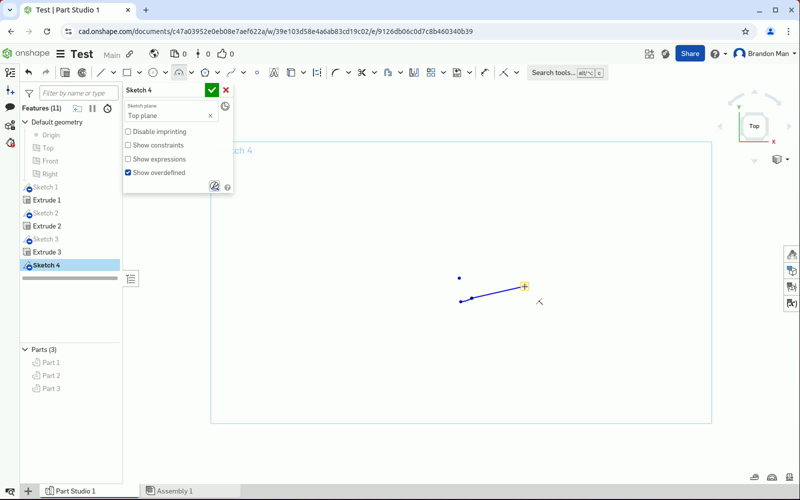
key_down(shift)
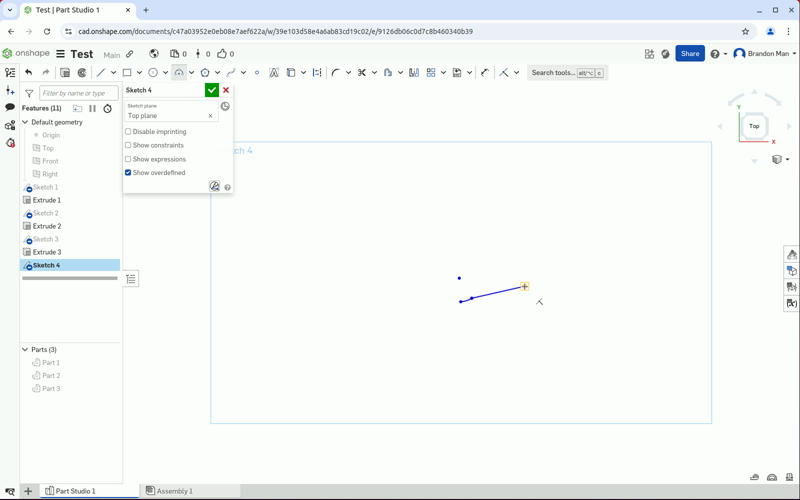
mouse_move(542, 295)
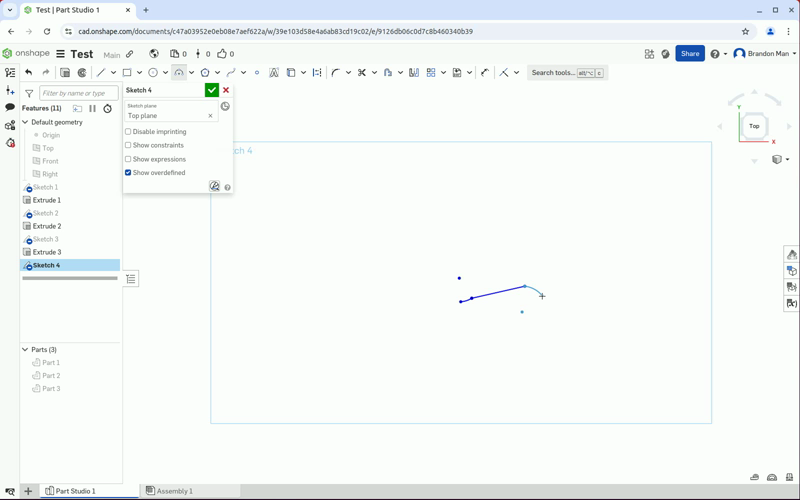
click(542, 295)
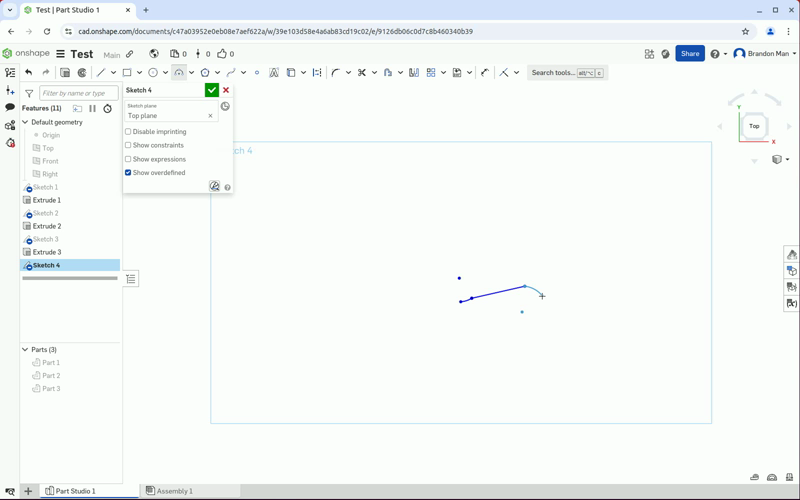
mouse_move(535, 288)
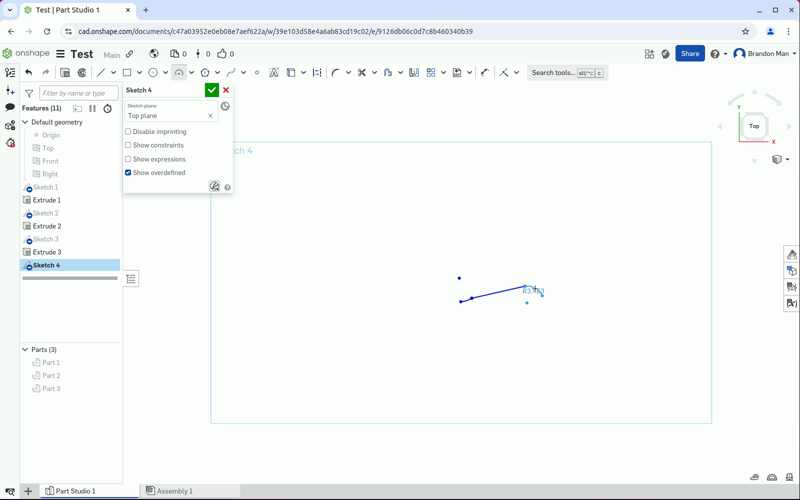
click(535, 288)
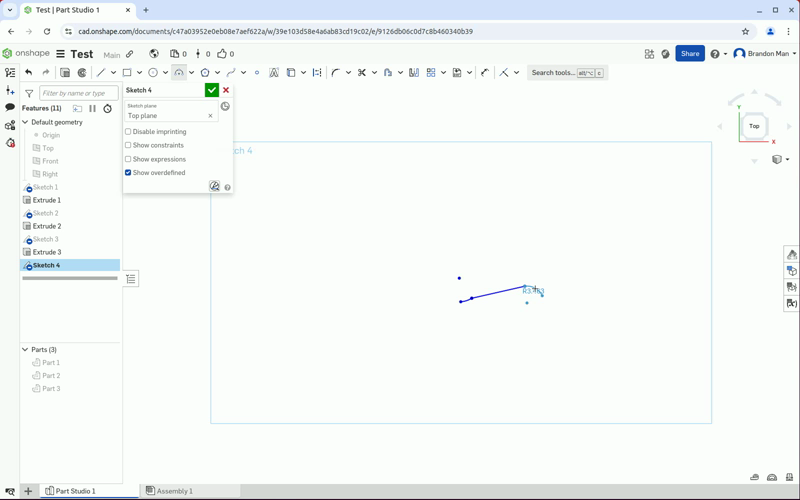
key_up(shift)
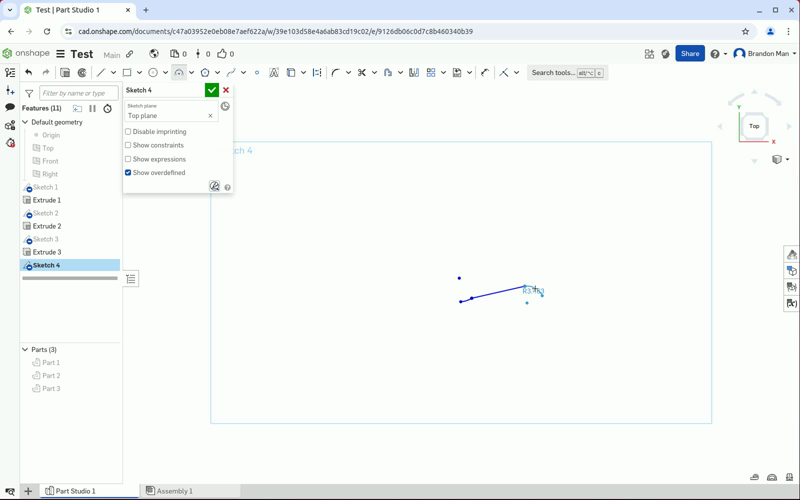
mouse_move(542, 295)
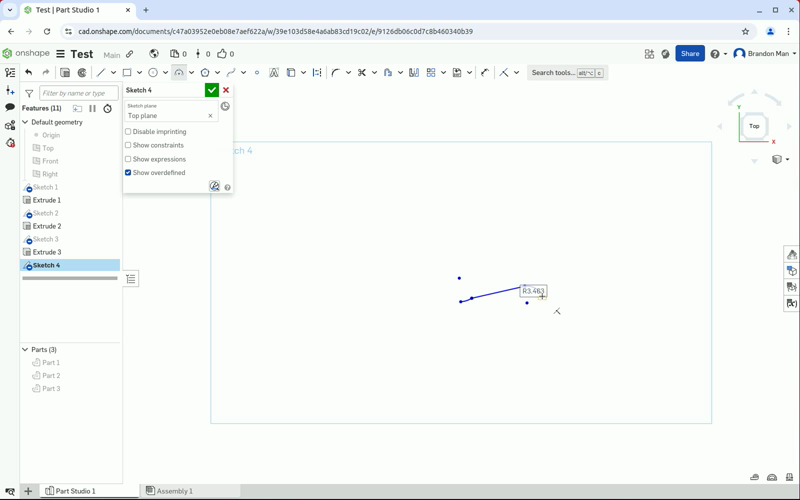
click(542, 295)
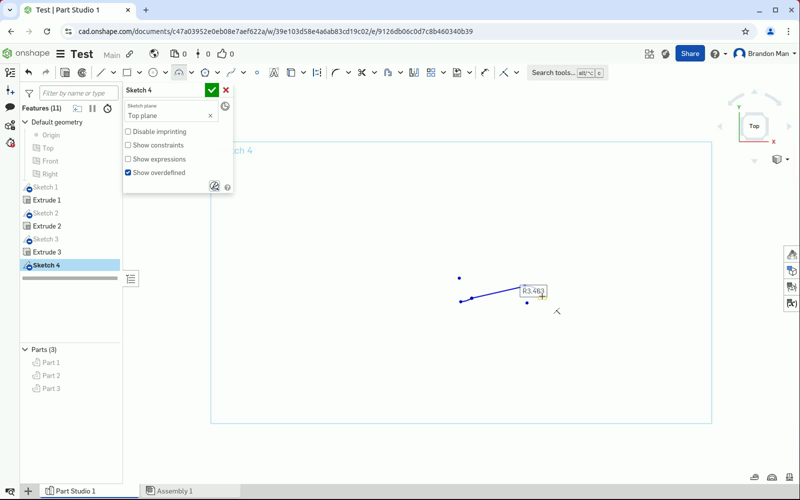
key_down(shift)
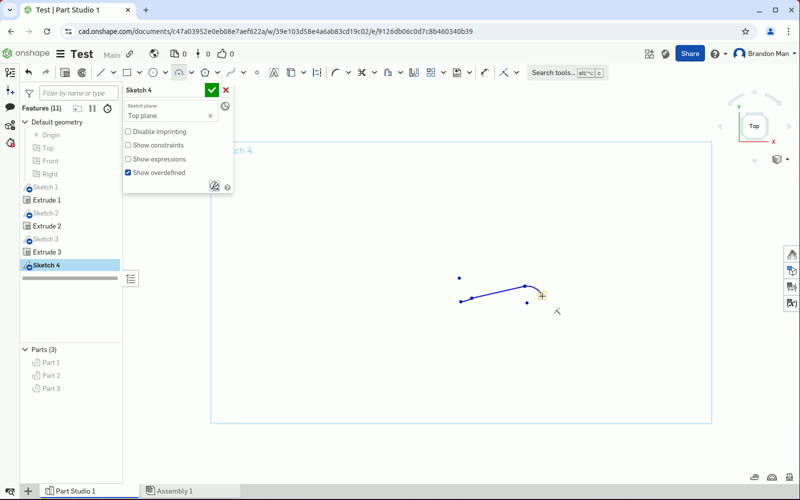
mouse_move(567, 275)
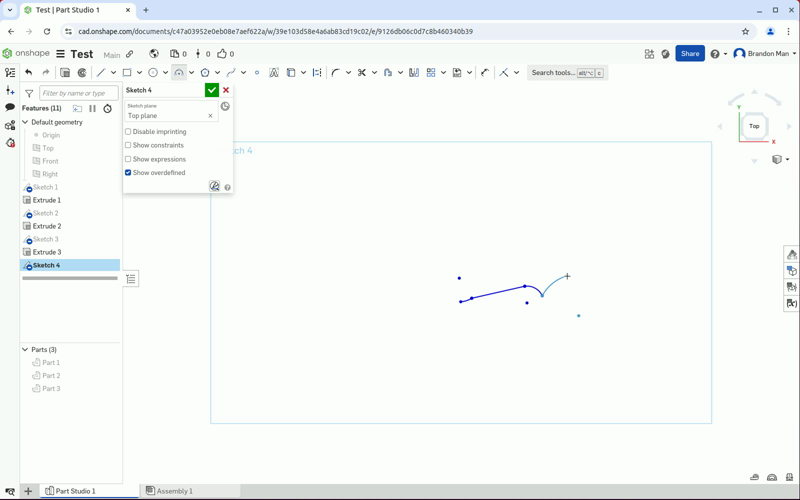
click(567, 275)
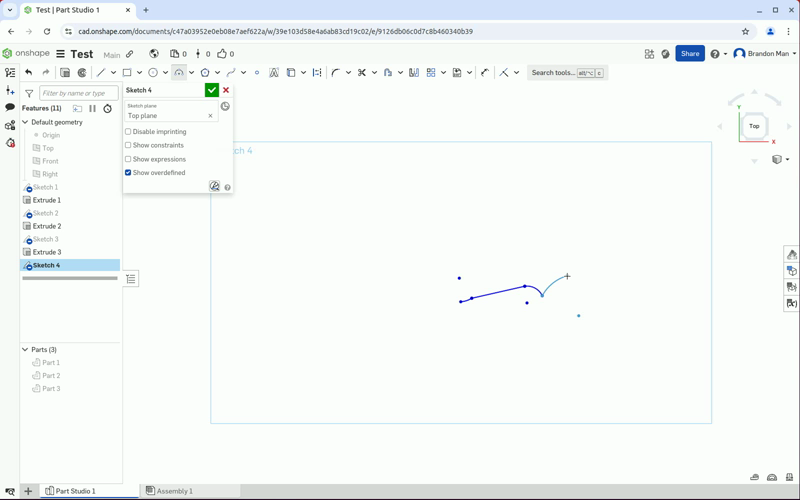
mouse_move(567, 300)
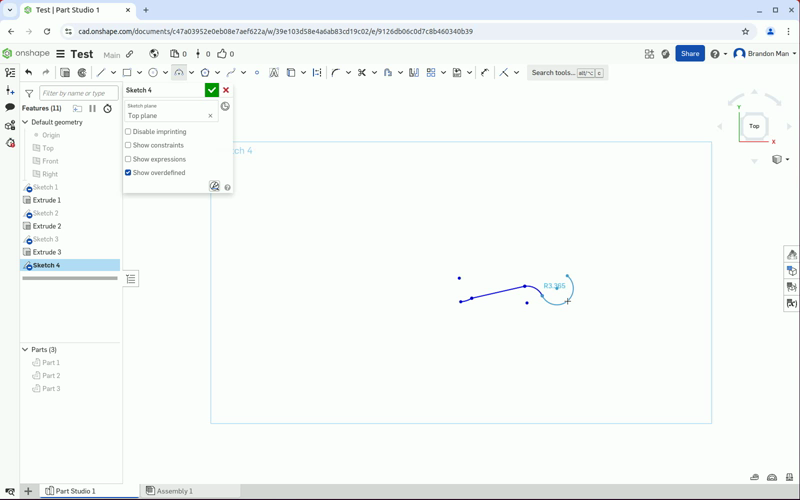
click(567, 300)
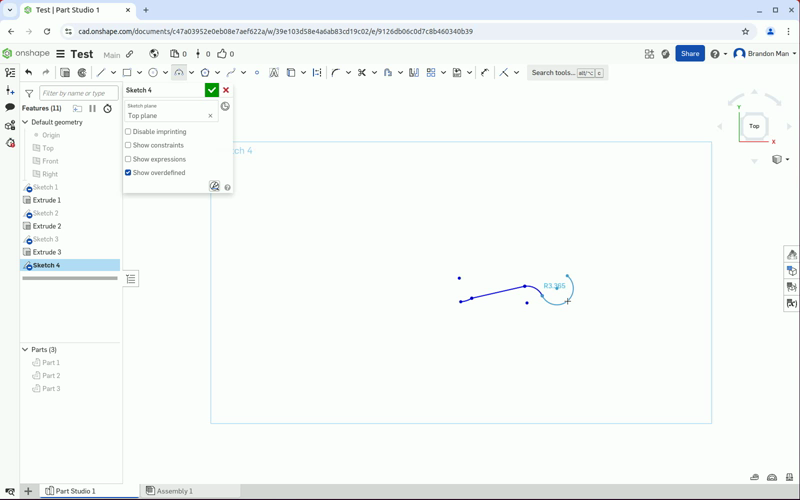
key_up(shift)
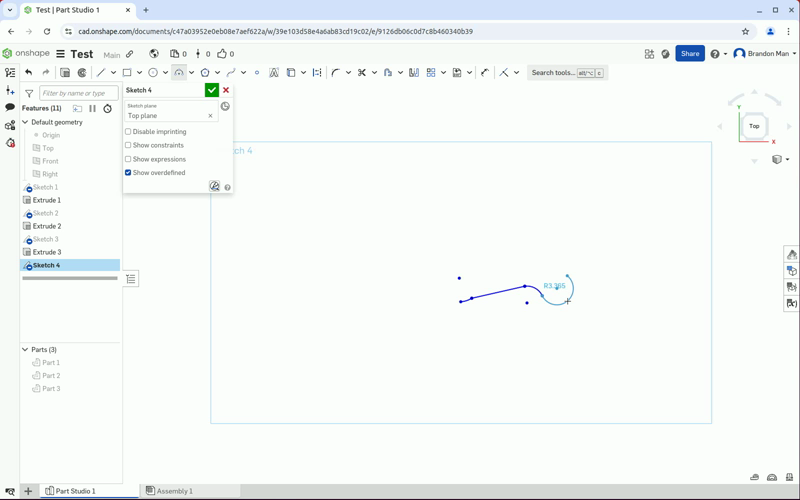
key(esc)
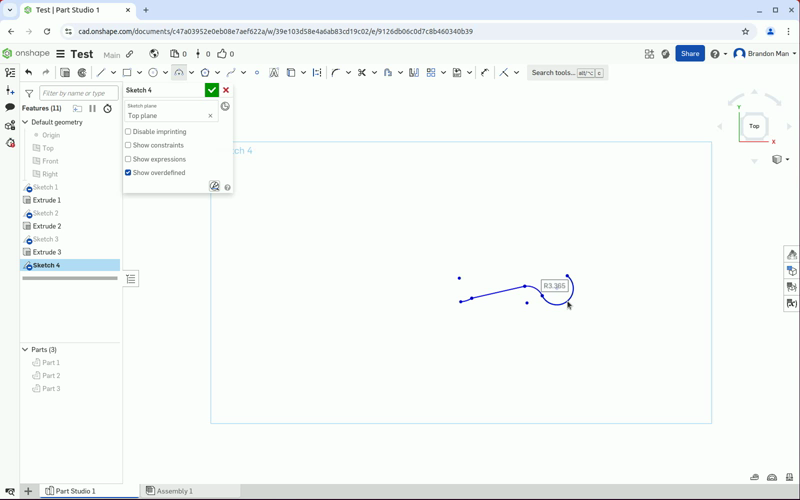
key(l)
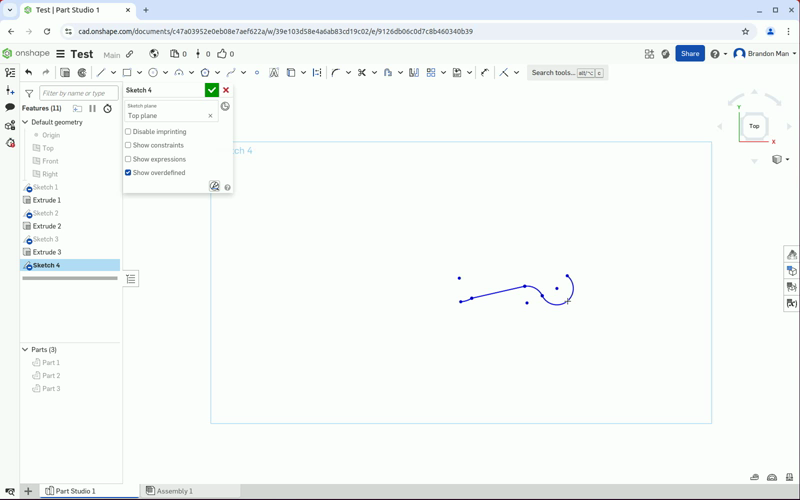
mouse_move(567, 275)
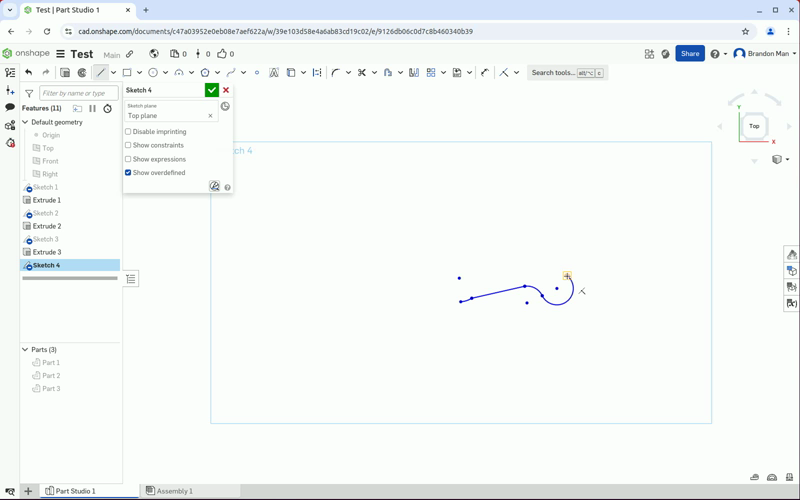
click(567, 275)
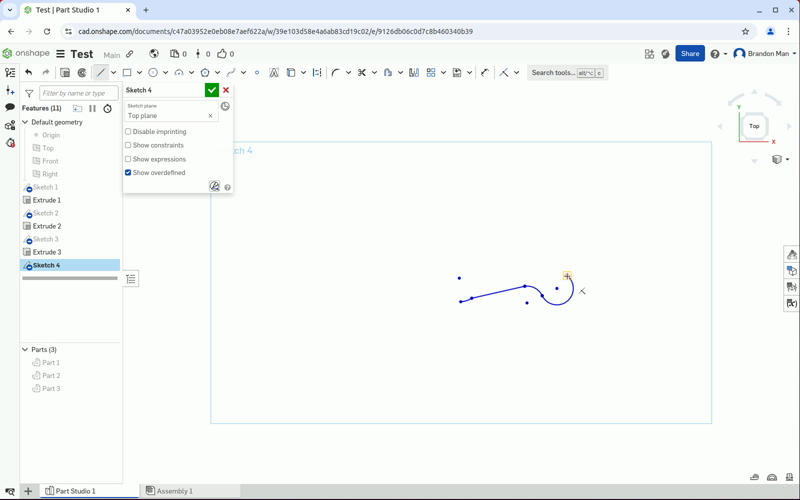
key_down(shift)
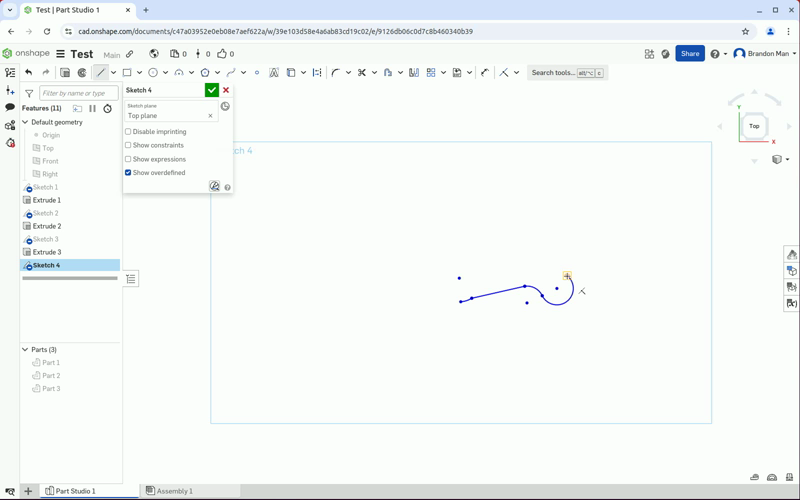
mouse_move(589, 275)
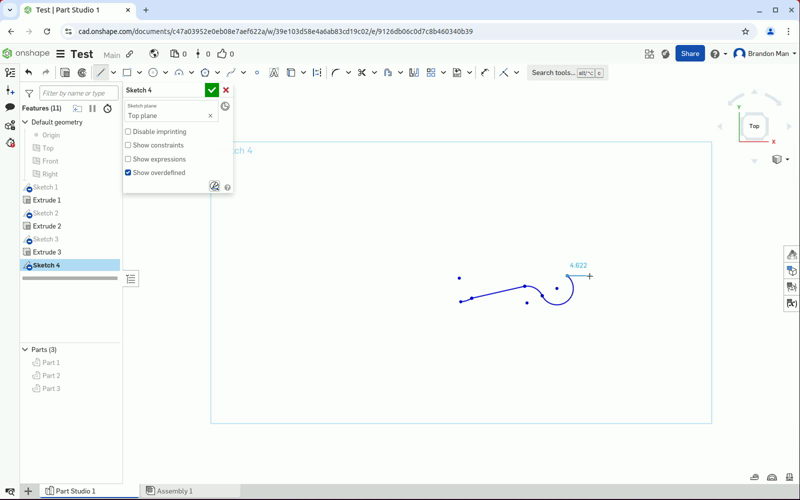
mouse_move(567, 237)
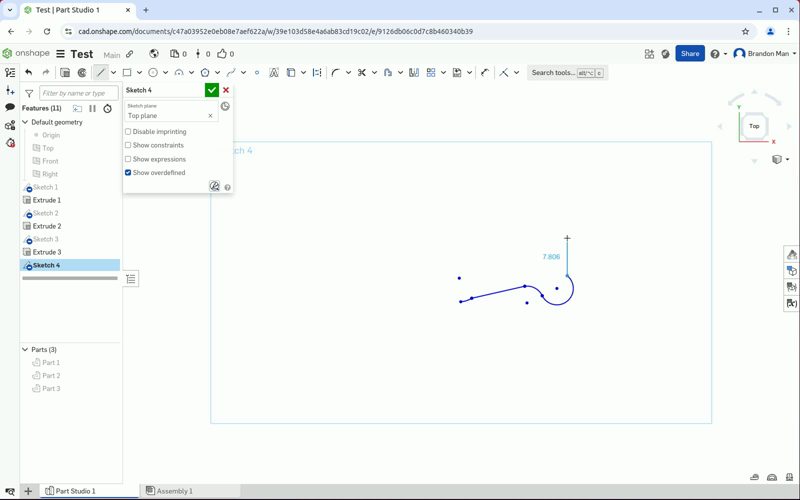
click(567, 237)
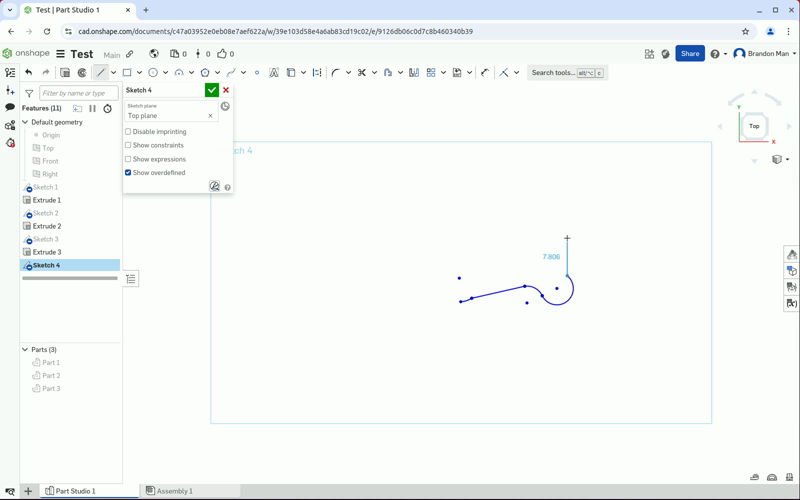
key_up(shift)
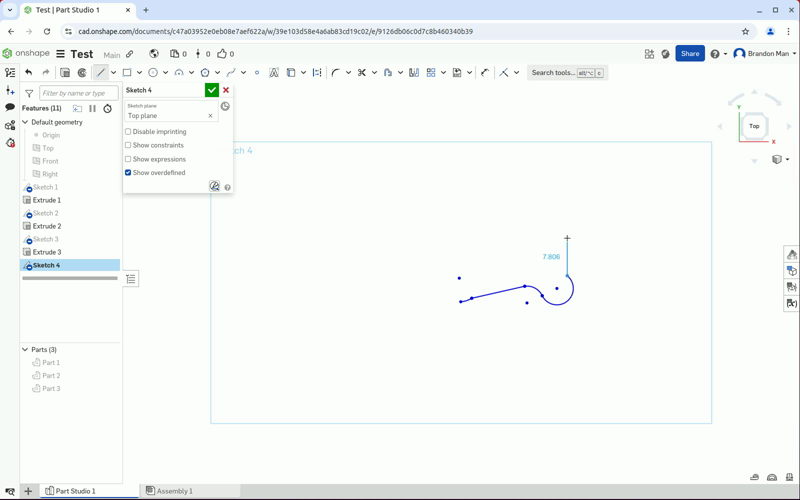
key_down(shift)
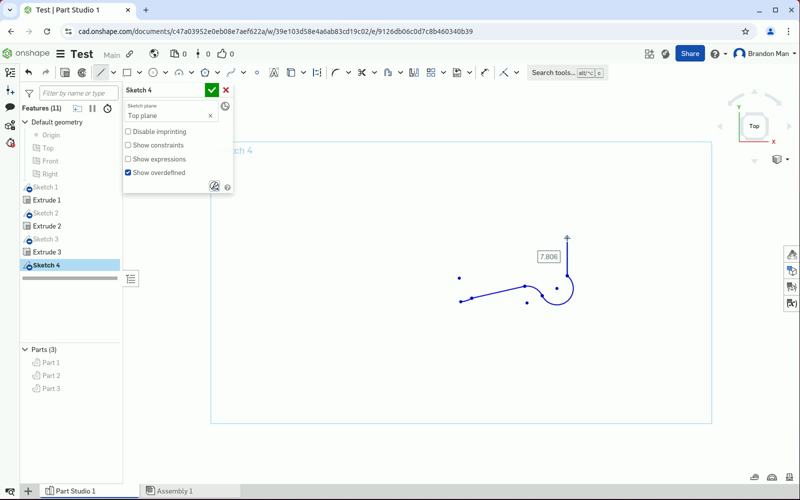
mouse_move(460, 237)
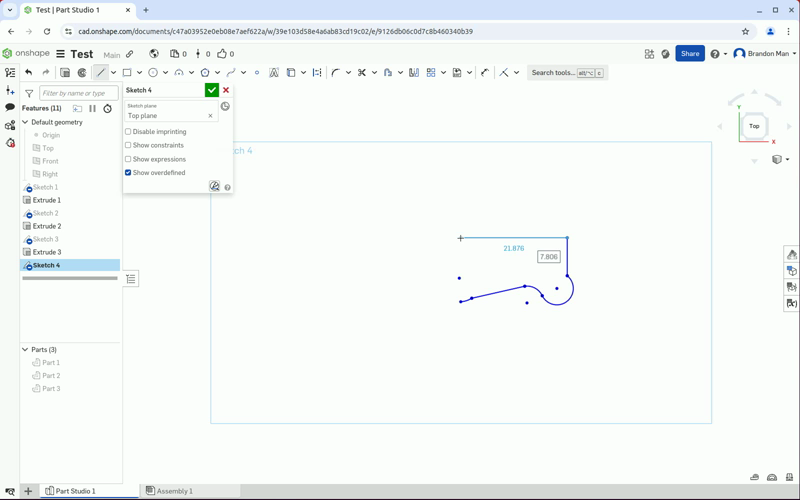
click(460, 237)
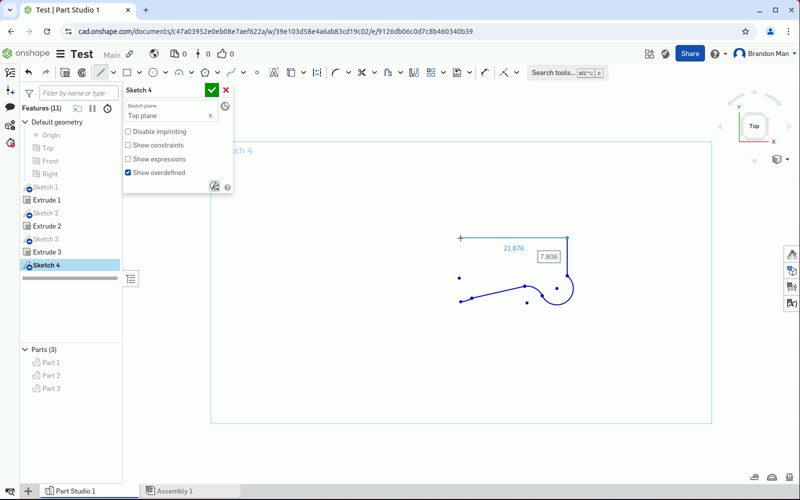
key_up(shift)
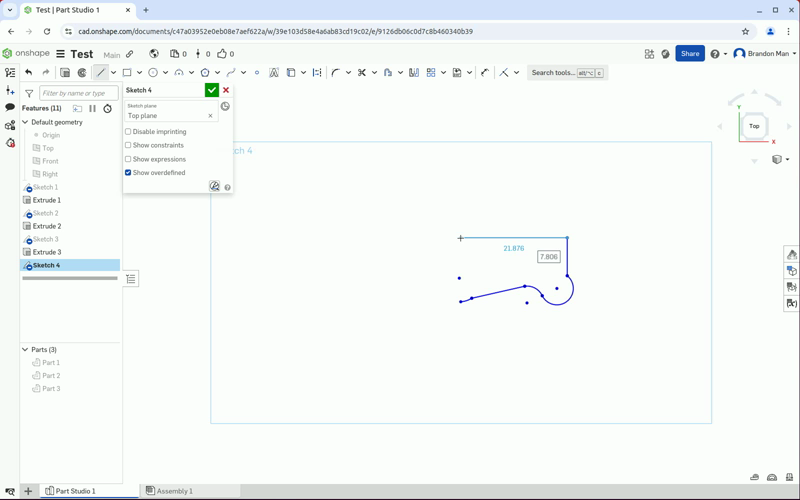
key_down(shift)
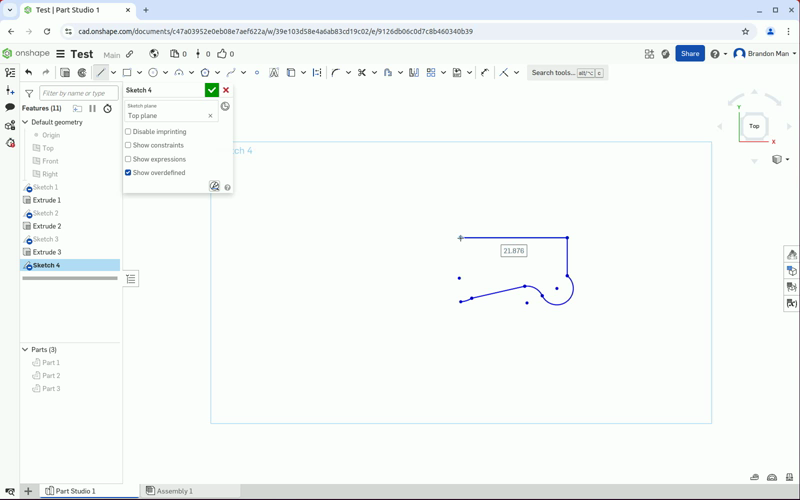
mouse_move(490, 237)
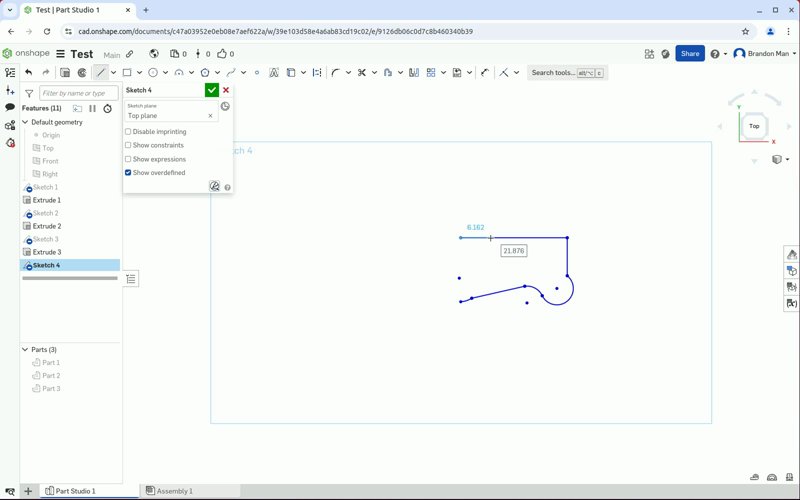
mouse_move(460, 283)
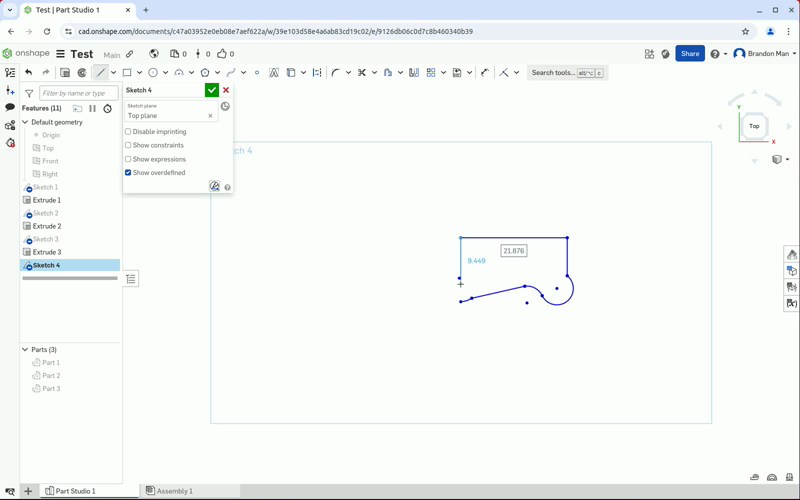
scroll(6)
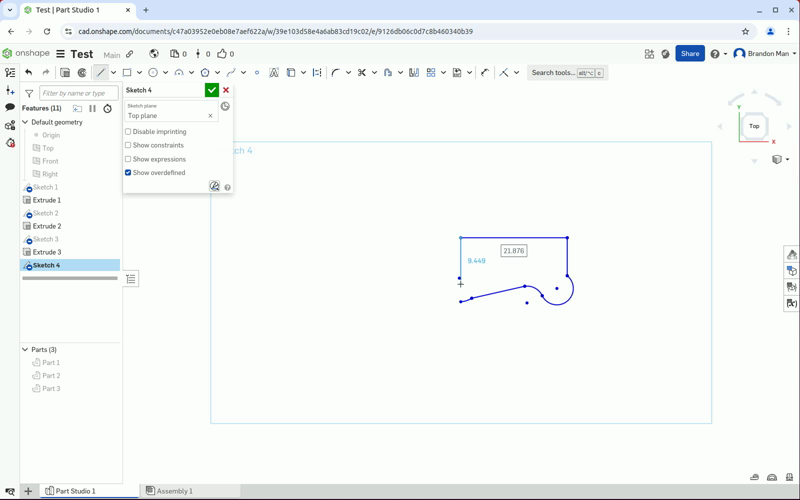
scroll(6)
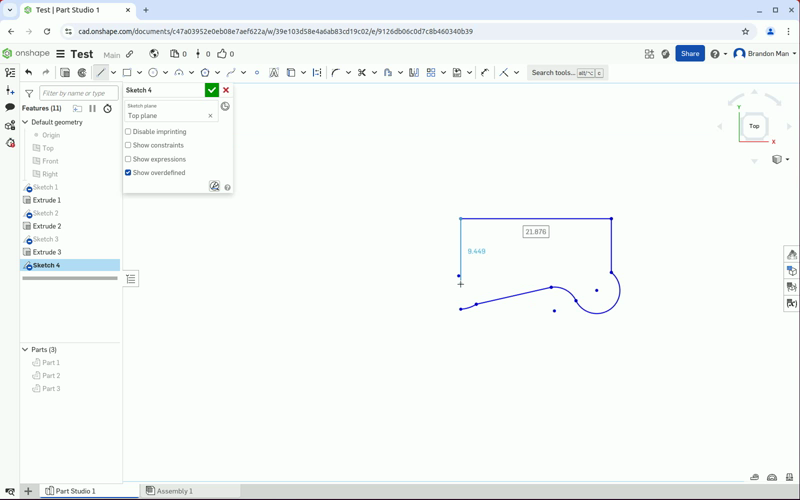
scroll(6)
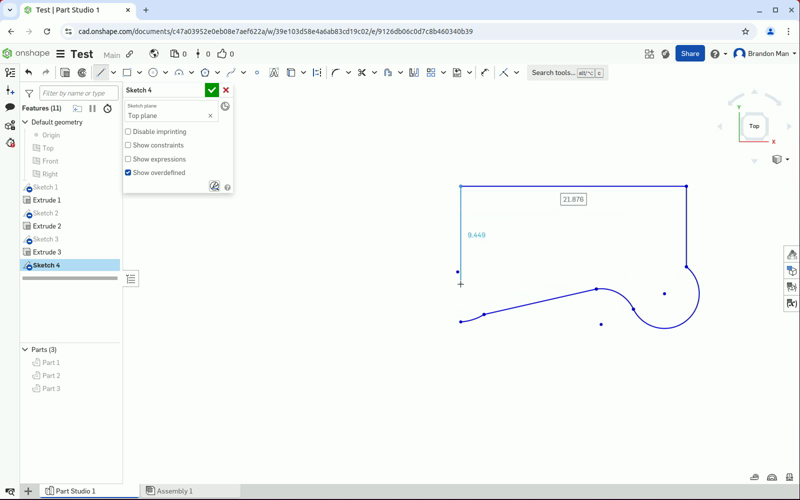
scroll(6)
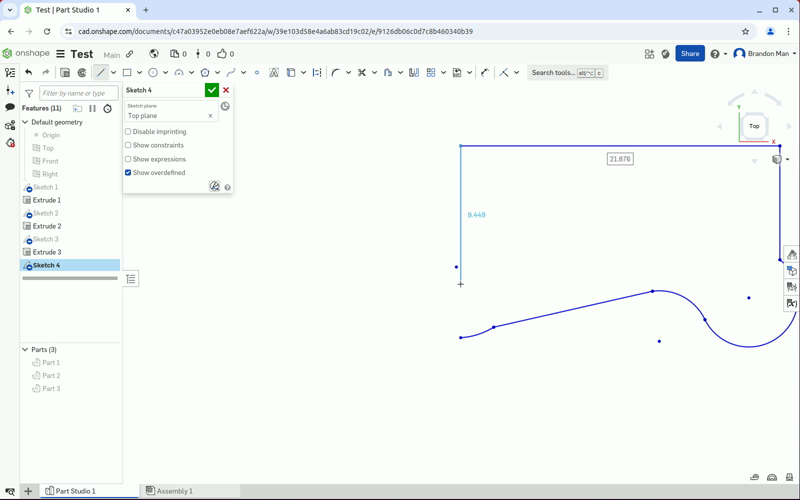
scroll(6)
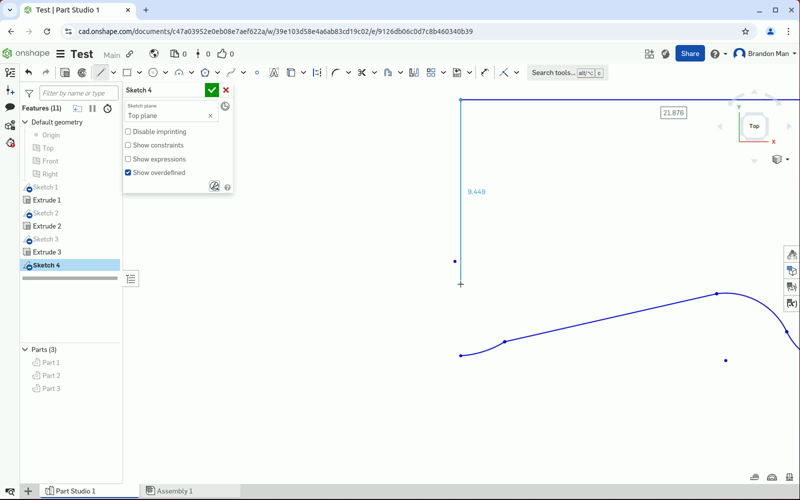
scroll(6)
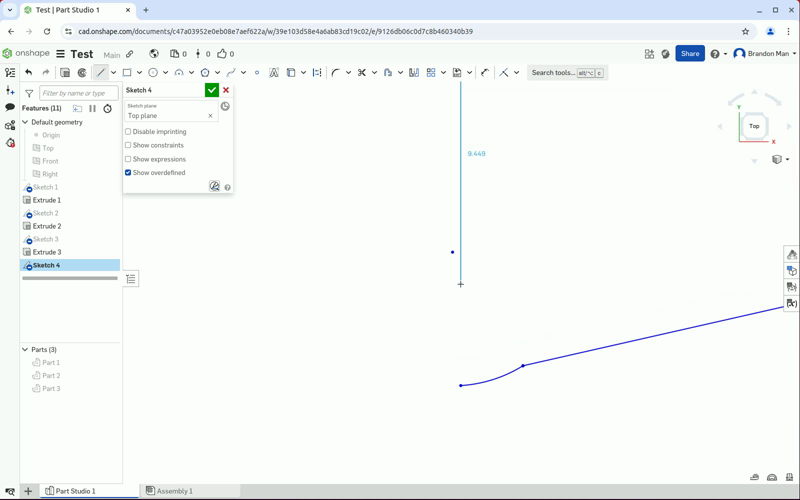
scroll(6)
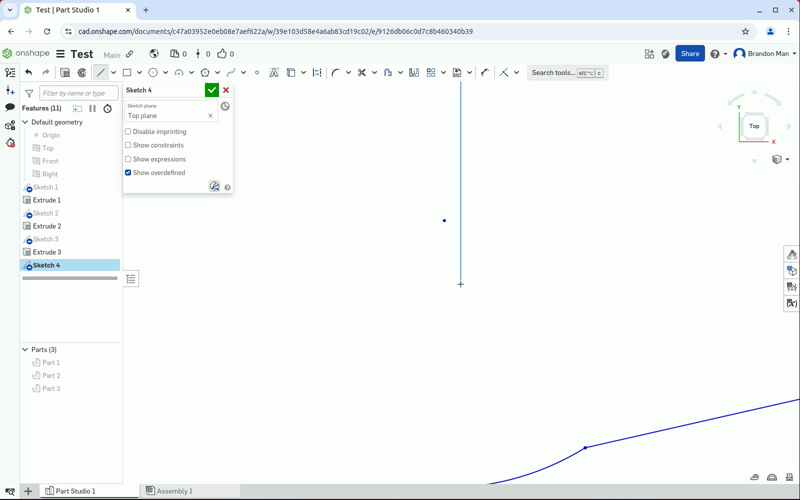
click(460, 283)
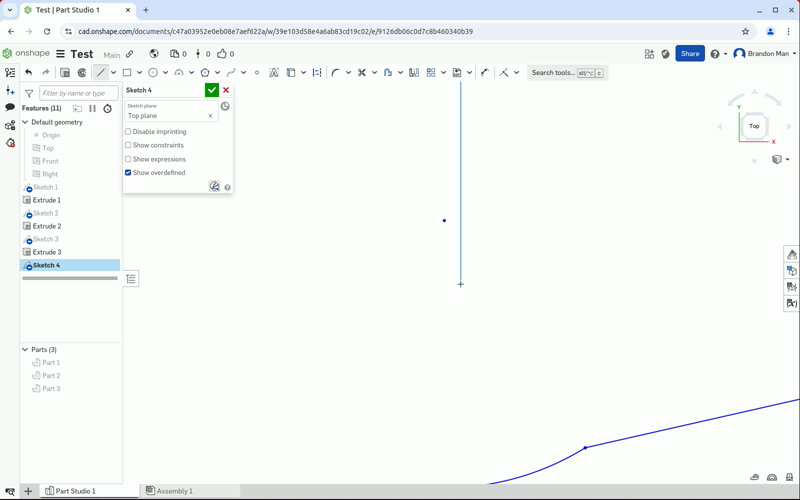
scroll(-6)
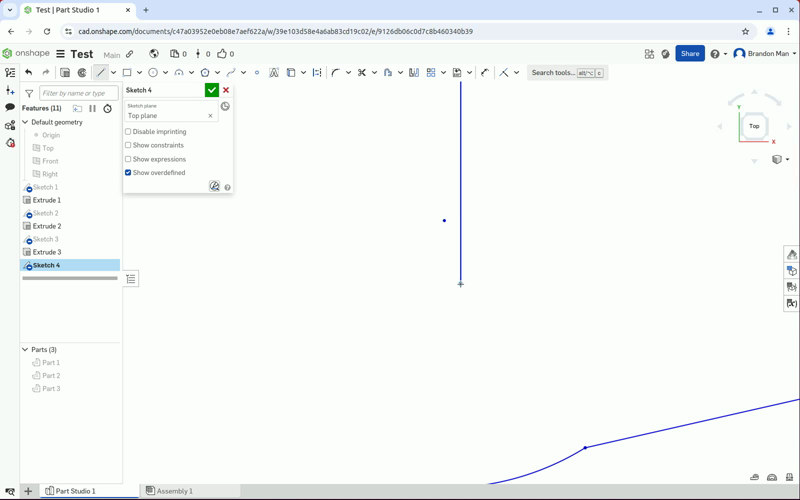
scroll(-6)
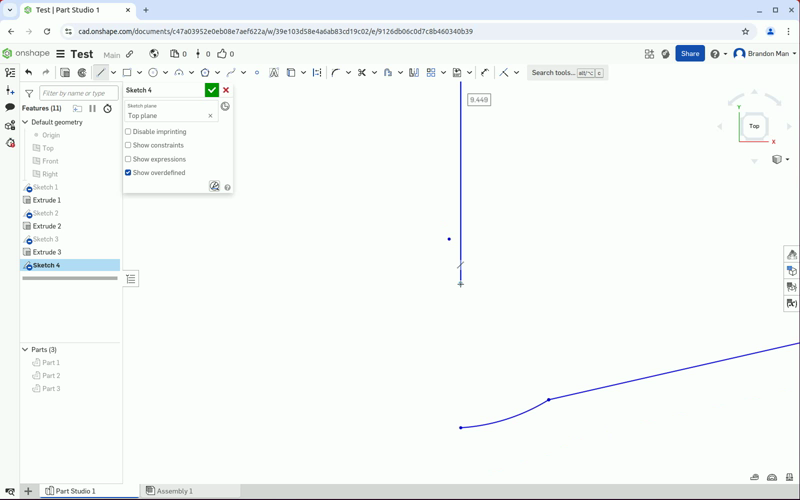
scroll(-6)
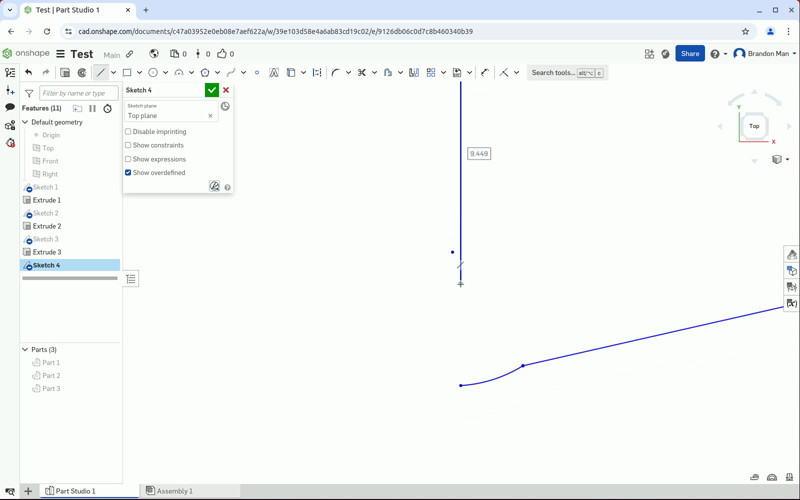
scroll(-6)
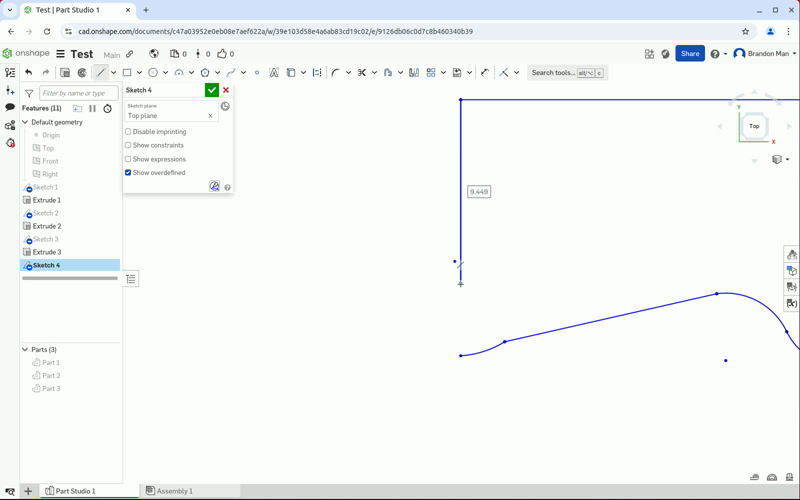
scroll(-6)
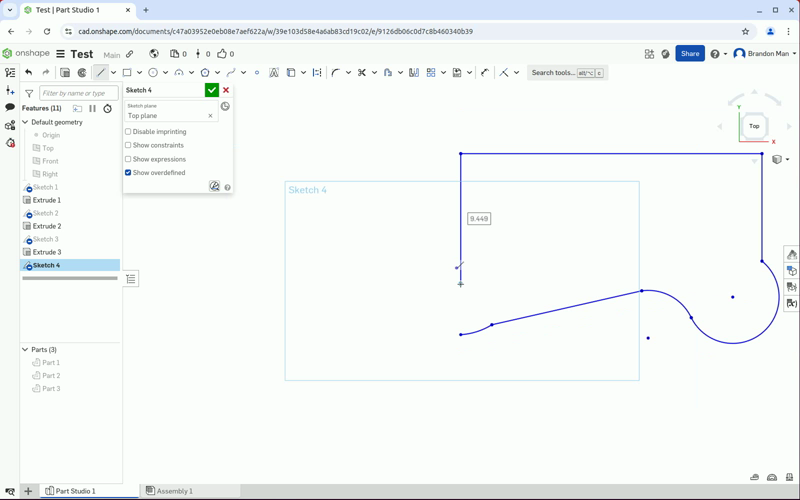
scroll(-6)
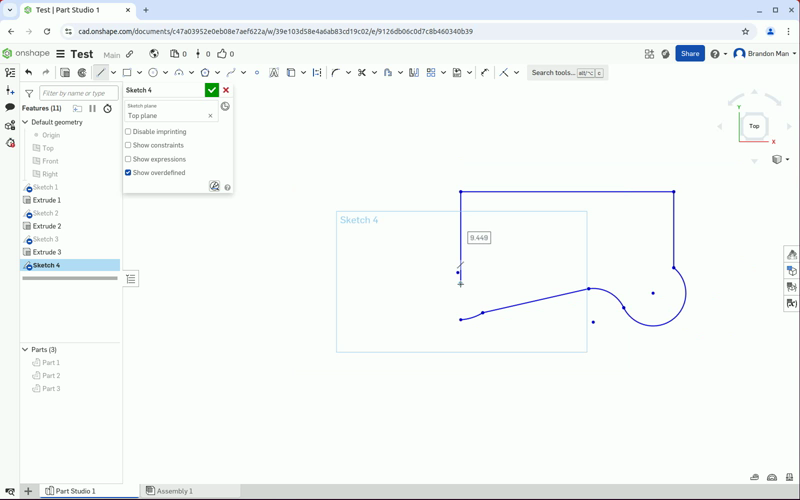
scroll(-6)
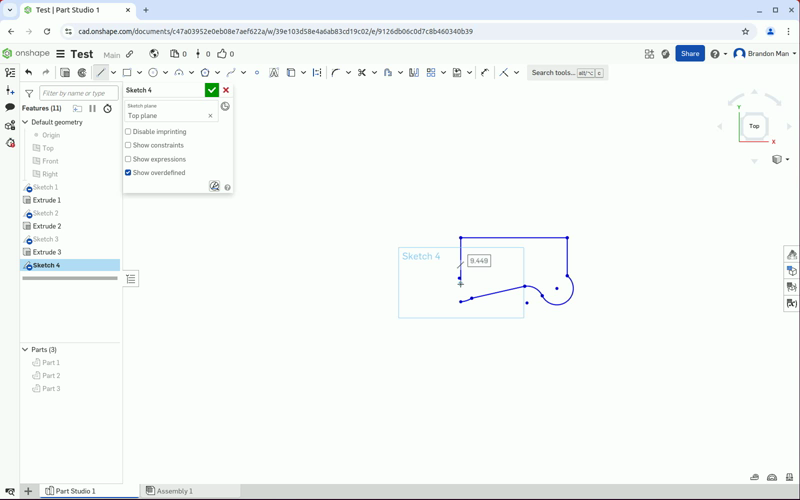
key_up(shift)
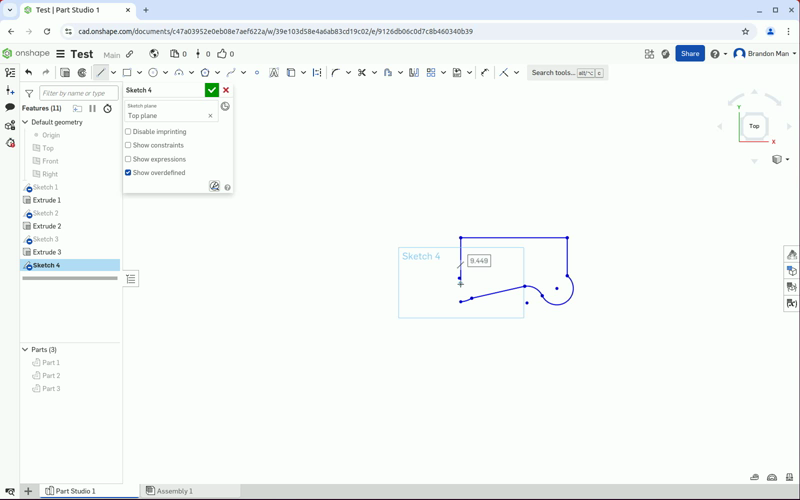
key(esc)
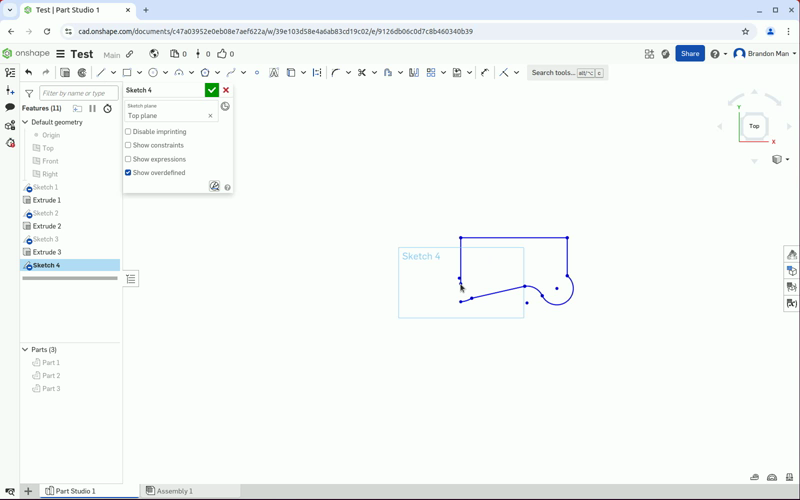
key(a)
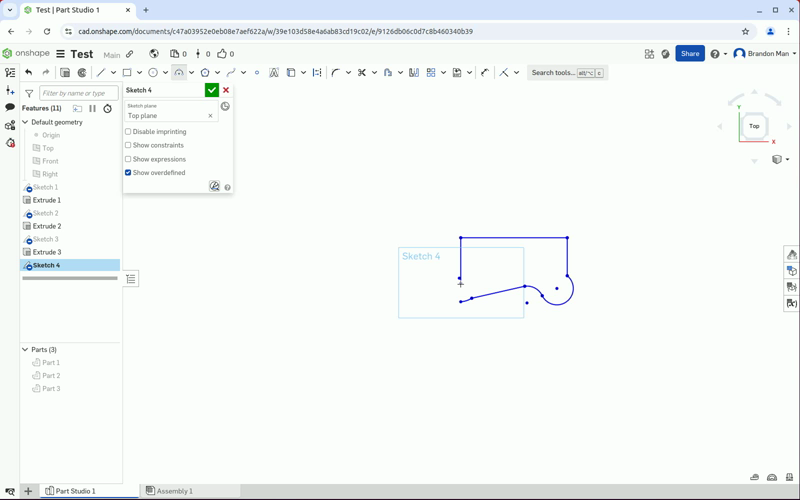
mouse_move(460, 283)
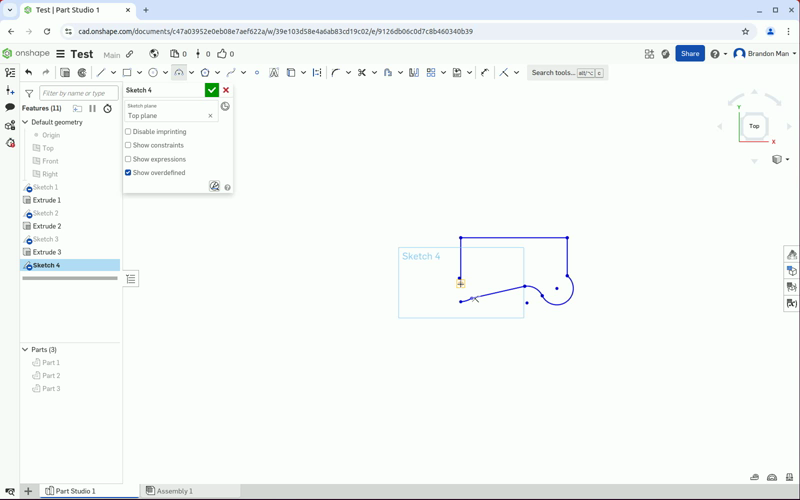
scroll(6)
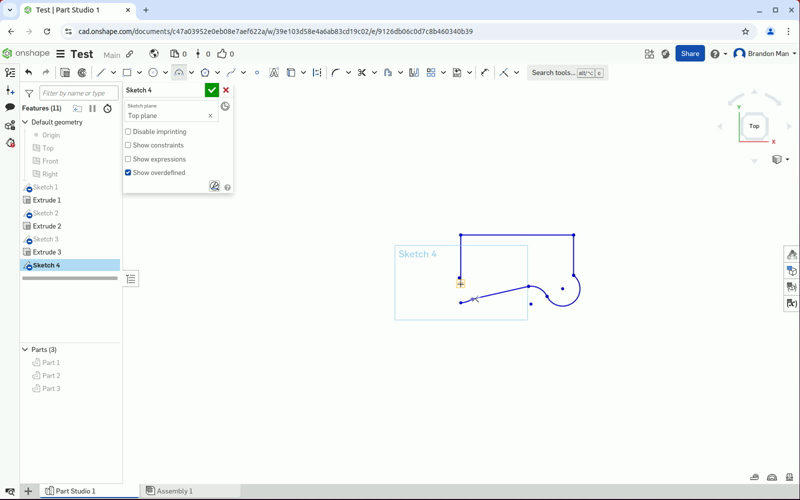
scroll(6)
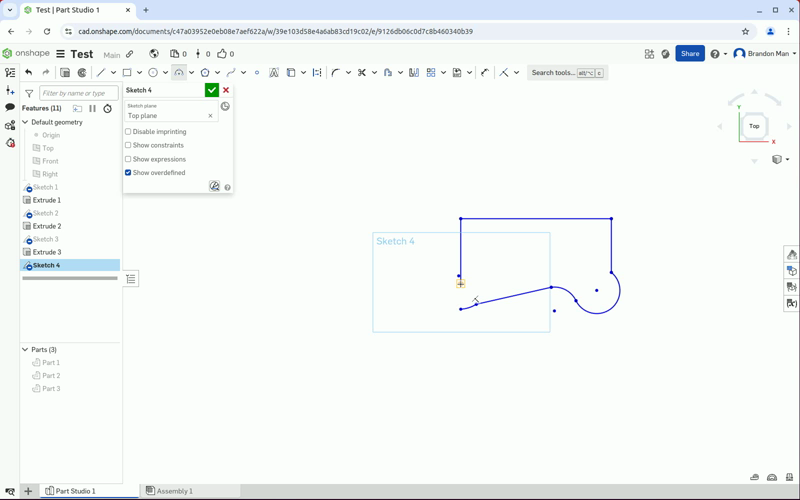
scroll(6)
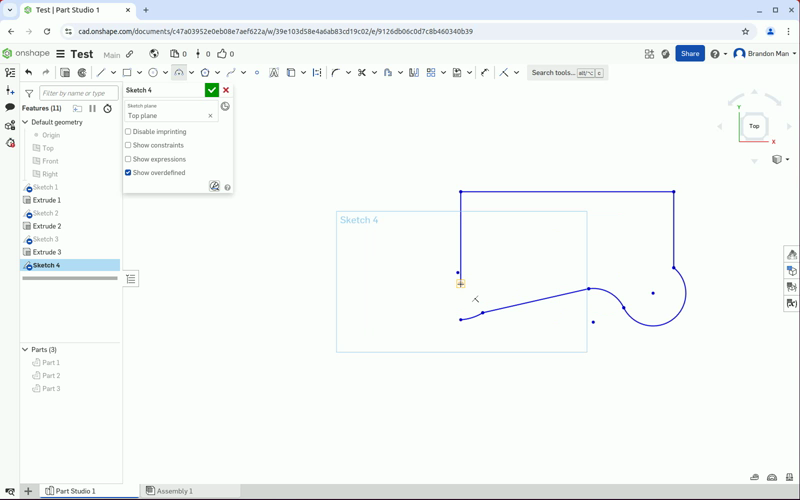
scroll(6)
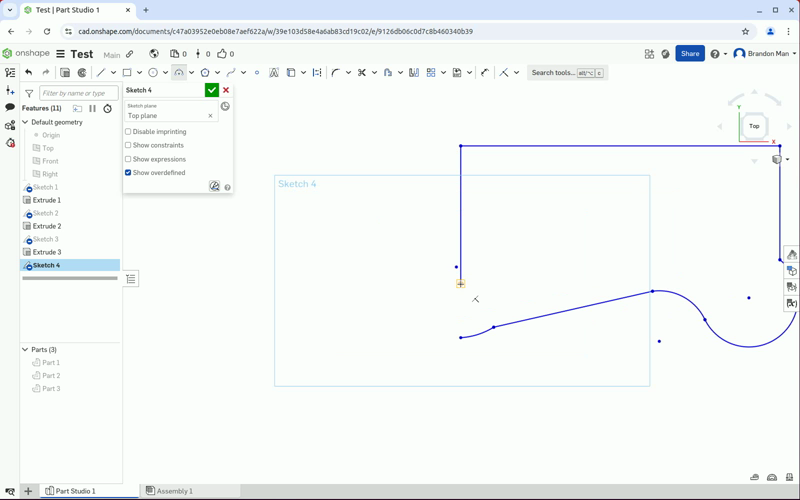
scroll(6)
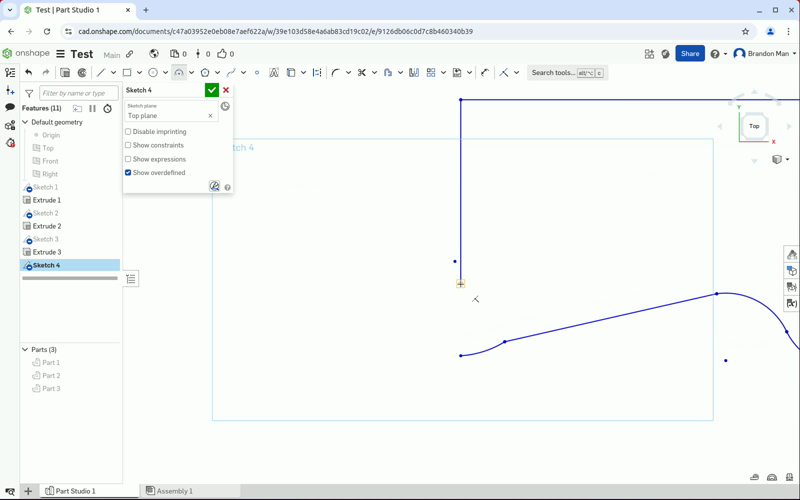
scroll(6)
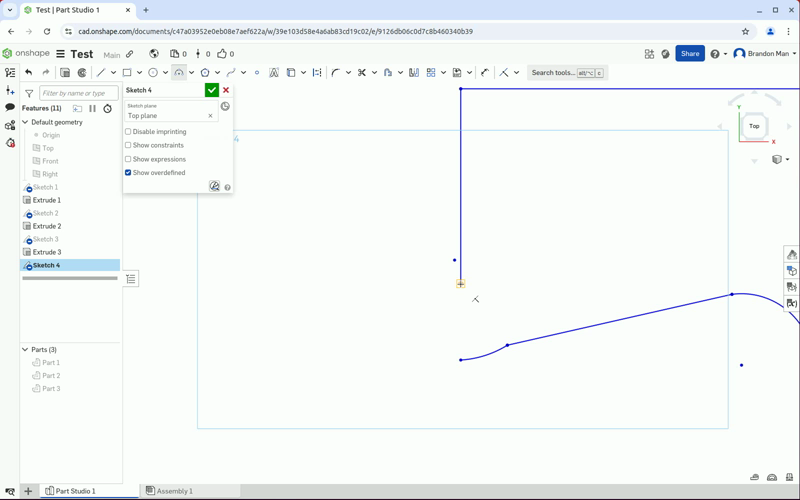
scroll(6)
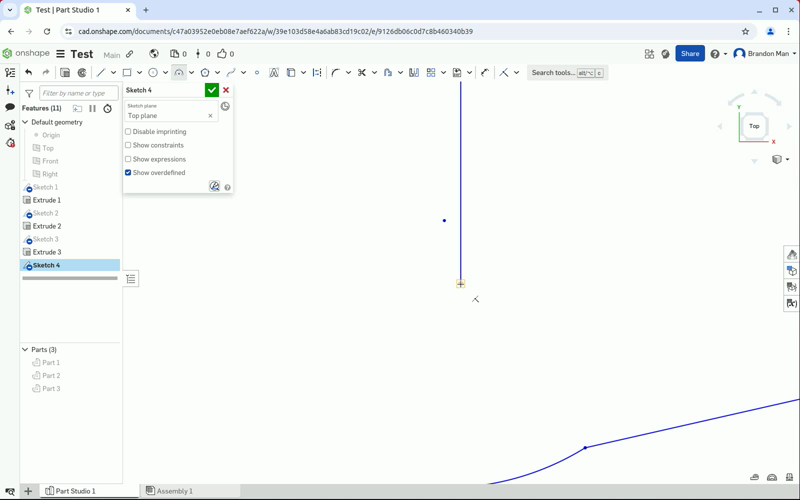
click(460, 283)
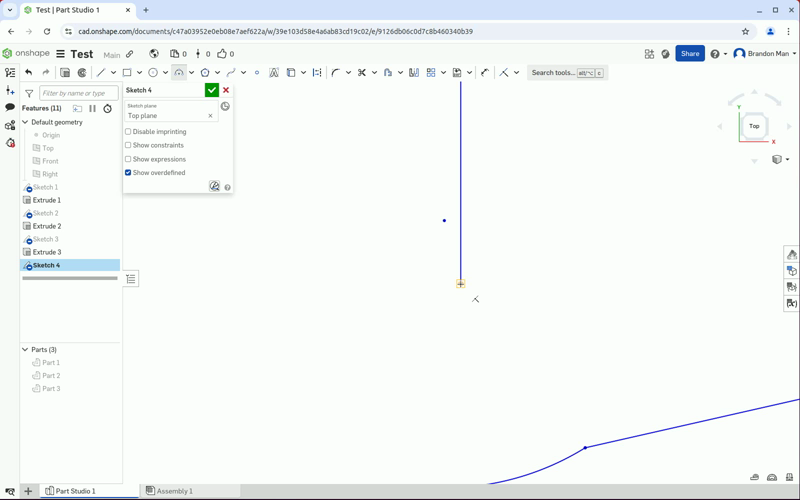
scroll(-6)
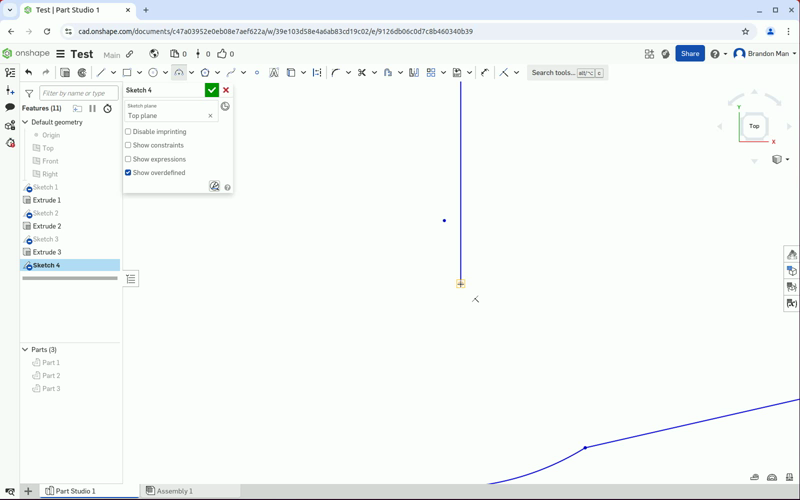
scroll(-6)
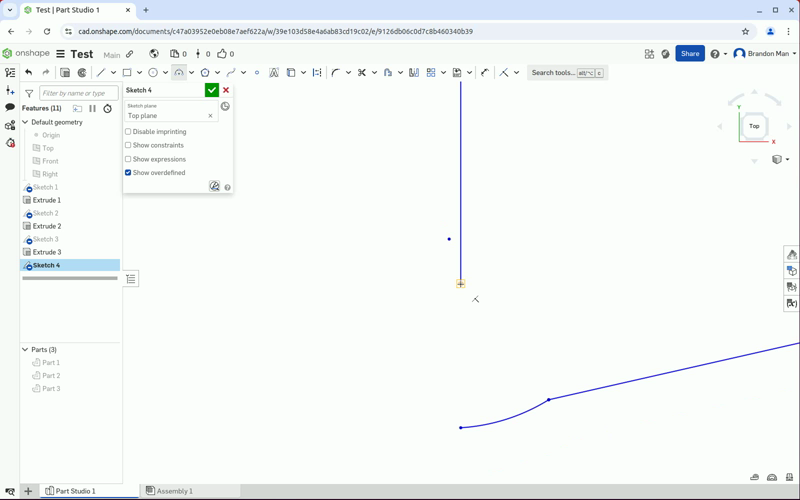
scroll(-6)
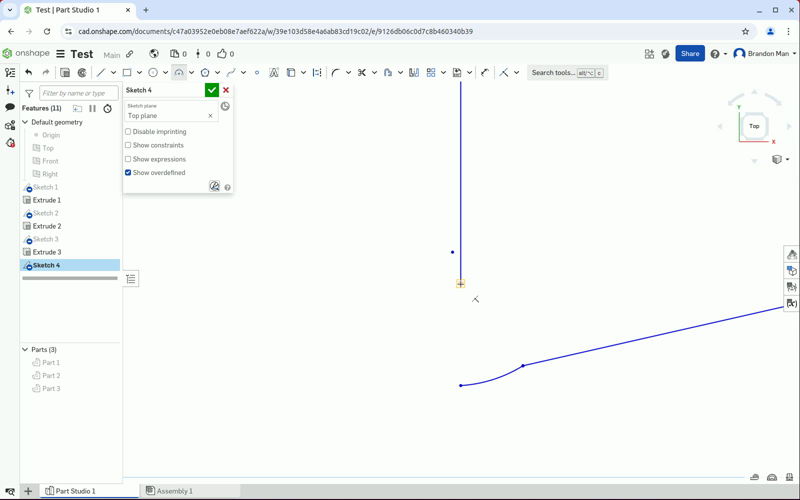
scroll(-6)
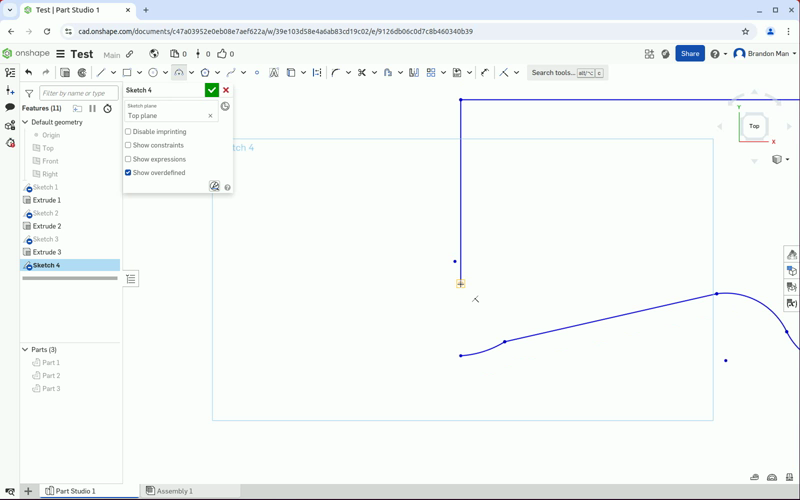
scroll(-6)
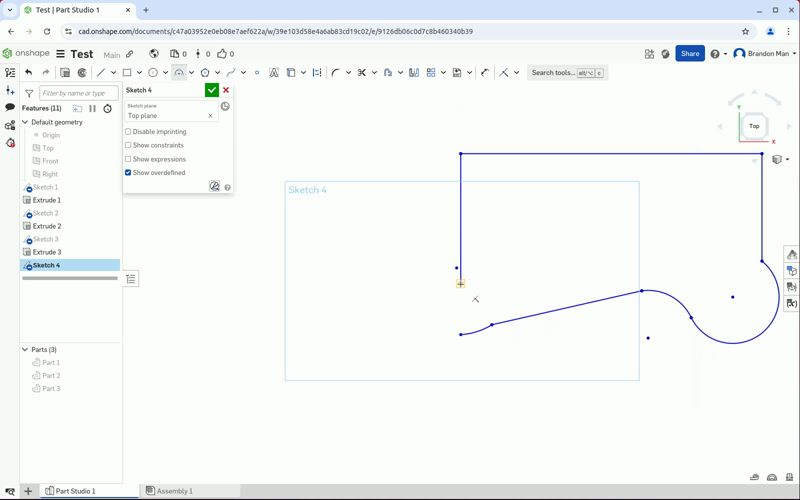
scroll(-6)
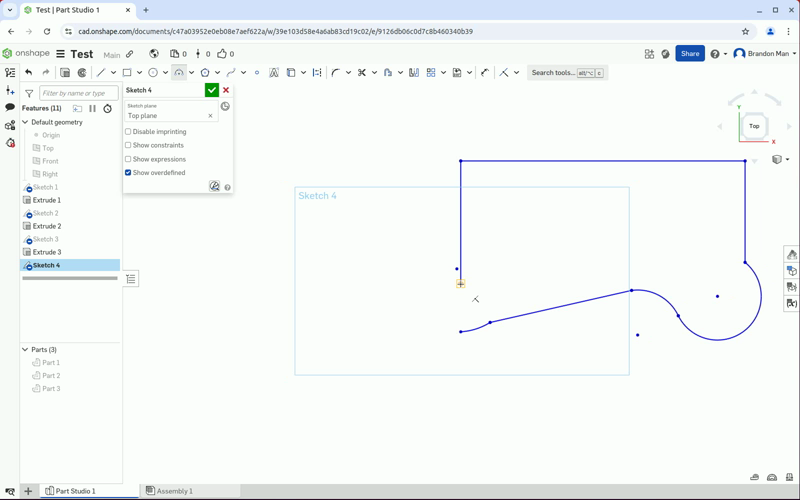
scroll(-6)
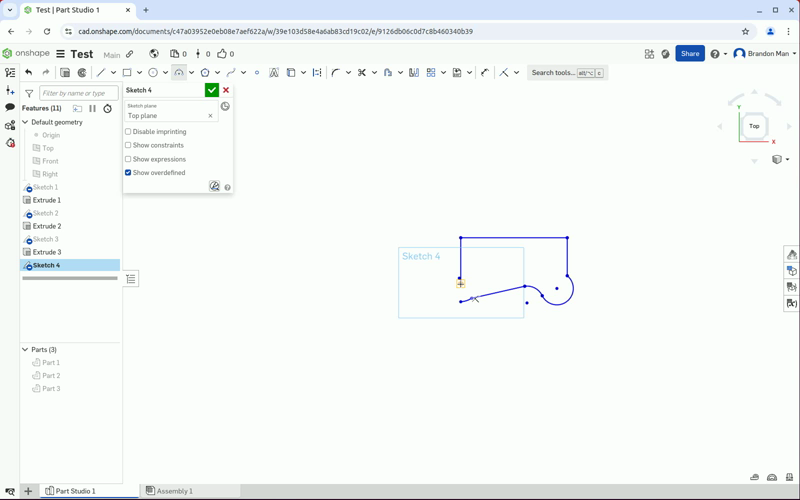
key_down(shift)
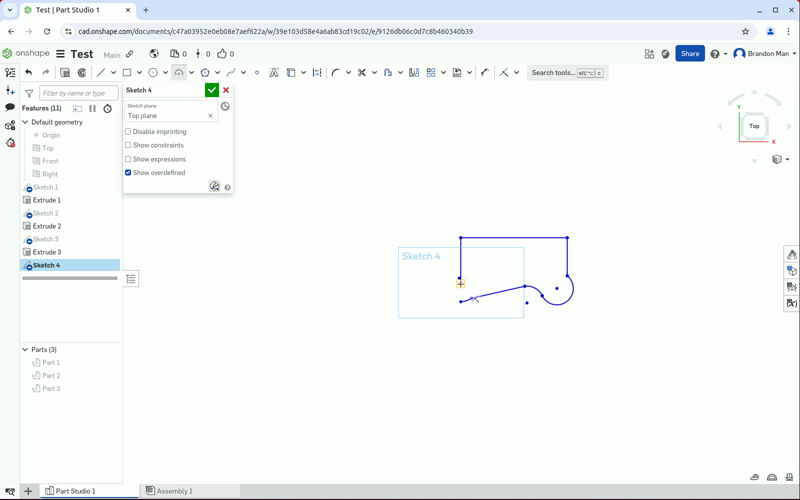
mouse_move(460, 293)
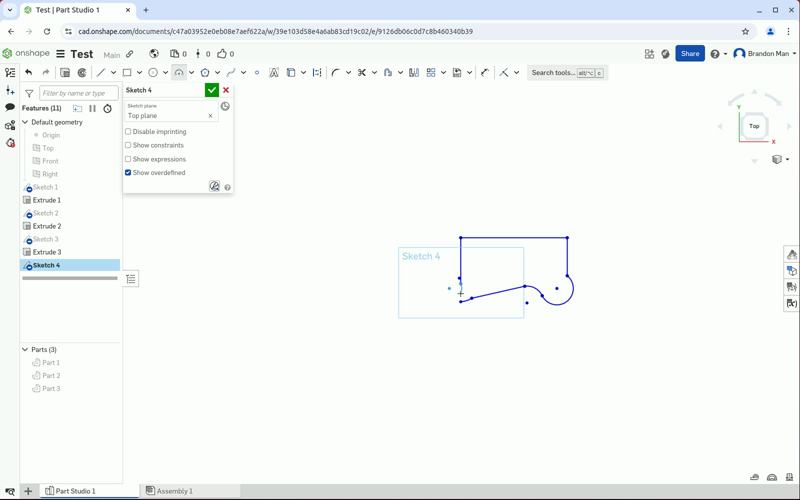
click(460, 293)
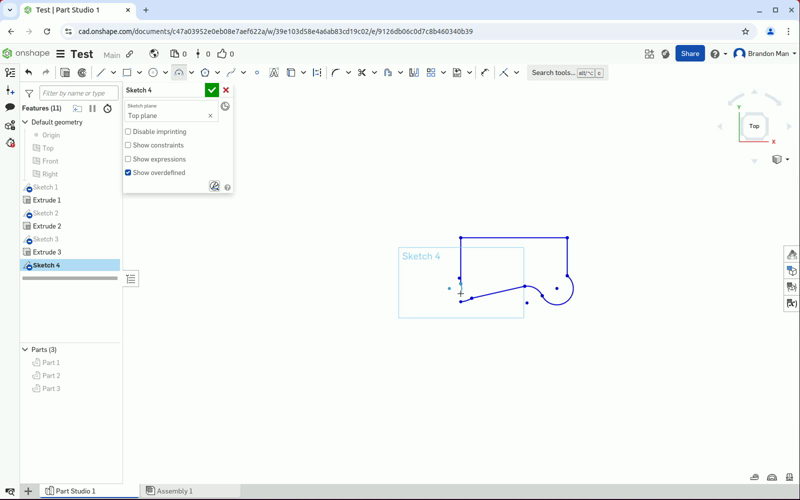
mouse_move(465, 288)
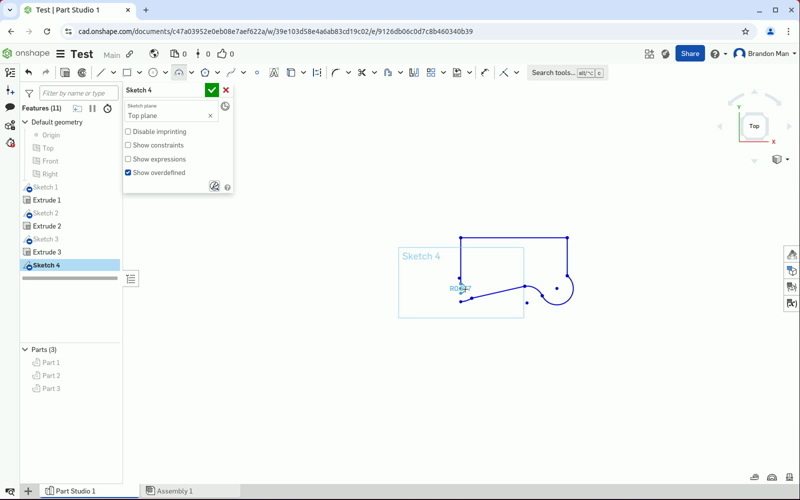
click(465, 288)
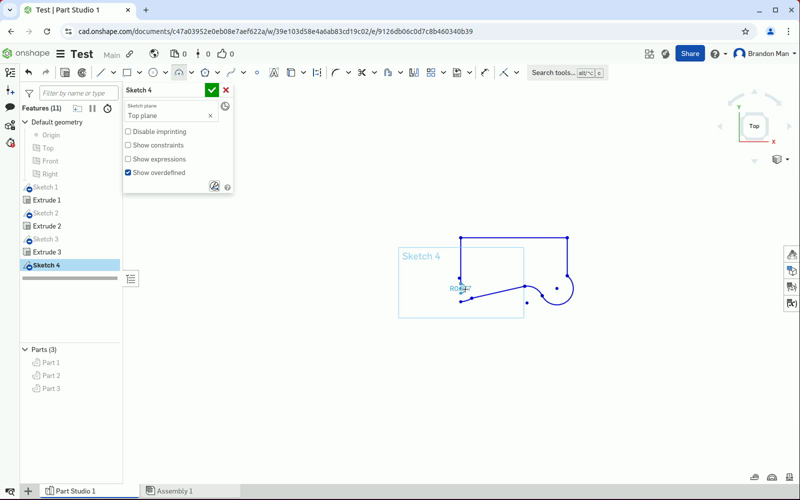
key_up(shift)
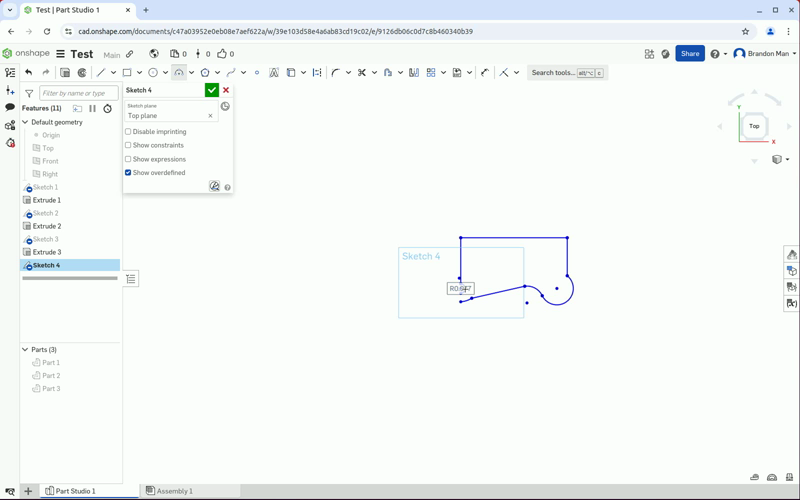
key(esc)
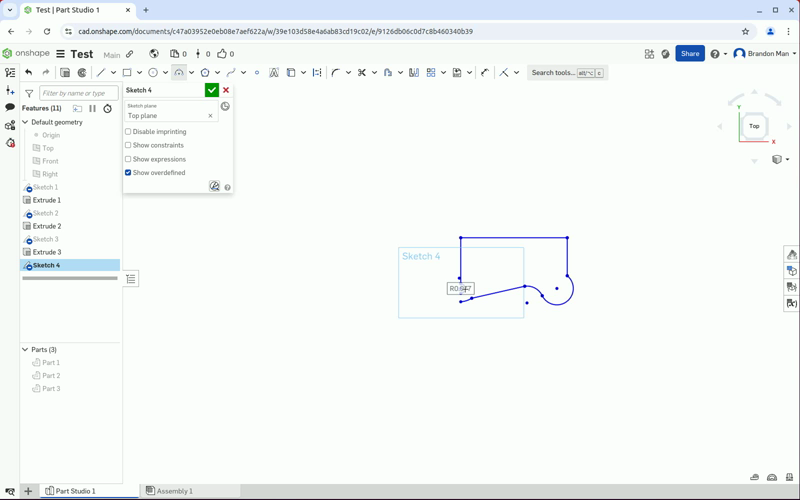
key(l)
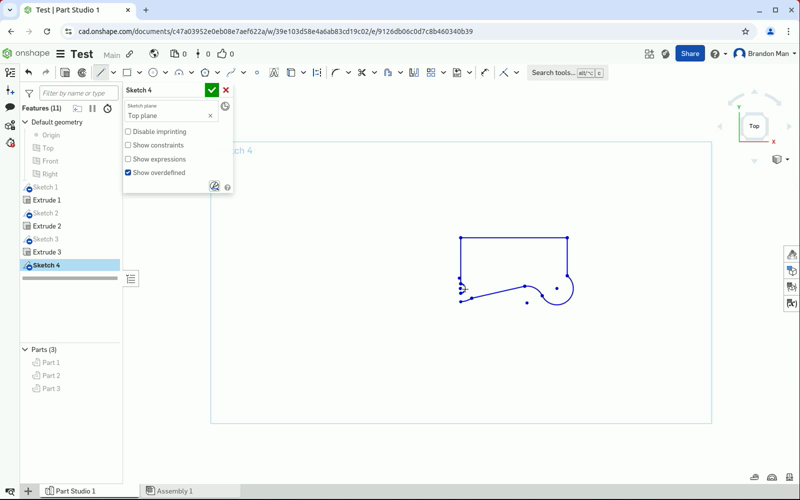
mouse_move(460, 293)
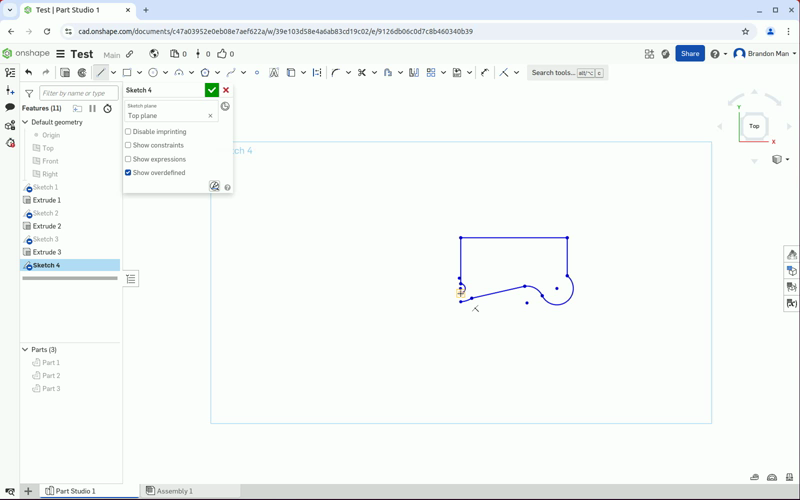
click(460, 293)
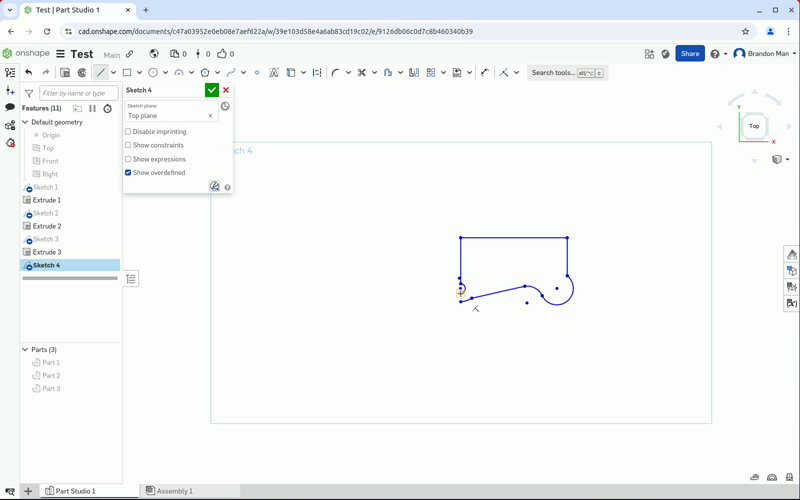
mouse_move(490, 293)
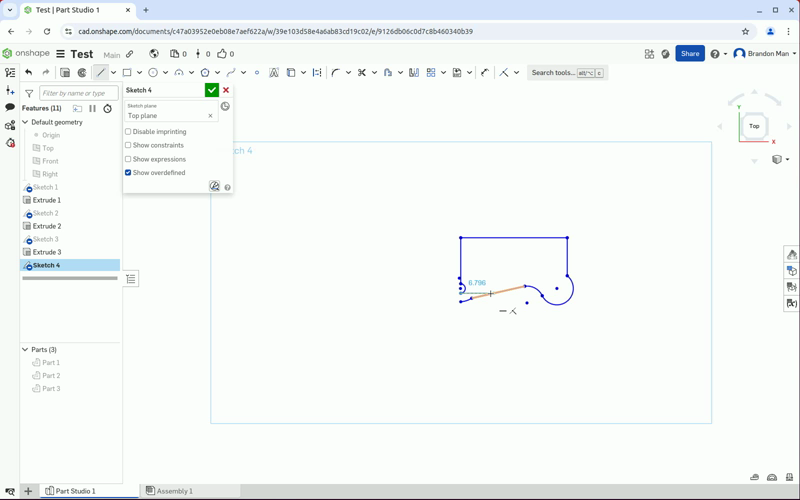
key_down(shift)
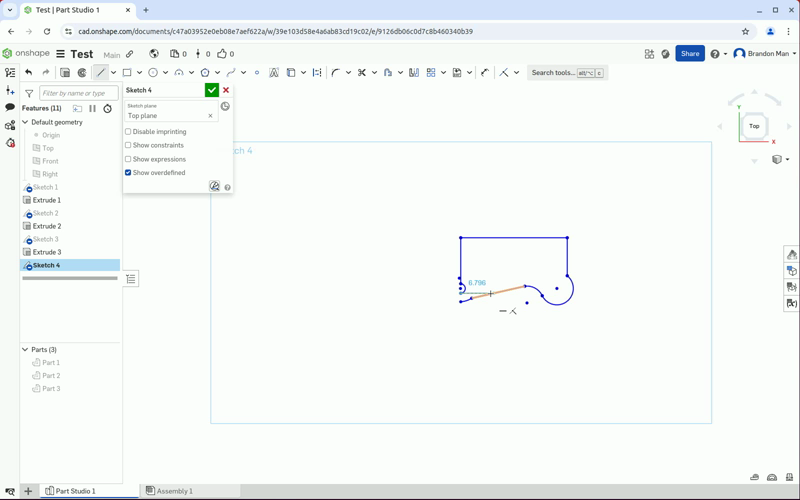
mouse_move(460, 301)
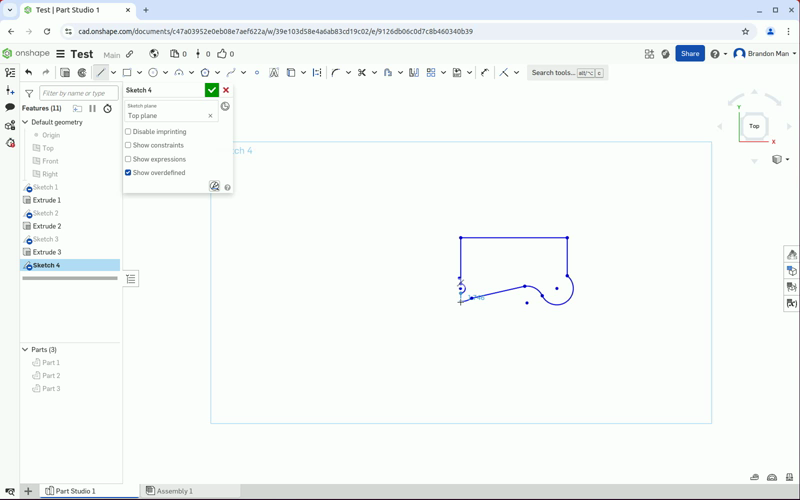
key_up(shift)
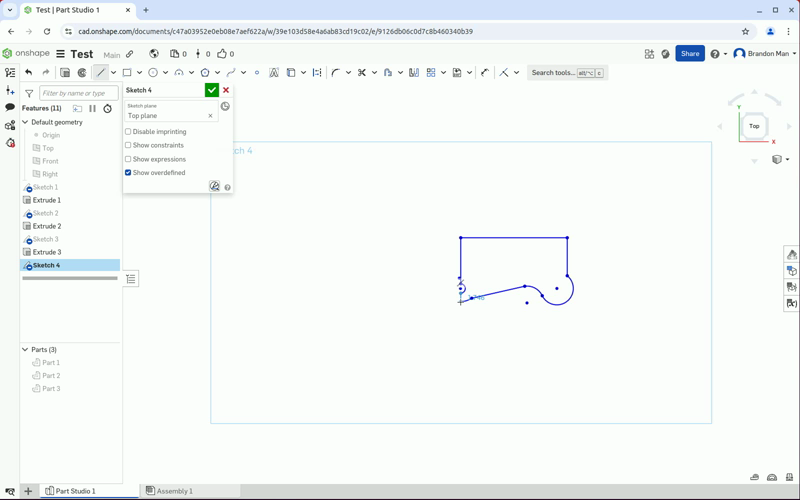
click(460, 301)
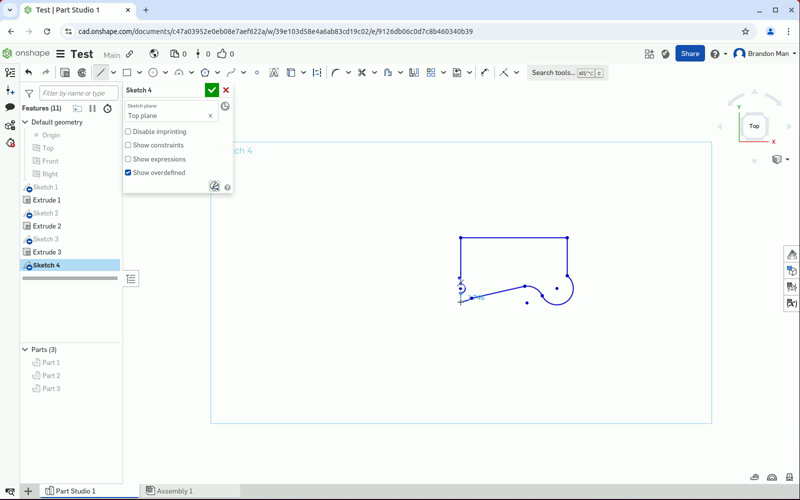
key(esc)
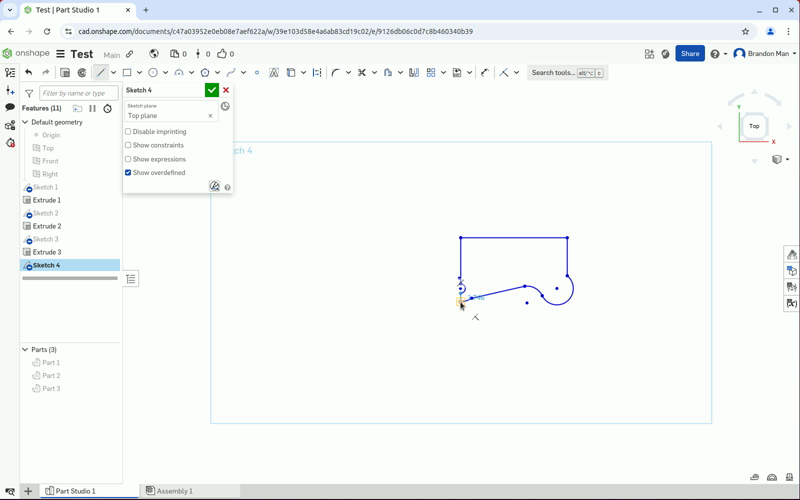
key(c)
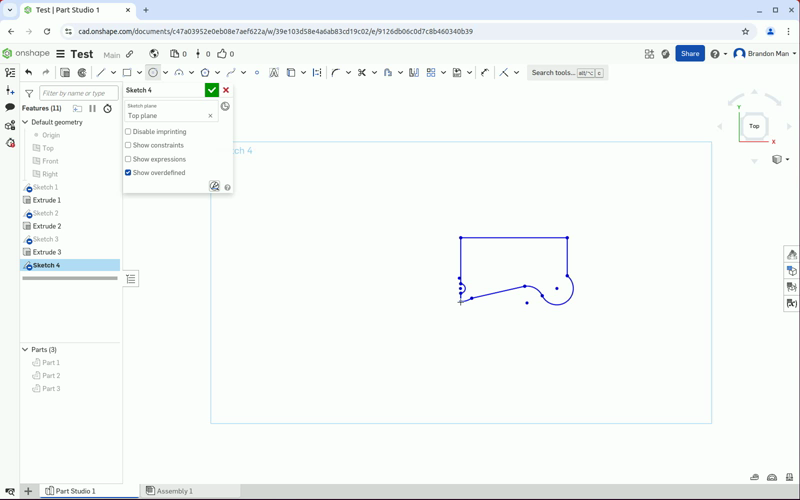
key_down(shift)
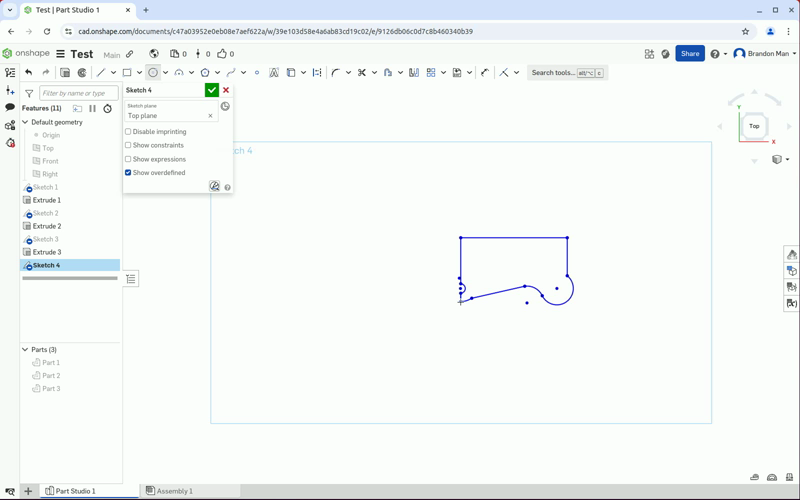
mouse_move(556, 288)
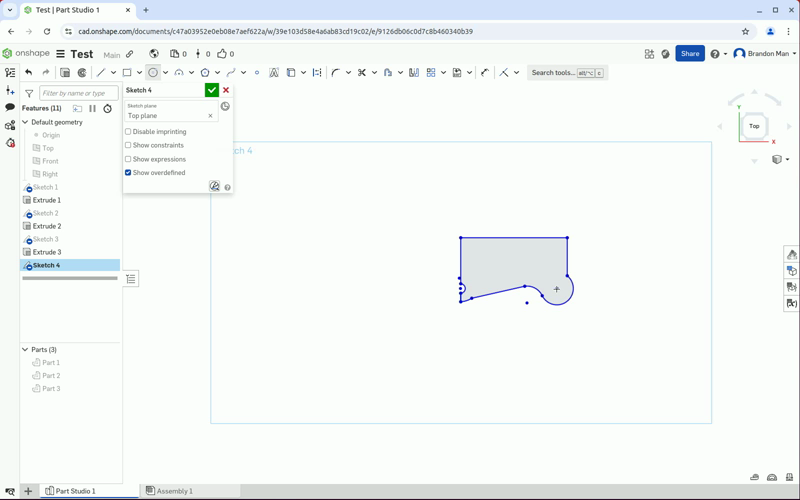
scroll(6)
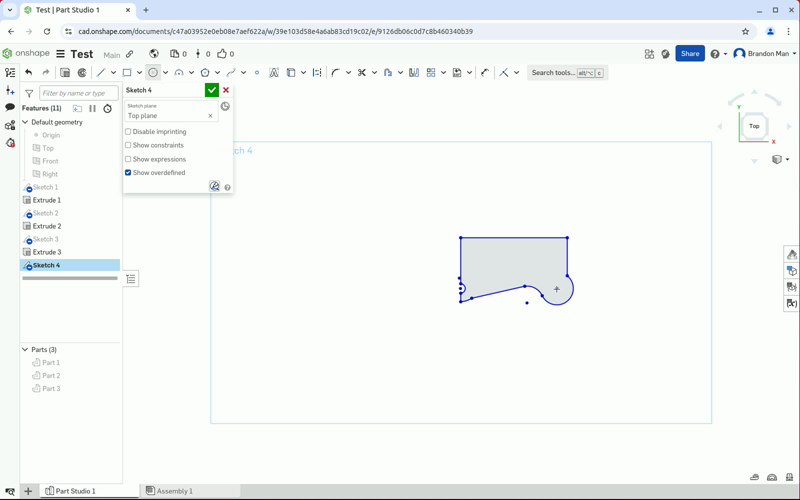
scroll(6)
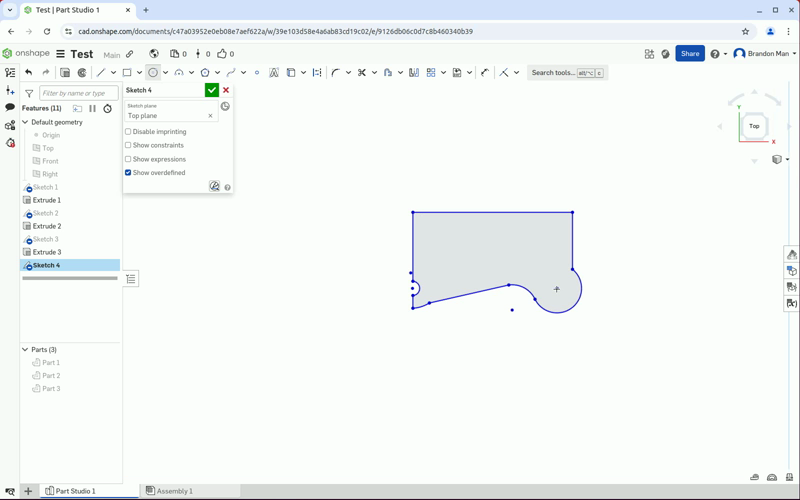
scroll(6)
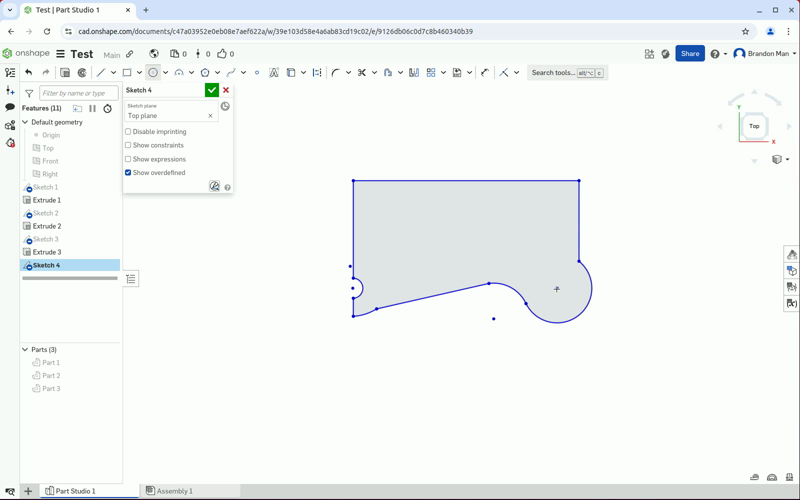
scroll(6)
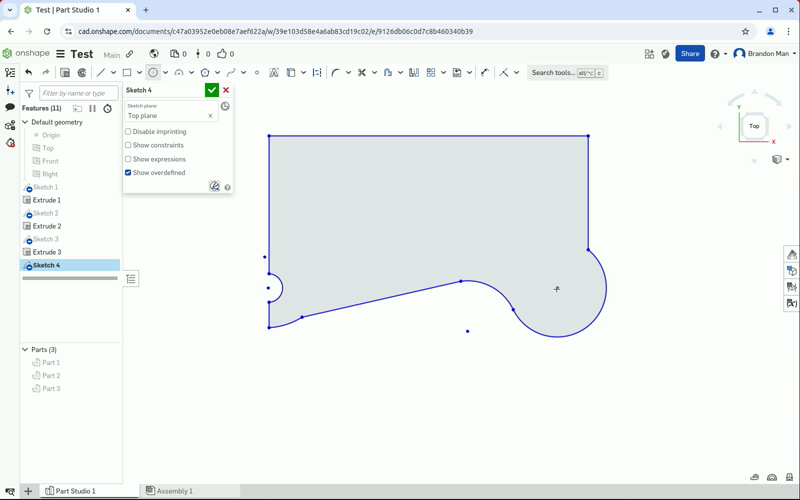
scroll(6)
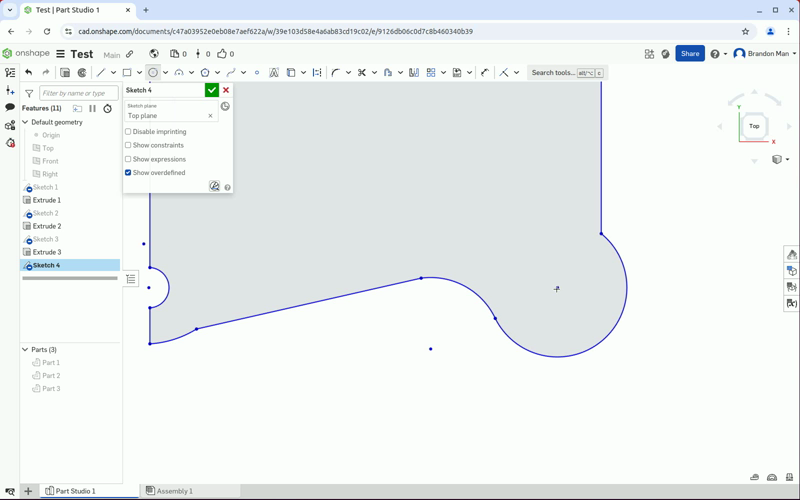
scroll(6)
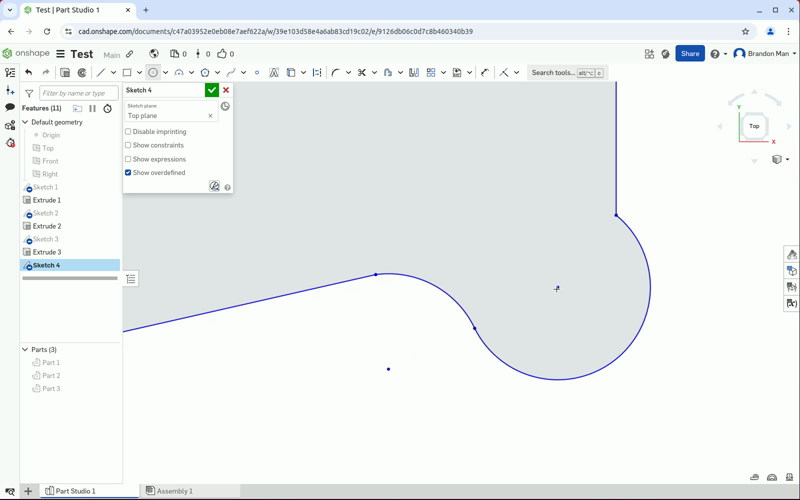
scroll(6)
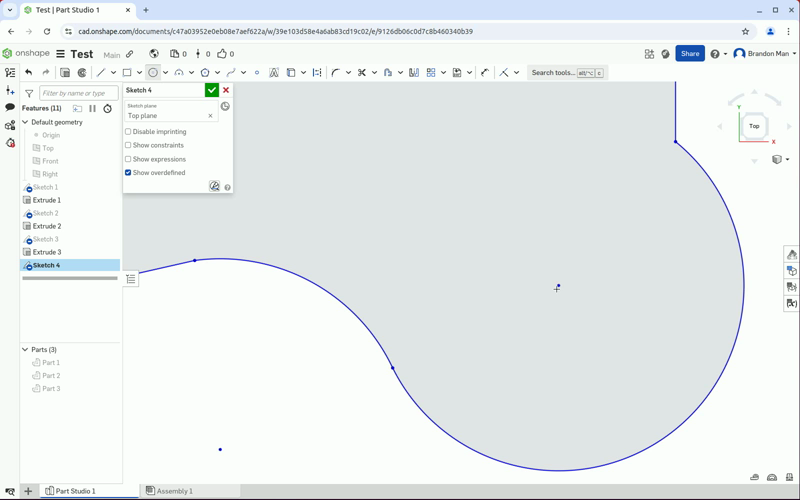
click(556, 288)
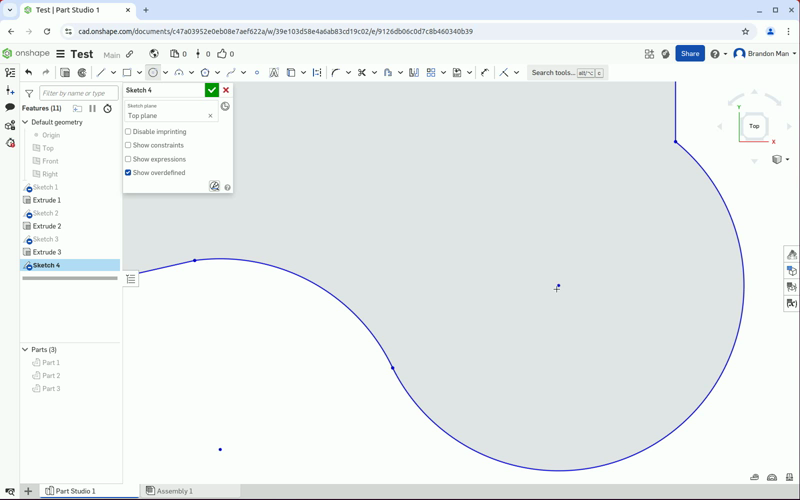
scroll(-6)
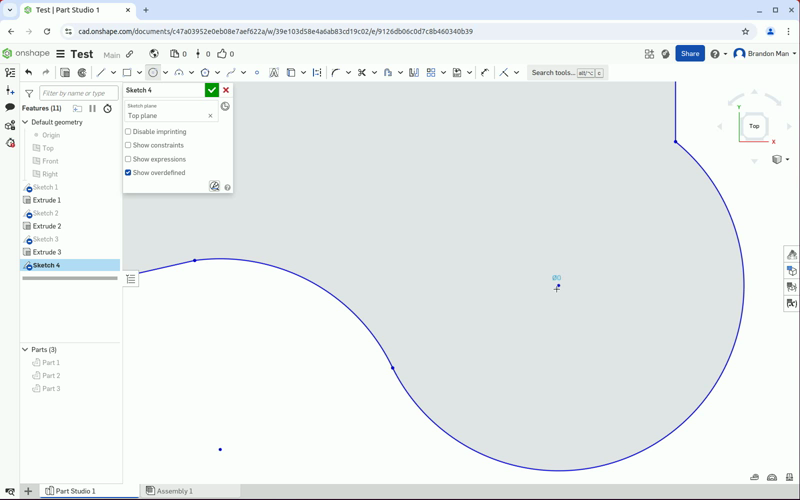
scroll(-6)
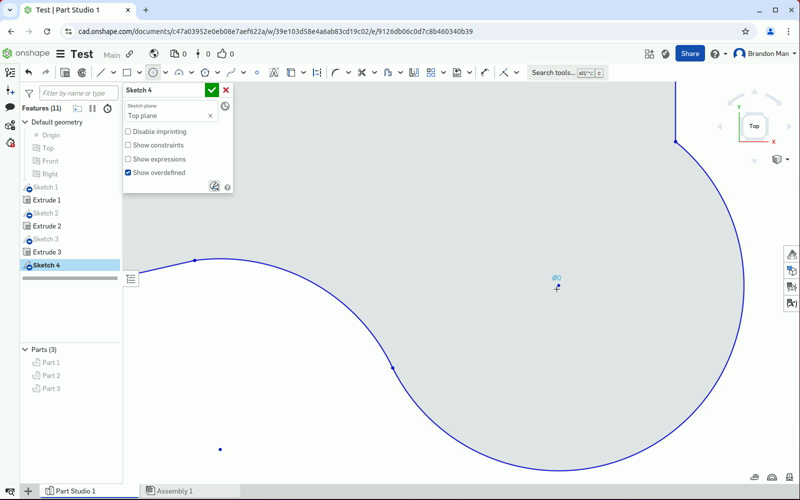
scroll(-6)
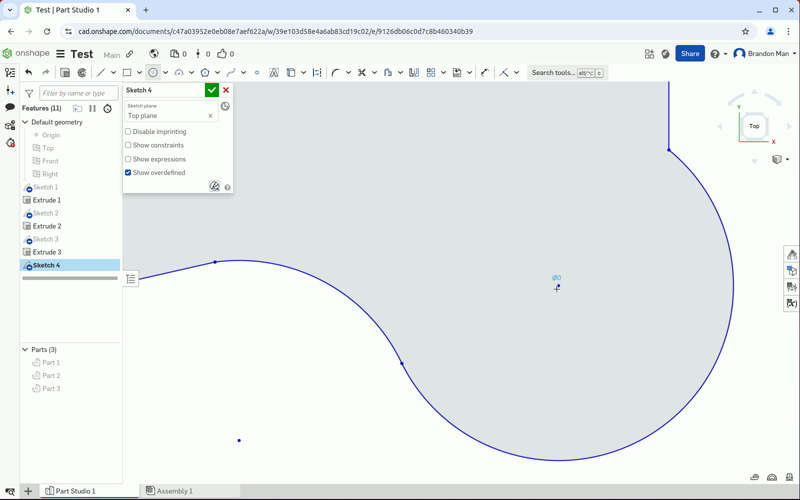
scroll(-6)
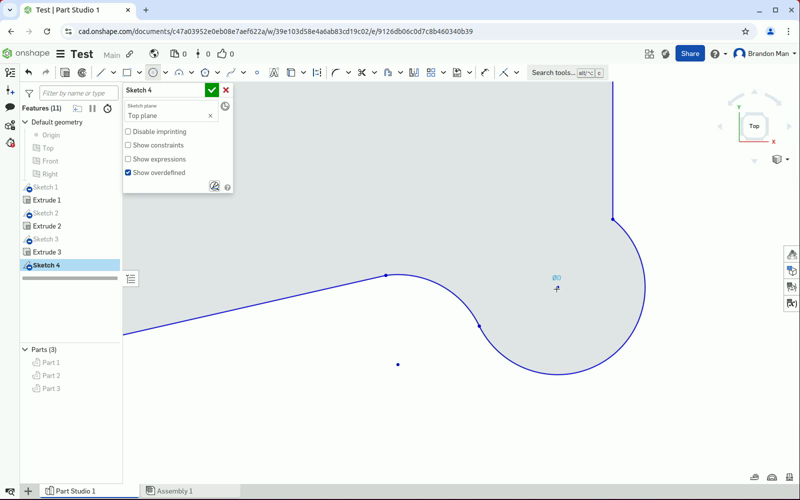
scroll(-6)
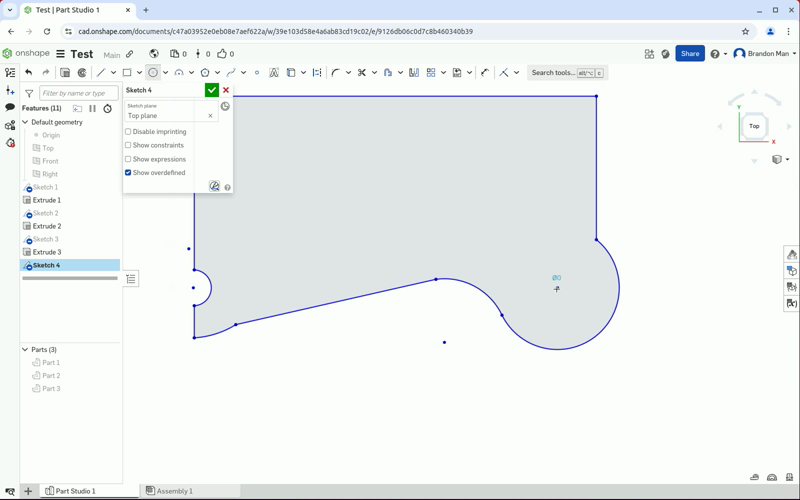
scroll(-6)
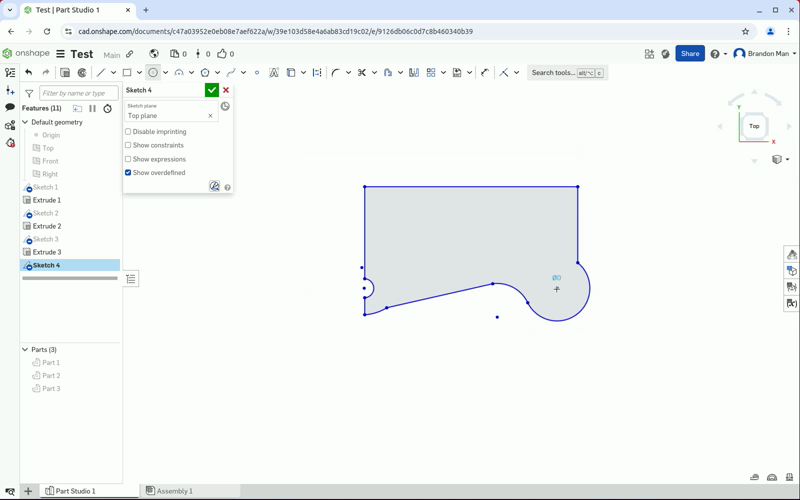
scroll(-6)
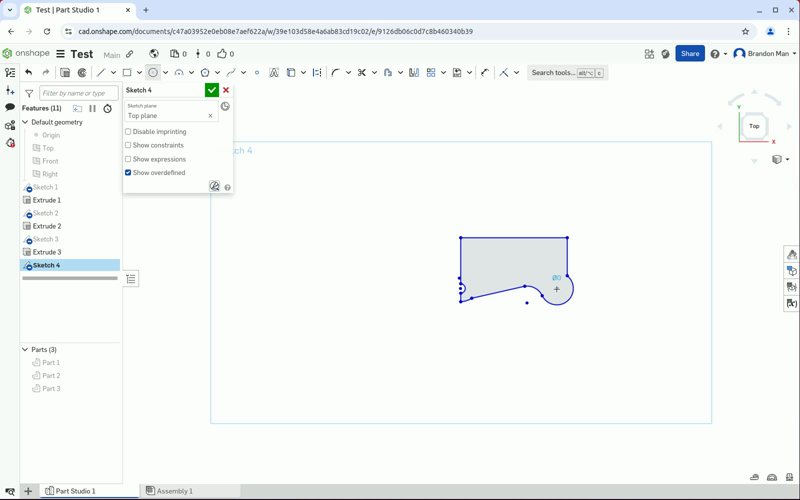
key_up(shift)
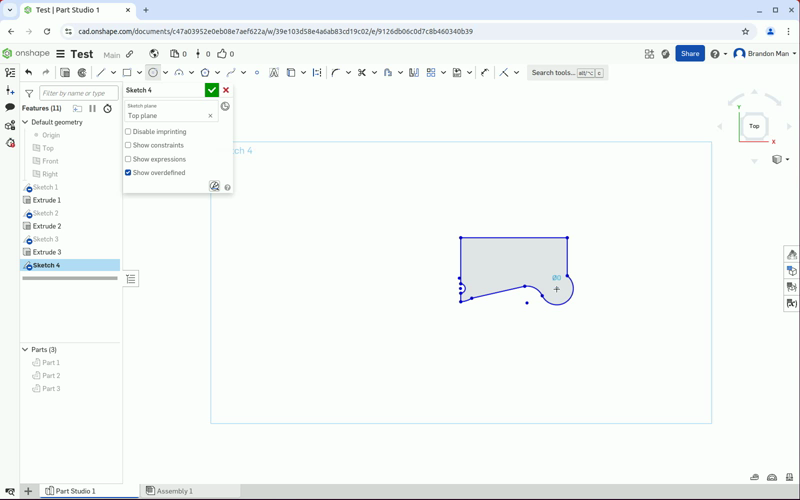
mouse_move(565, 288)
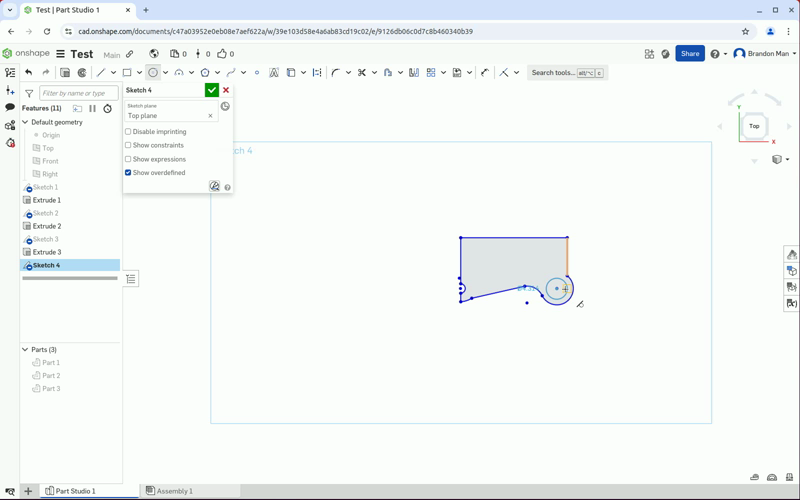
click(565, 288)
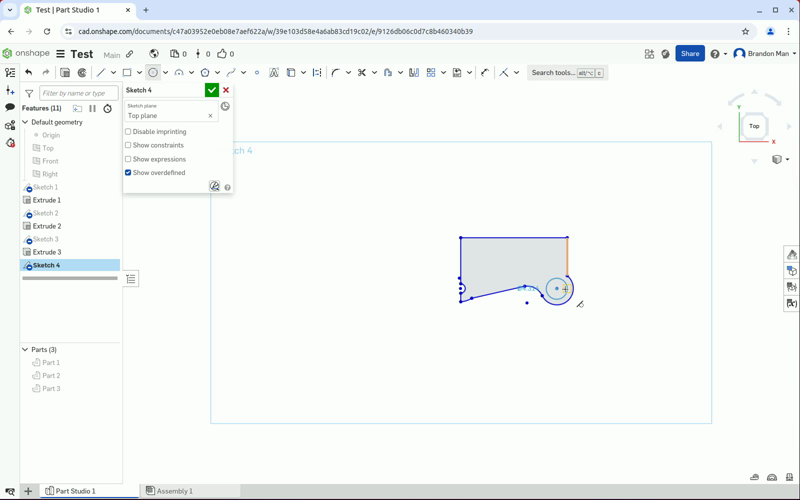
key(esc)
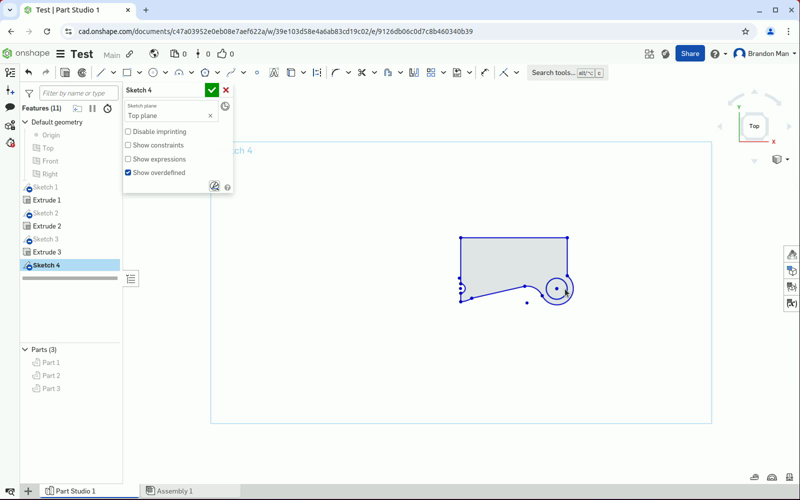
mouse_move(517, 246)
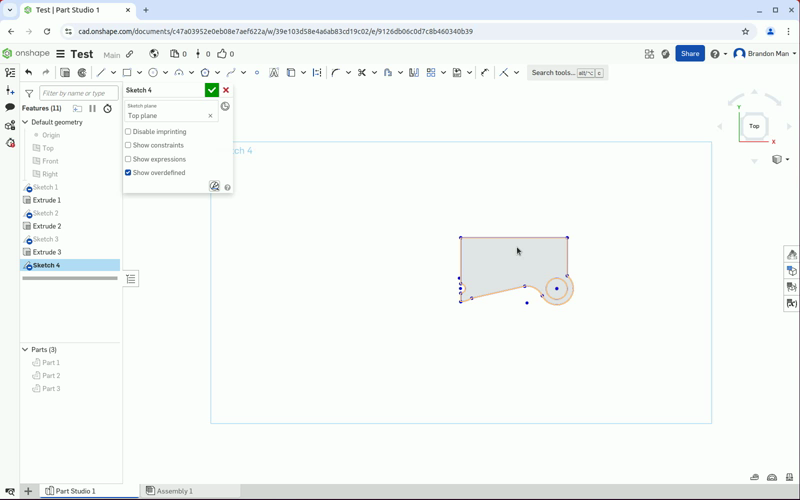
click(517, 246)
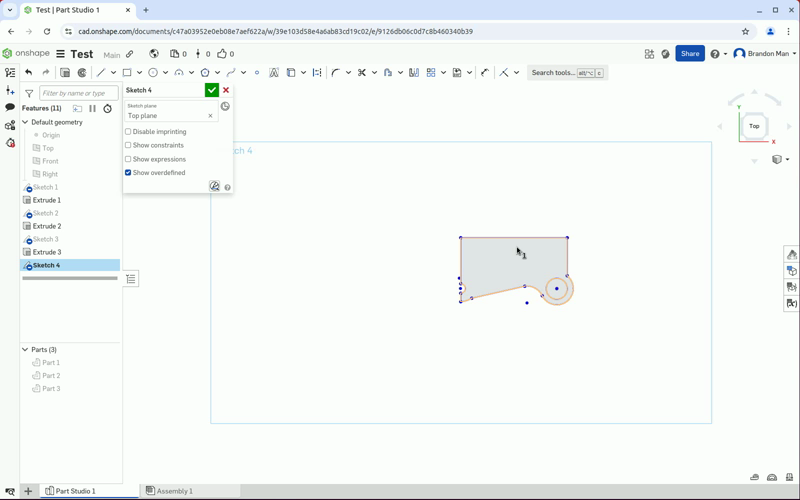
mouse_move(73, 352)
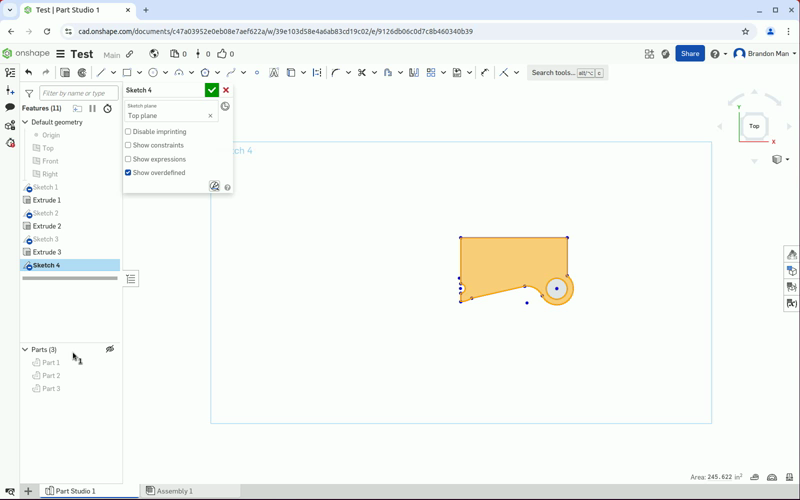
key(shift+y)
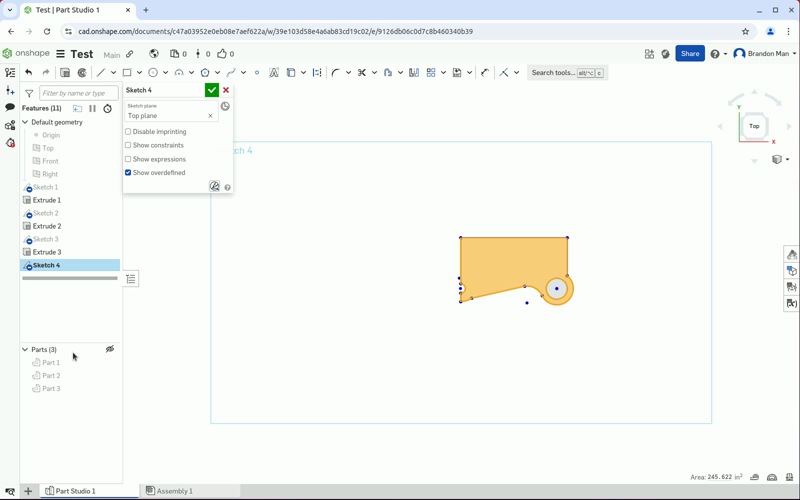
key(shift+e)
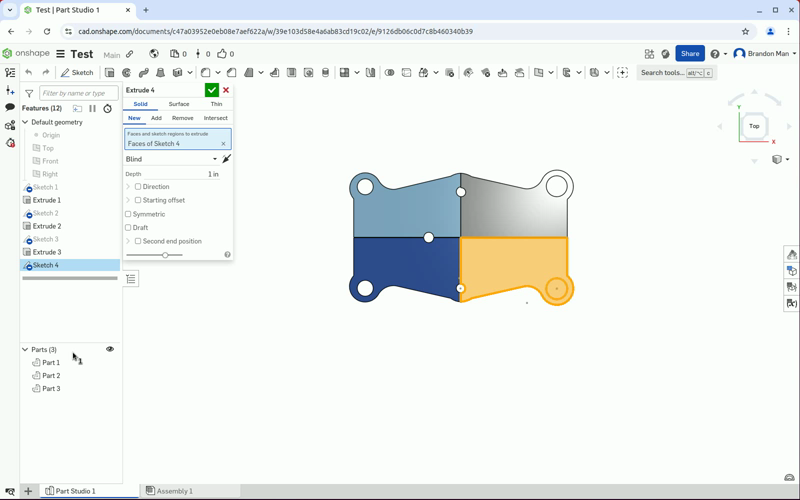
mouse_move(143, 106)
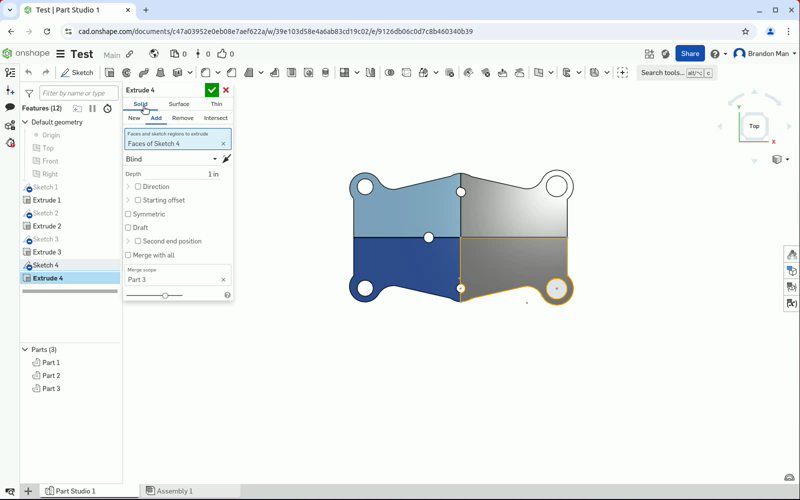
click(143, 106)
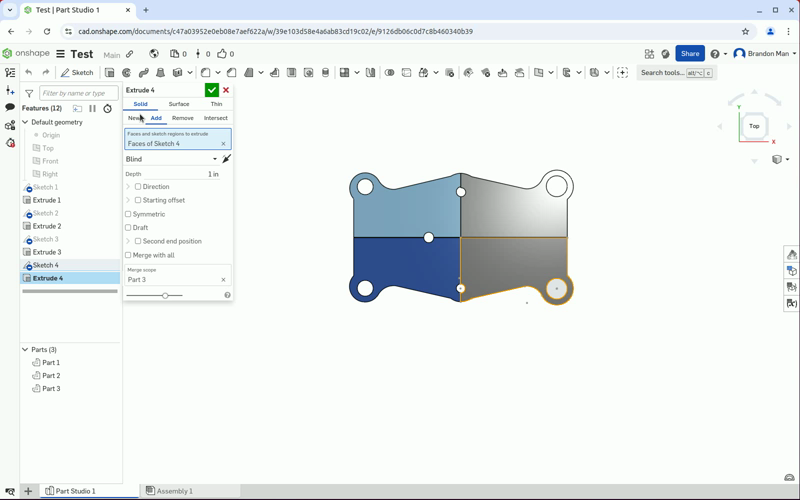
mouse_move(137, 120)
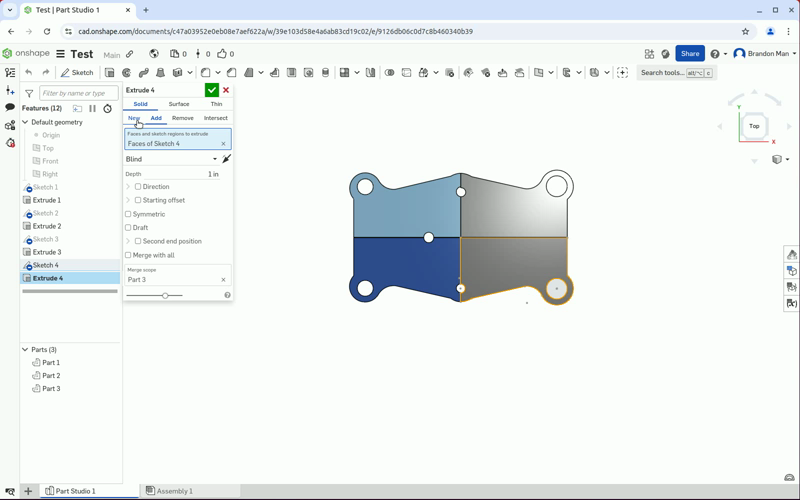
click(137, 120)
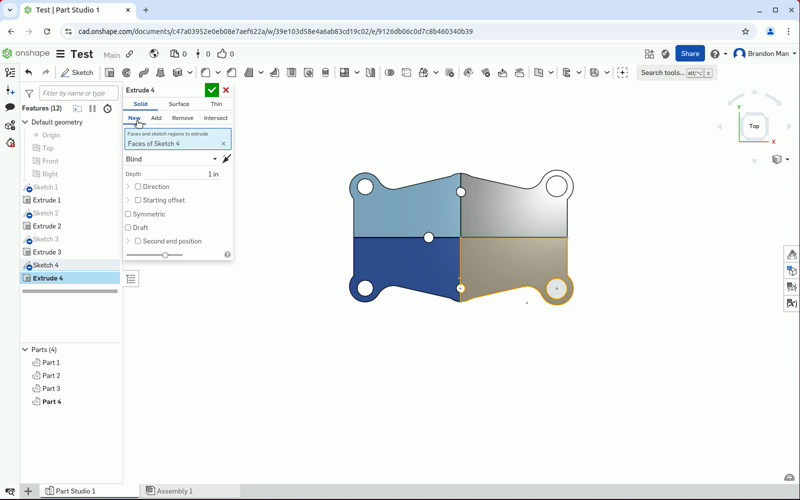
key(tab, 4)
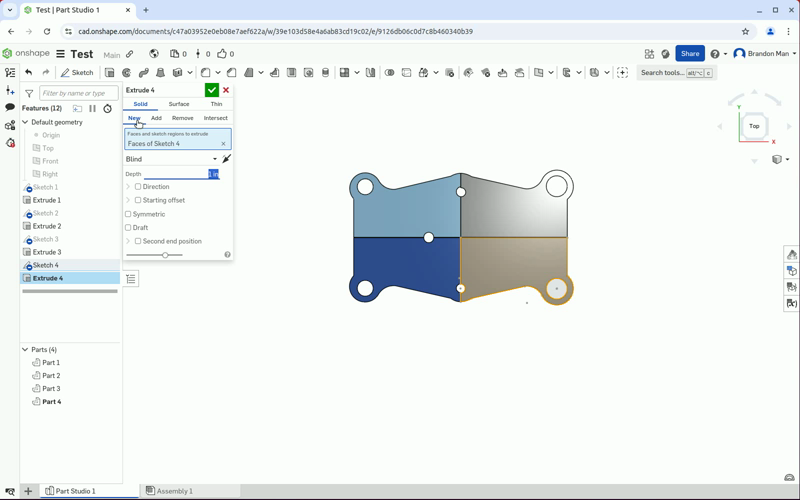
text(3.851)
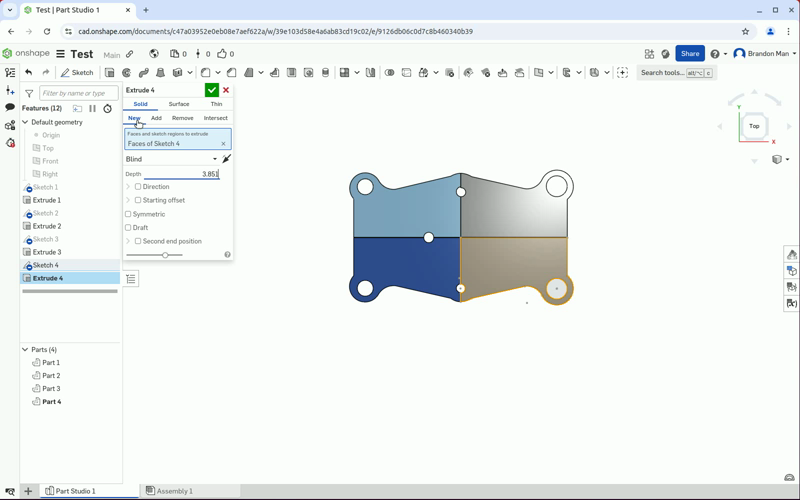
key(enter)
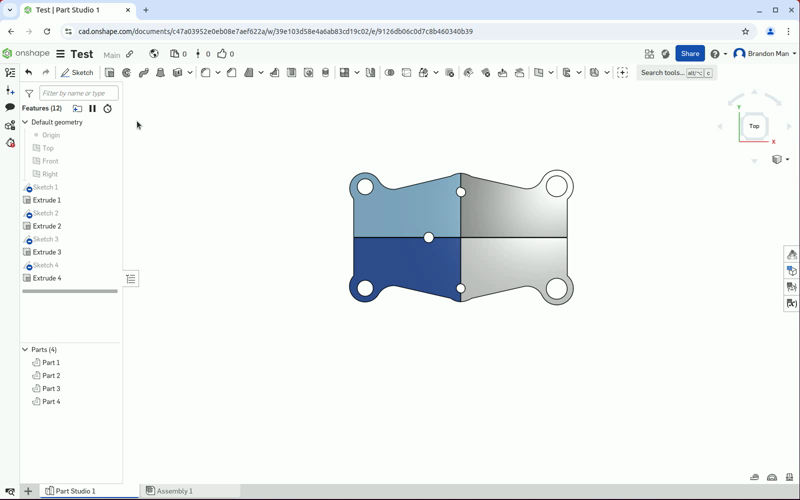
key(shift+h)
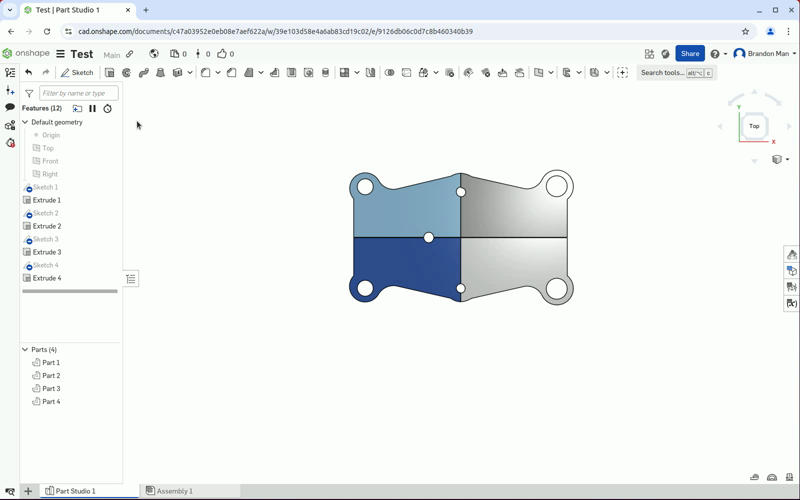
key(shift+h)
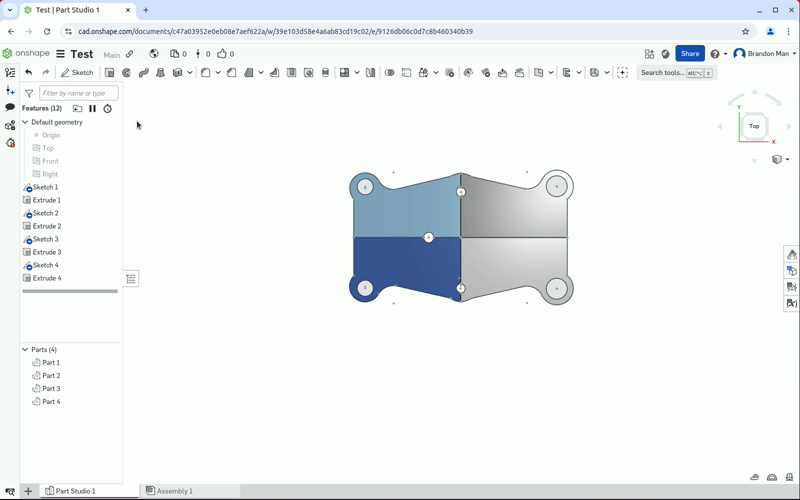
key(shift+7)
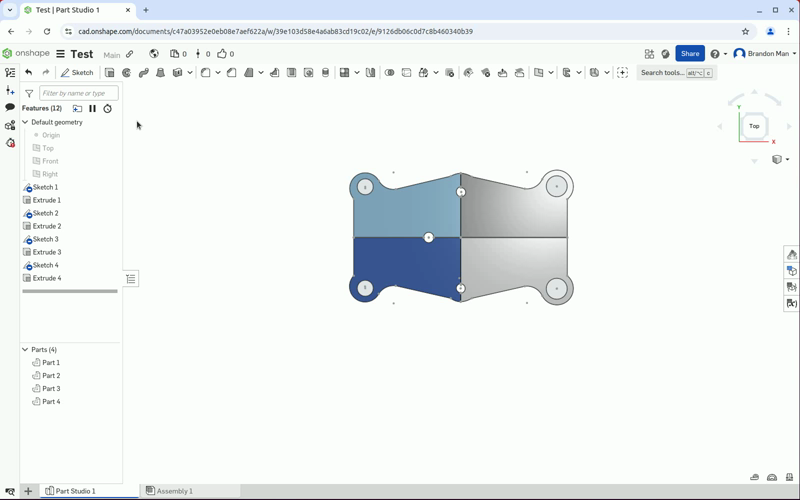
key(up, 3)
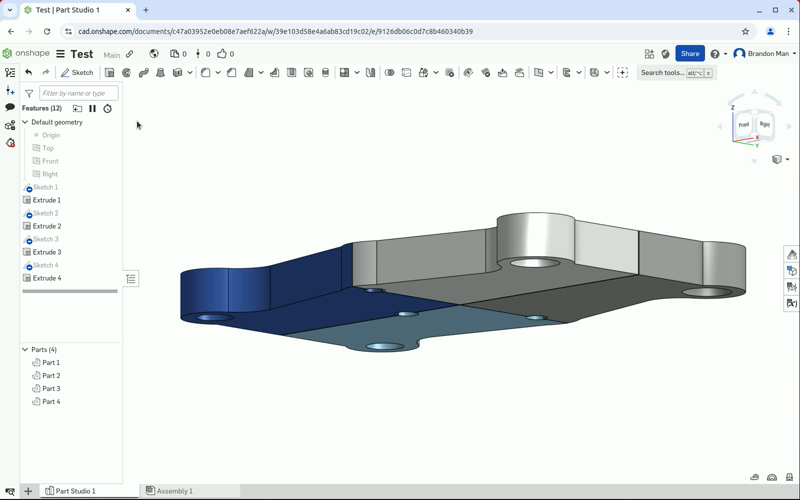
key(left, 3)
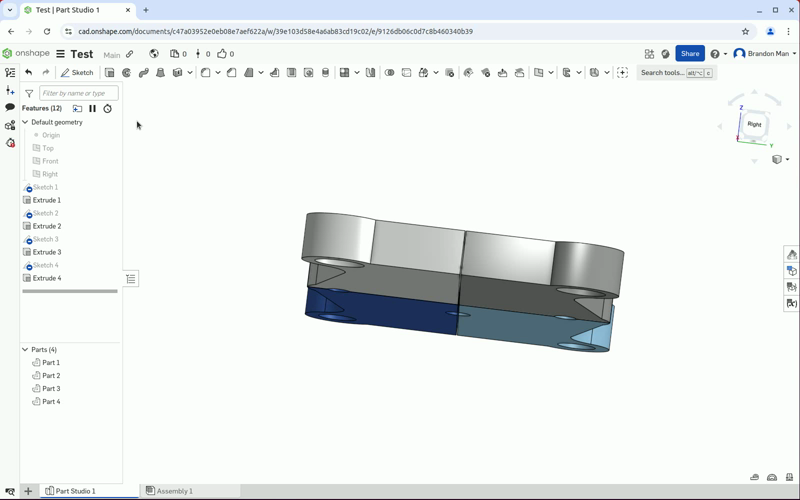
key(right, 3)
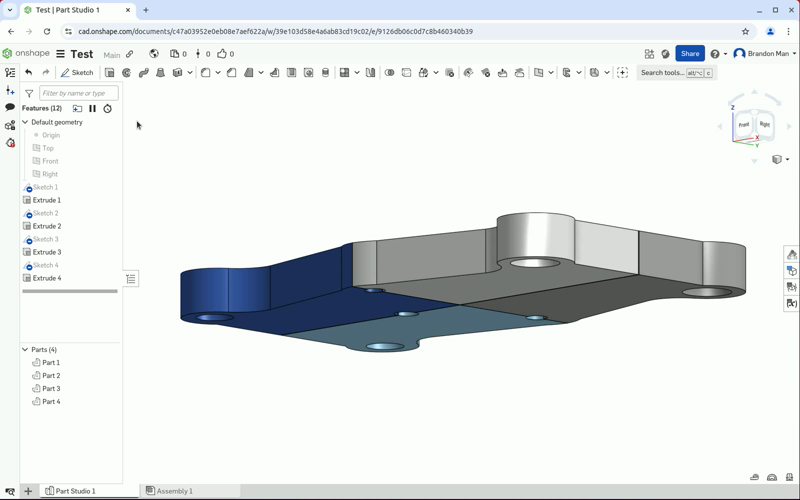
key(down, 3)
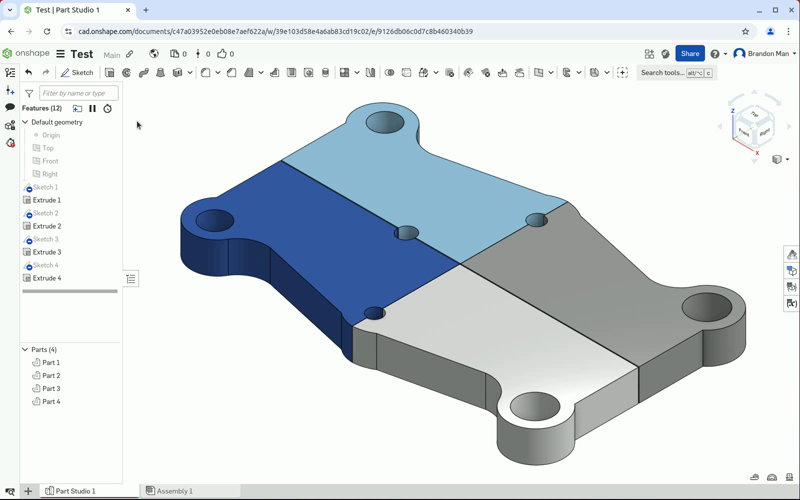
mouse_move(73, 189)
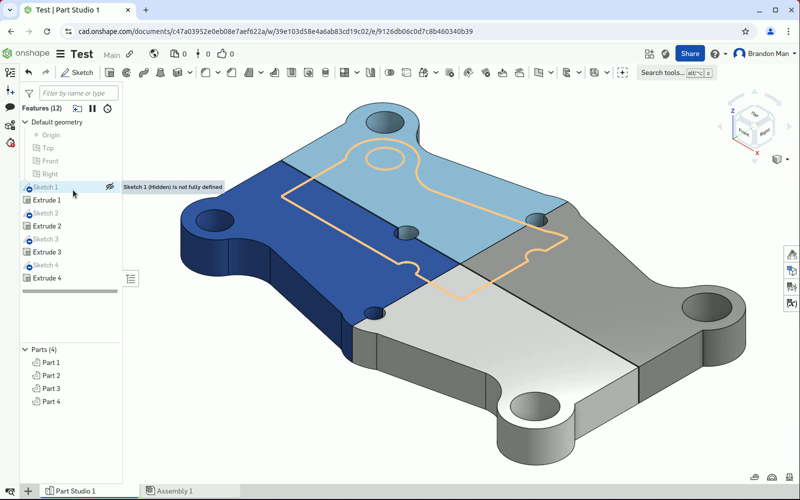
click(73, 189)